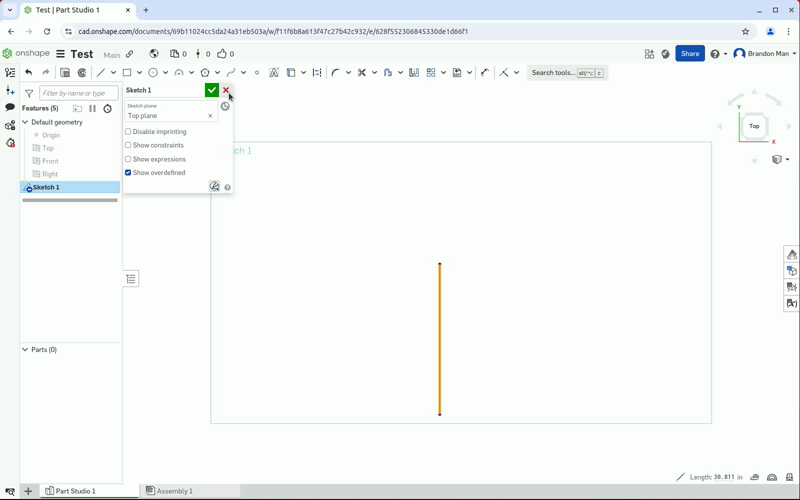
key(shift+h)
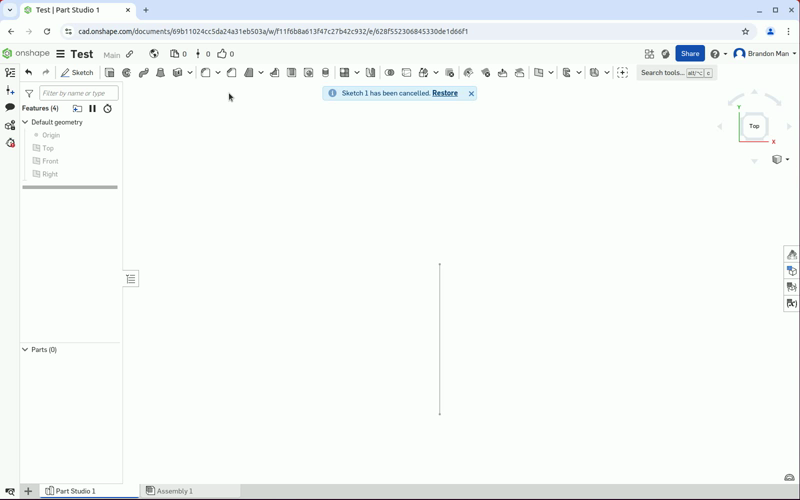
mouse_move(73, 352)
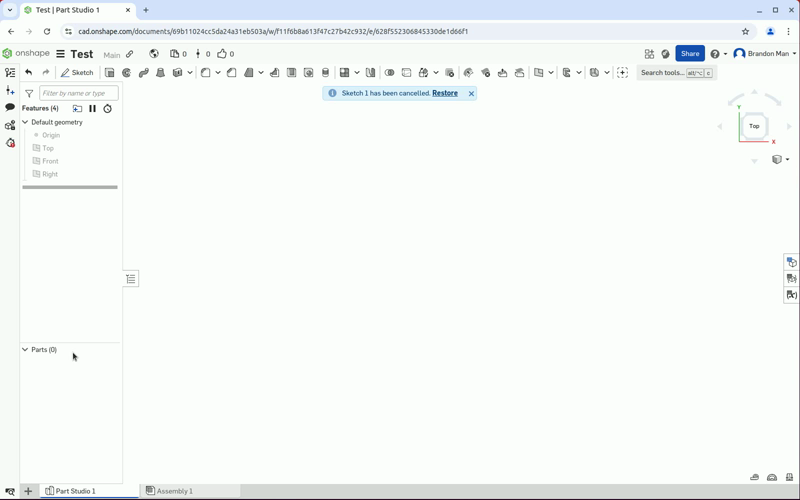
key(y)
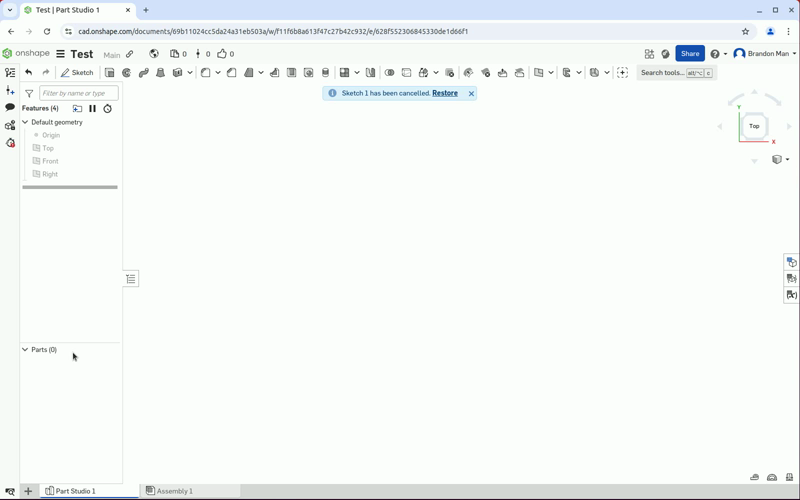
key(shift+p)
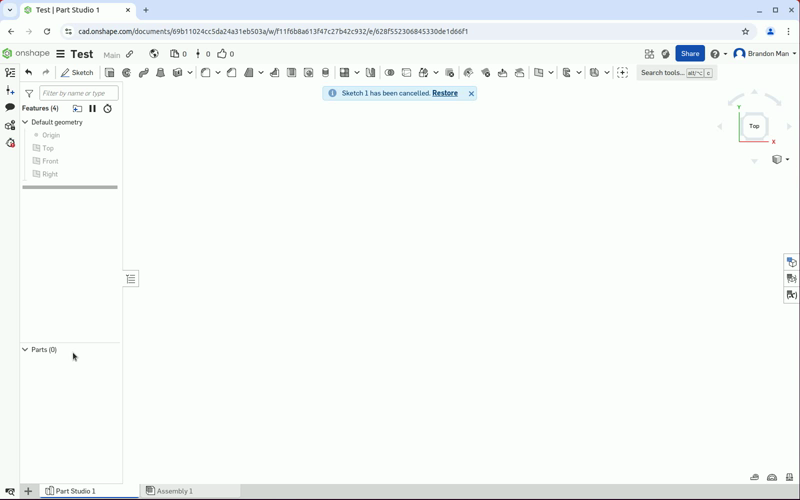
key(space)
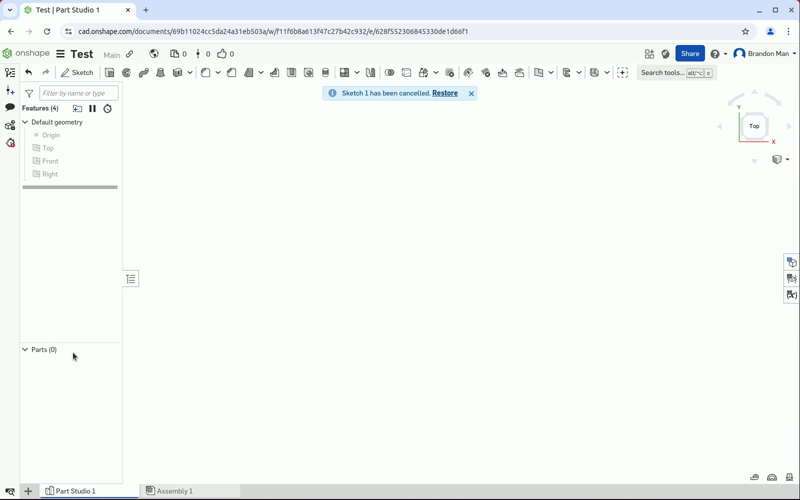
key_down(shift)
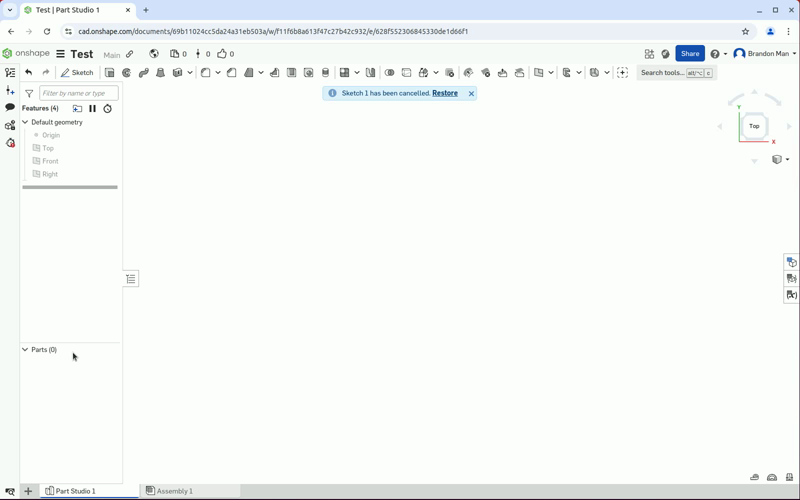
key(up)
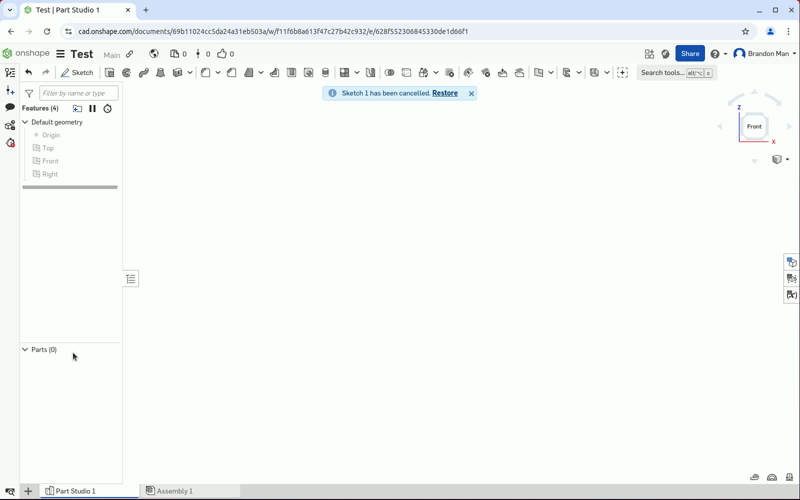
key_up(shift)
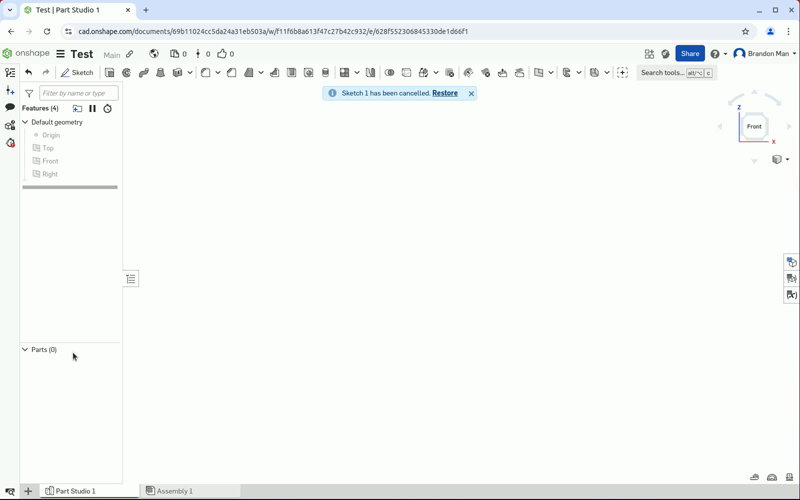
key(space)
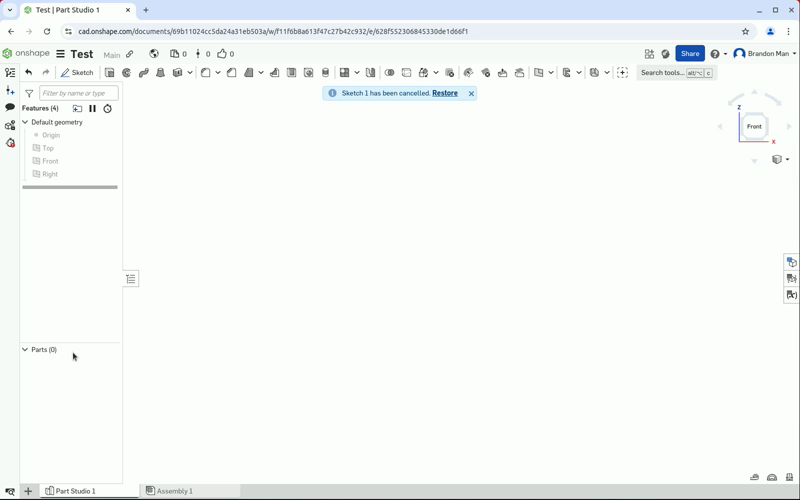
key_down(shift)
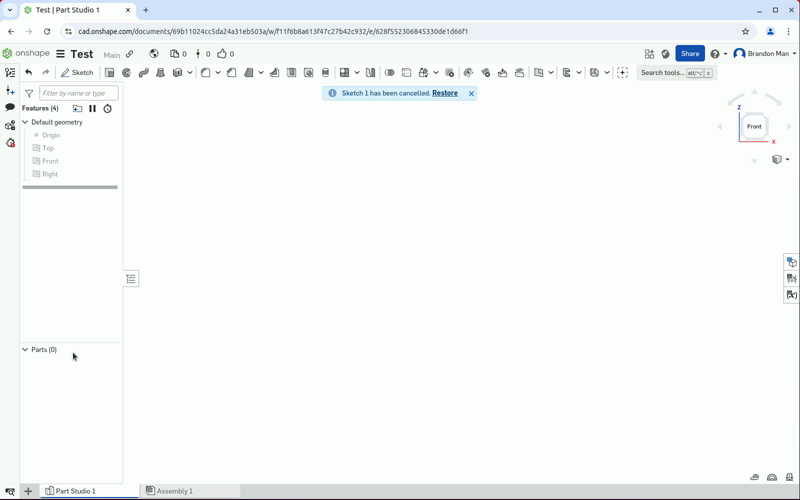
key(left)
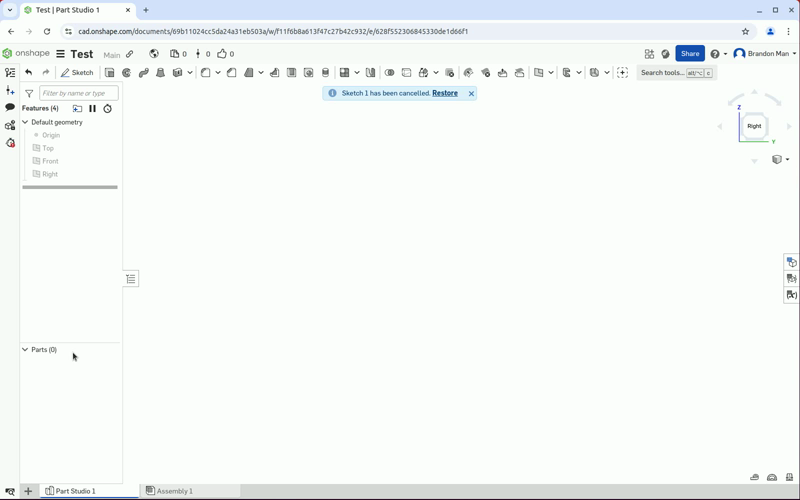
key_up(shift)
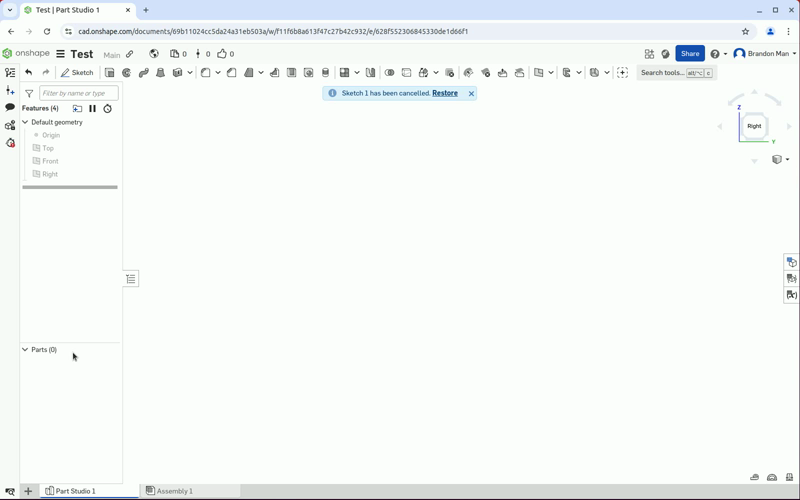
mouse_move(73, 352)
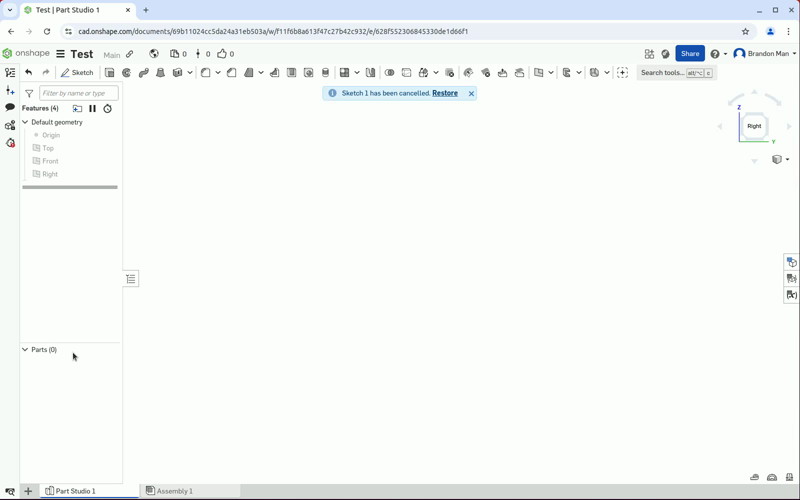
key(shift+y)
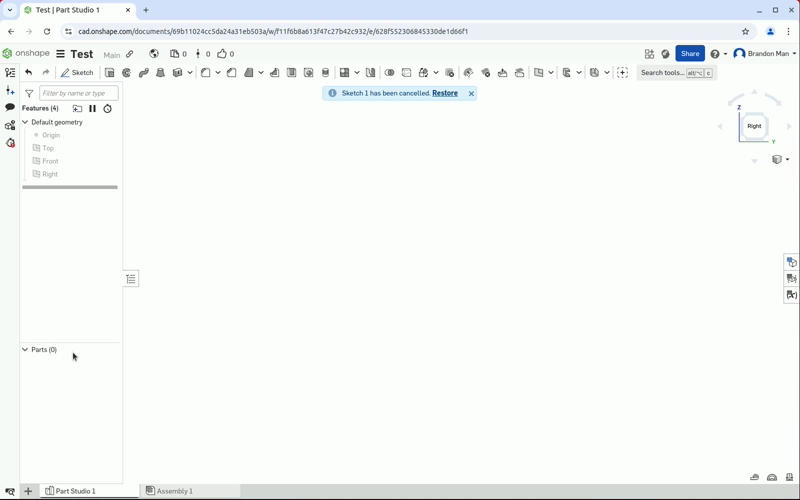
key(shift+s)
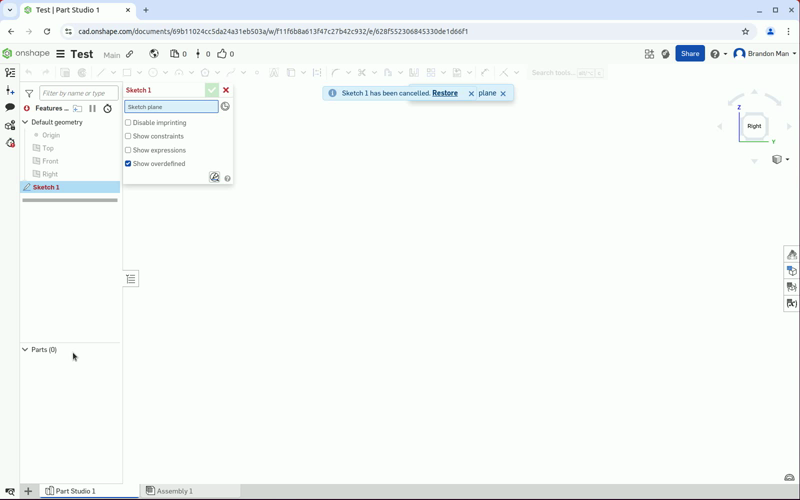
mouse_move(73, 176)
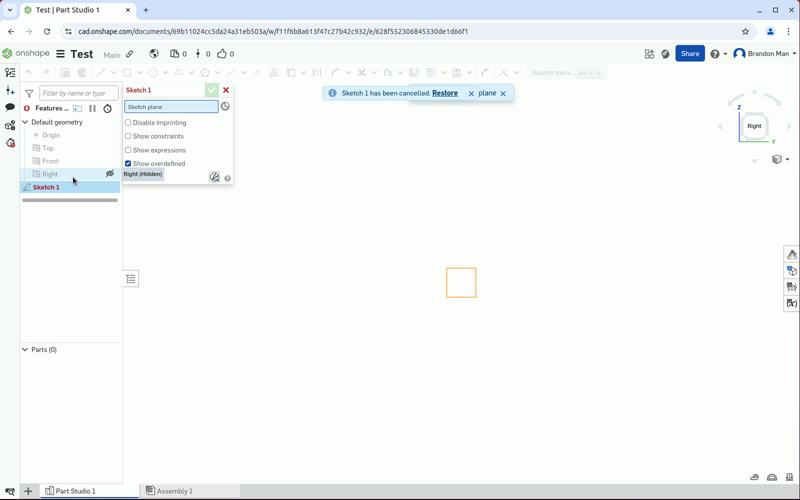
click(73, 176)
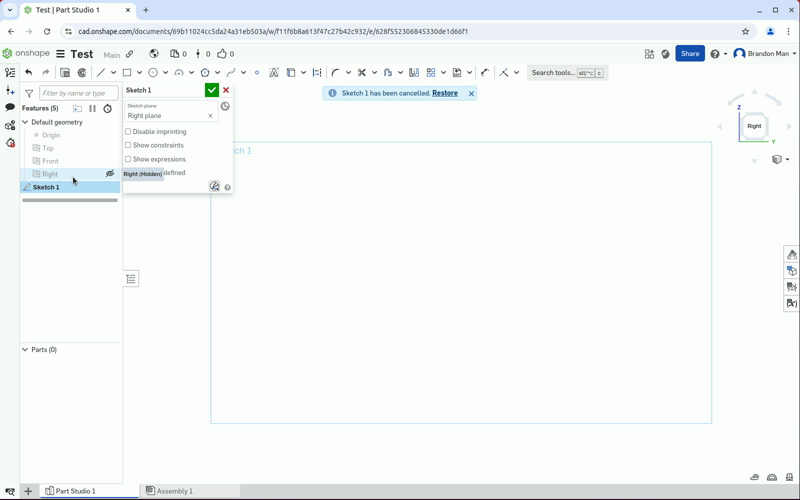
mouse_move(73, 352)
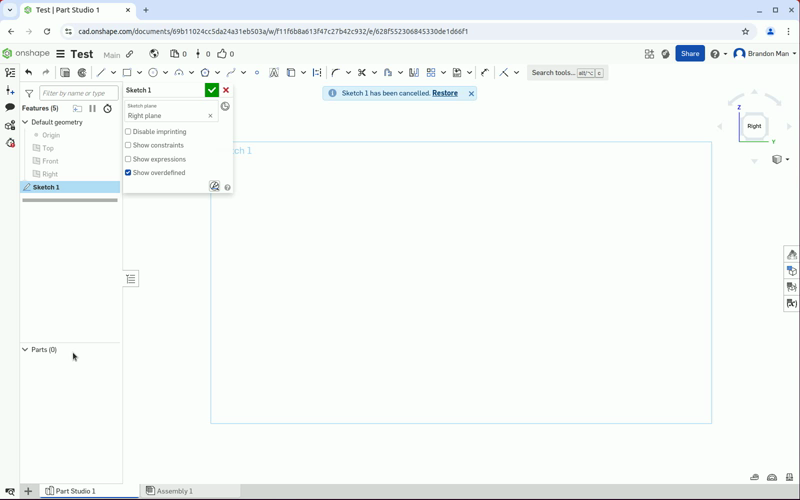
key(y)
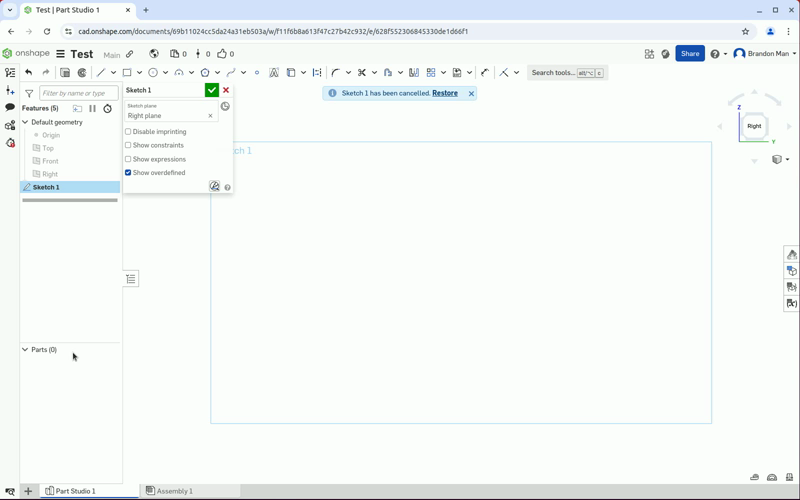
key(l)
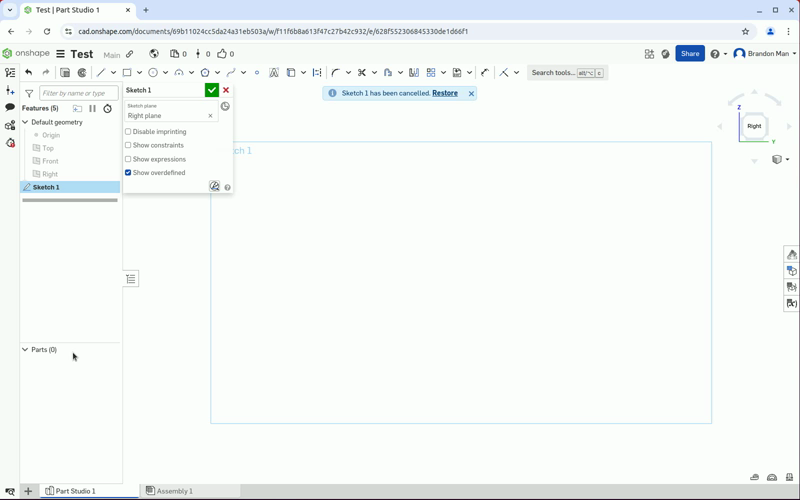
key_down(shift)
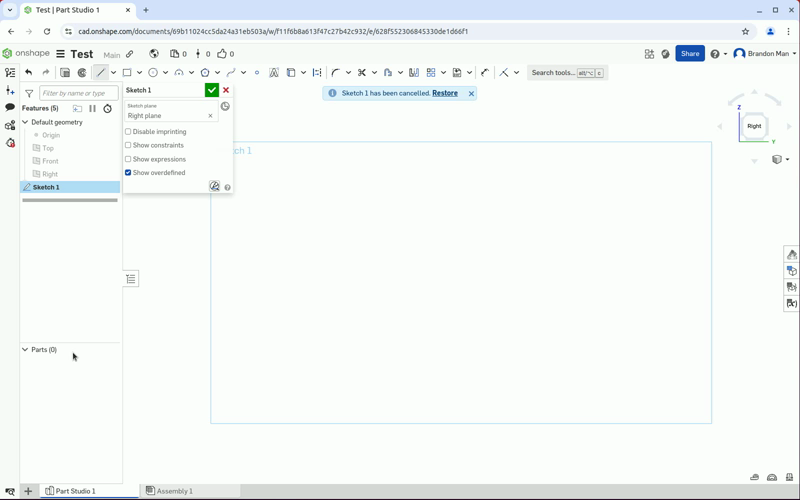
mouse_move(423, 254)
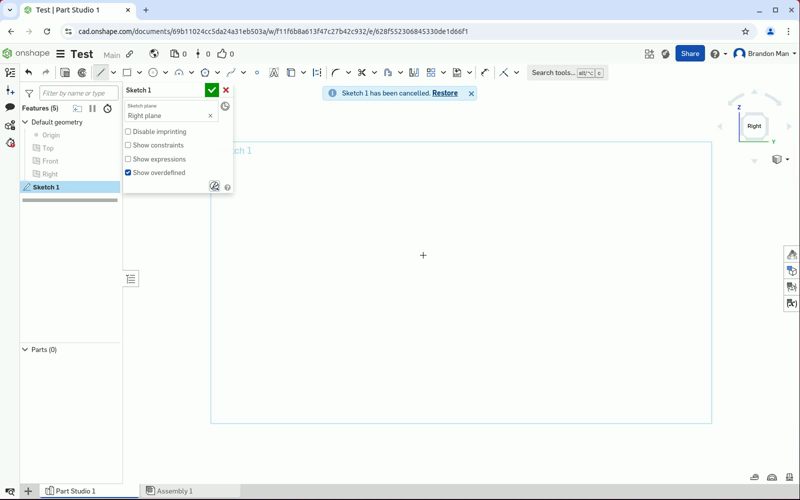
click(423, 254)
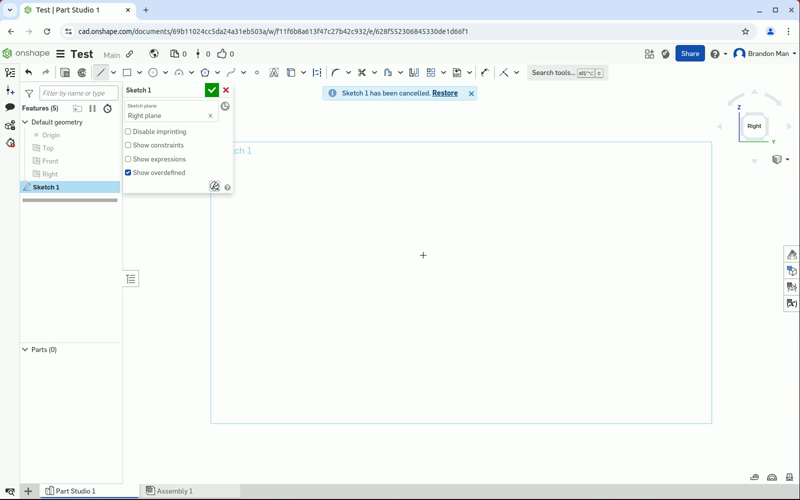
key_up(shift)
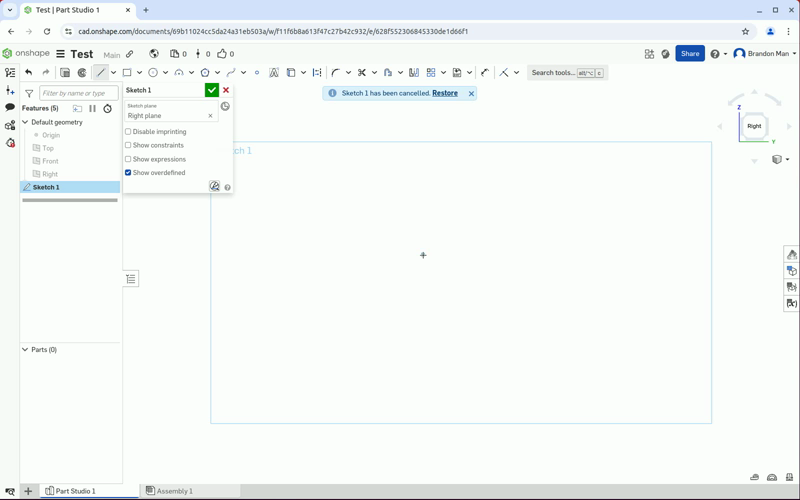
key_down(shift)
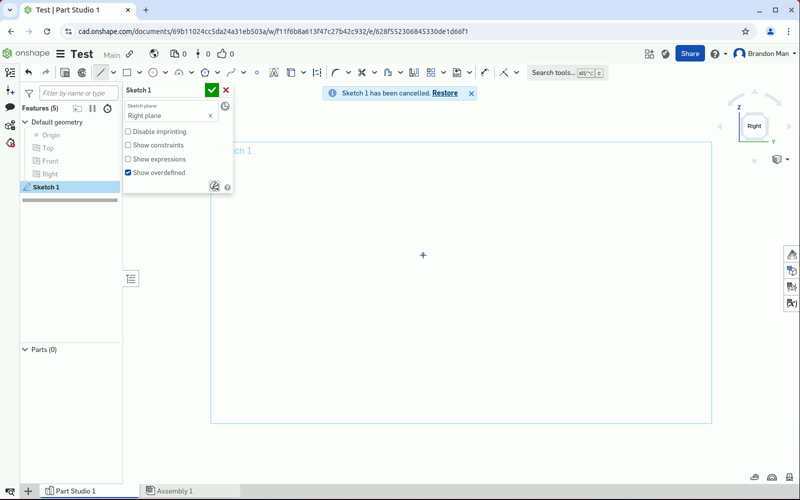
mouse_move(453, 254)
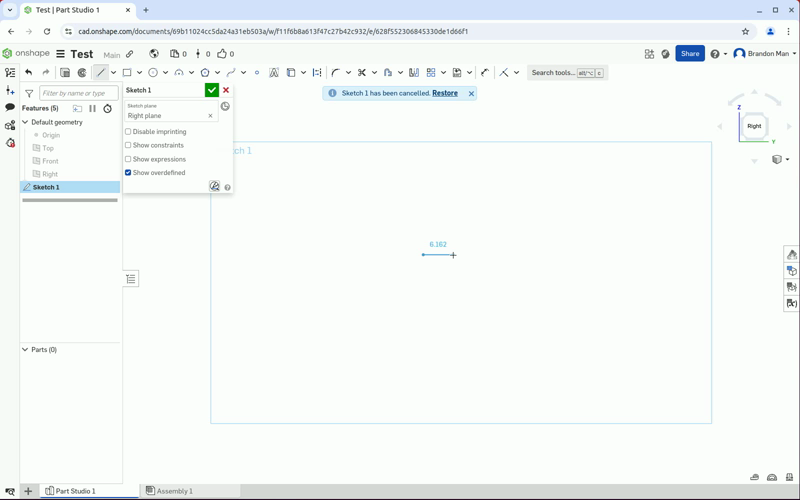
mouse_move(426, 254)
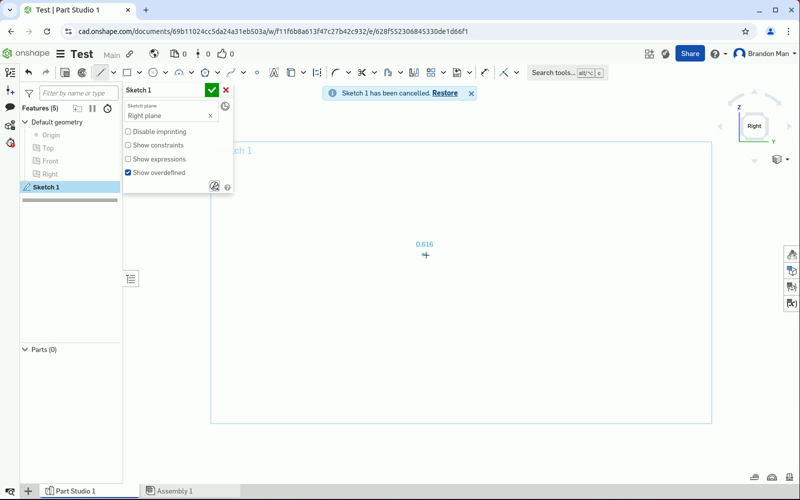
scroll(6)
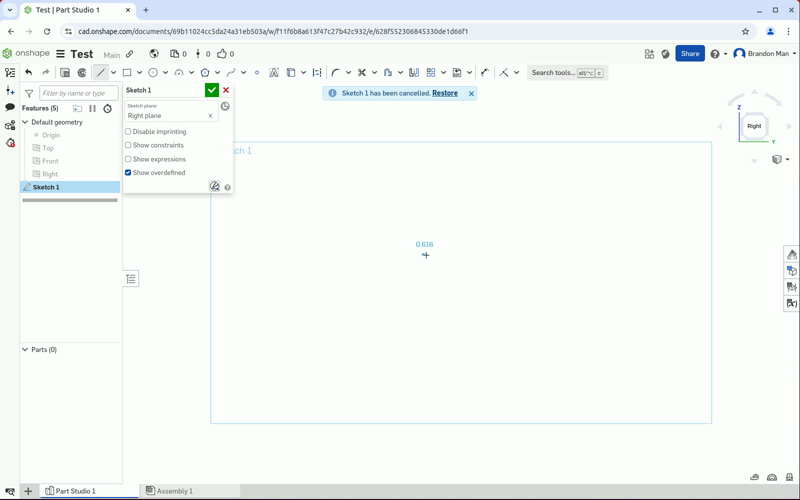
scroll(6)
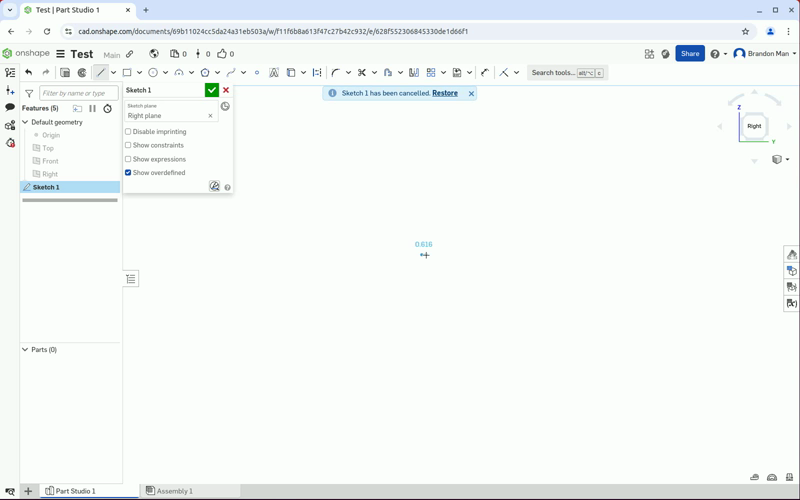
scroll(6)
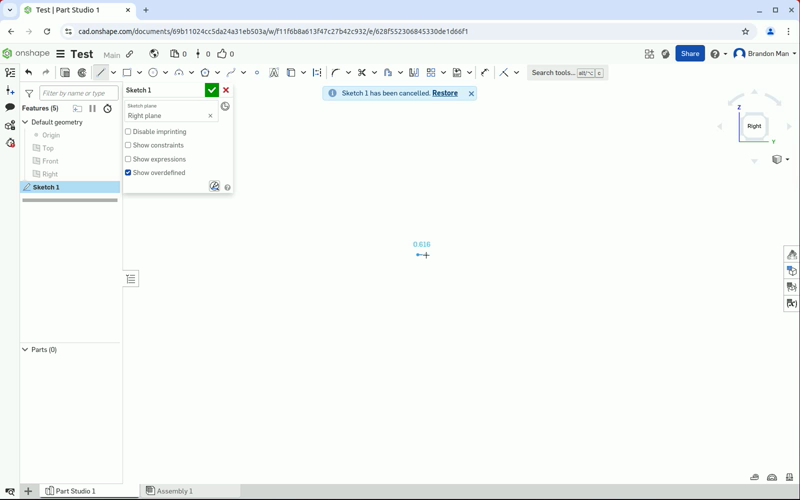
scroll(6)
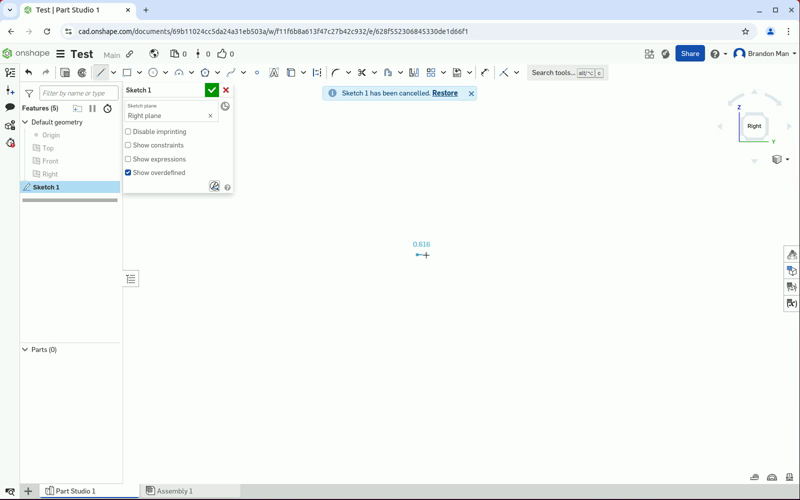
scroll(6)
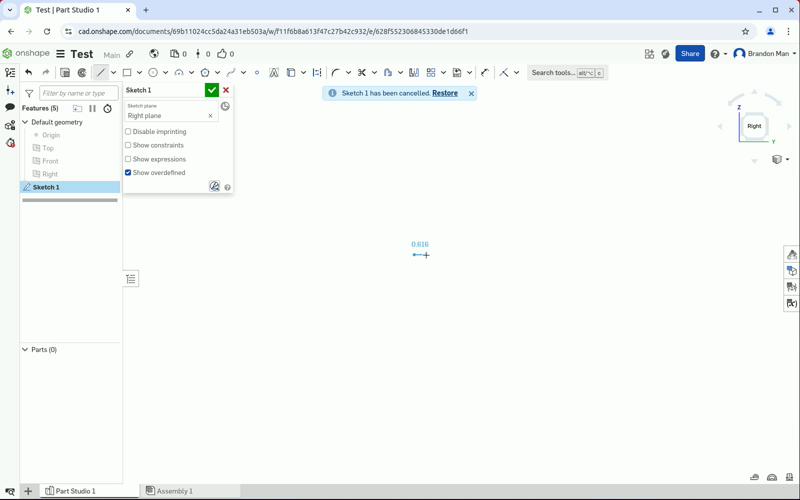
scroll(6)
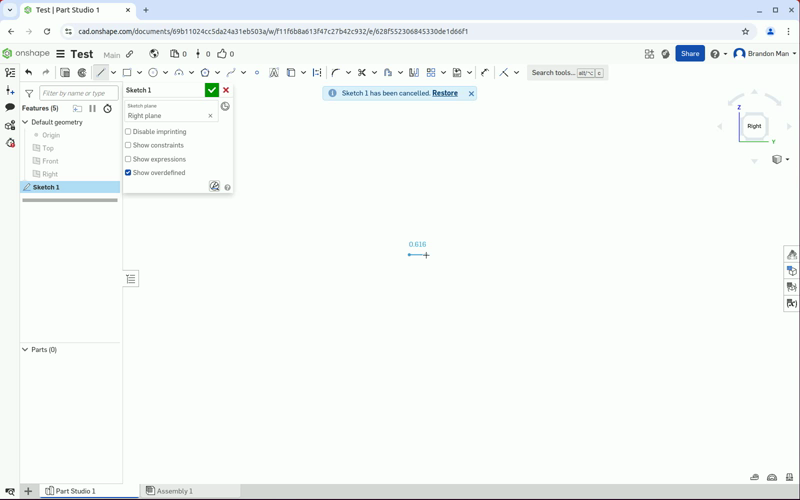
scroll(6)
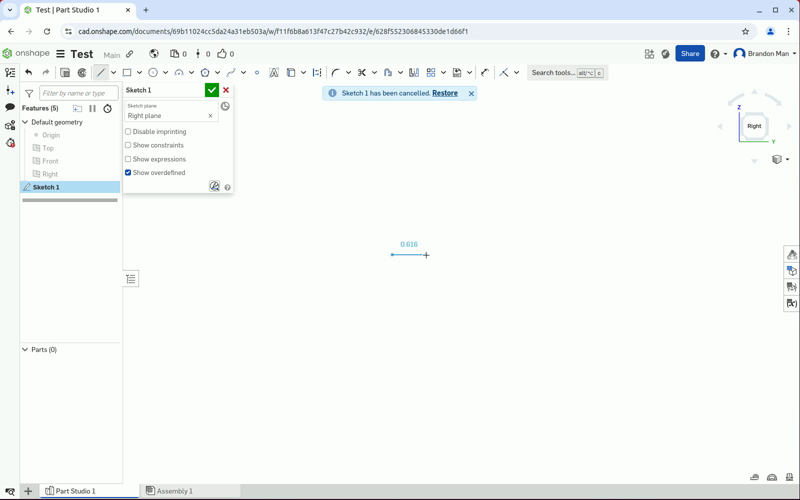
click(426, 254)
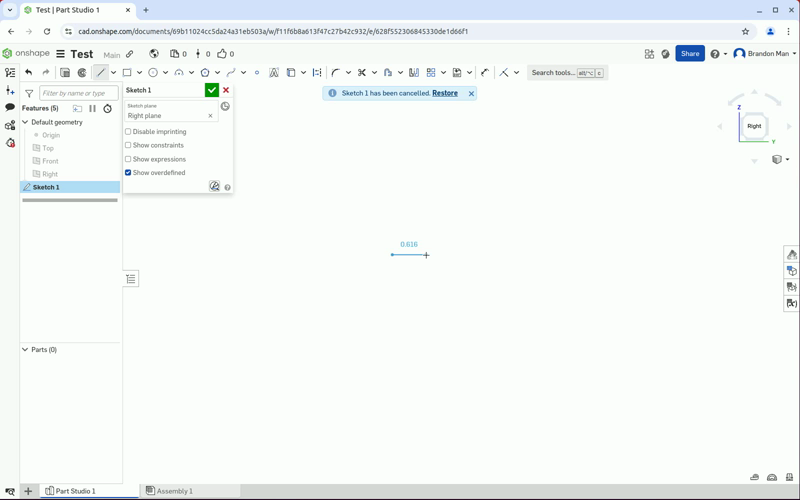
scroll(-6)
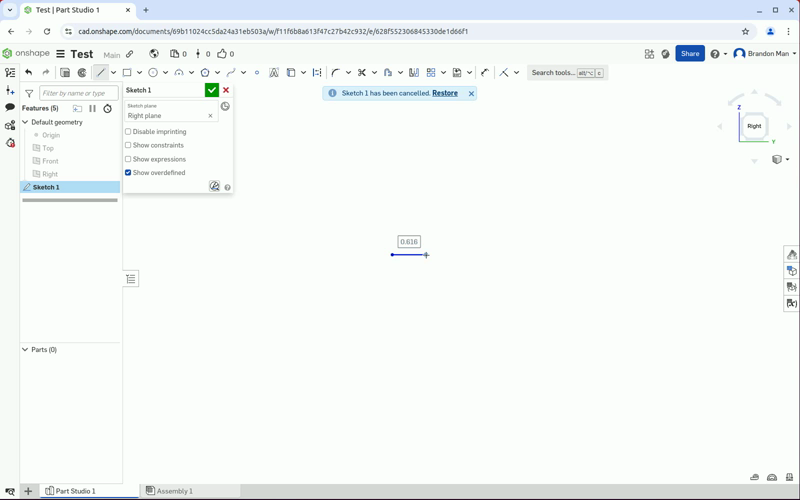
scroll(-6)
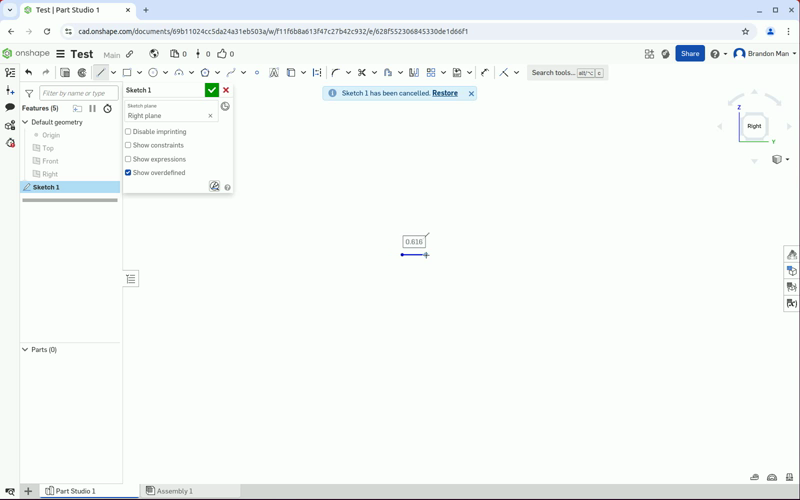
scroll(-6)
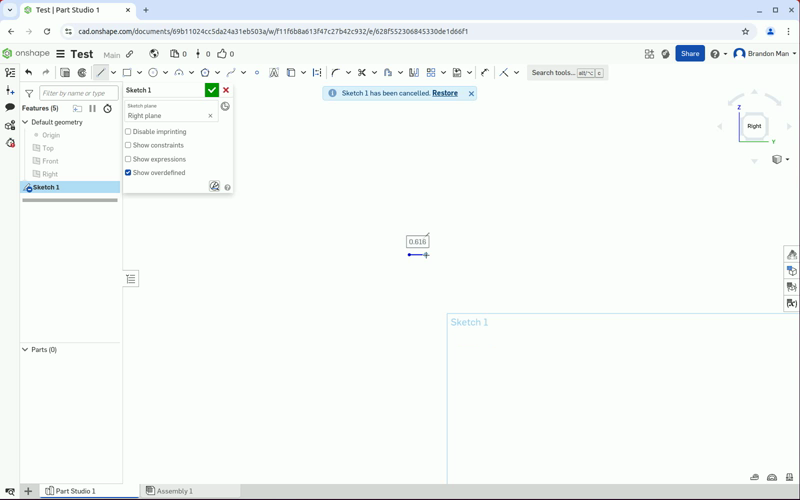
scroll(-6)
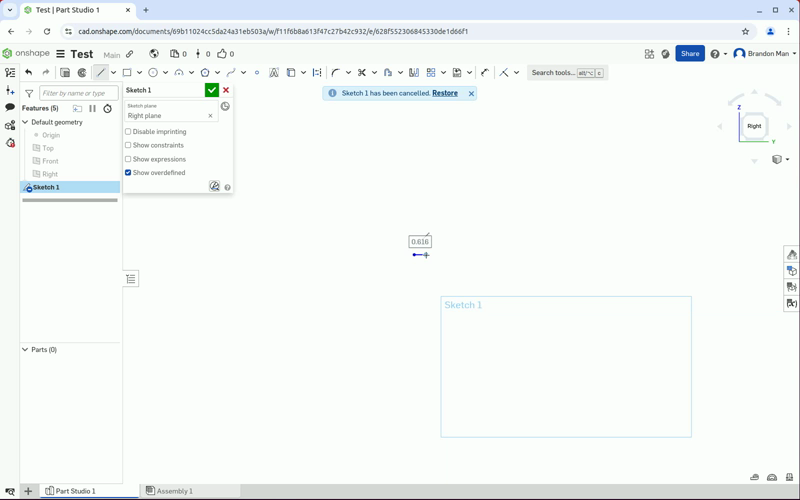
scroll(-6)
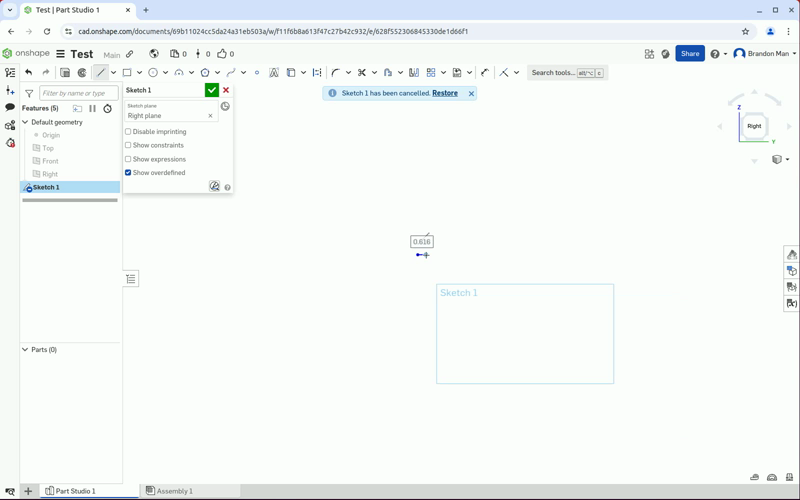
scroll(-6)
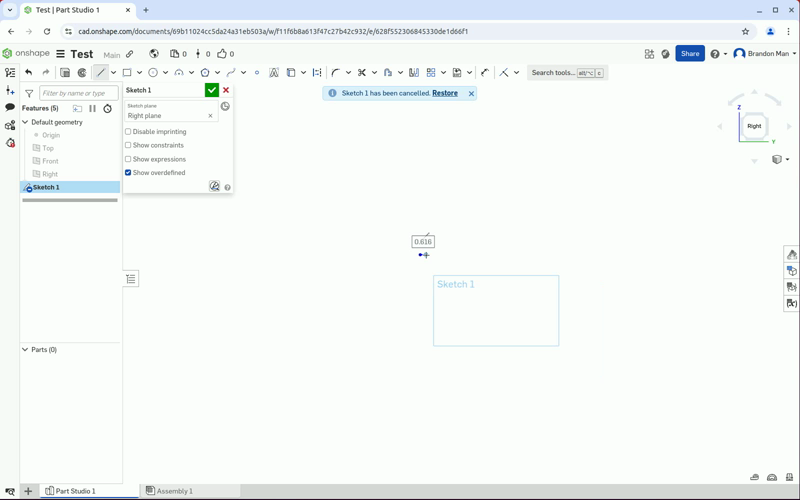
scroll(-6)
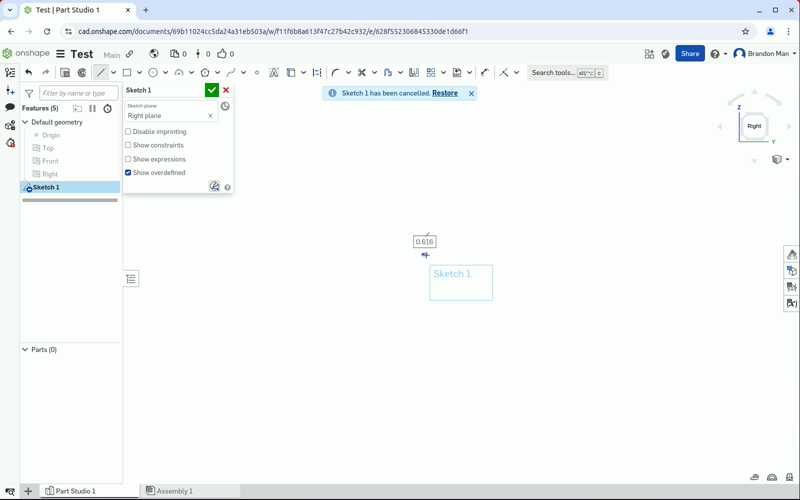
key_up(shift)
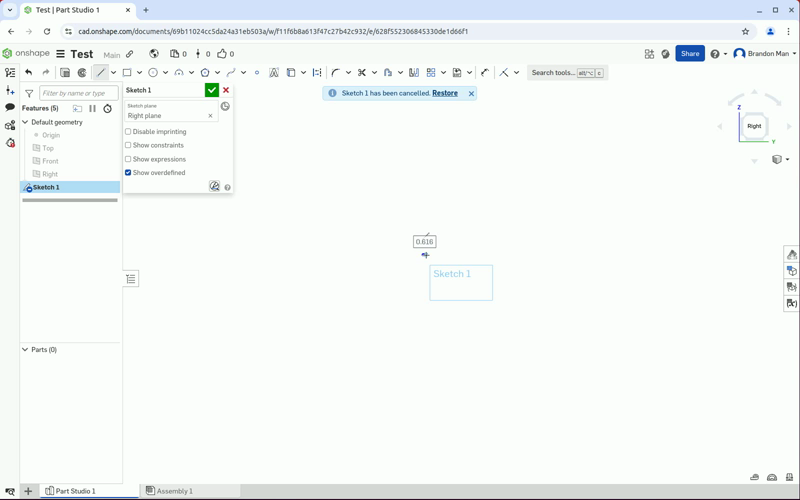
key_down(shift)
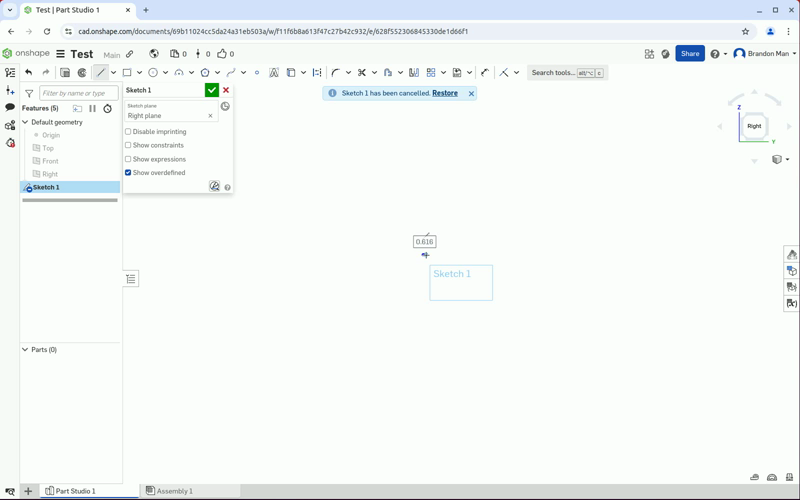
mouse_move(456, 254)
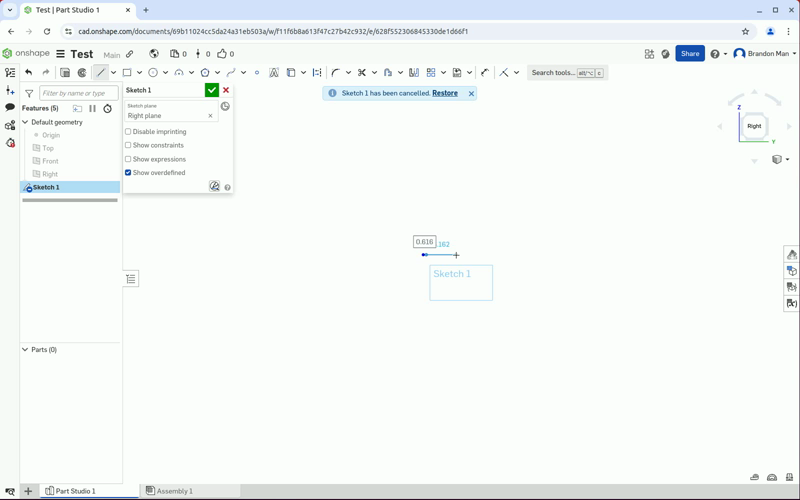
mouse_move(426, 247)
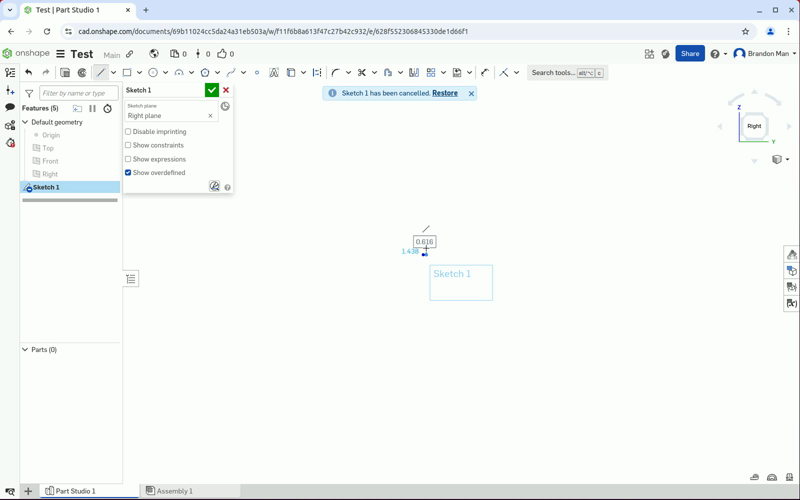
scroll(6)
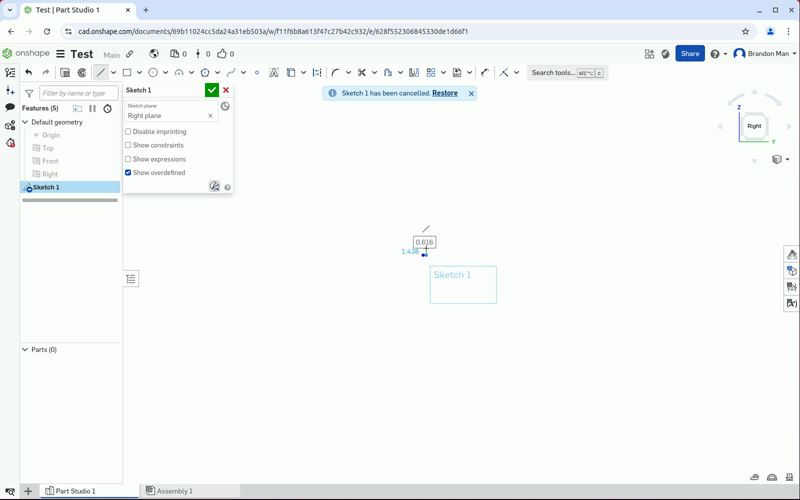
scroll(6)
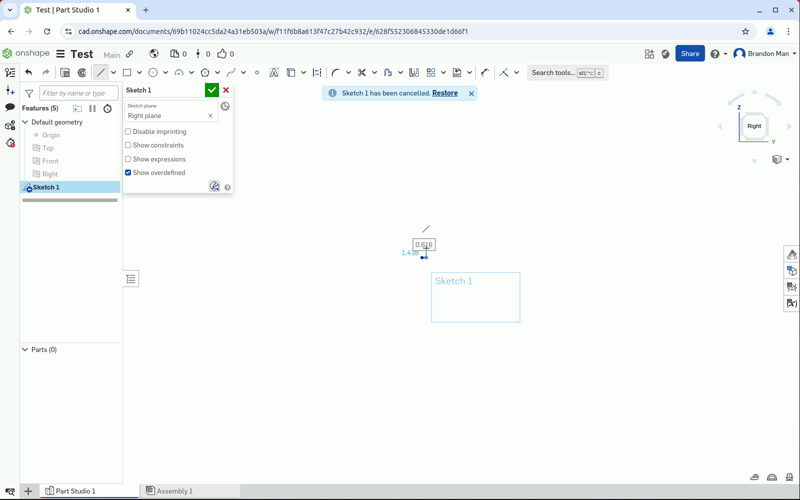
scroll(6)
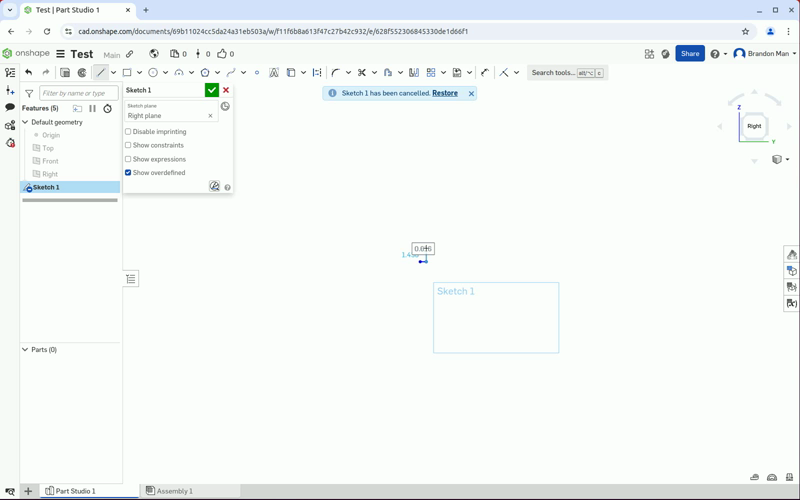
scroll(6)
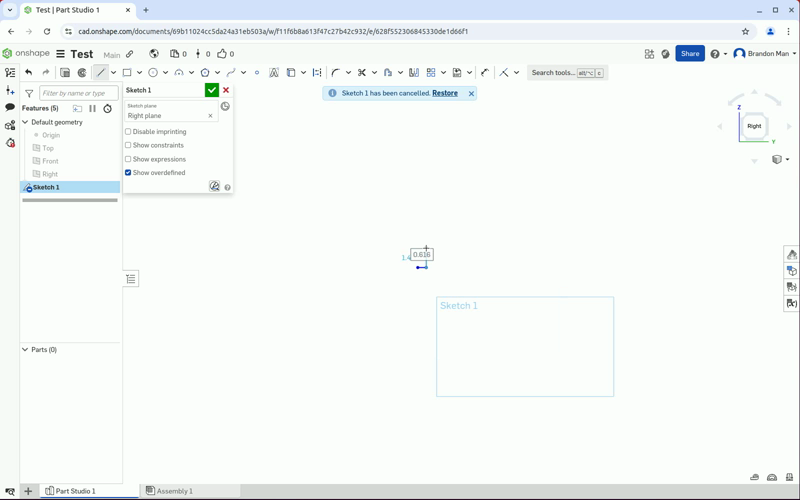
scroll(6)
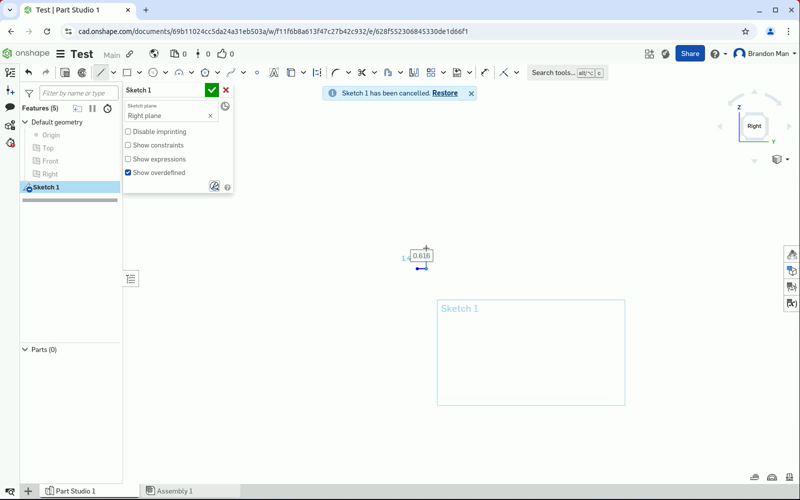
scroll(6)
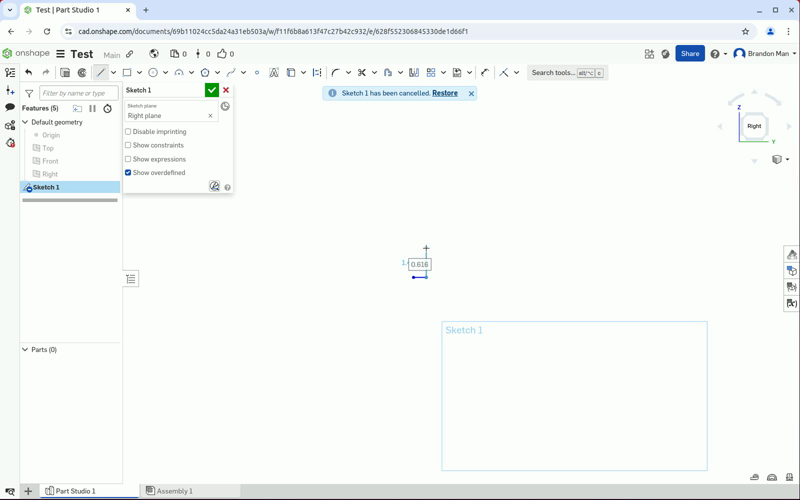
scroll(6)
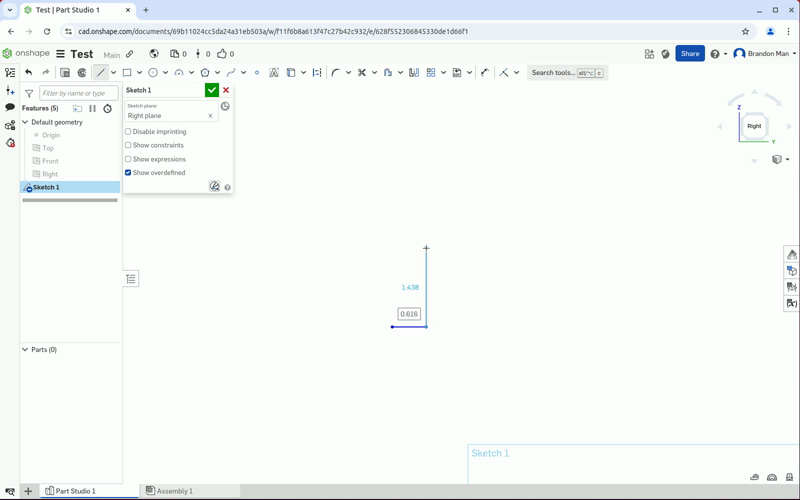
click(426, 247)
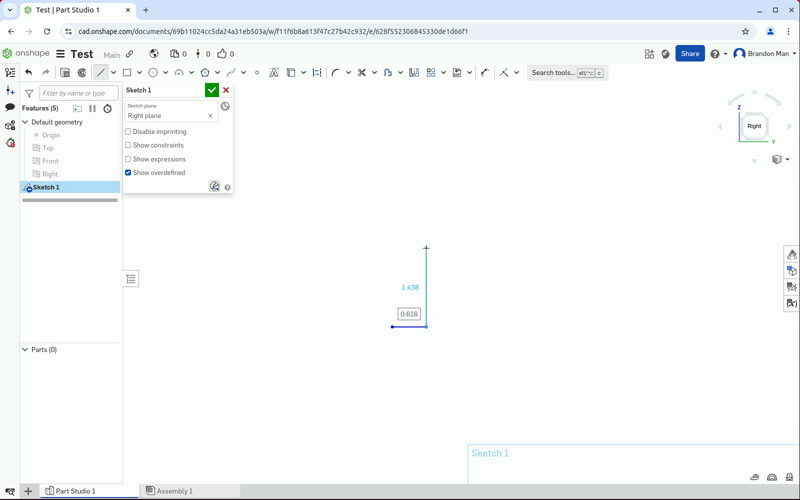
scroll(-6)
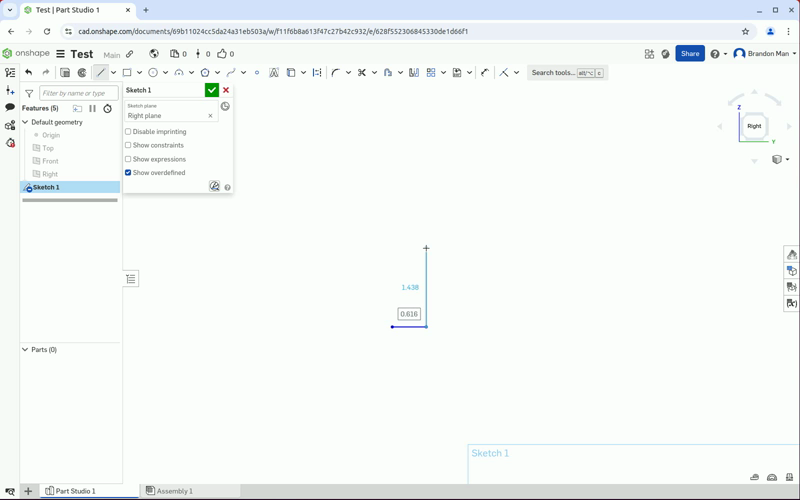
scroll(-6)
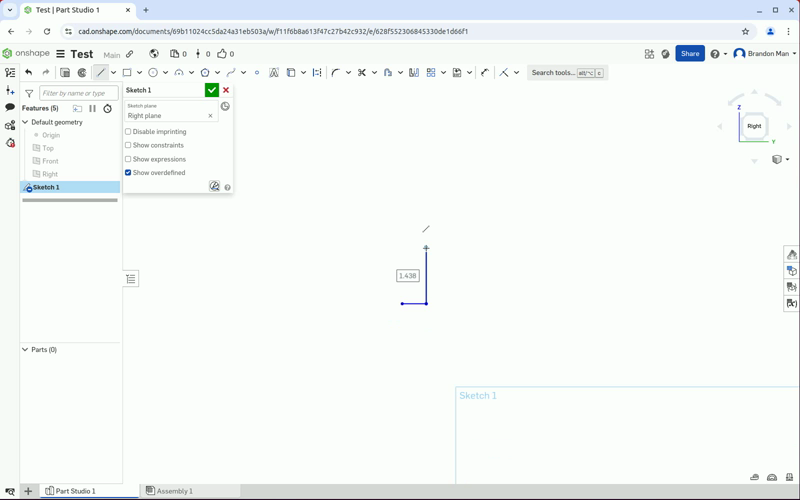
scroll(-6)
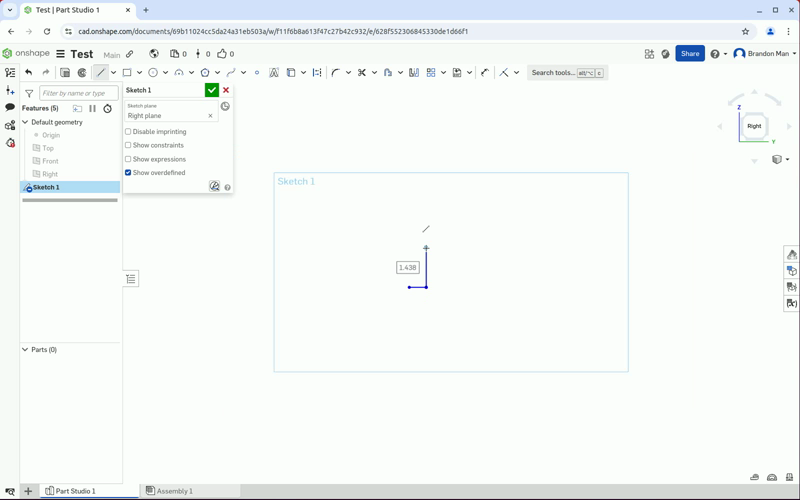
scroll(-6)
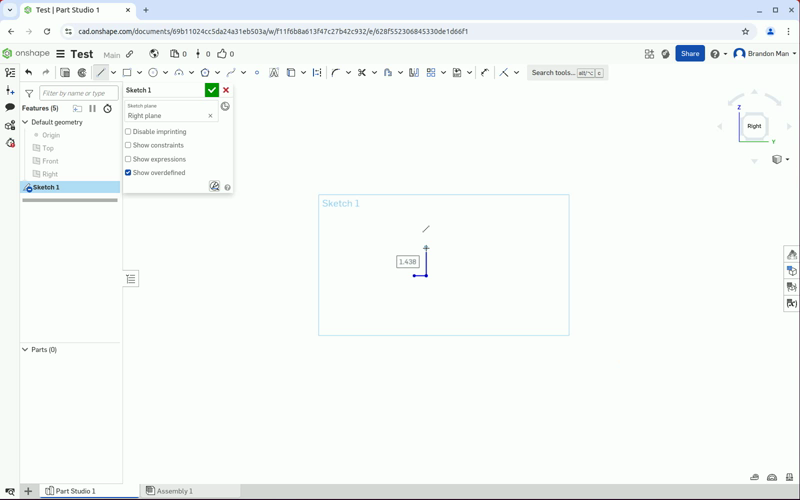
scroll(-6)
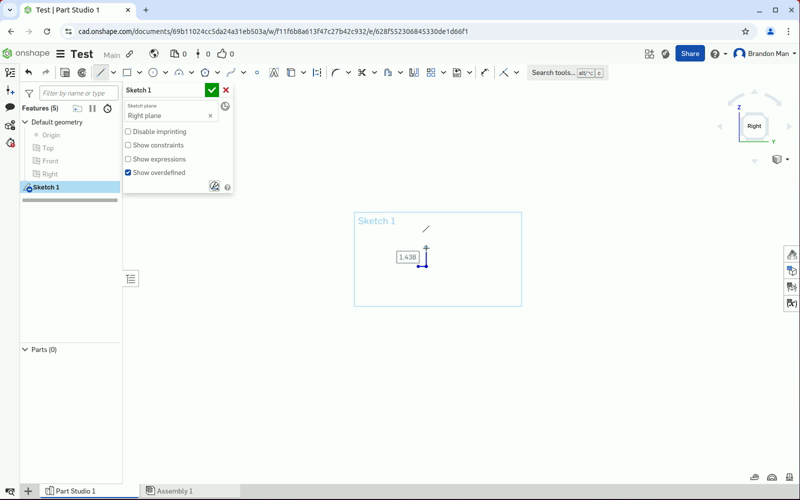
scroll(-6)
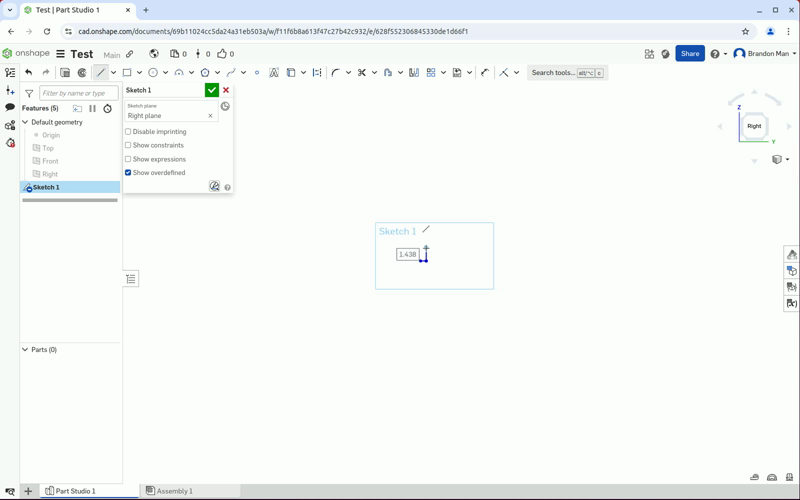
scroll(-6)
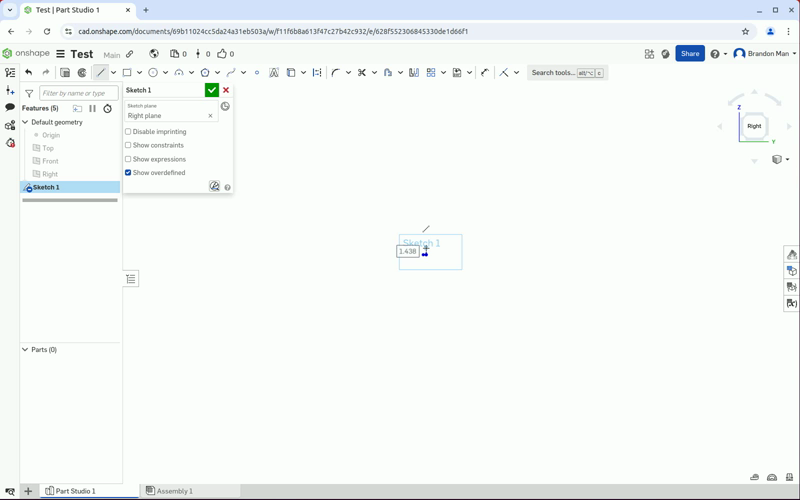
key_up(shift)
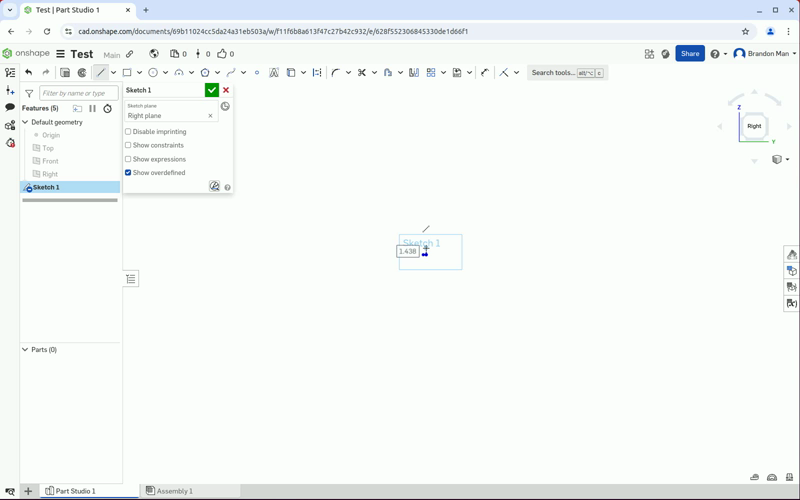
mouse_move(456, 247)
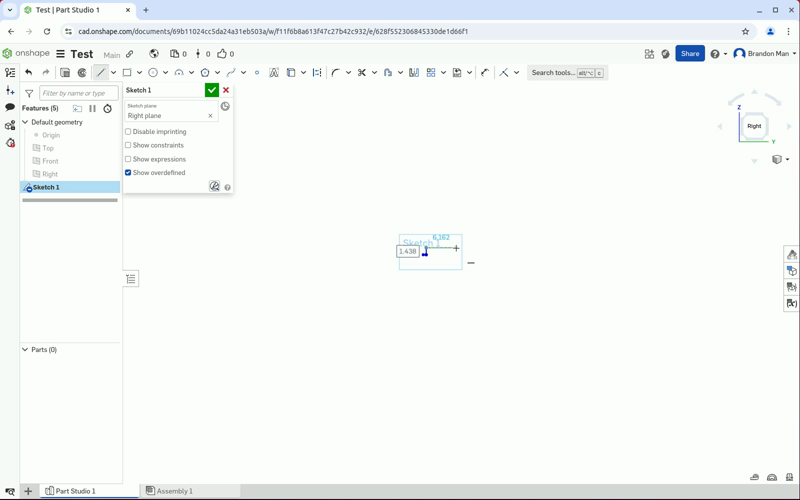
key_down(shift)
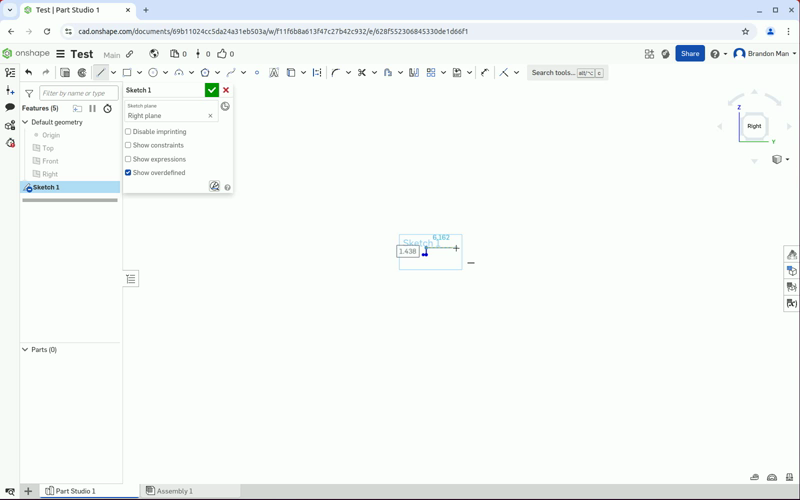
mouse_move(423, 254)
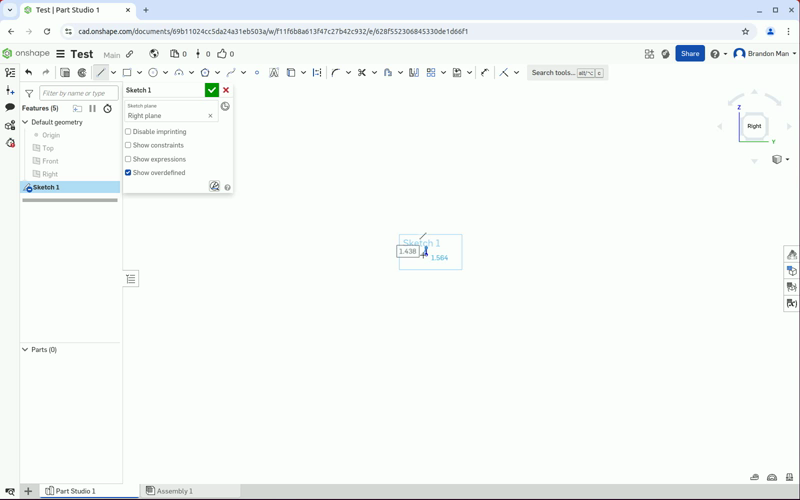
scroll(6)
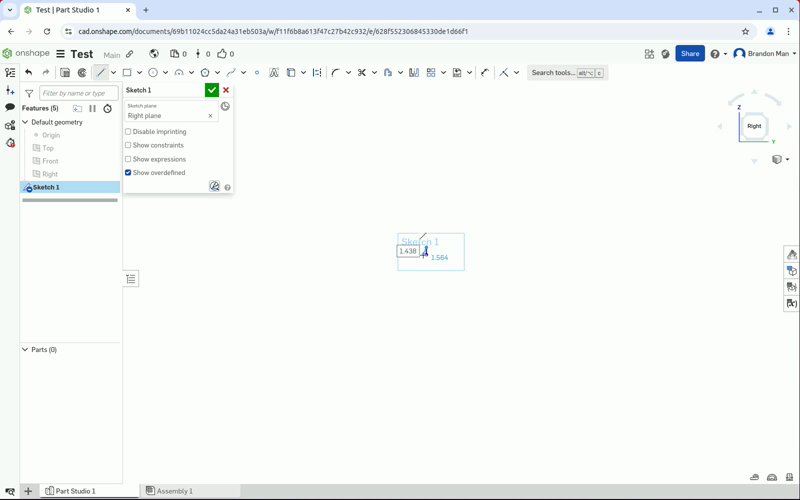
scroll(6)
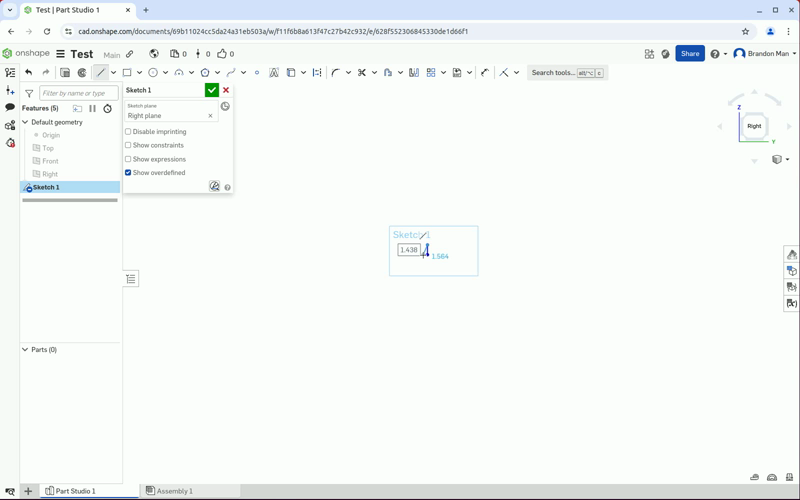
scroll(6)
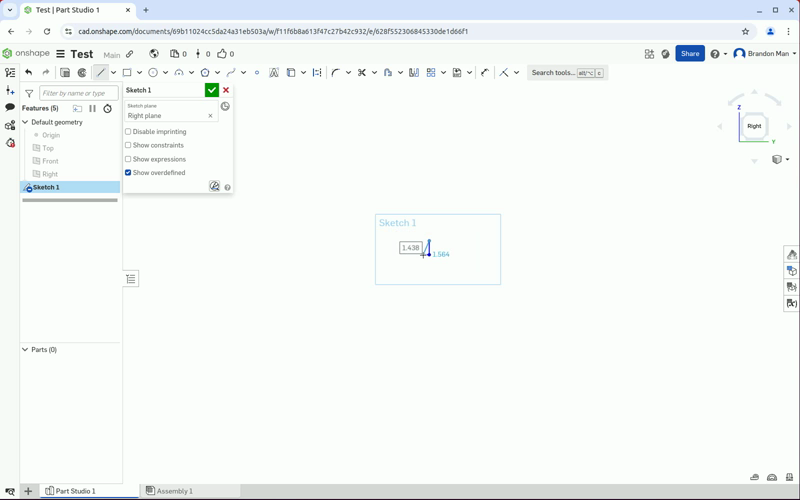
scroll(6)
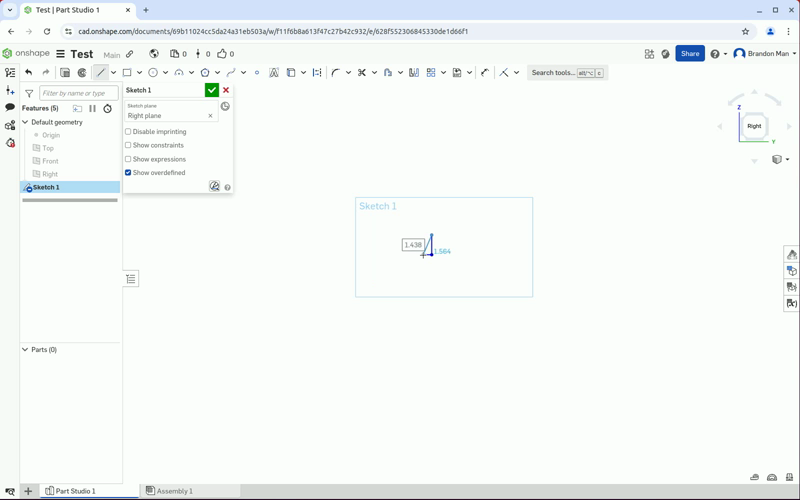
scroll(6)
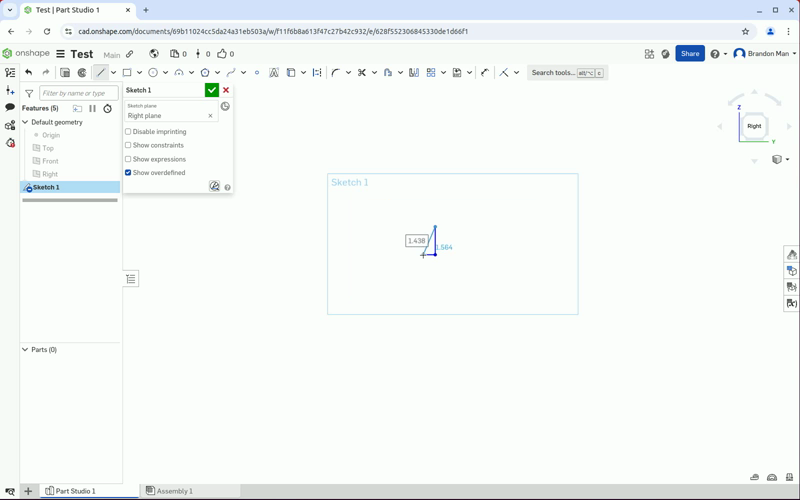
scroll(6)
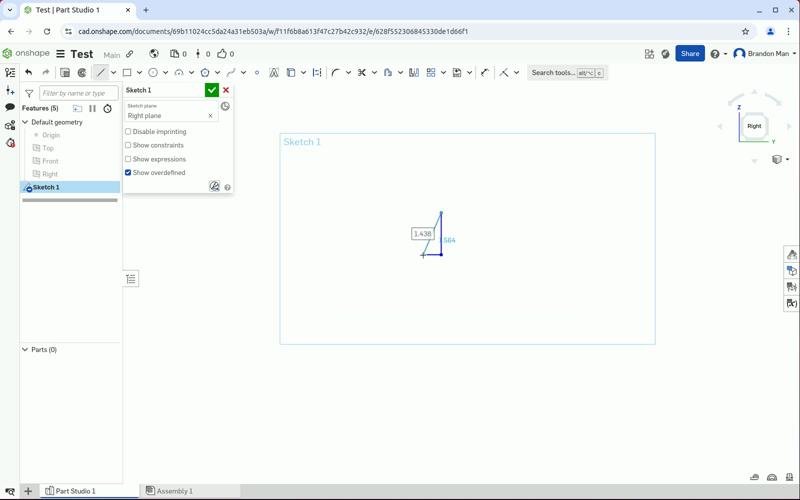
scroll(6)
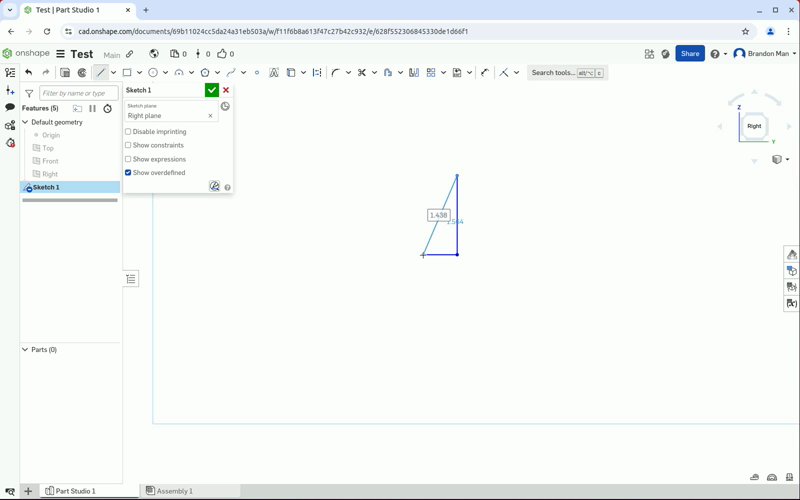
key_up(shift)
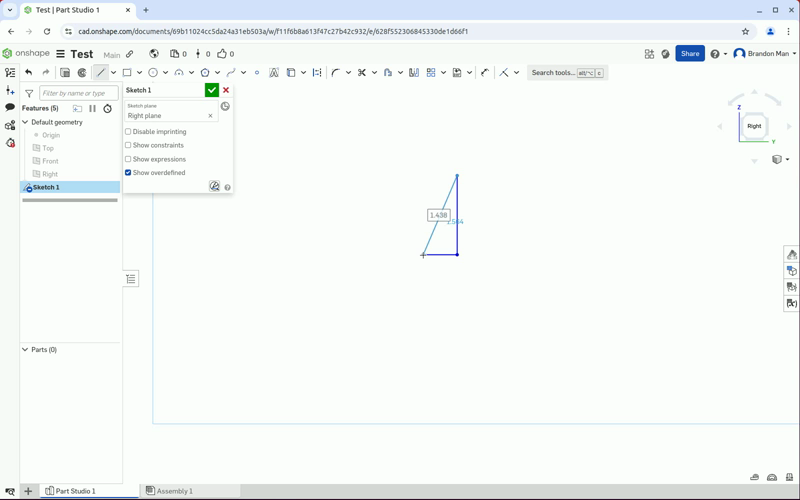
click(423, 254)
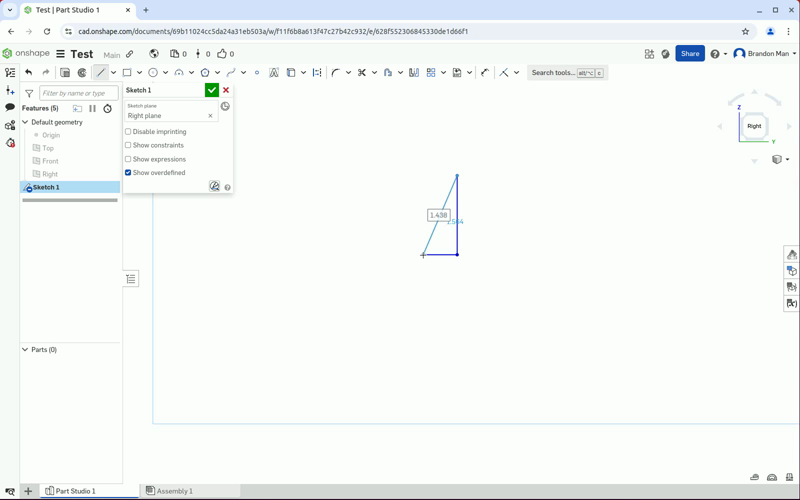
scroll(-6)
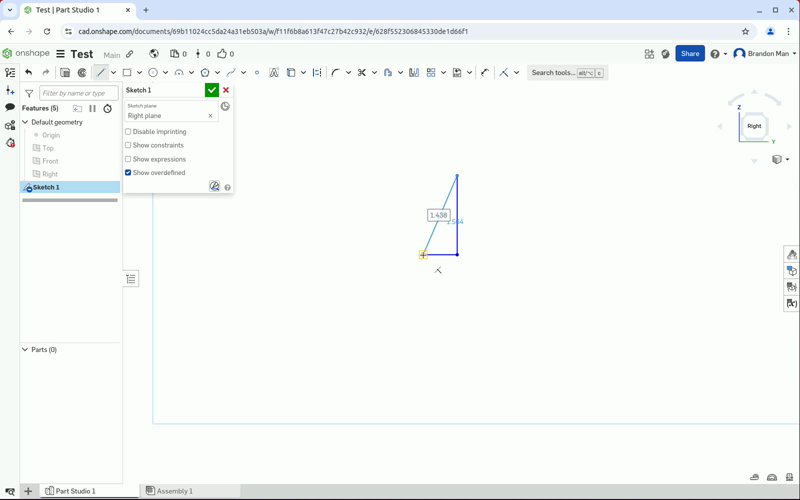
scroll(-6)
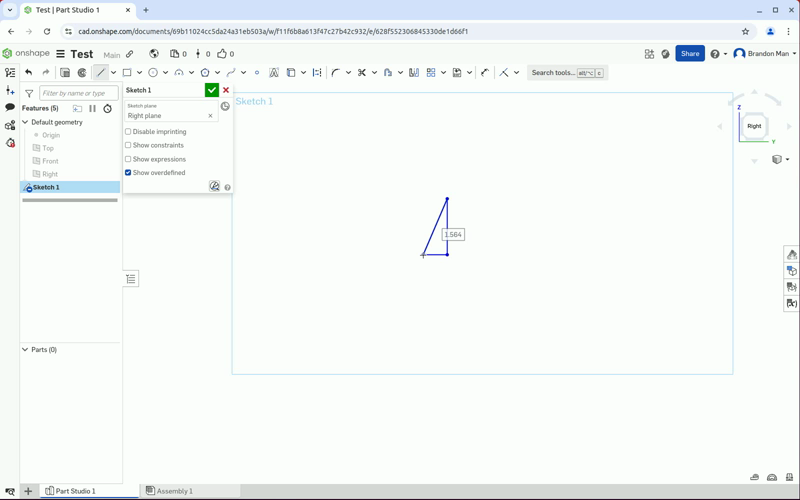
scroll(-6)
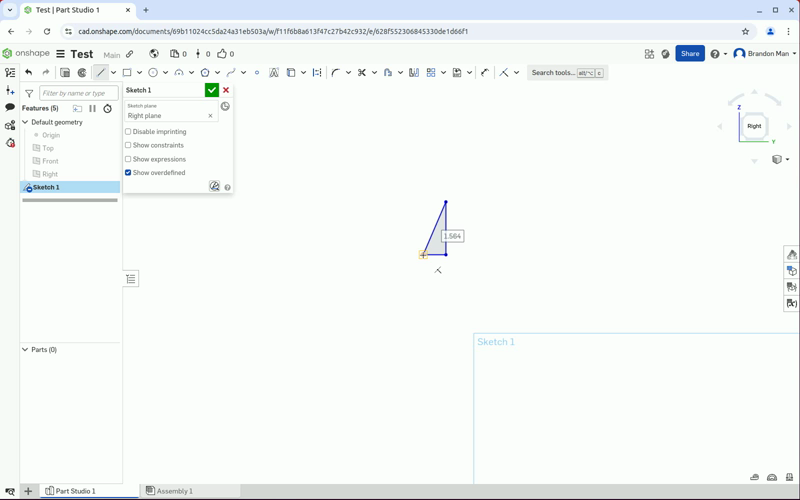
scroll(-6)
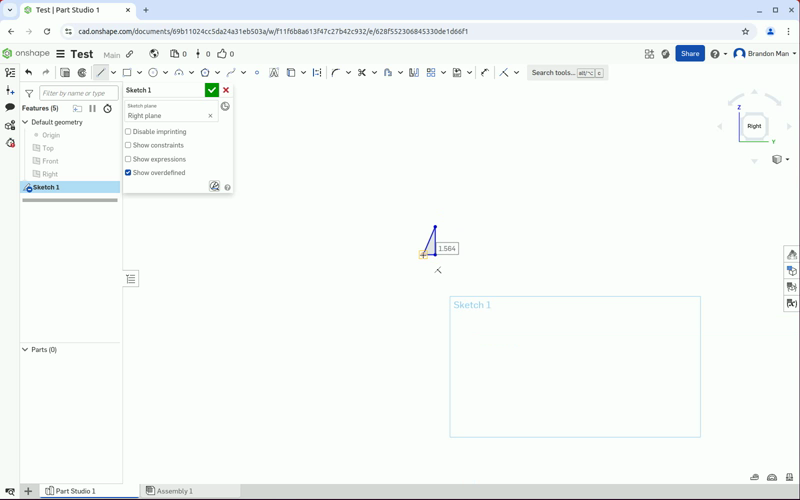
scroll(-6)
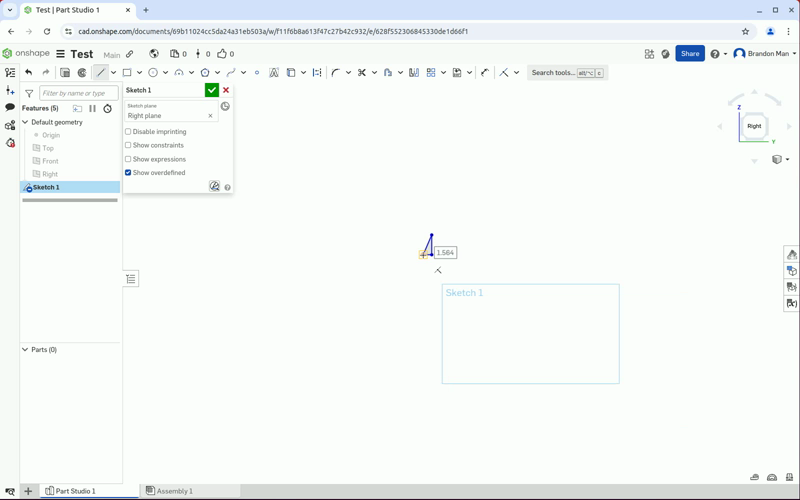
scroll(-6)
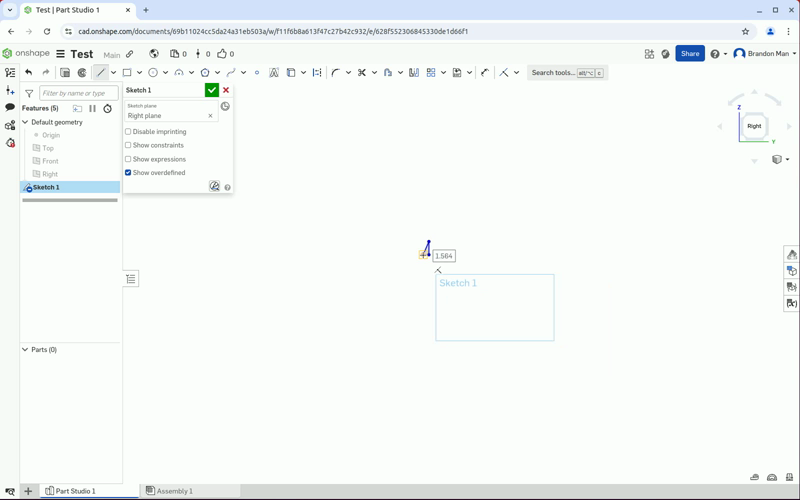
scroll(-6)
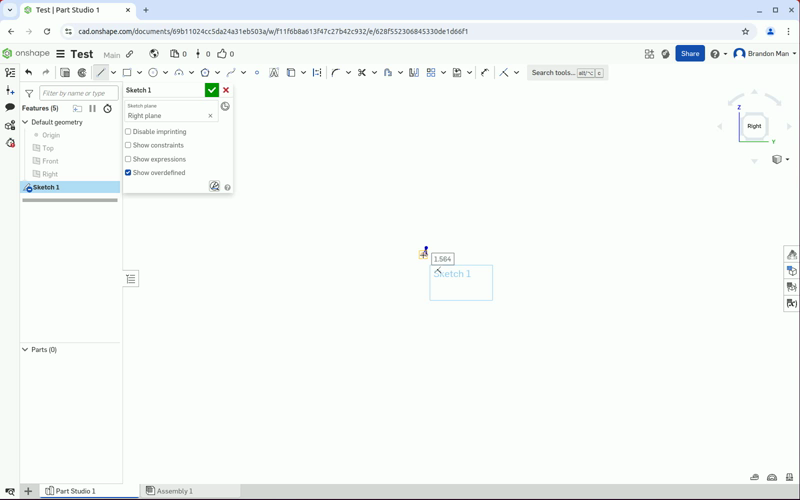
key(esc)
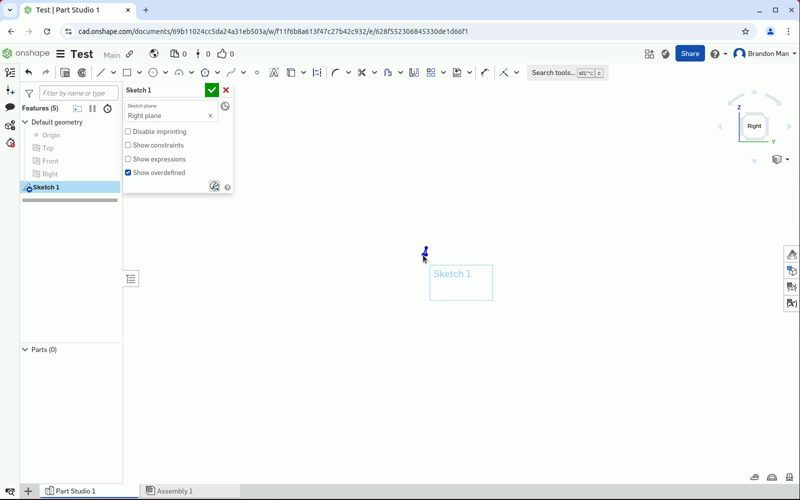
mouse_move(424, 252)
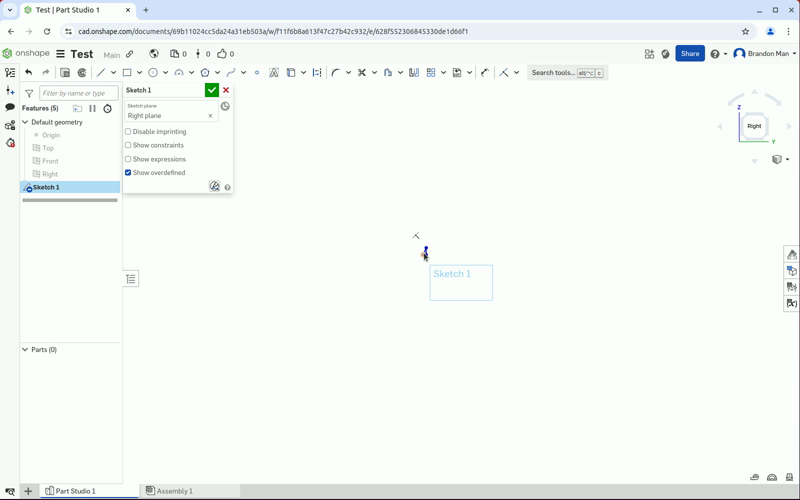
scroll(6)
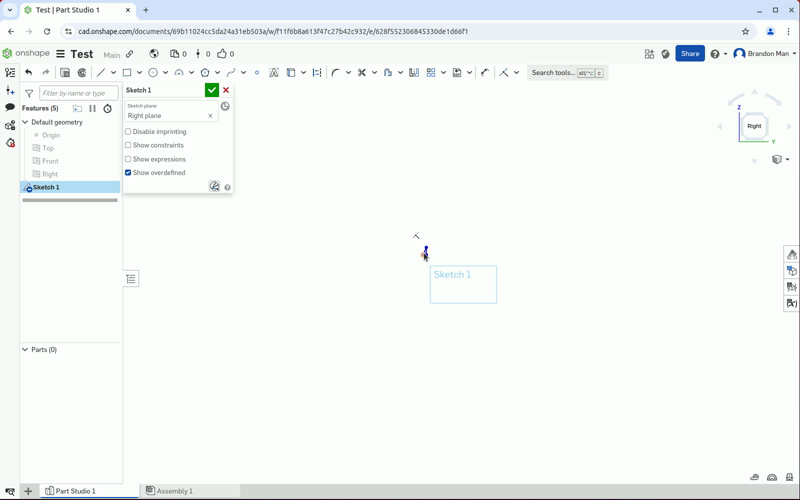
scroll(6)
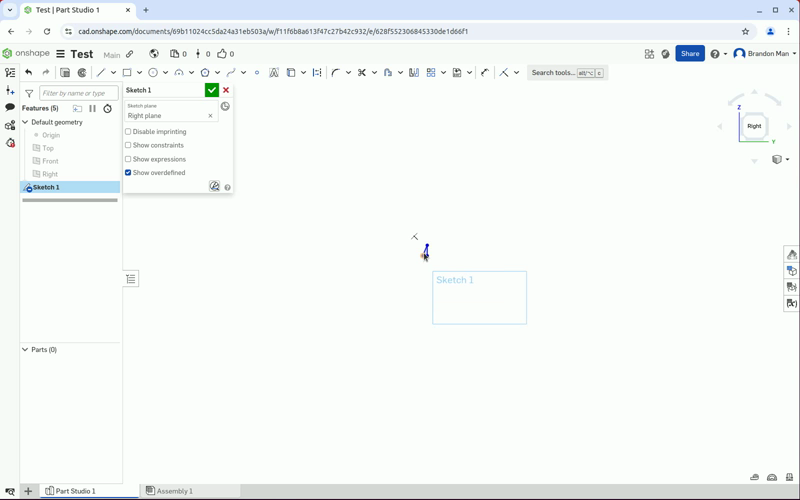
scroll(6)
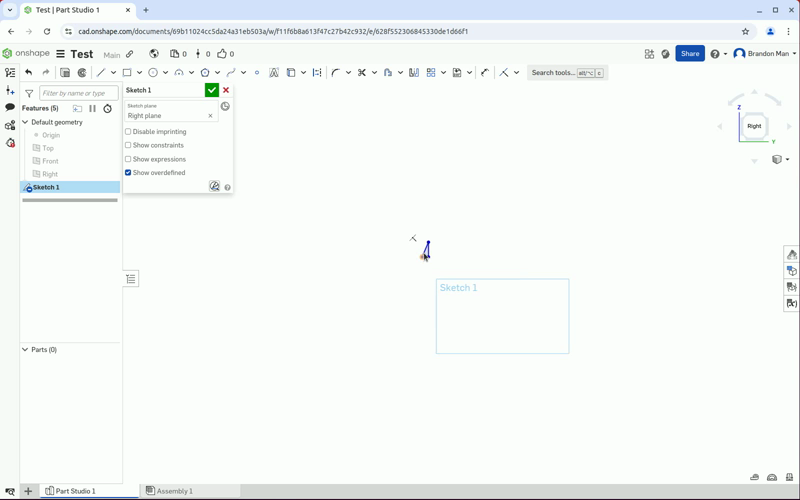
scroll(6)
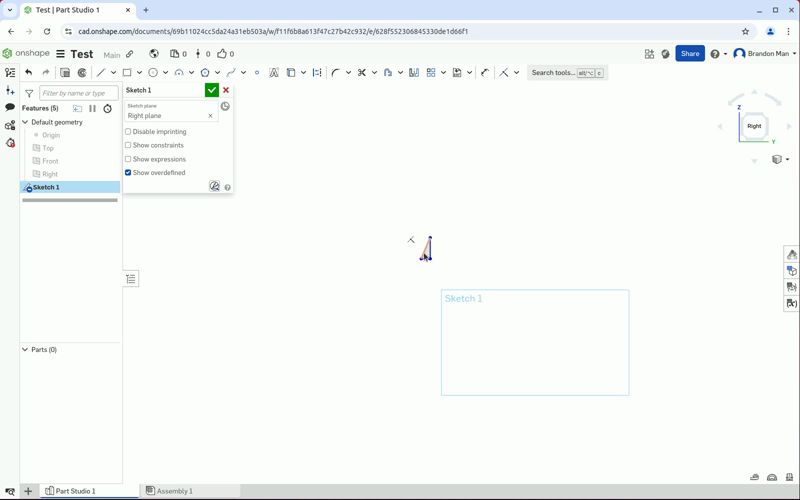
scroll(6)
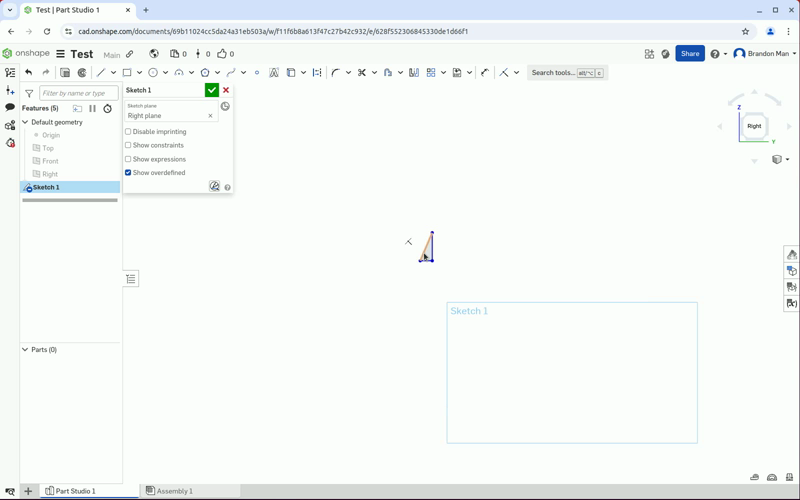
scroll(6)
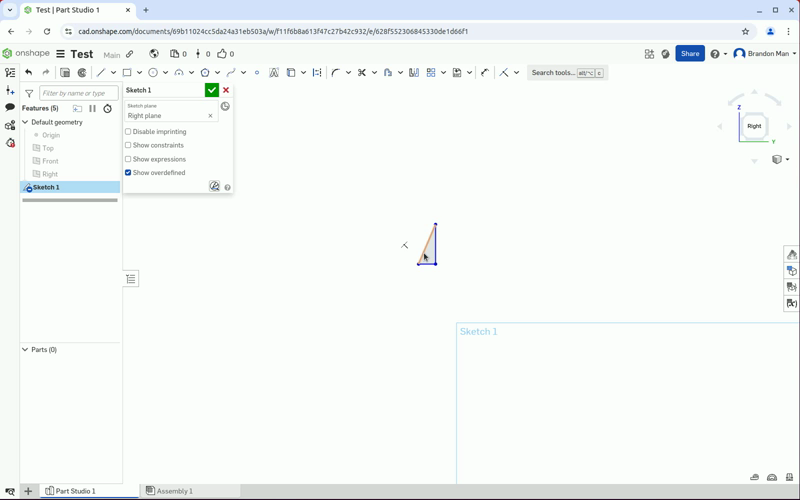
scroll(6)
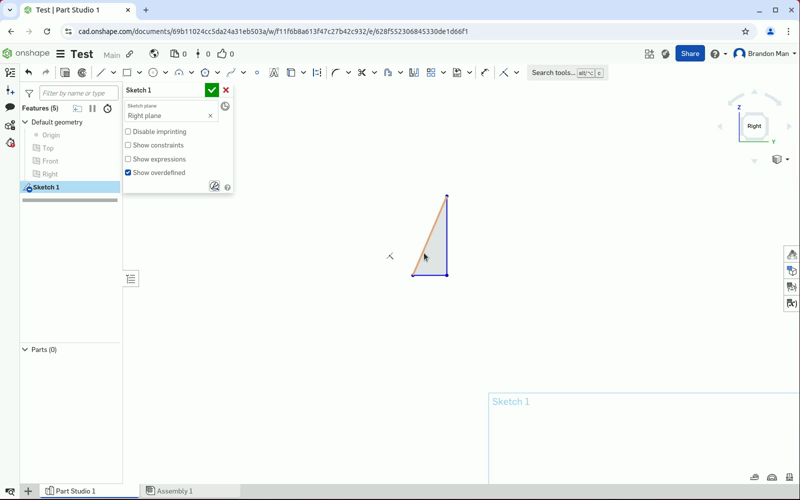
click(424, 252)
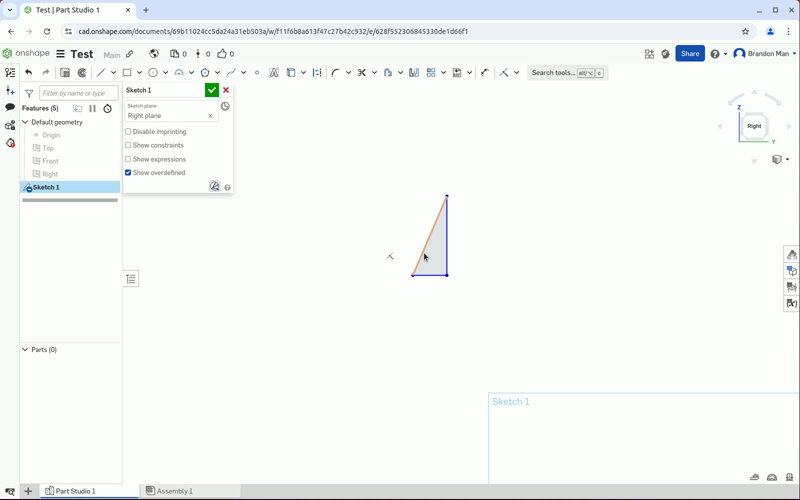
scroll(-6)
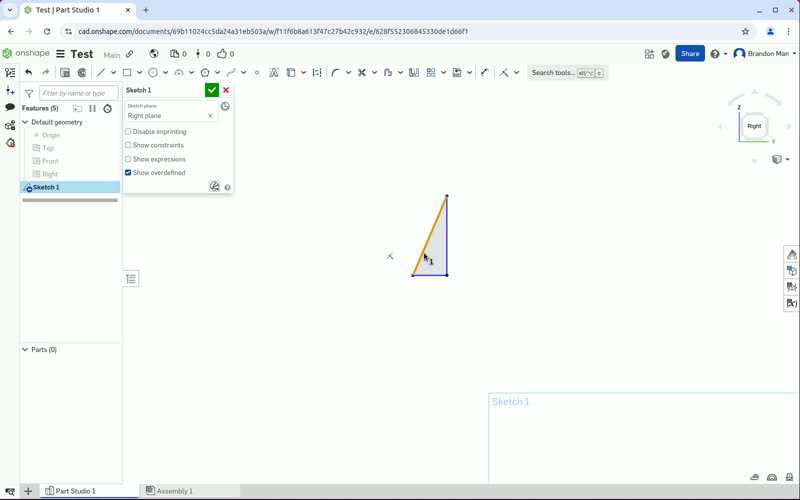
scroll(-6)
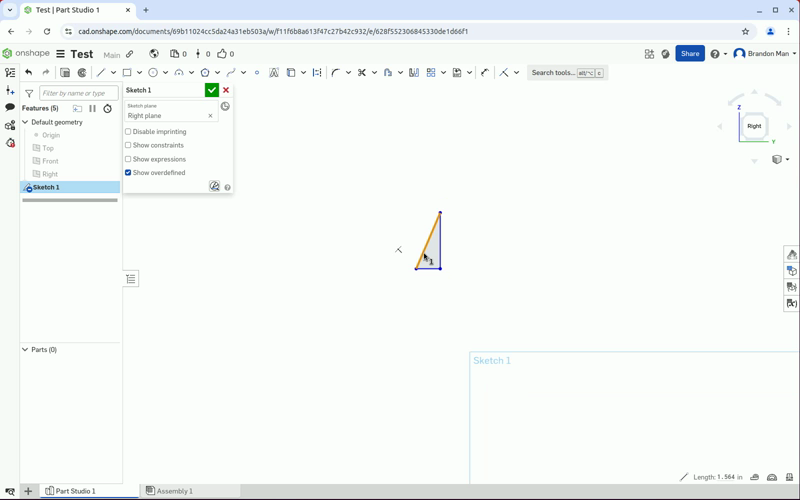
scroll(-6)
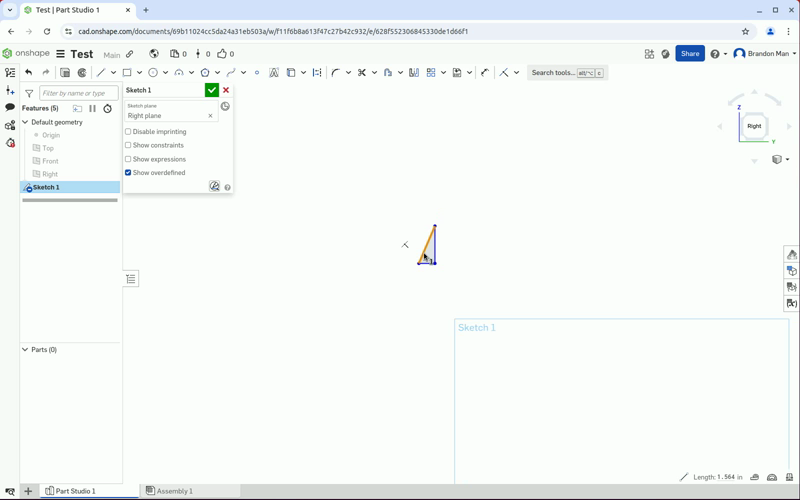
scroll(-6)
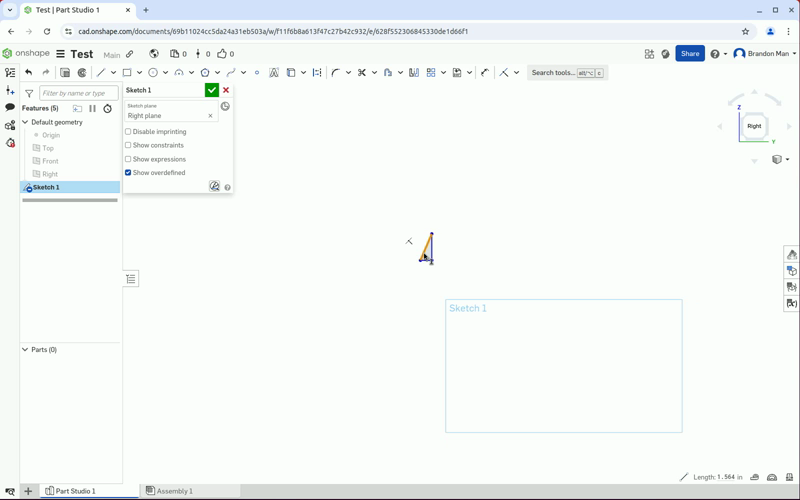
scroll(-6)
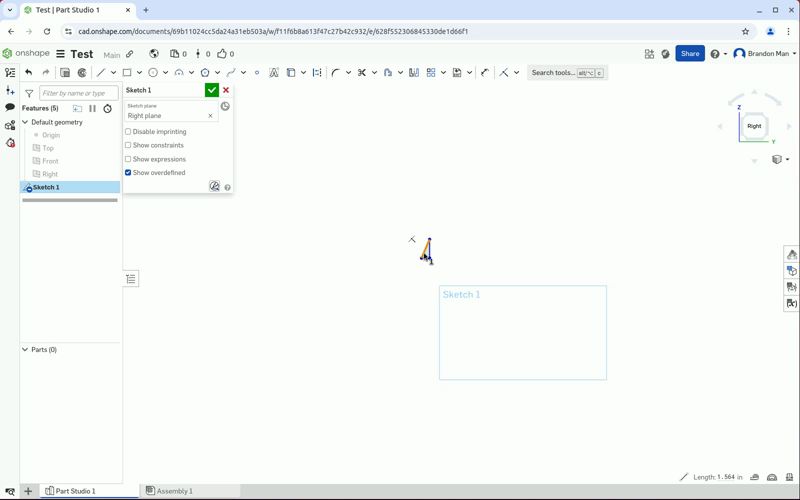
scroll(-6)
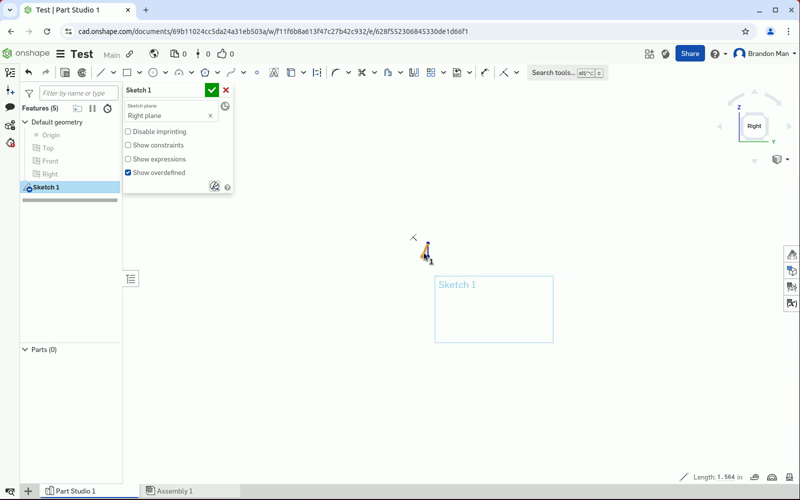
scroll(-6)
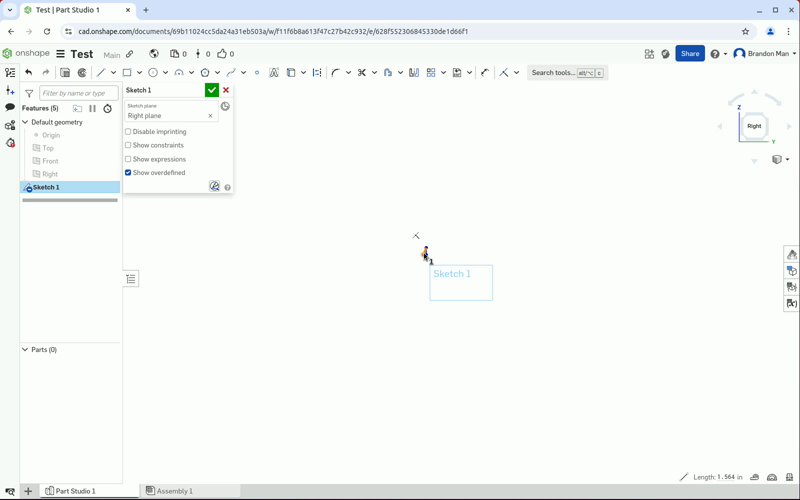
mouse_move(73, 352)
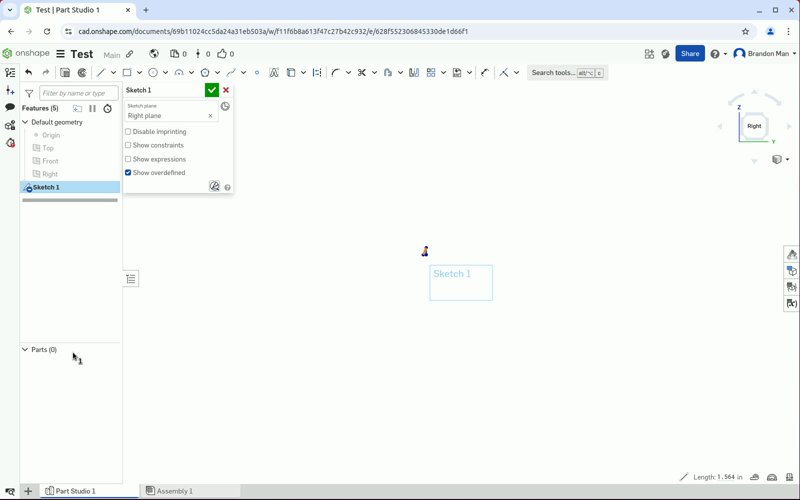
key(shift+y)
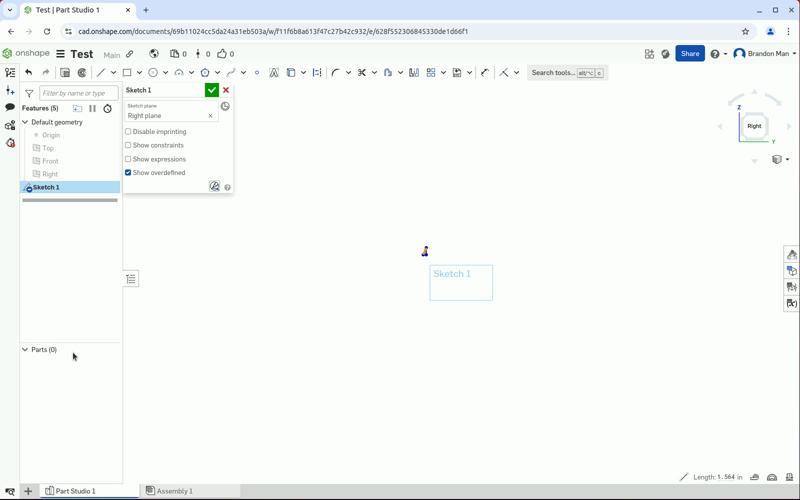
key(shift+e)
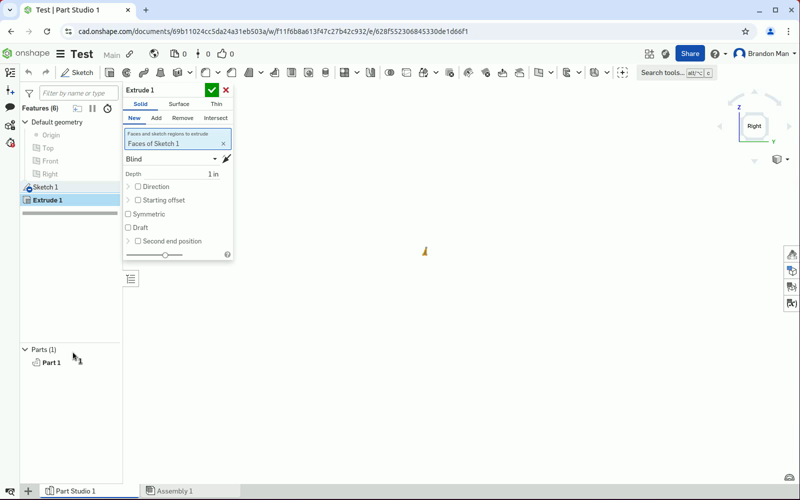
mouse_move(143, 106)
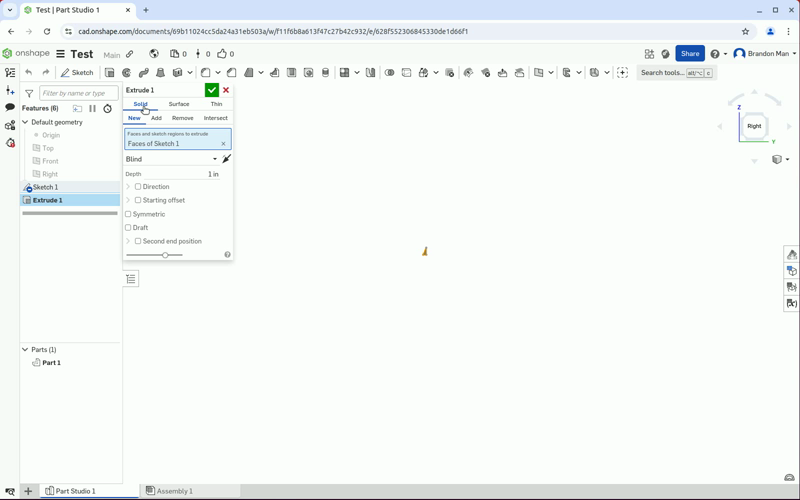
click(143, 106)
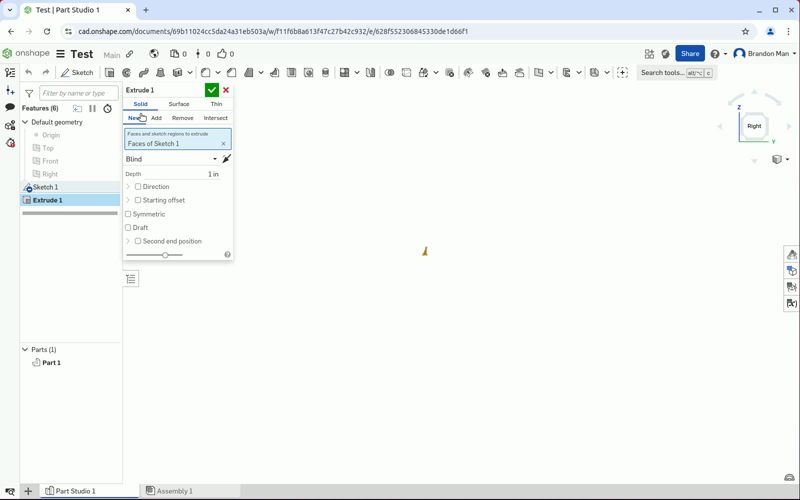
mouse_move(137, 120)
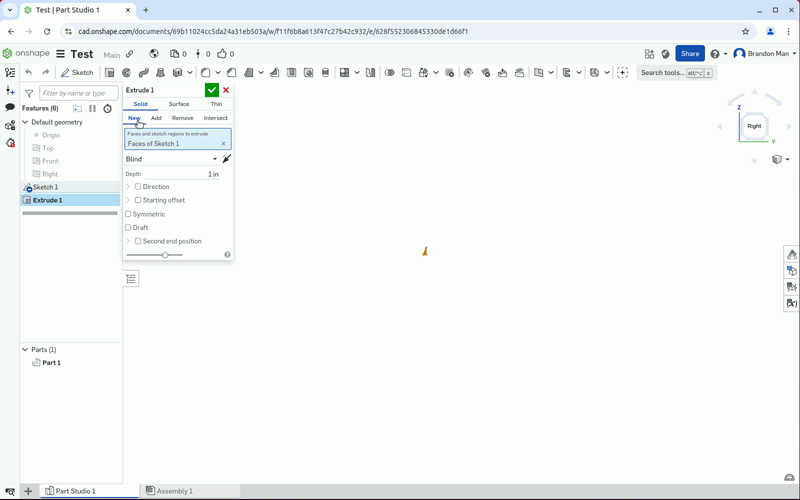
click(137, 120)
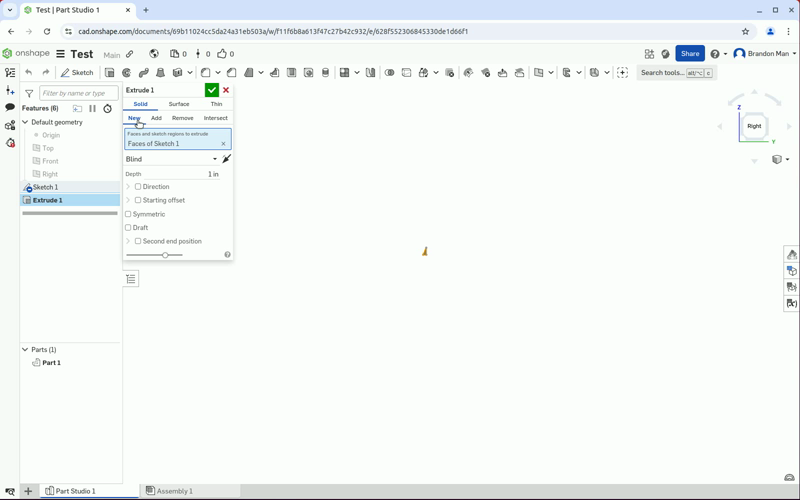
key(tab, 4)
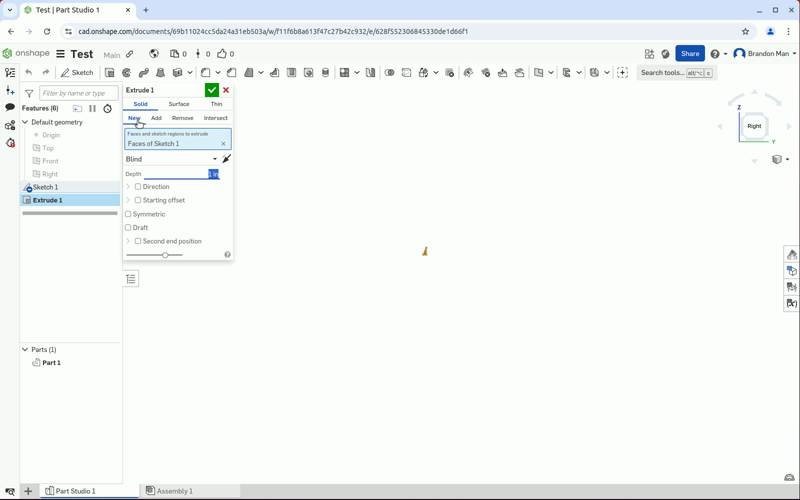
text(23.108)
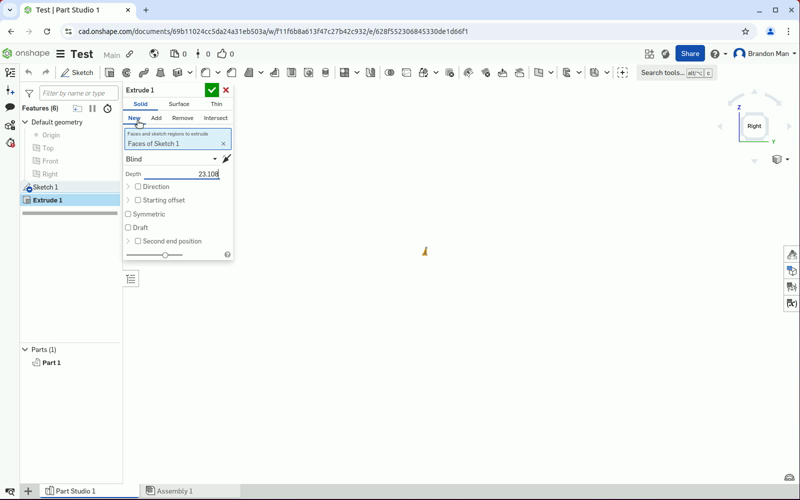
key(enter)
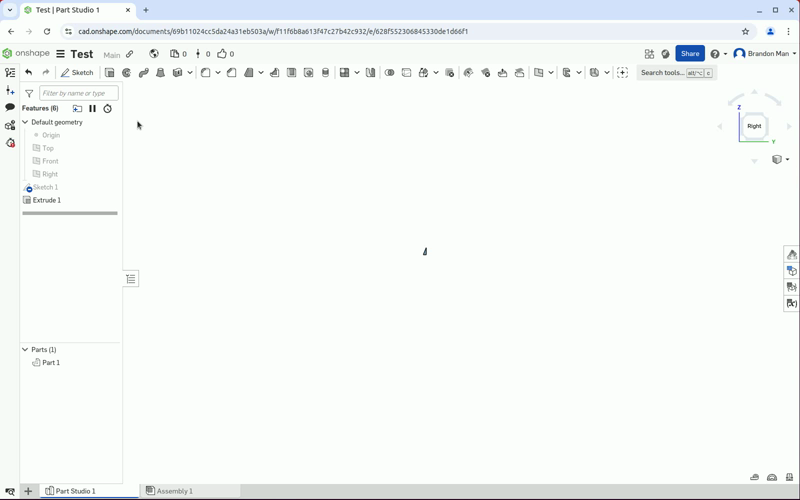
key(shift+h)
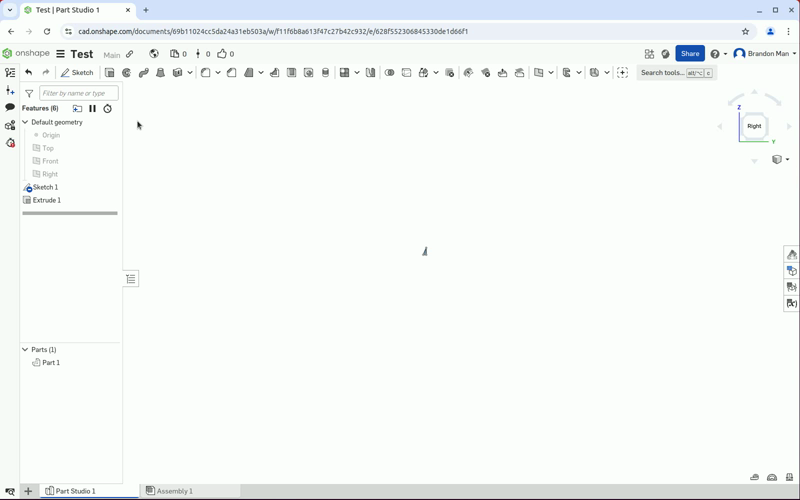
key(shift+h)
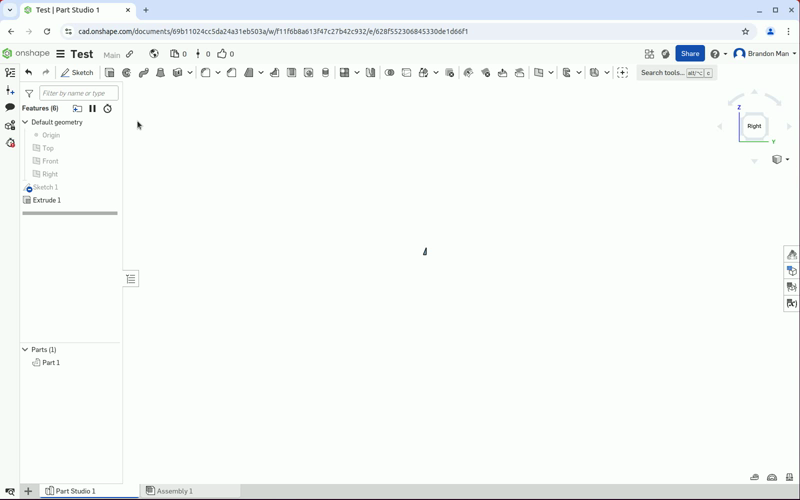
mouse_move(73, 189)
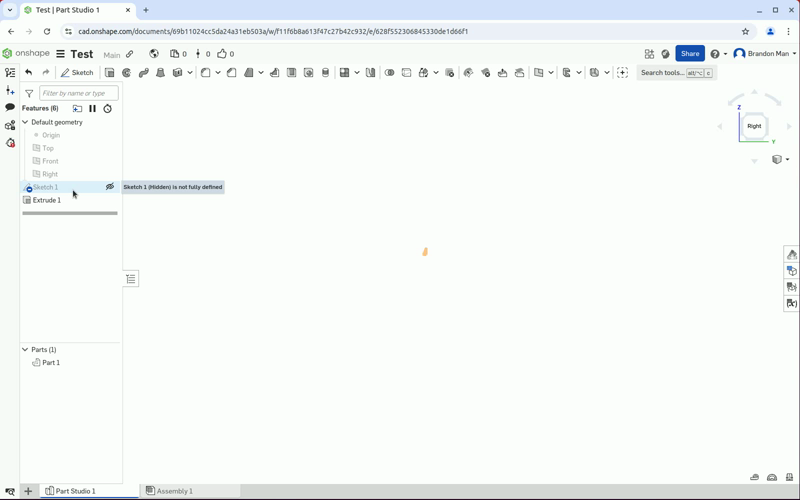
click(73, 189)
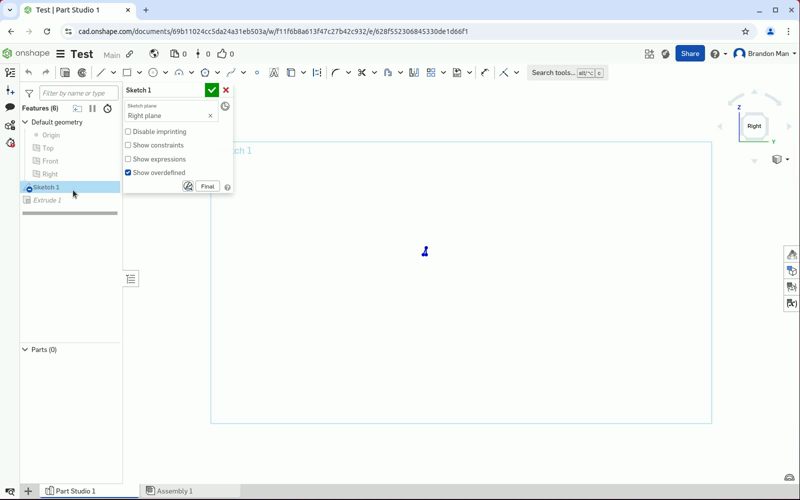
mouse_move(229, 92)
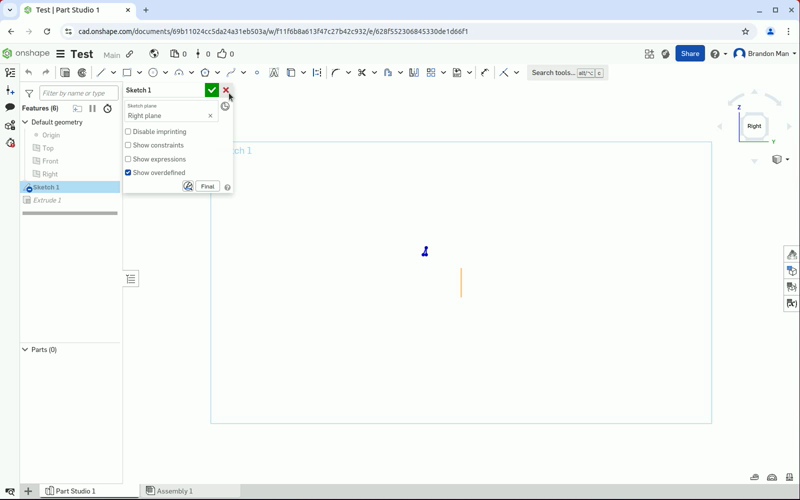
click(229, 92)
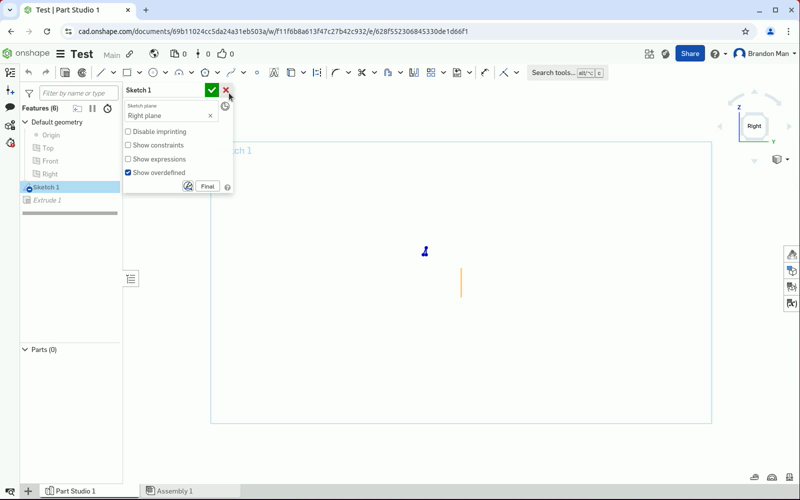
key(shift+s)
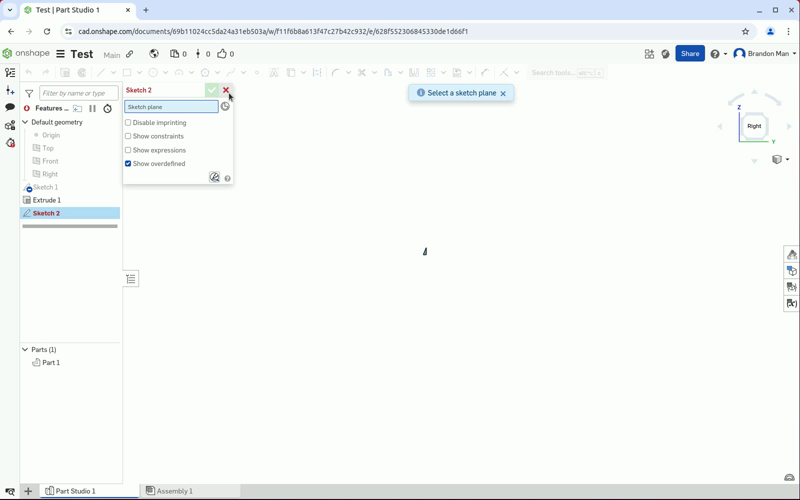
mouse_move(73, 176)
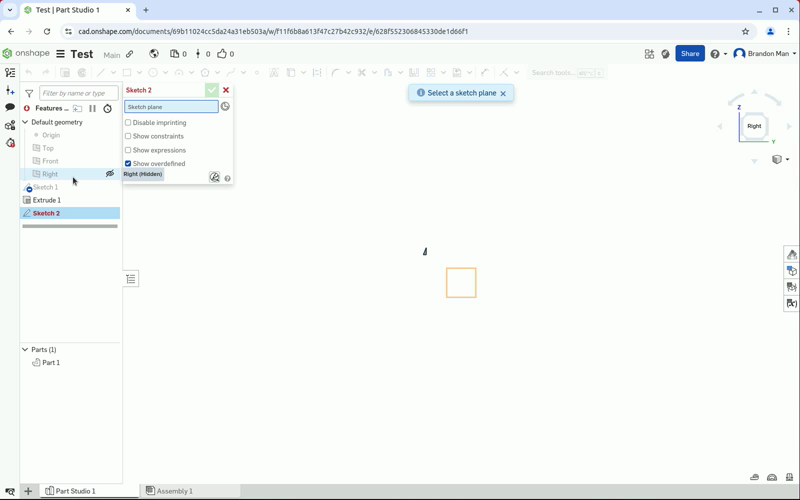
click(73, 176)
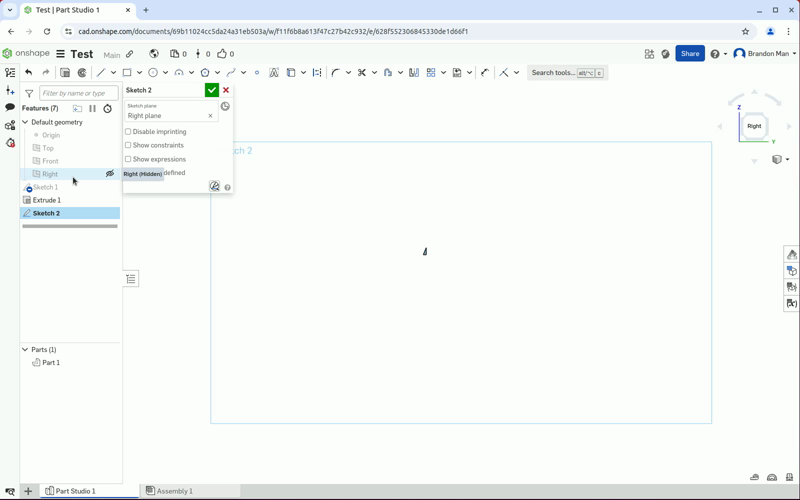
mouse_move(73, 352)
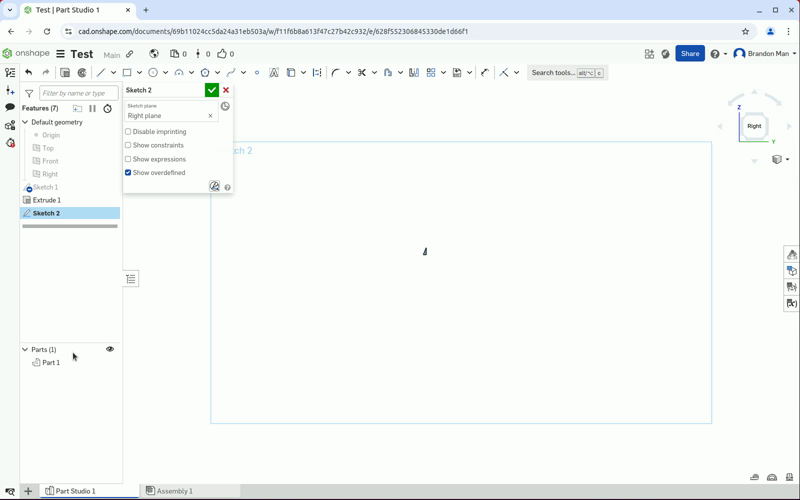
key(y)
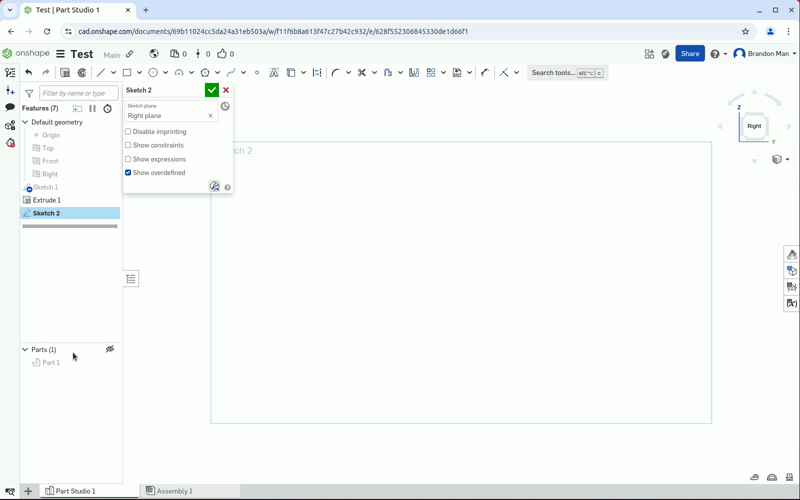
key(l)
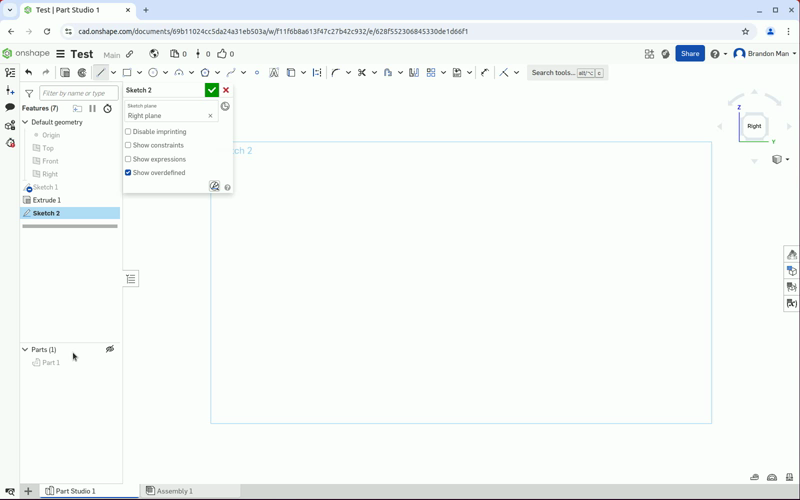
key_down(shift)
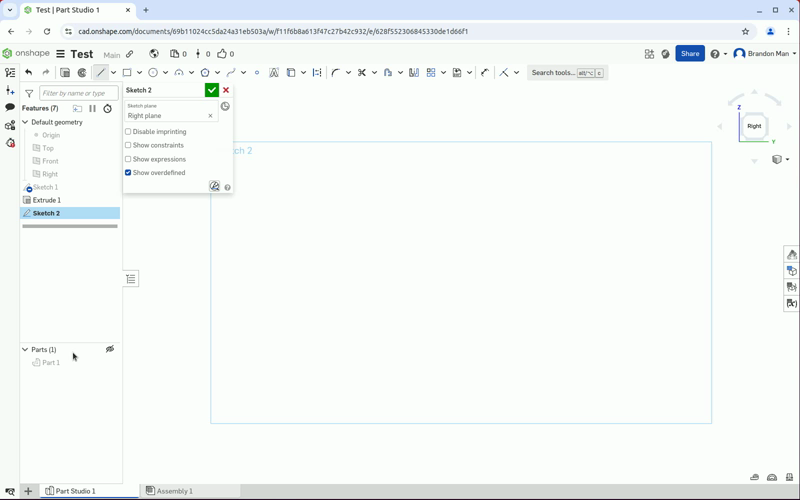
mouse_move(423, 254)
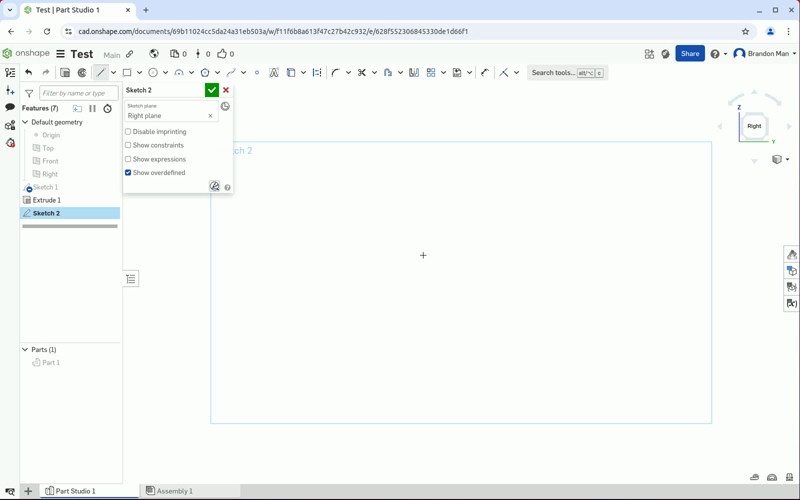
click(423, 254)
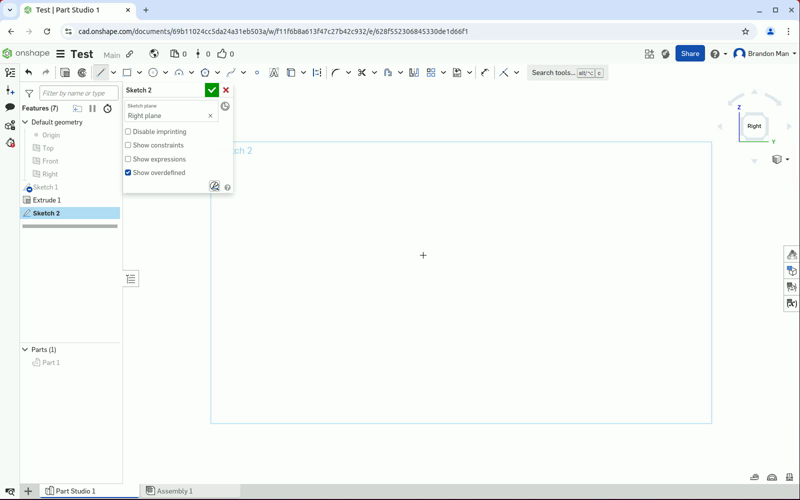
key_up(shift)
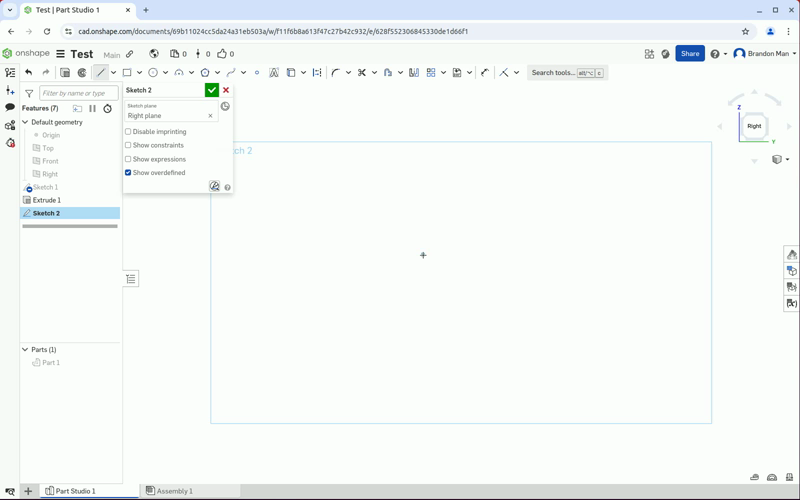
key_down(shift)
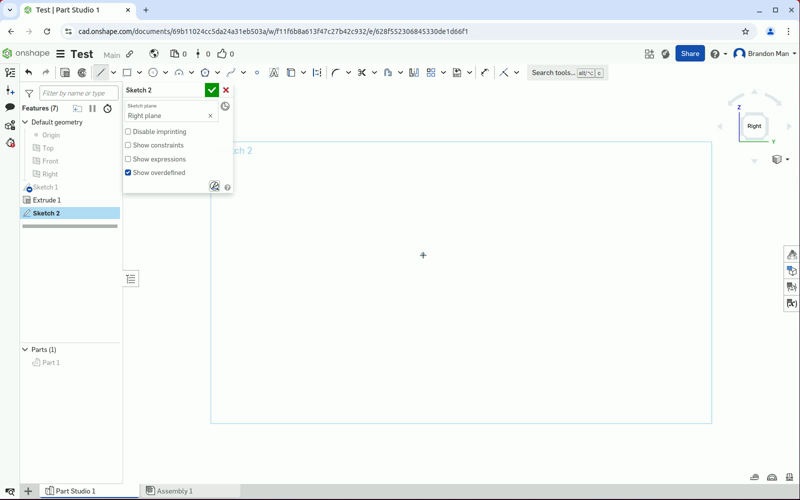
mouse_move(453, 254)
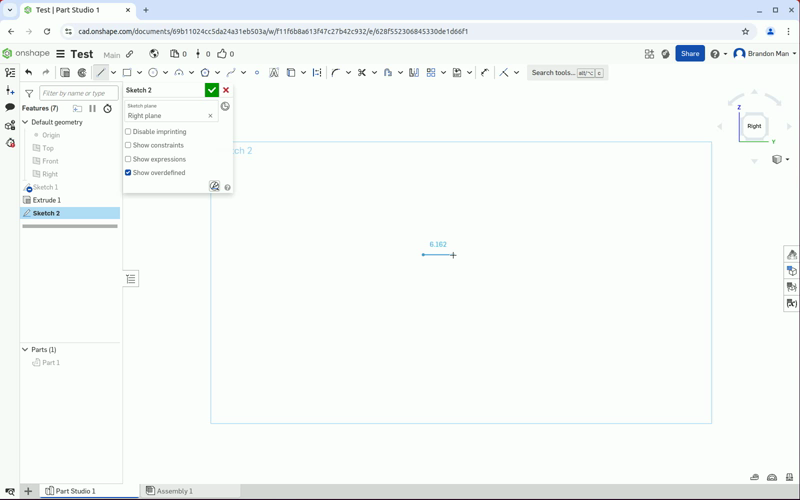
mouse_move(426, 261)
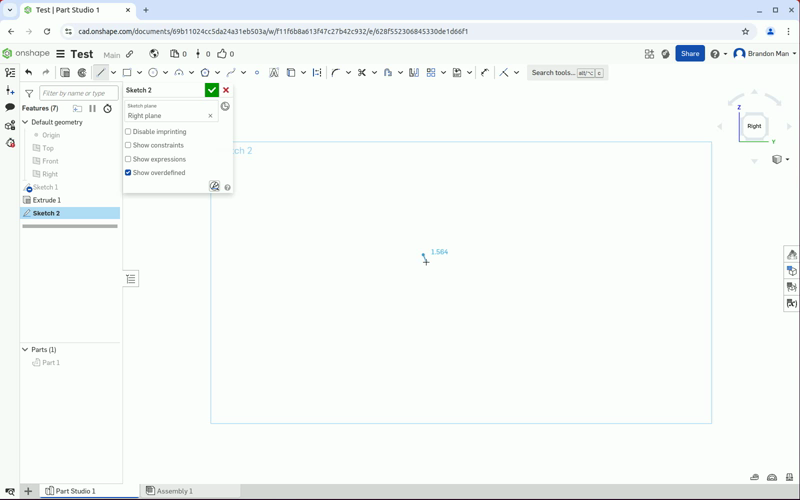
scroll(6)
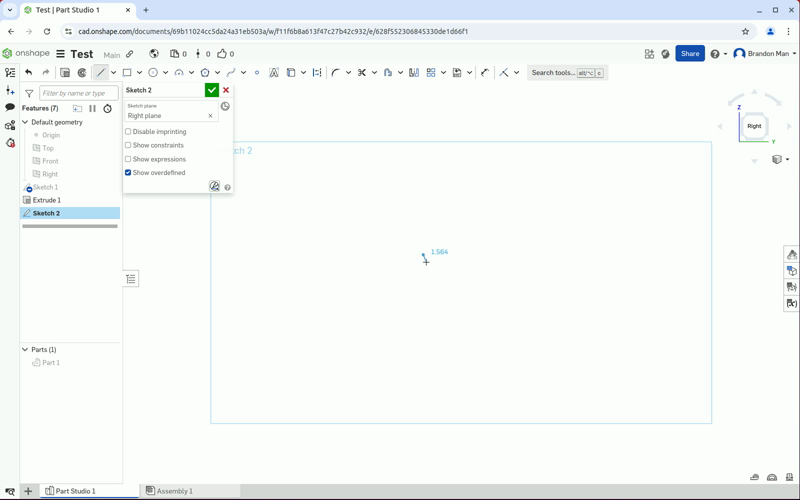
scroll(6)
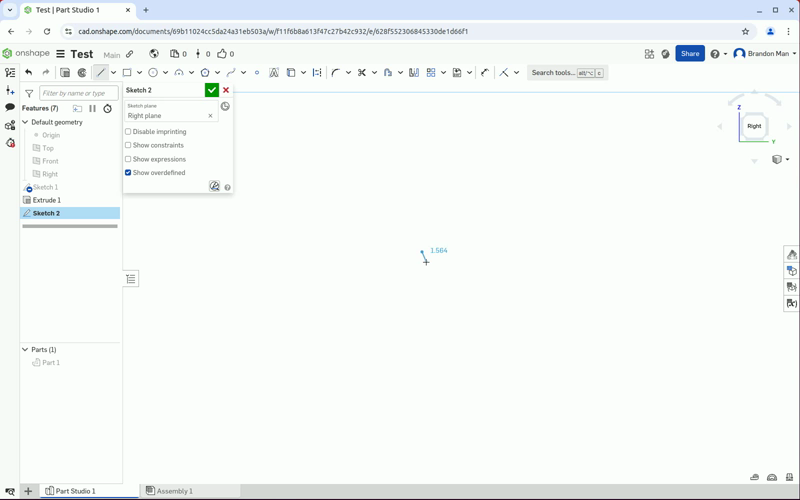
scroll(6)
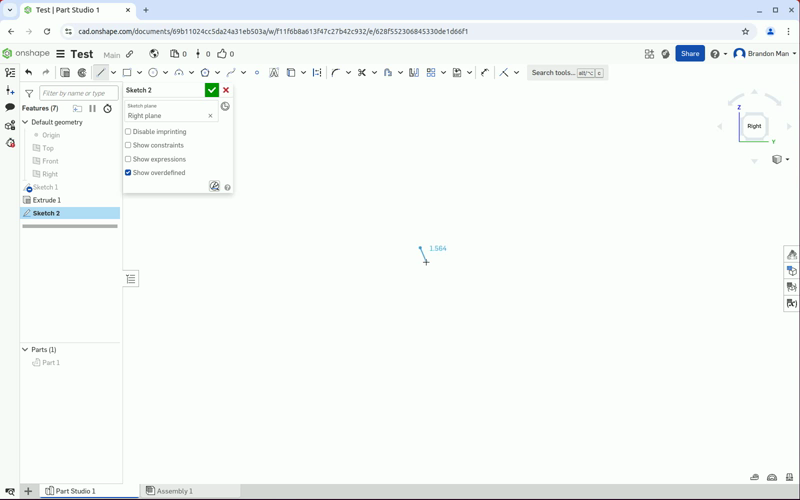
scroll(6)
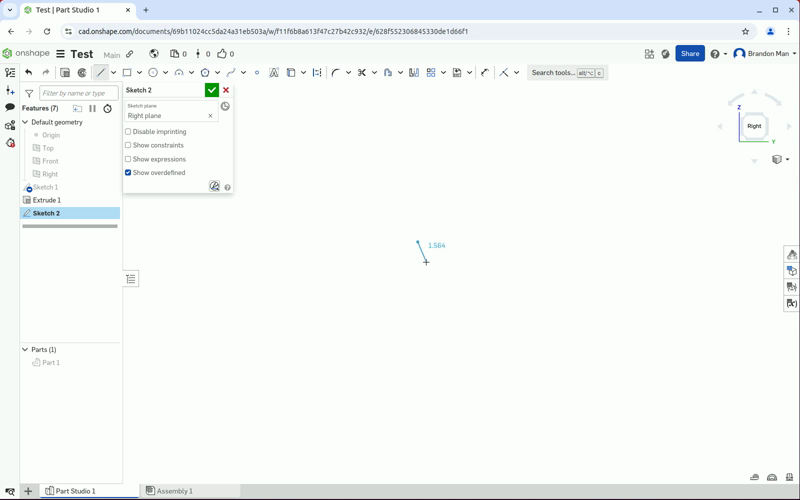
scroll(6)
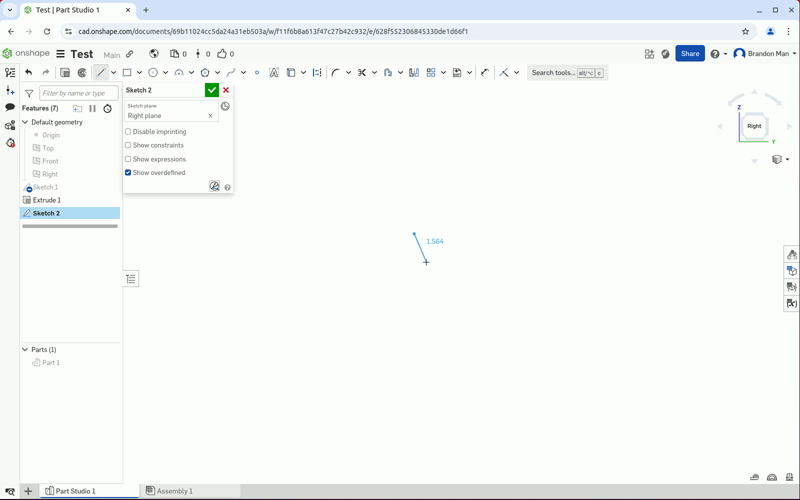
scroll(6)
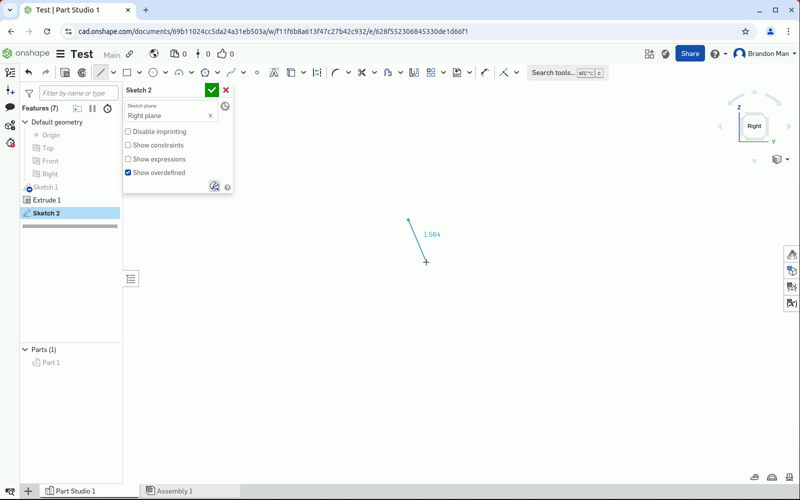
scroll(6)
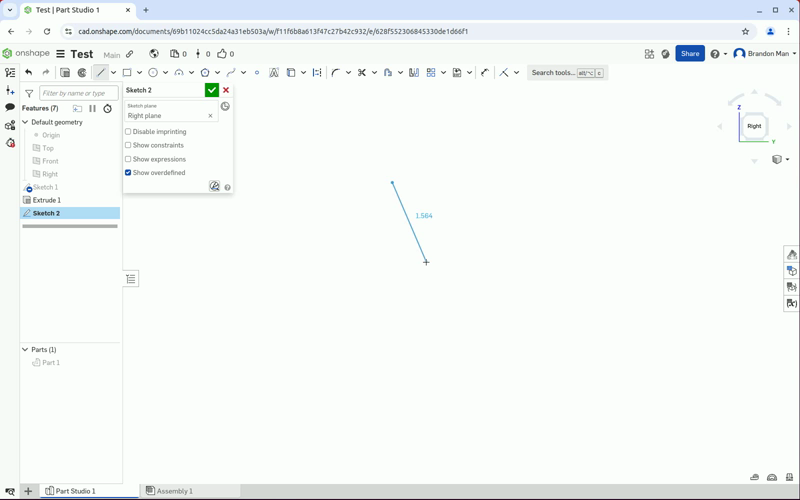
click(426, 261)
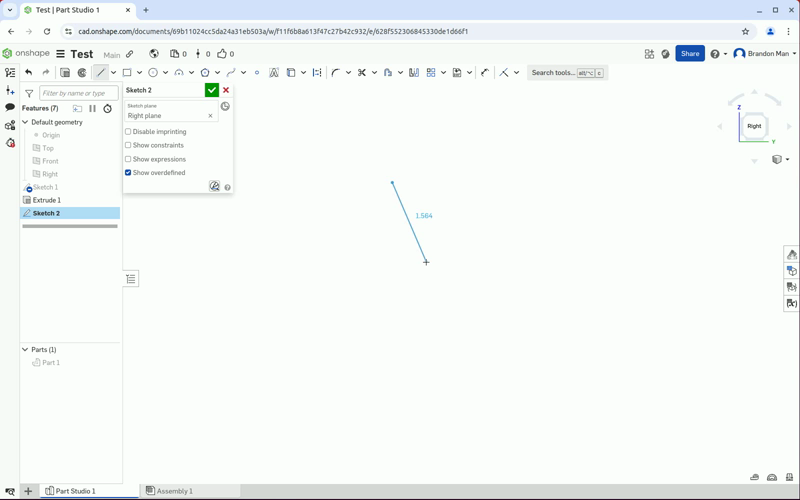
scroll(-6)
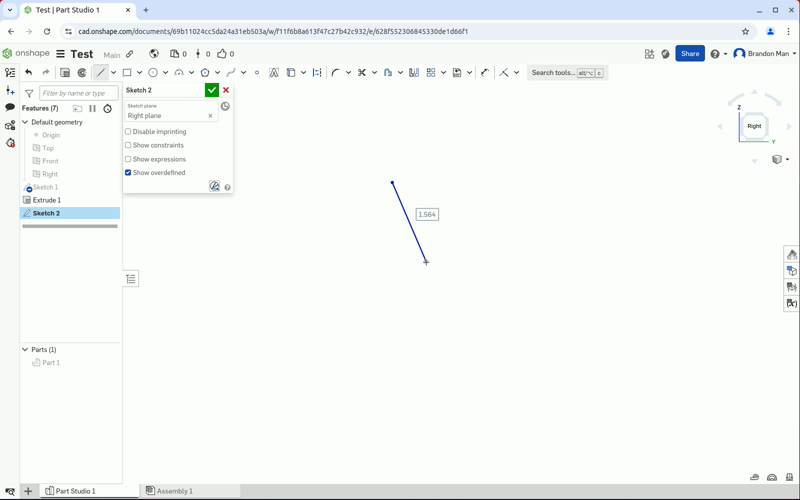
scroll(-6)
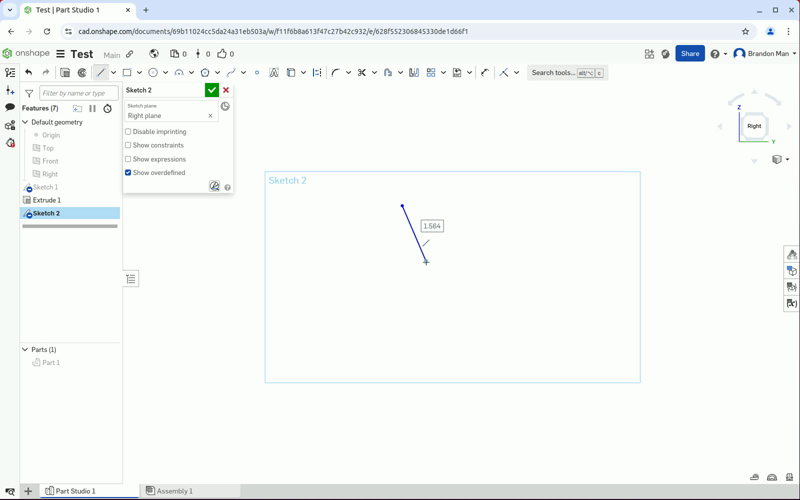
scroll(-6)
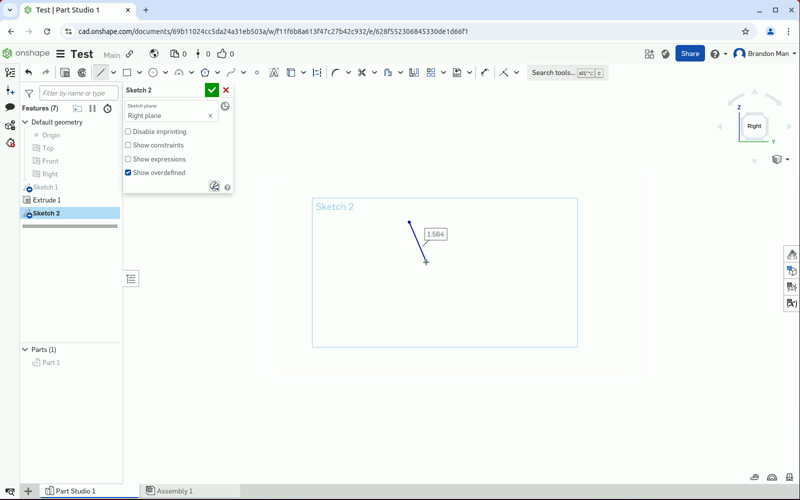
scroll(-6)
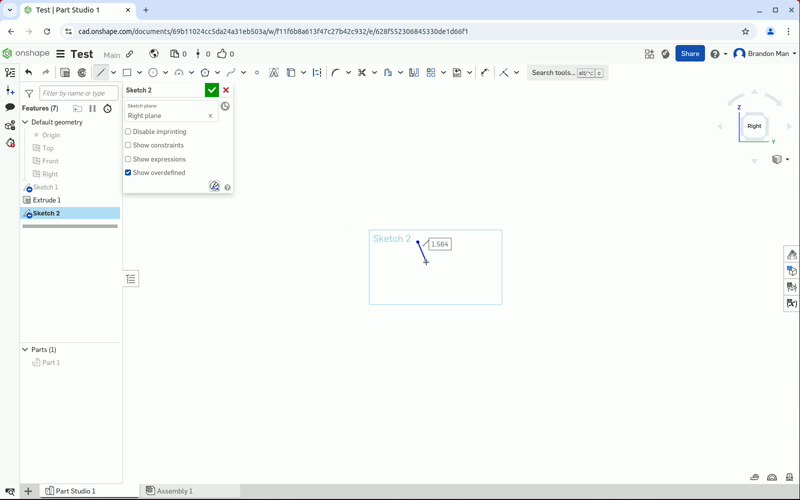
scroll(-6)
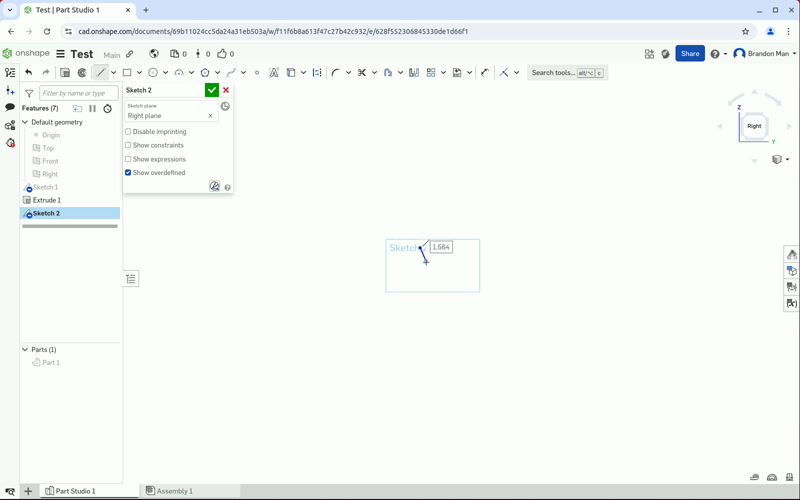
scroll(-6)
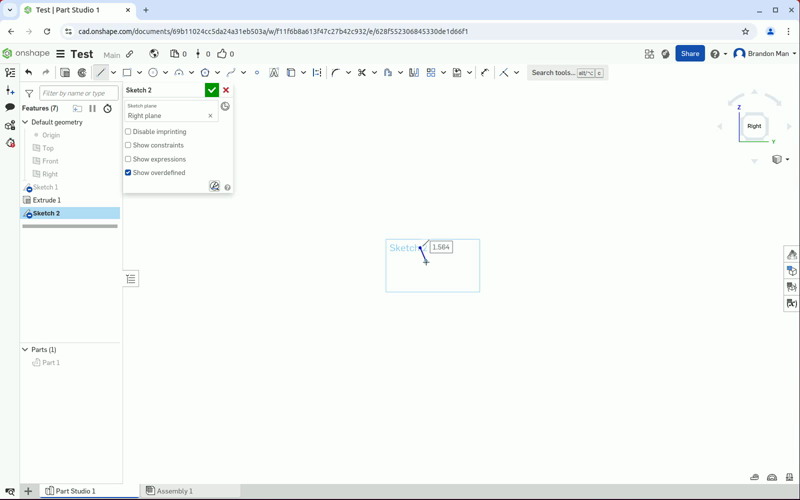
scroll(-6)
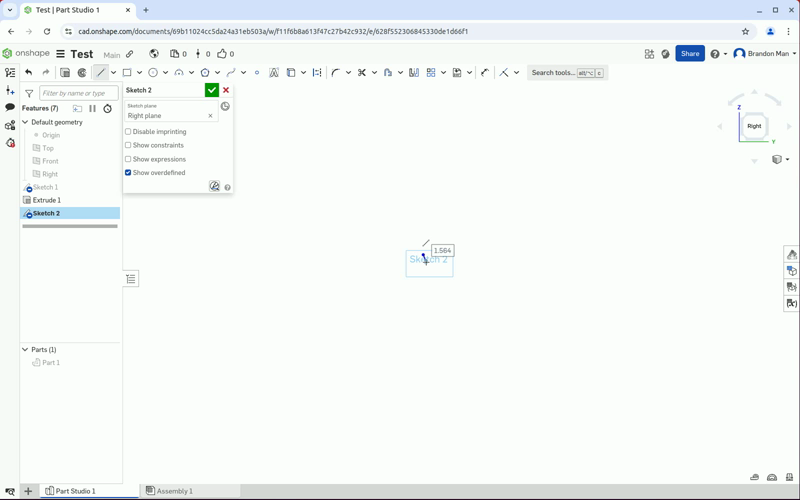
key_up(shift)
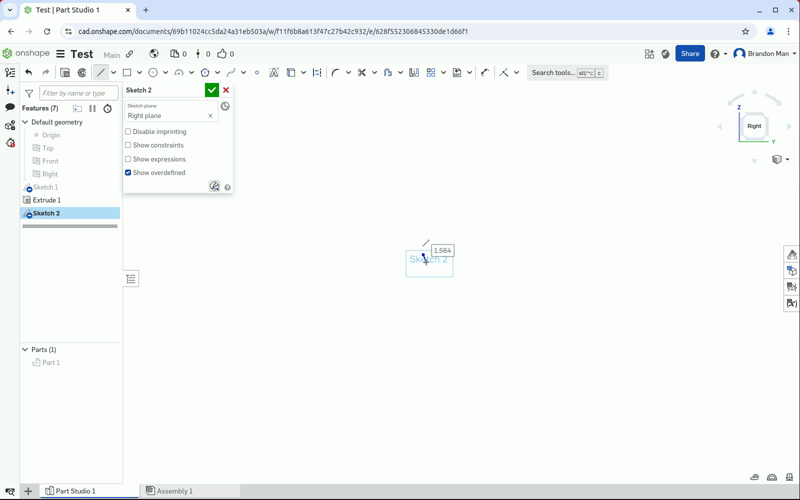
key_down(shift)
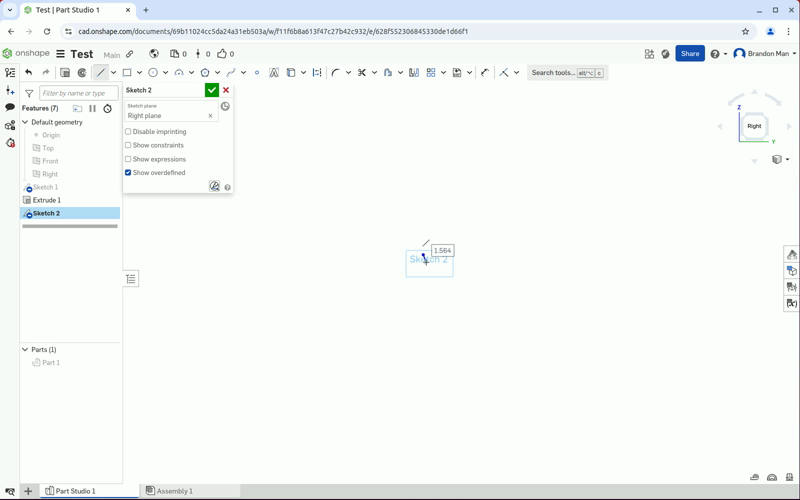
mouse_move(456, 261)
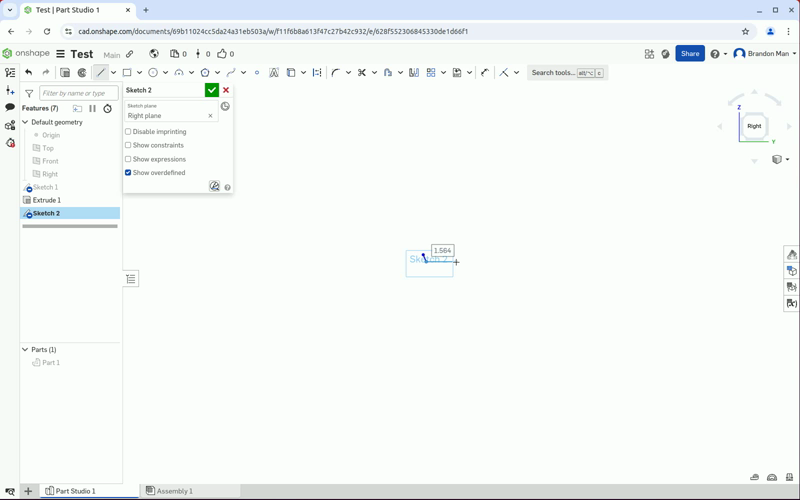
mouse_move(426, 254)
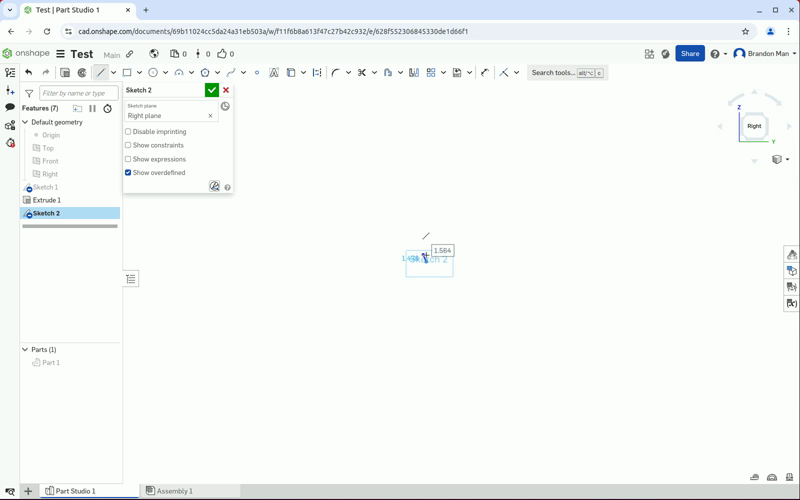
scroll(6)
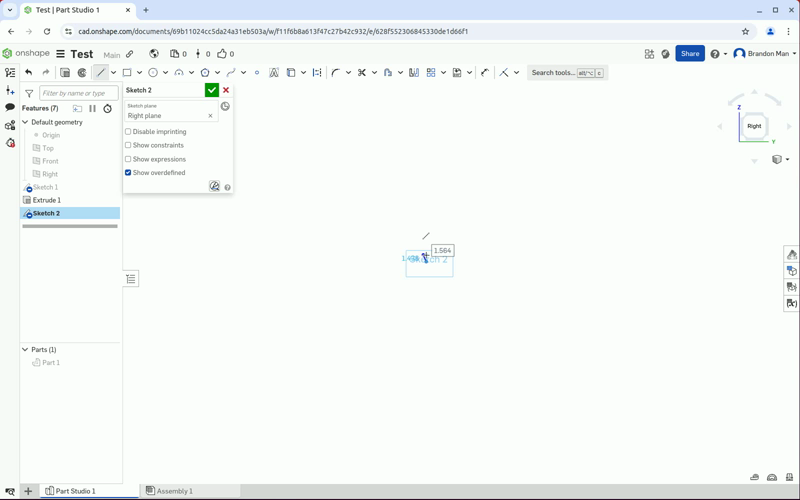
scroll(6)
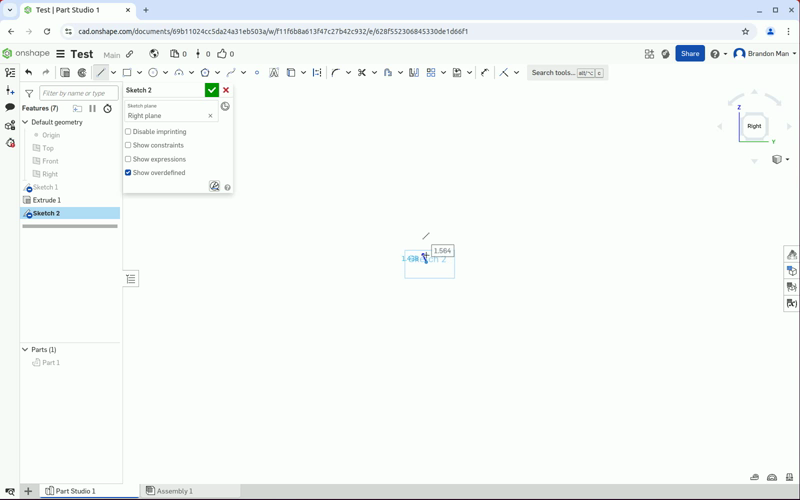
scroll(6)
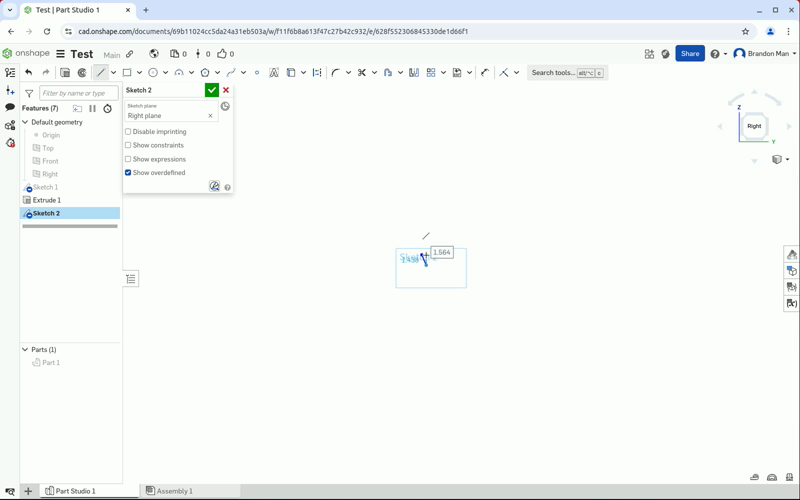
scroll(6)
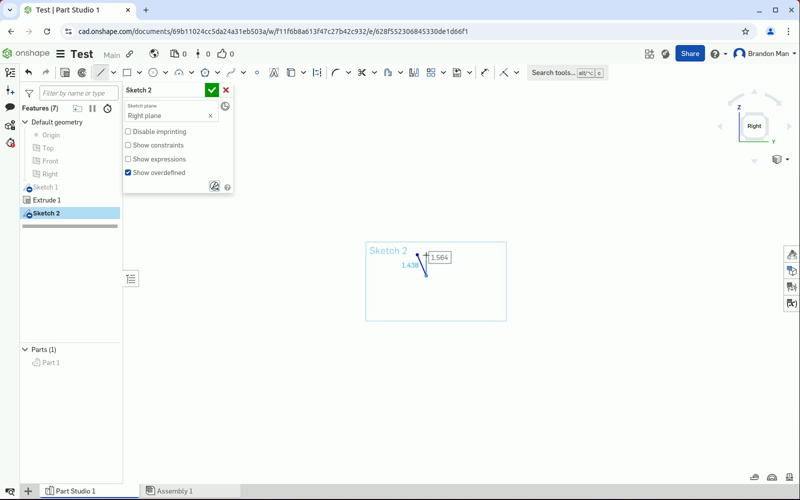
scroll(6)
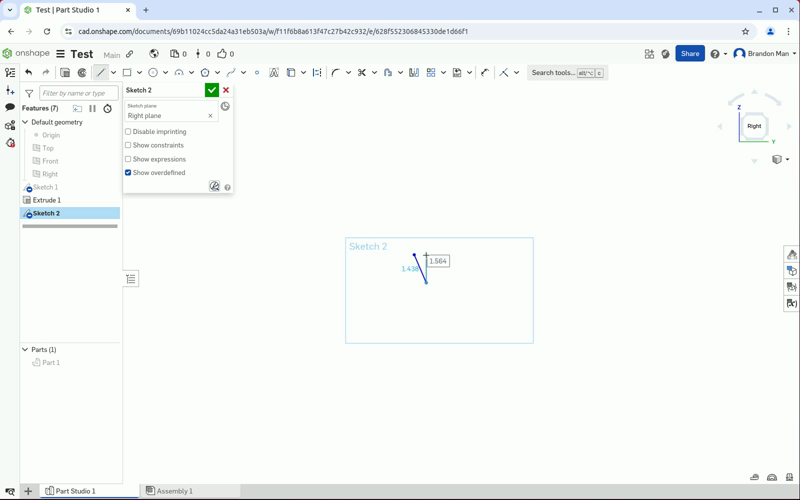
scroll(6)
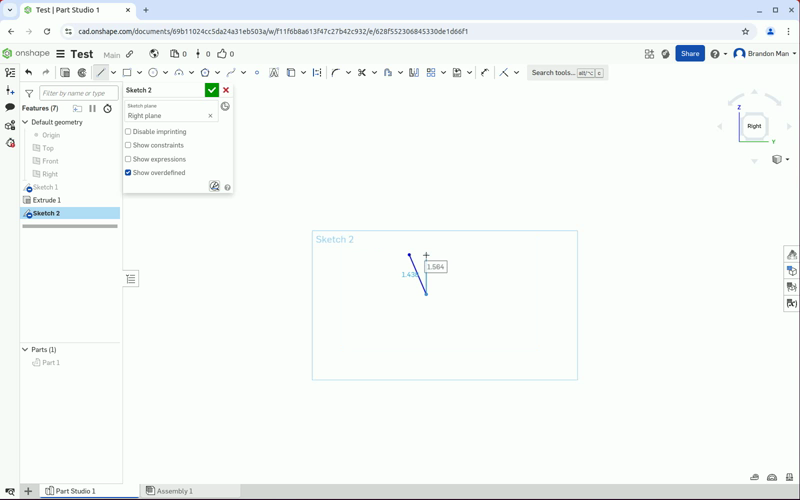
scroll(6)
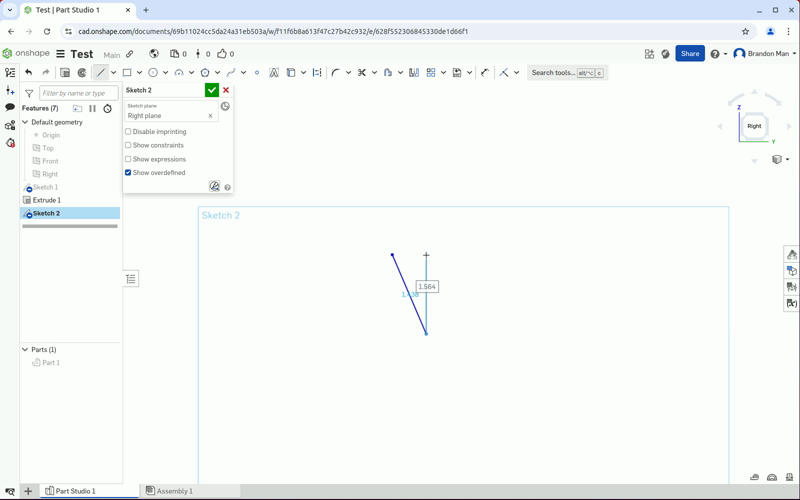
click(426, 254)
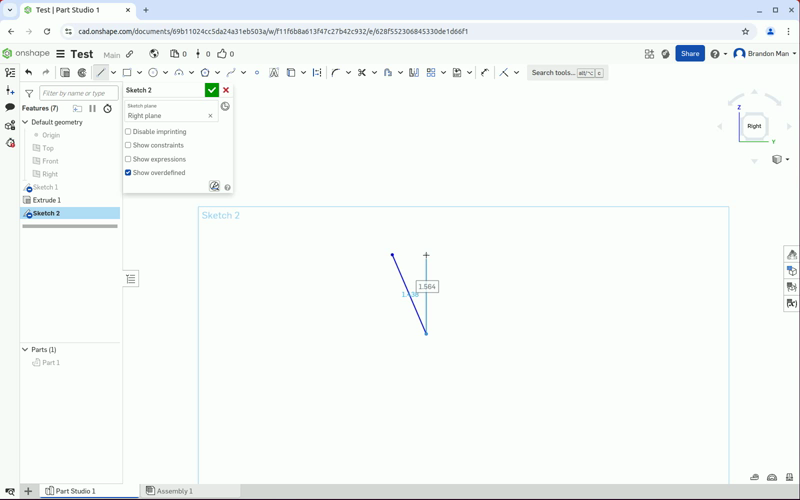
scroll(-6)
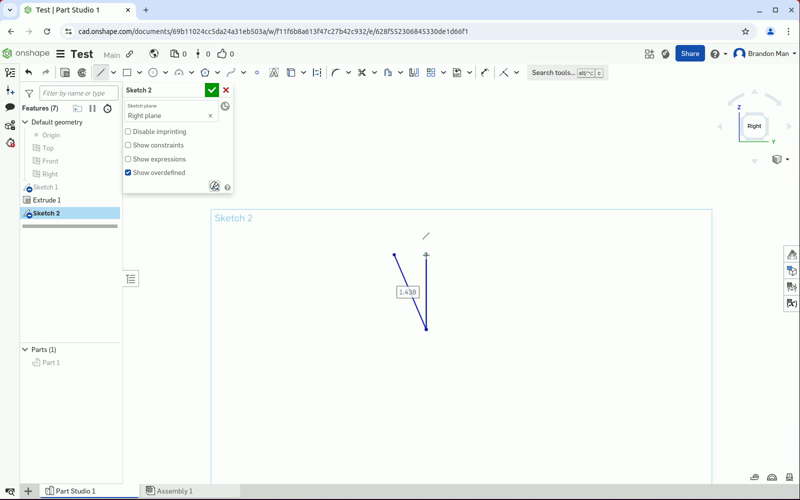
scroll(-6)
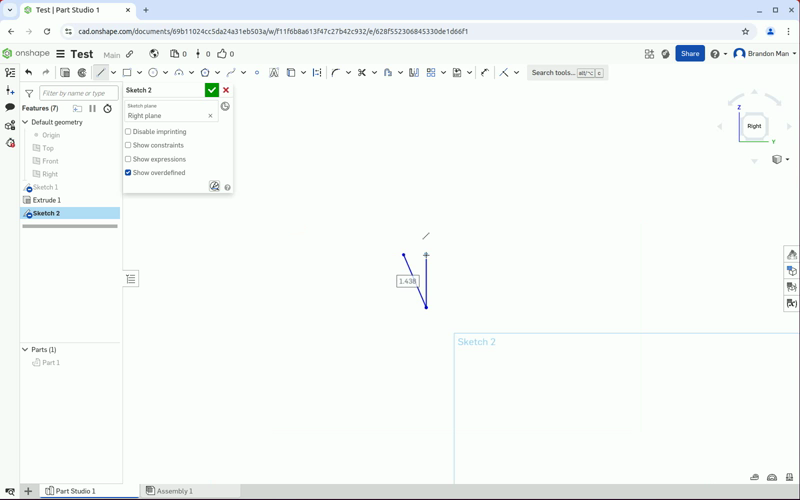
scroll(-6)
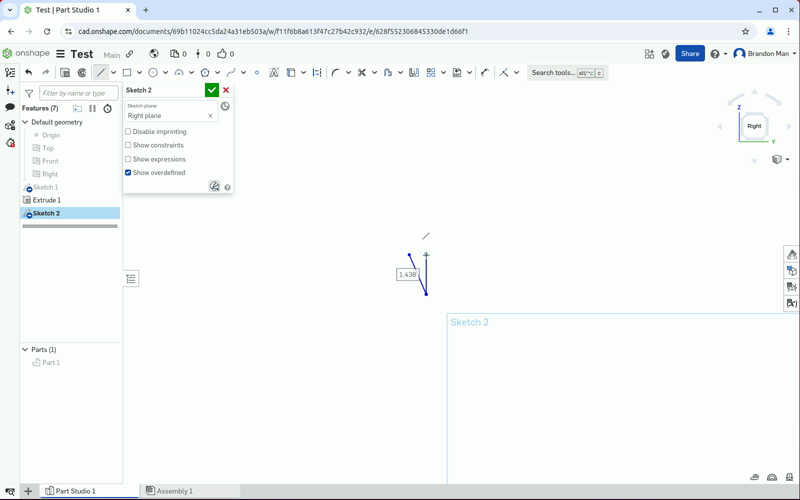
scroll(-6)
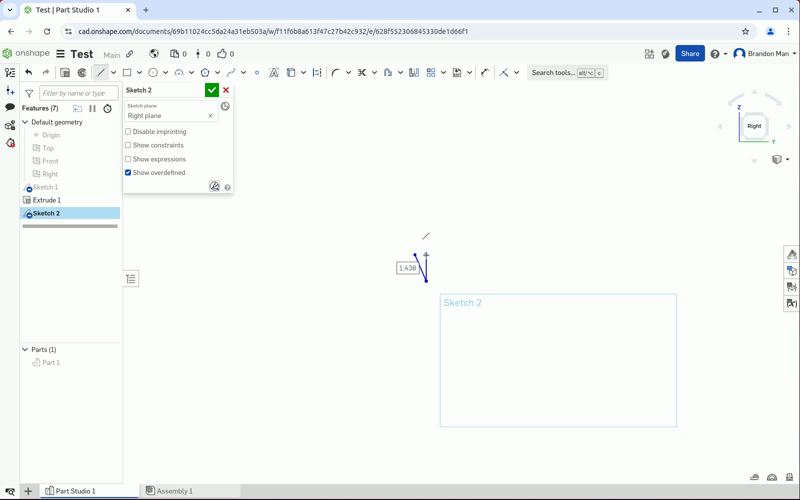
scroll(-6)
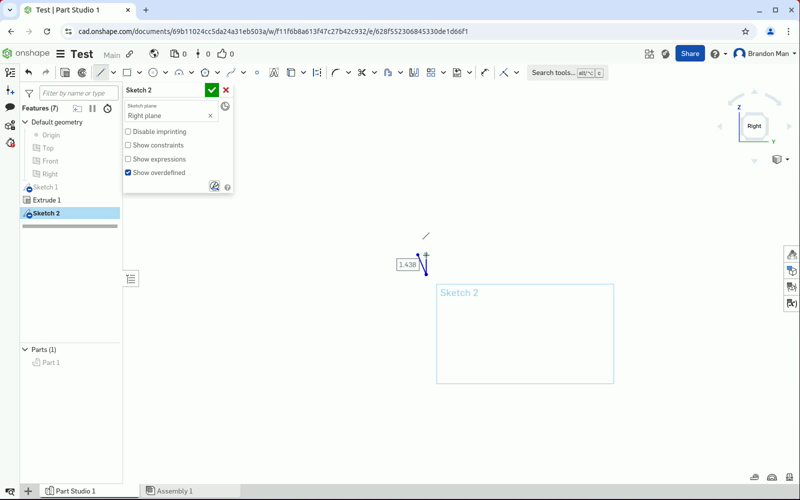
scroll(-6)
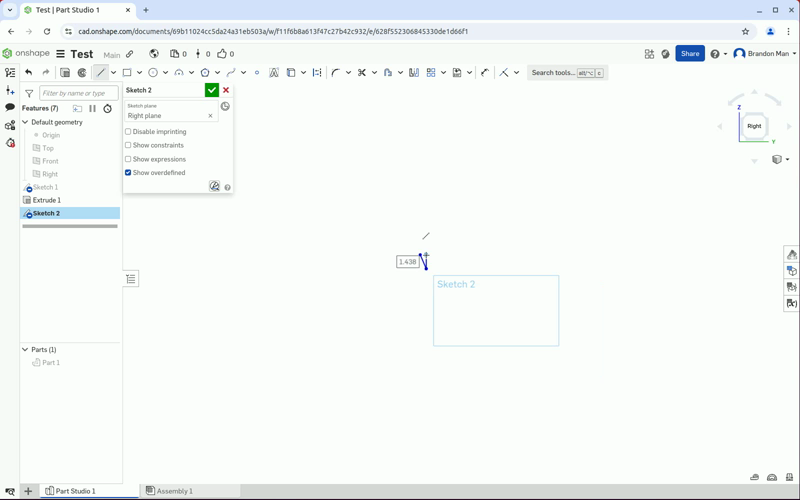
scroll(-6)
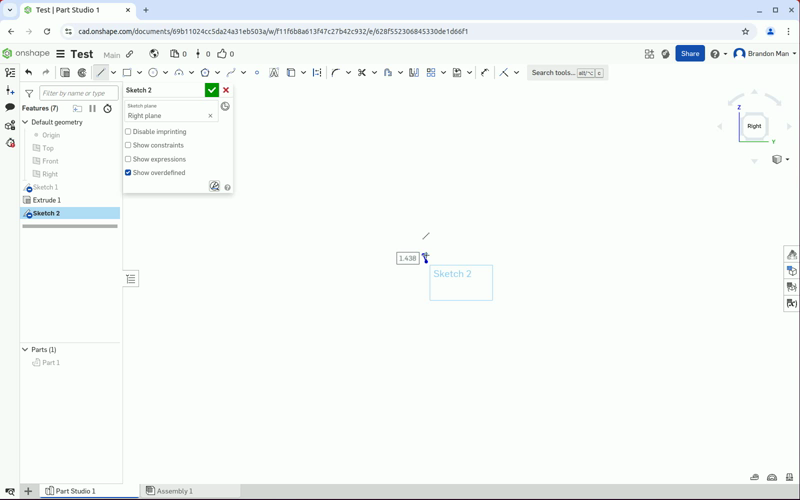
key_up(shift)
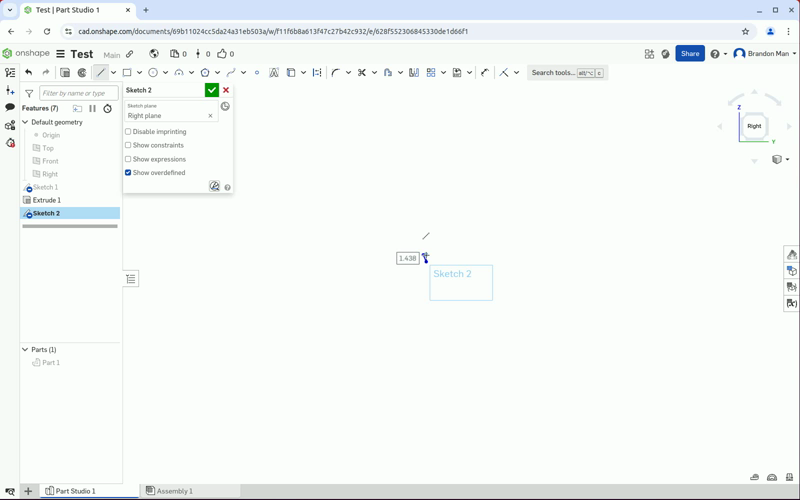
mouse_move(456, 254)
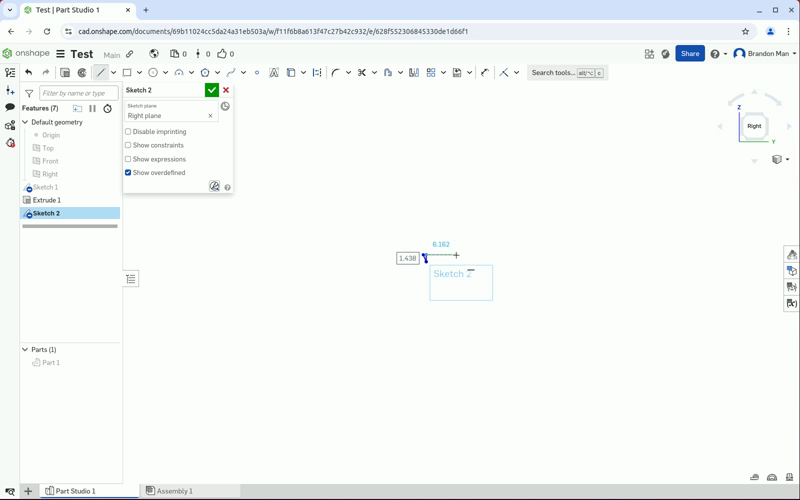
key_down(shift)
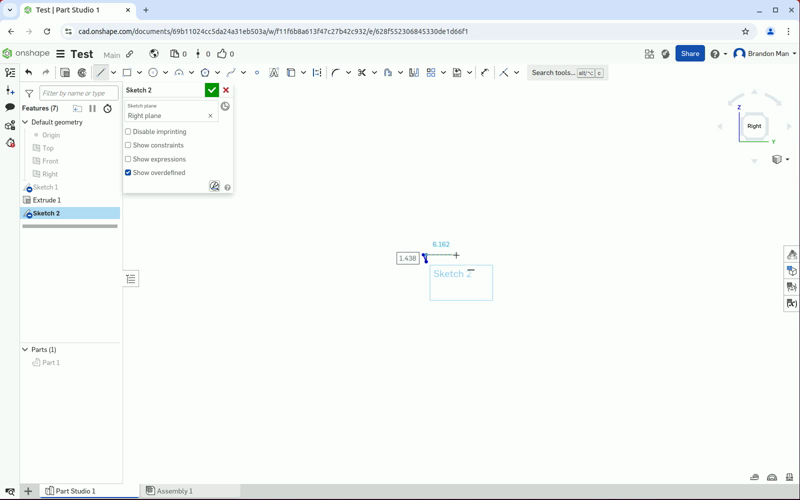
mouse_move(423, 254)
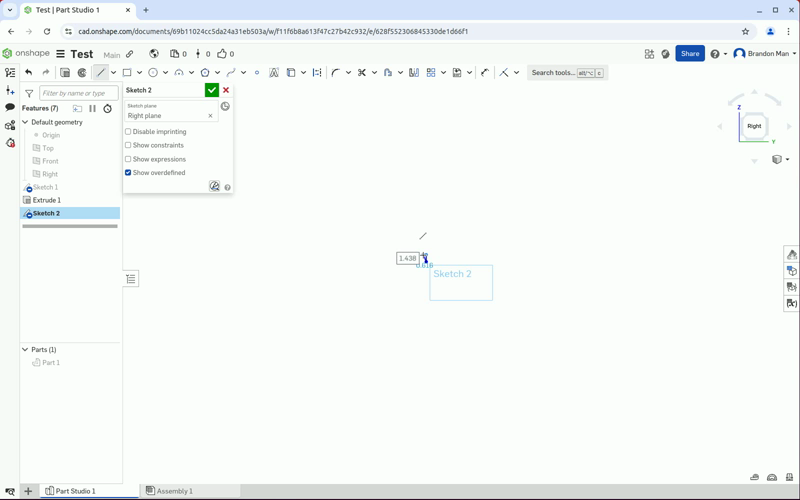
scroll(6)
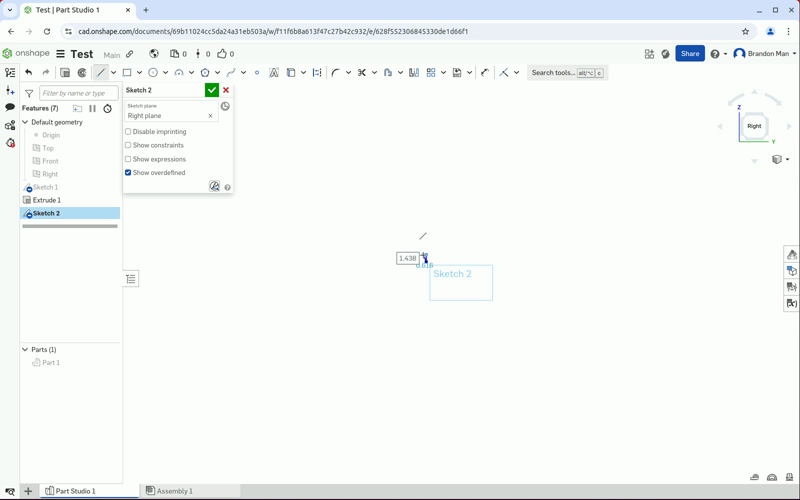
scroll(6)
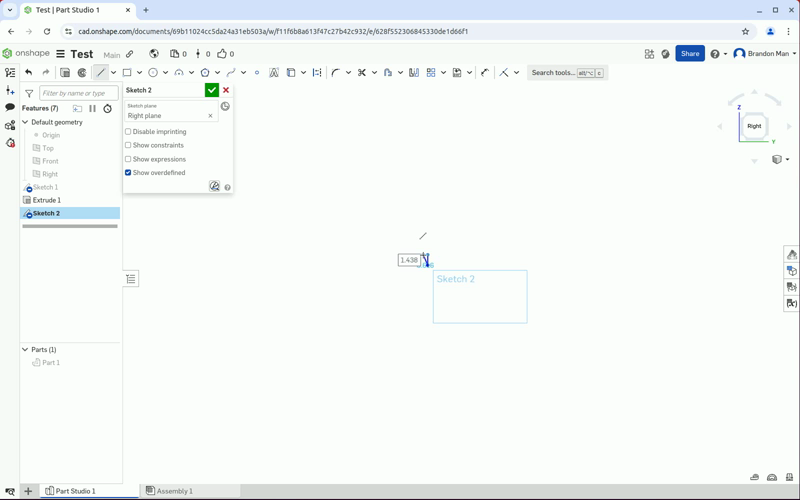
scroll(6)
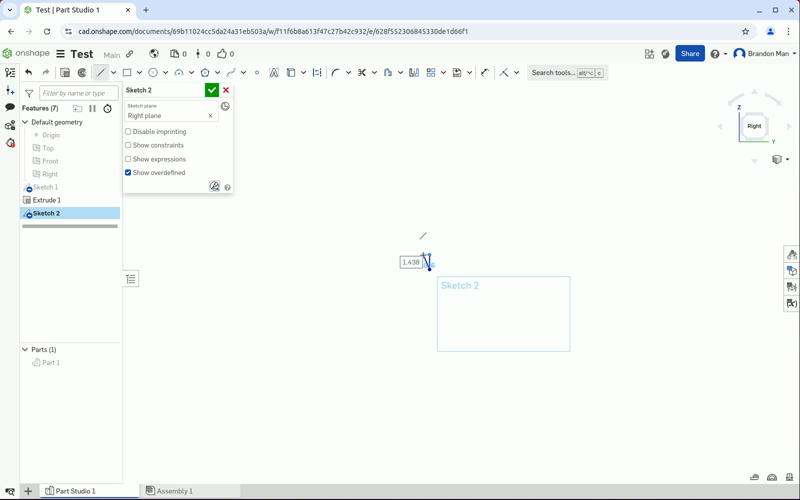
scroll(6)
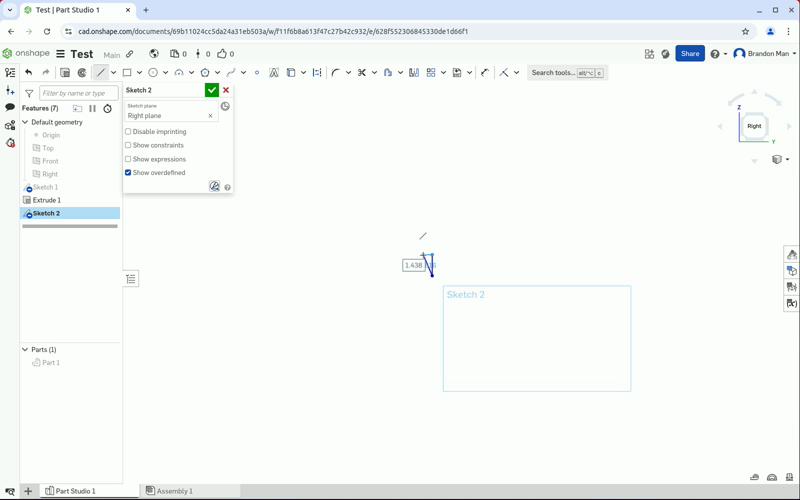
scroll(6)
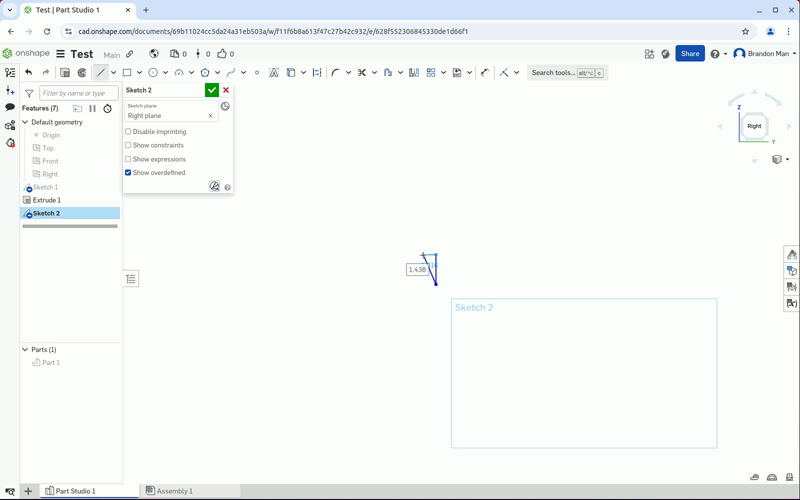
scroll(6)
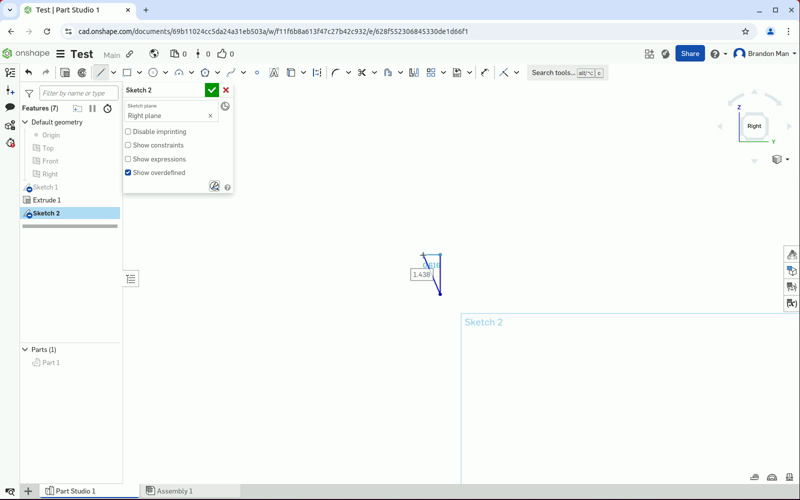
scroll(6)
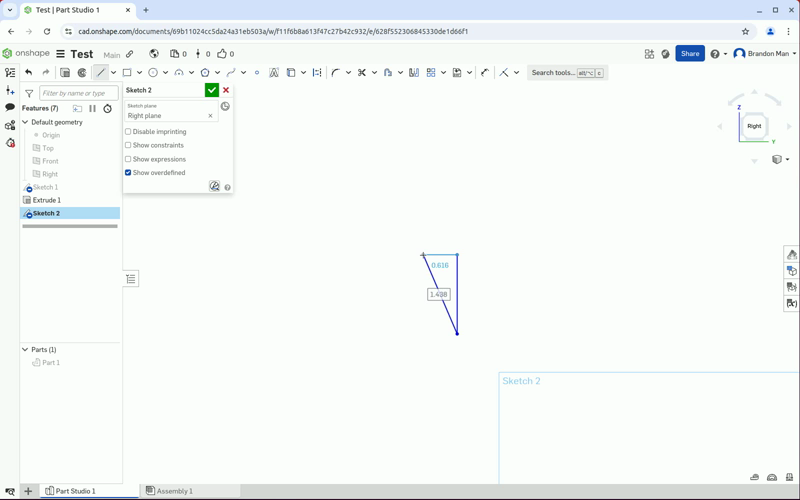
key_up(shift)
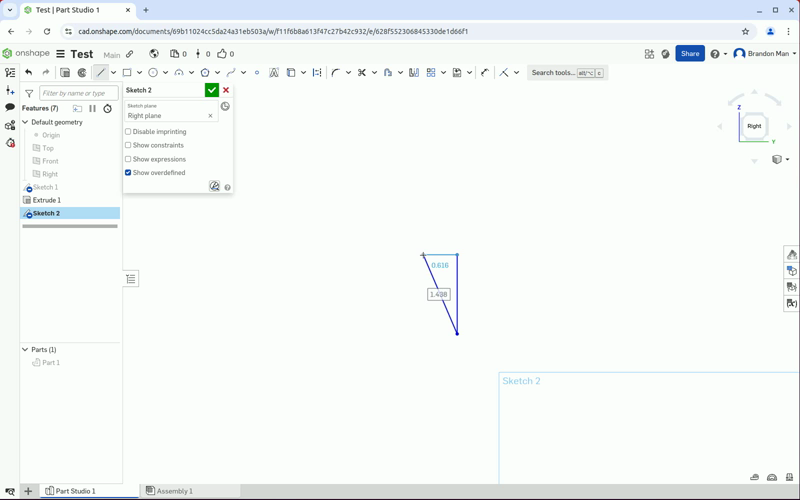
click(423, 254)
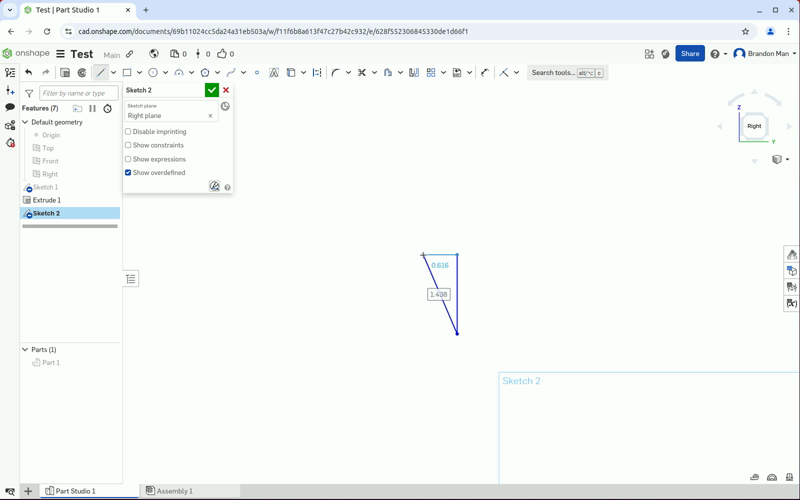
scroll(-6)
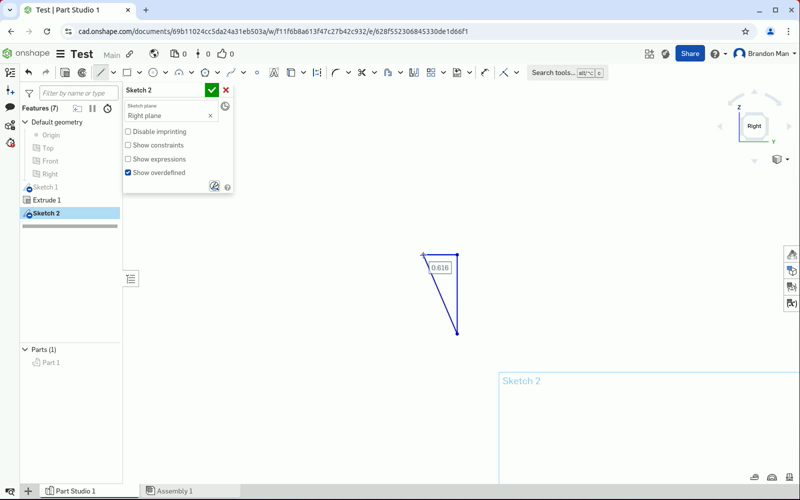
scroll(-6)
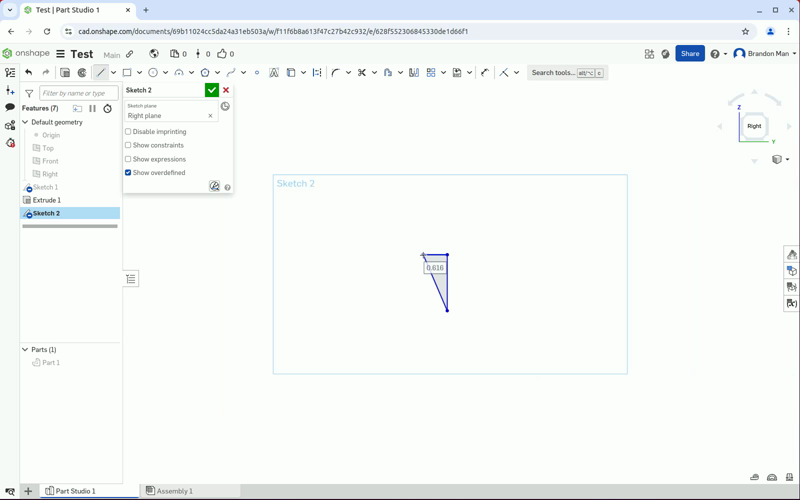
scroll(-6)
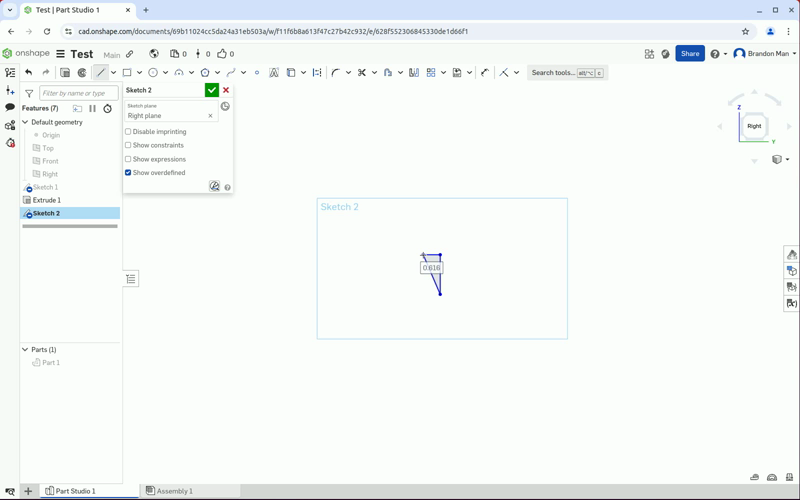
scroll(-6)
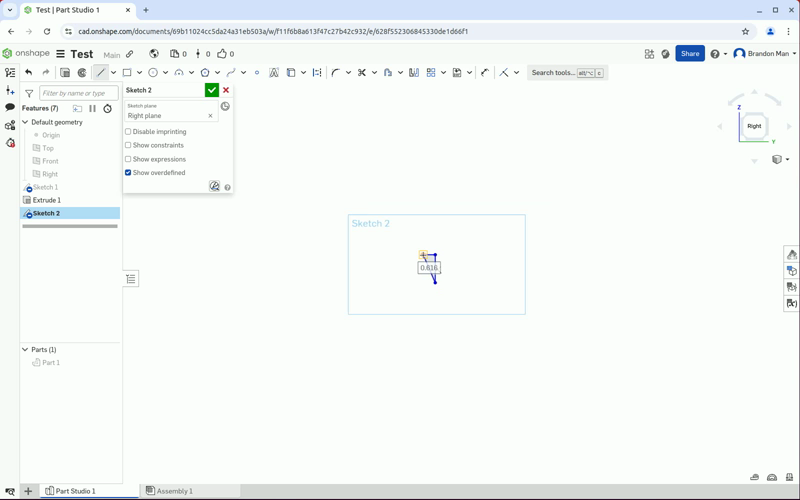
scroll(-6)
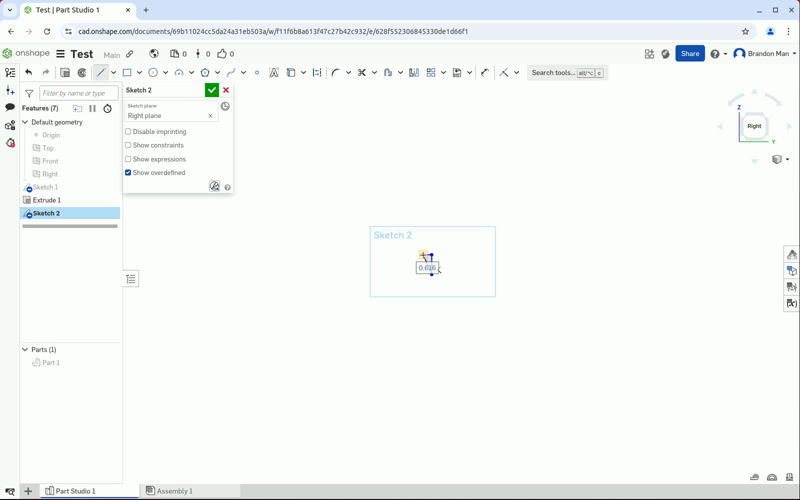
scroll(-6)
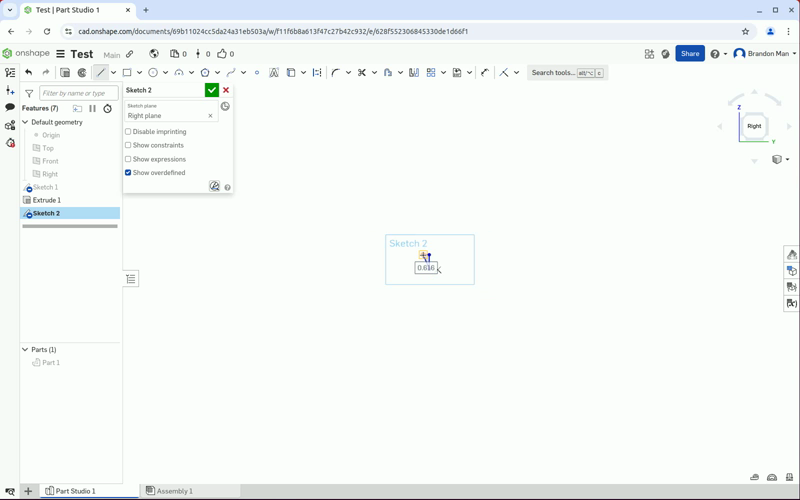
scroll(-6)
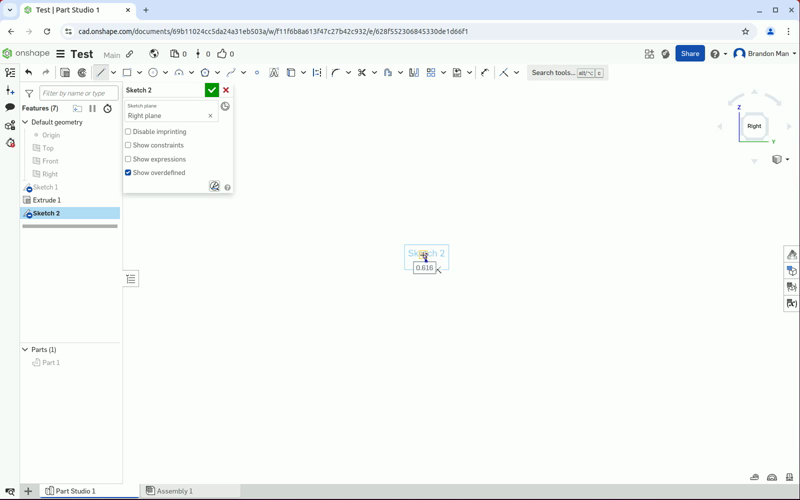
key(esc)
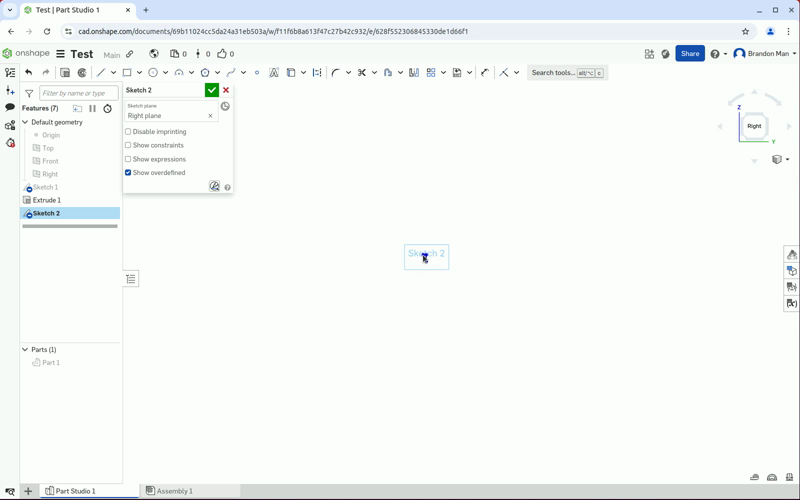
mouse_move(425, 258)
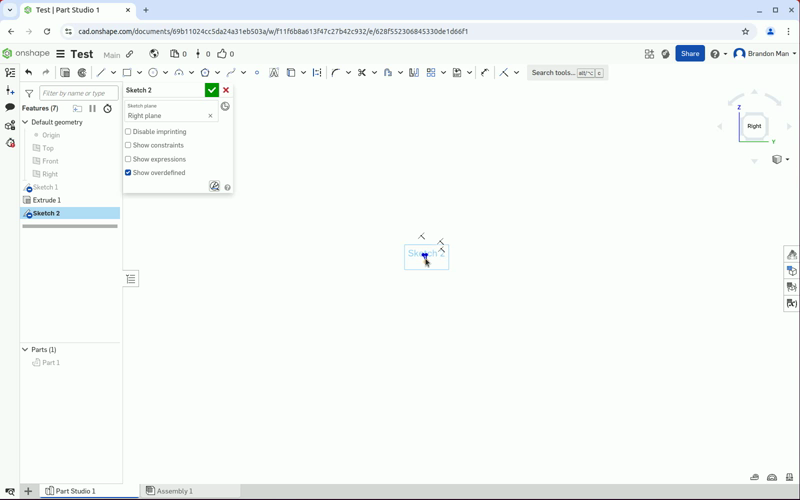
scroll(6)
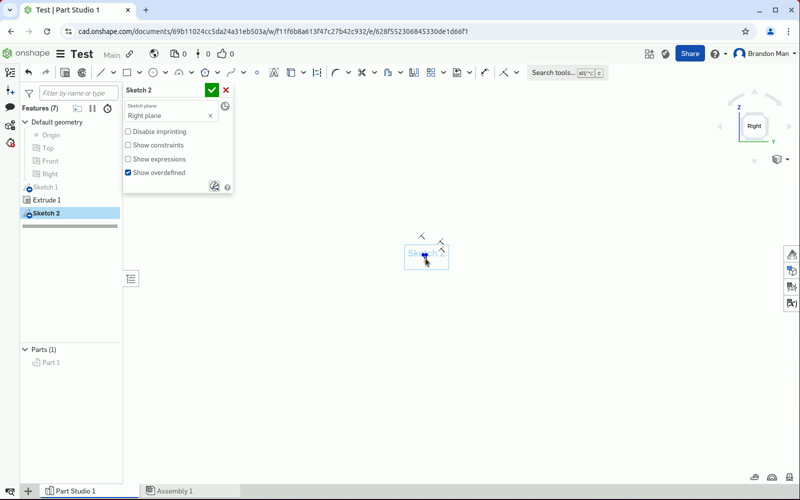
scroll(6)
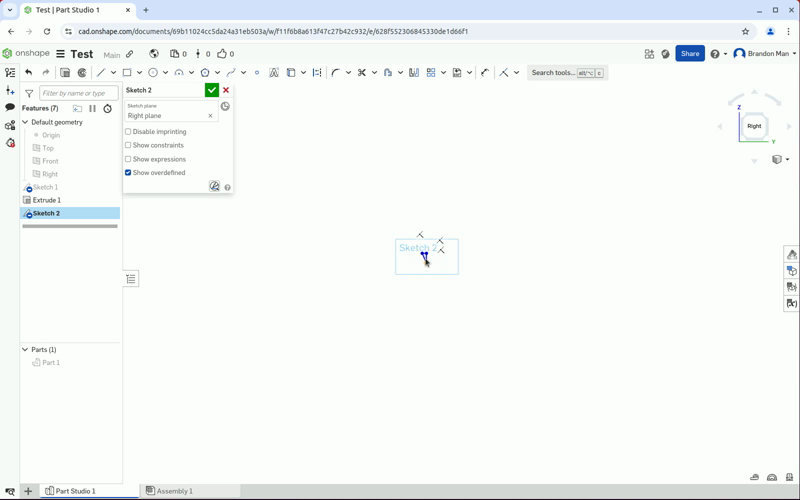
scroll(6)
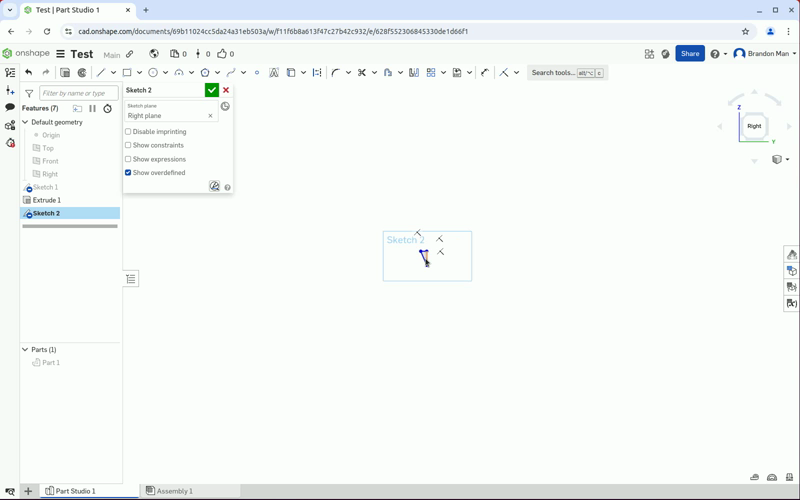
scroll(6)
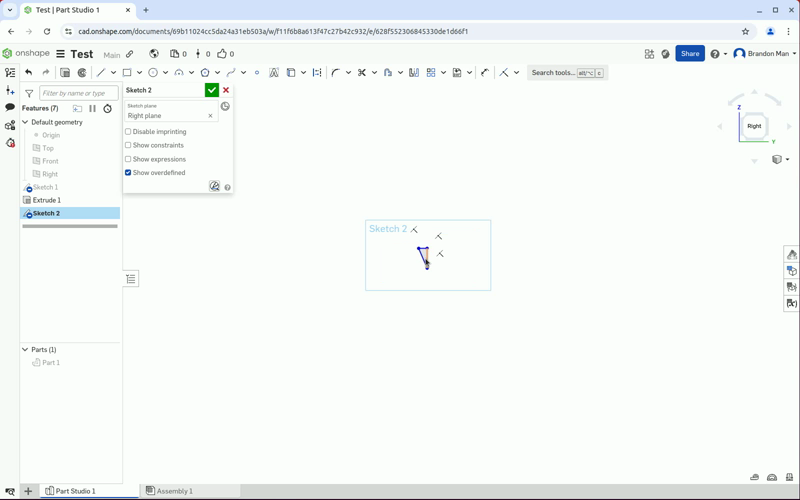
scroll(6)
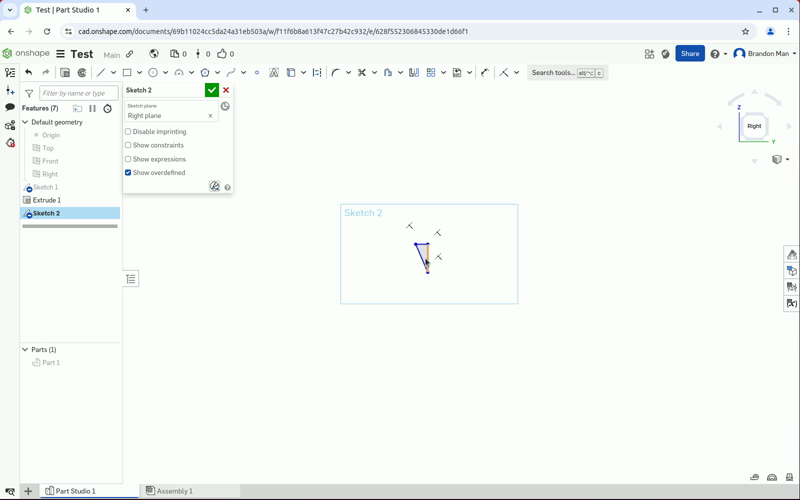
scroll(6)
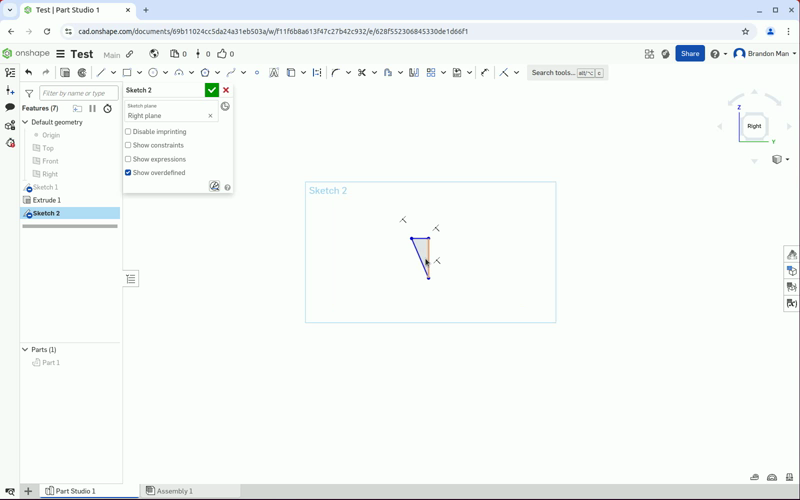
scroll(6)
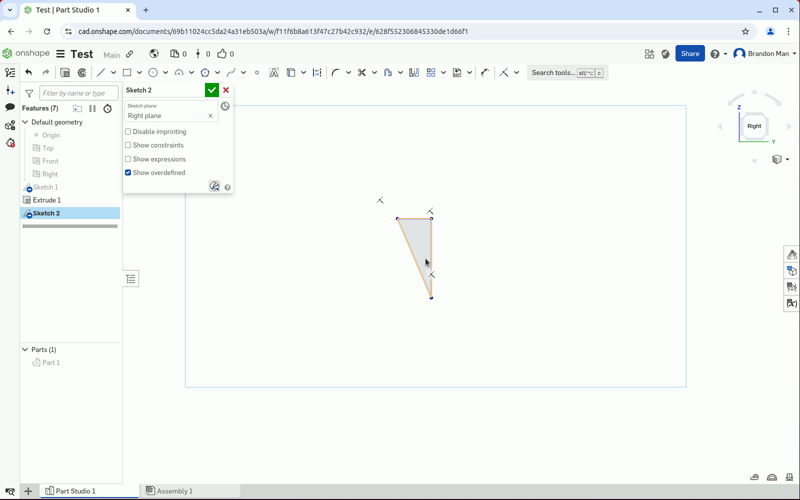
click(425, 258)
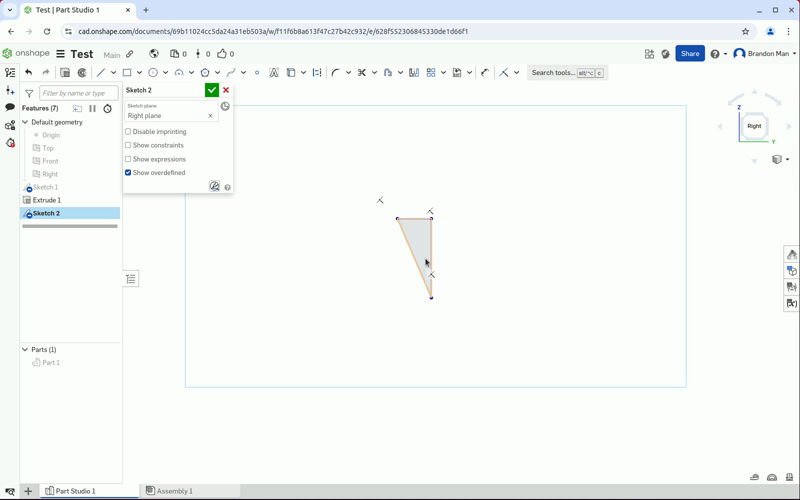
scroll(-6)
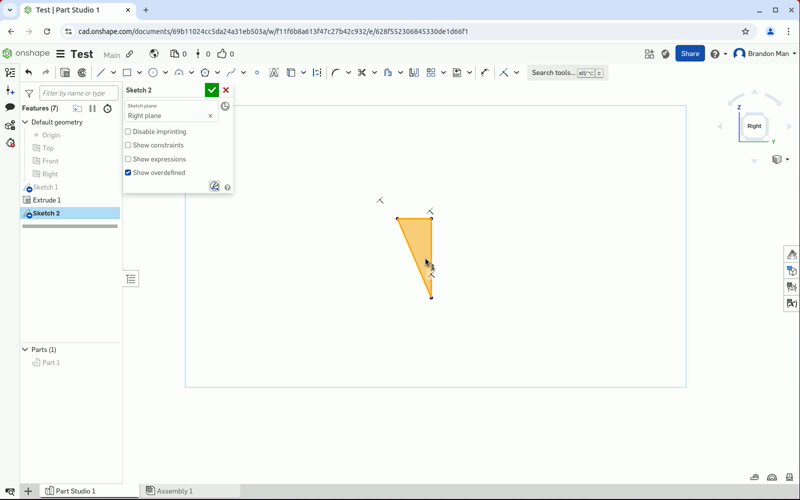
scroll(-6)
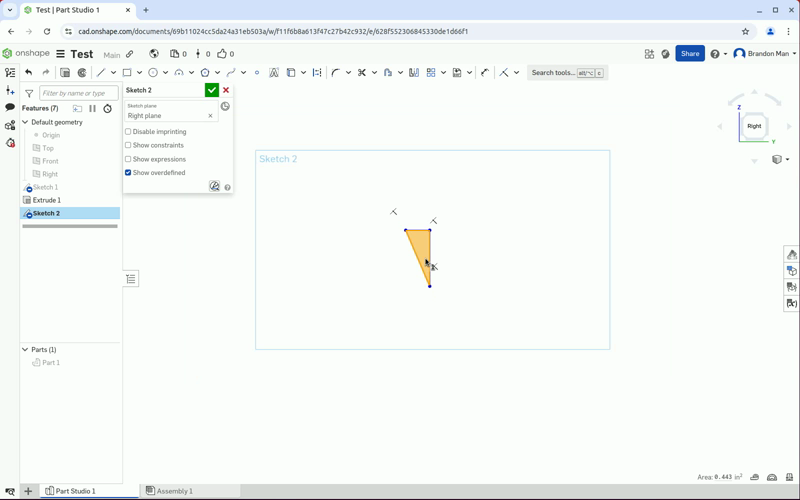
scroll(-6)
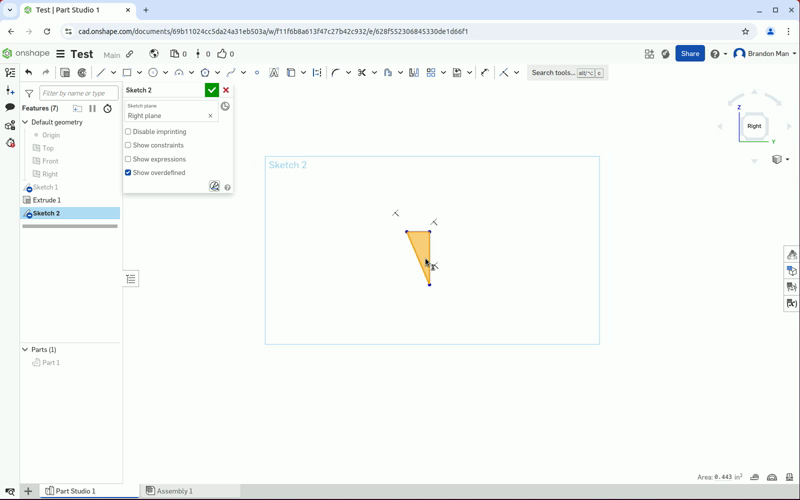
scroll(-6)
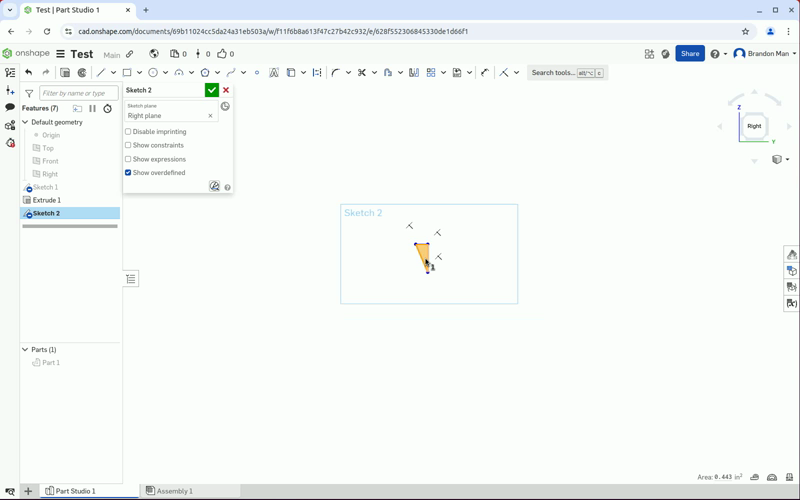
scroll(-6)
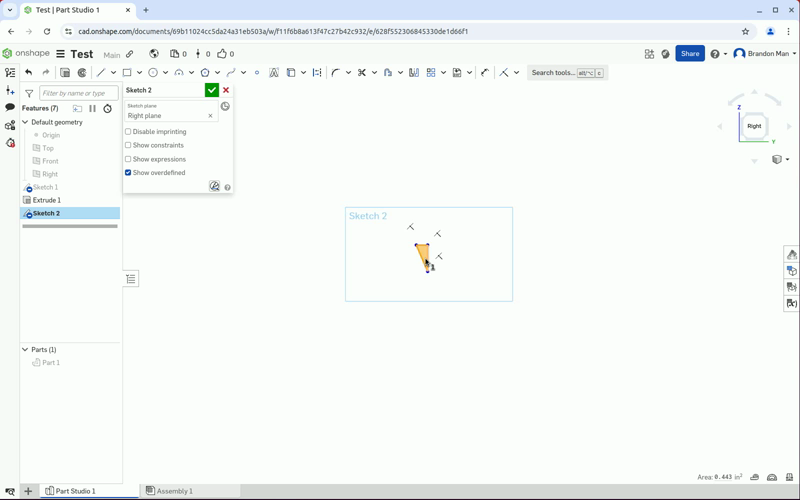
scroll(-6)
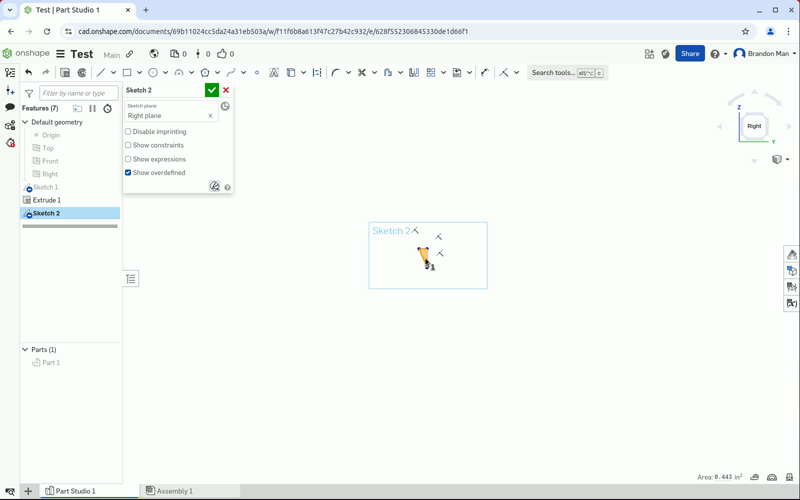
scroll(-6)
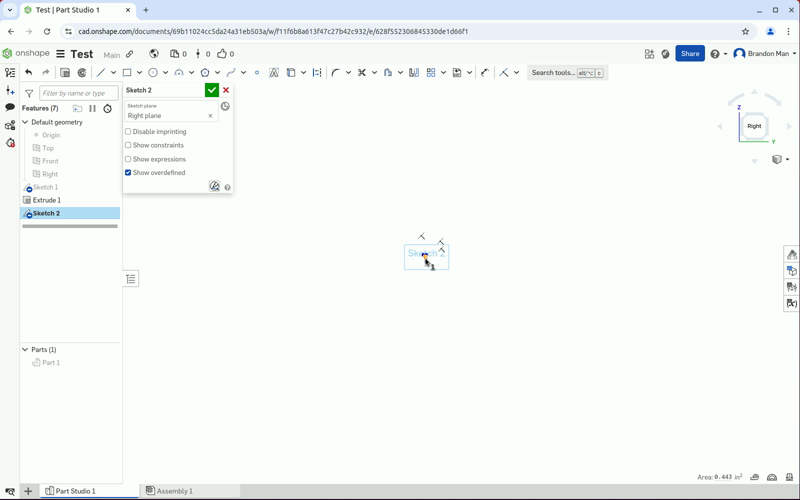
mouse_move(73, 352)
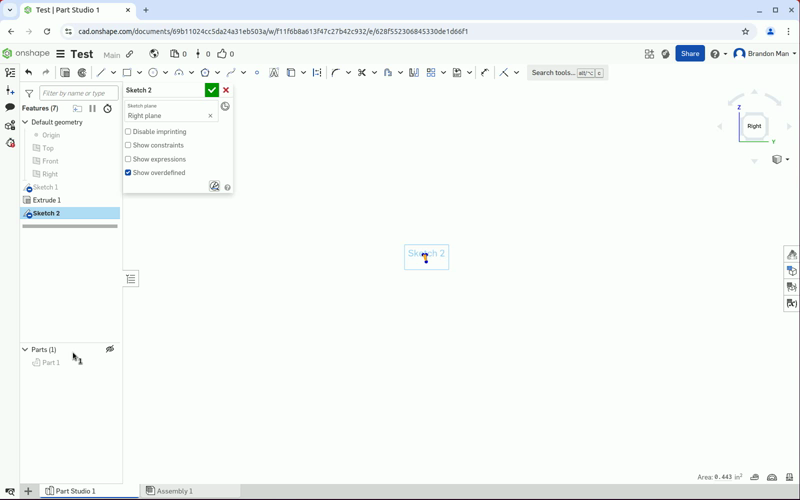
key(shift+y)
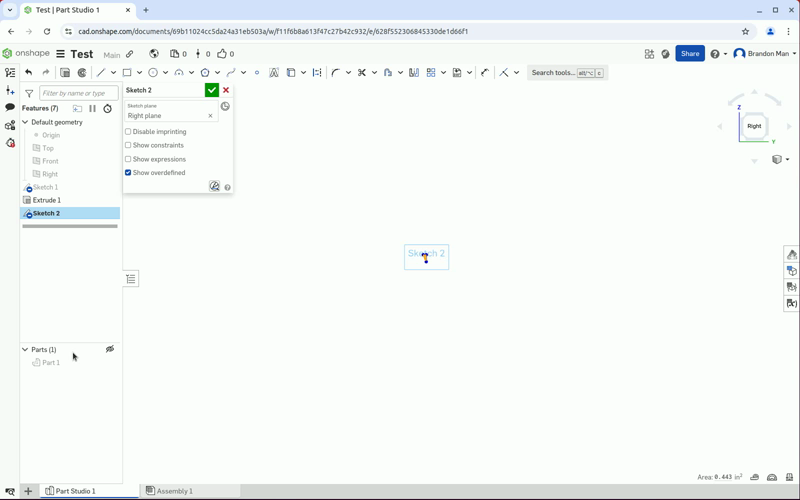
key(shift+e)
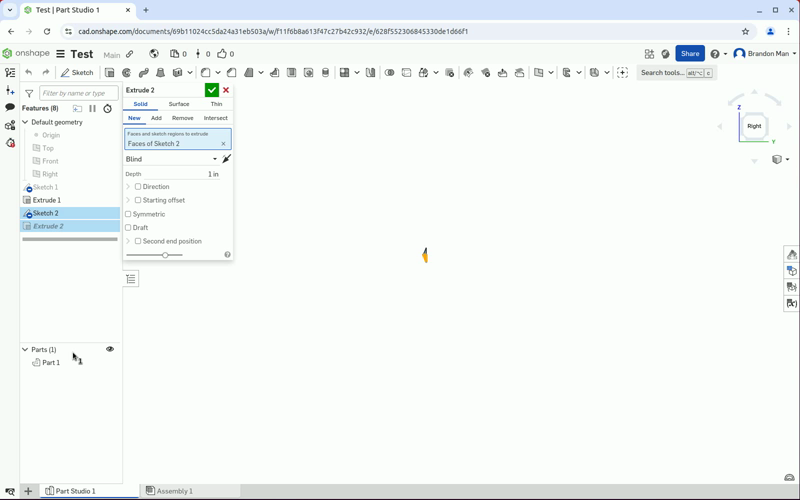
mouse_move(143, 106)
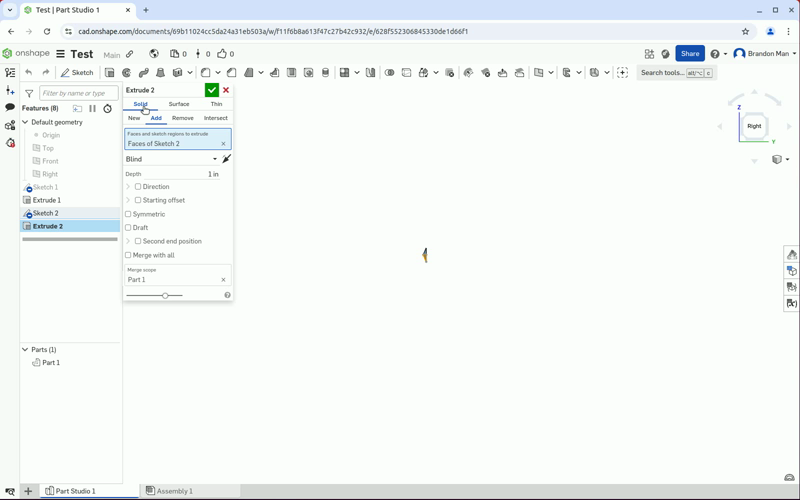
click(143, 106)
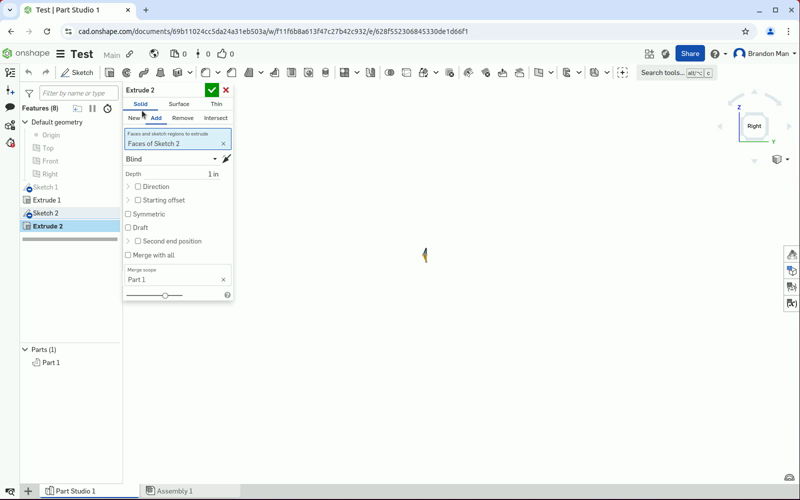
mouse_move(137, 120)
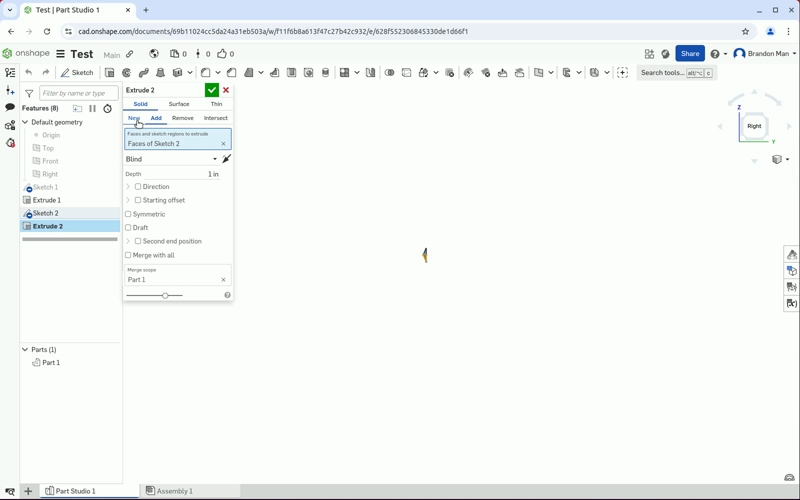
click(137, 120)
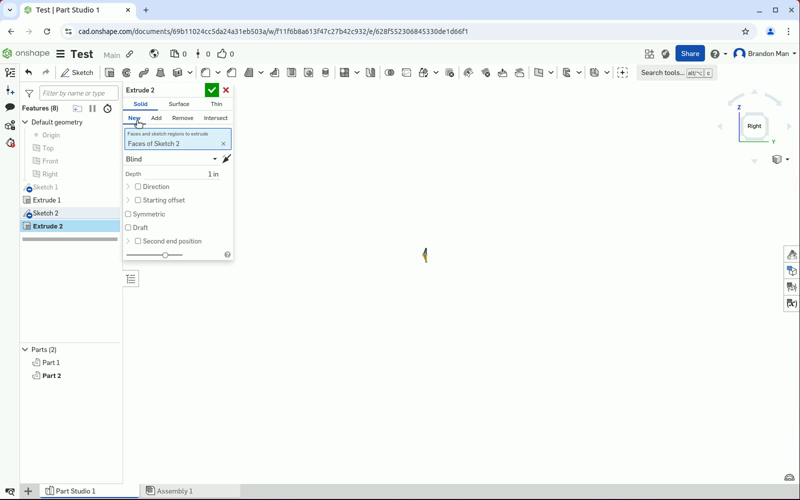
key(tab, 4)
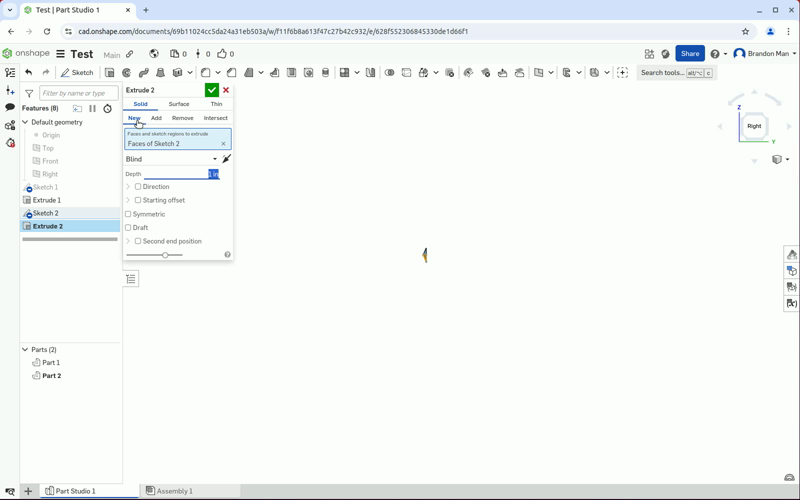
text(23.108)
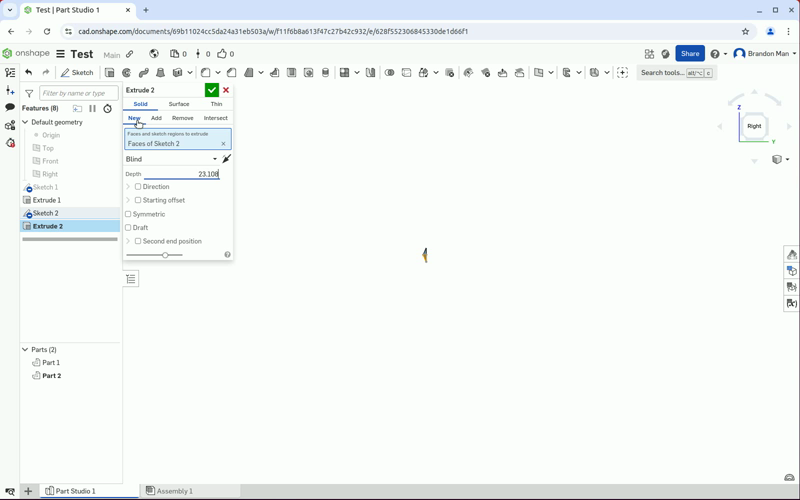
key(enter)
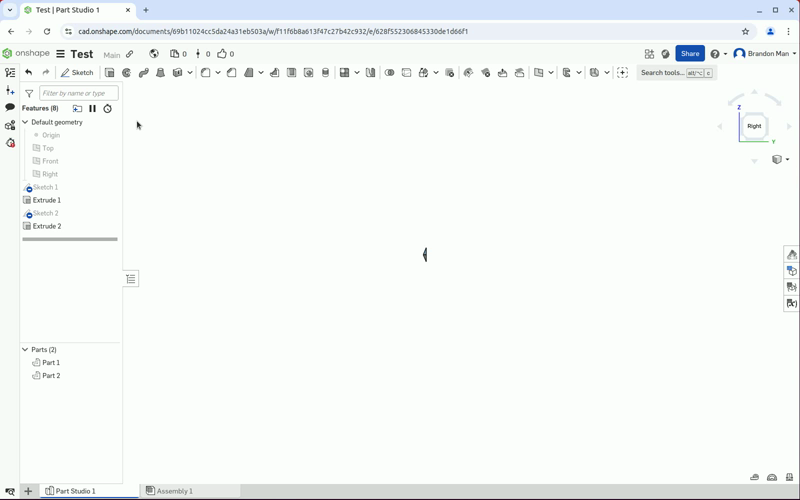
key(shift+h)
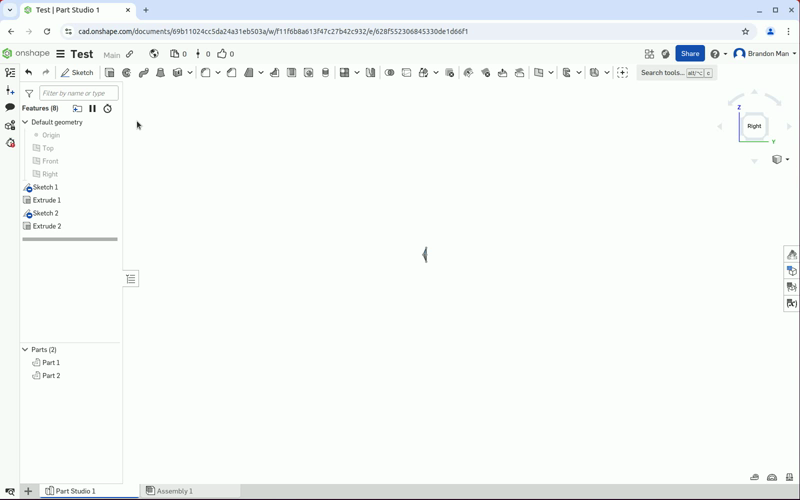
key(shift+h)
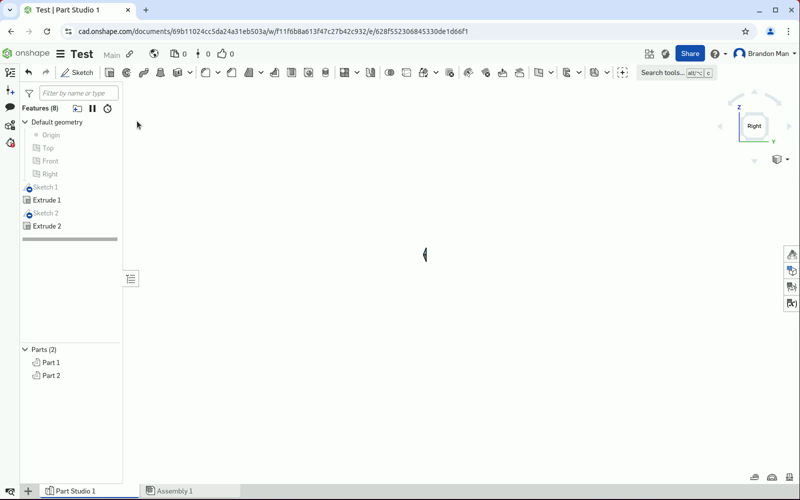
mouse_move(73, 189)
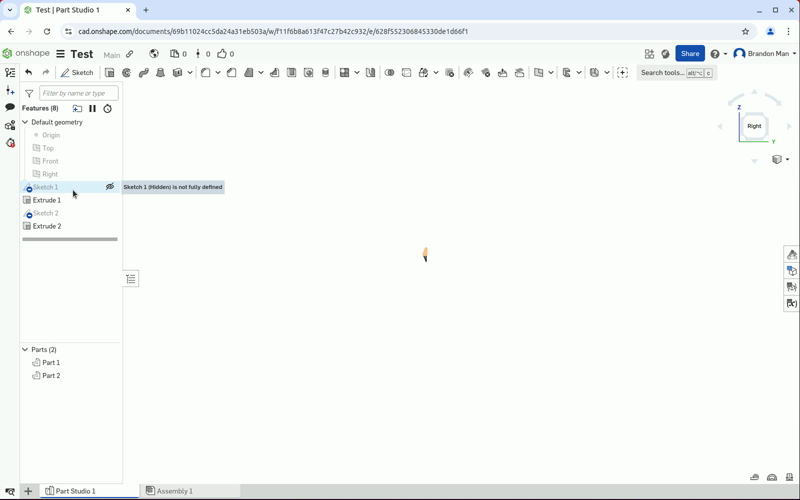
click(73, 189)
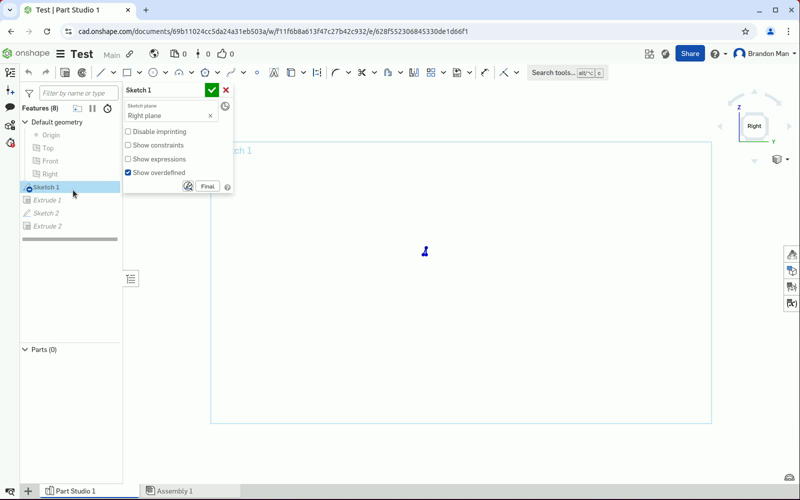
mouse_move(229, 92)
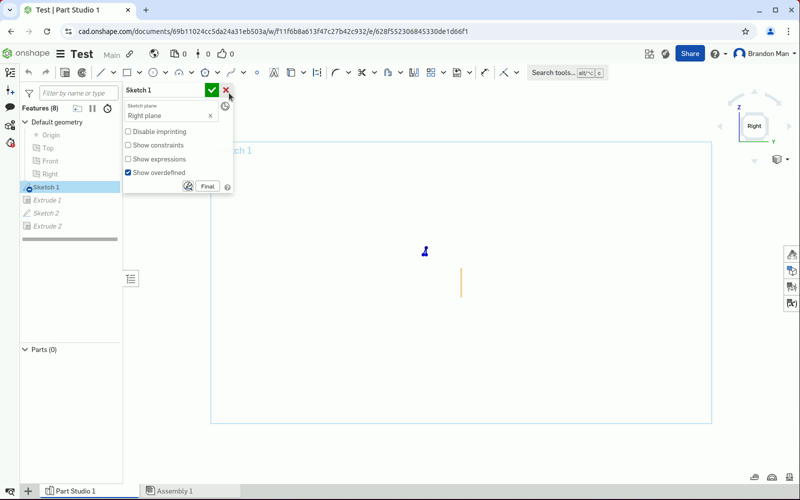
click(229, 92)
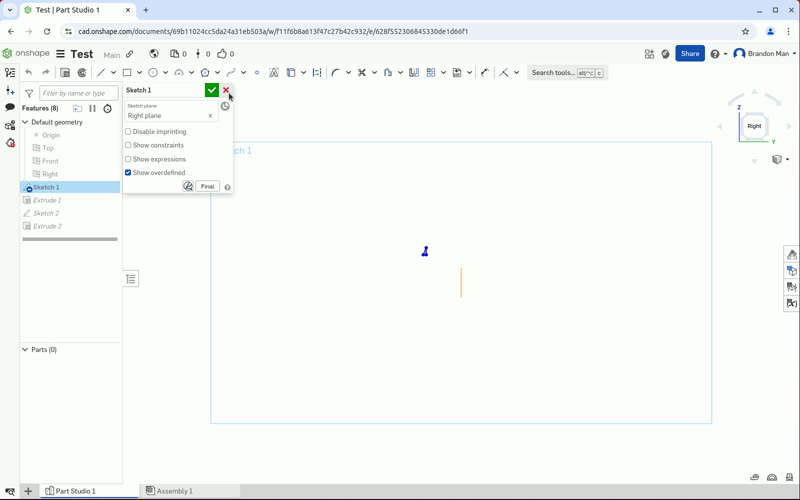
key(shift+s)
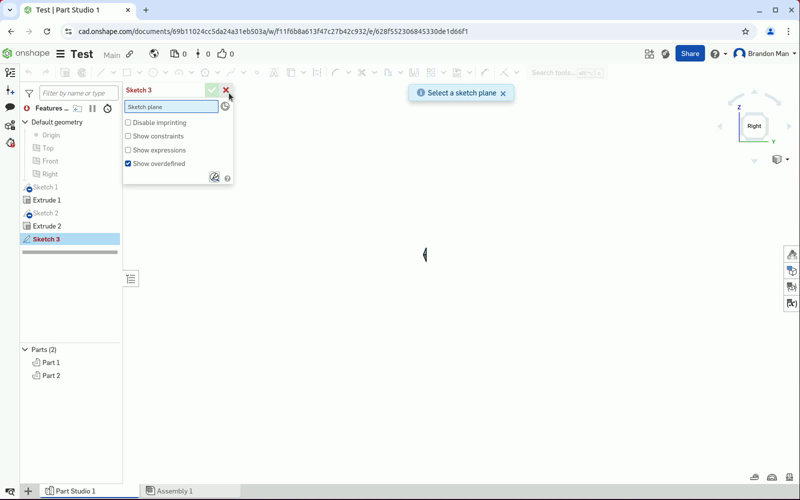
mouse_move(73, 176)
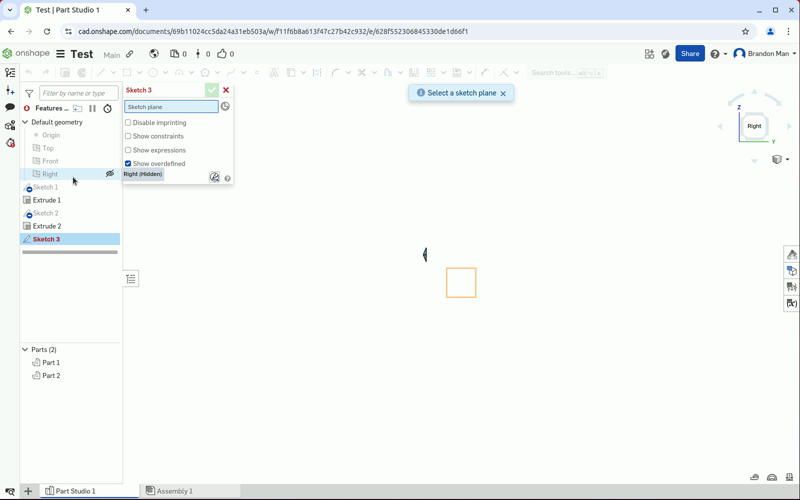
click(73, 176)
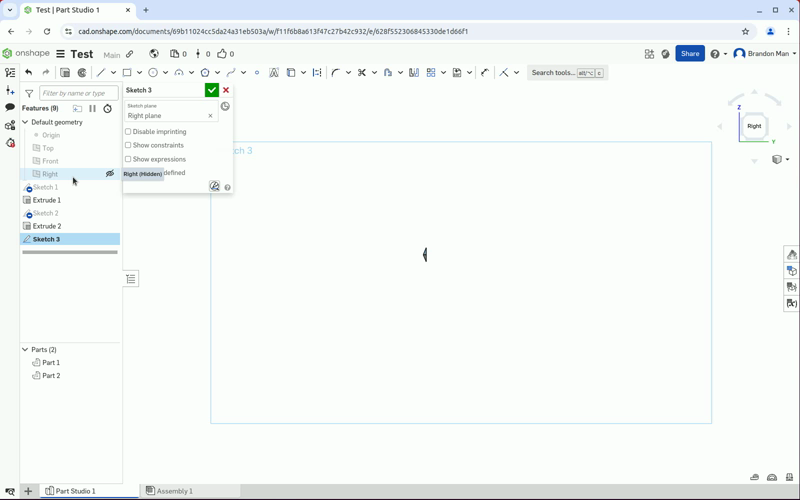
mouse_move(73, 352)
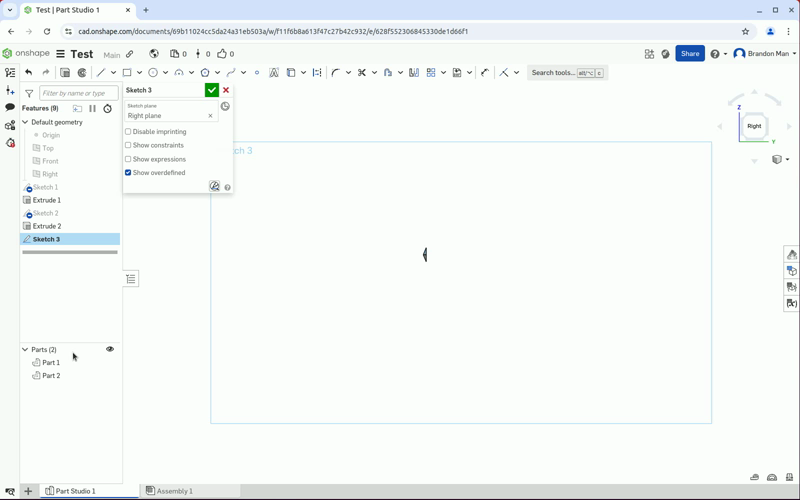
key(y)
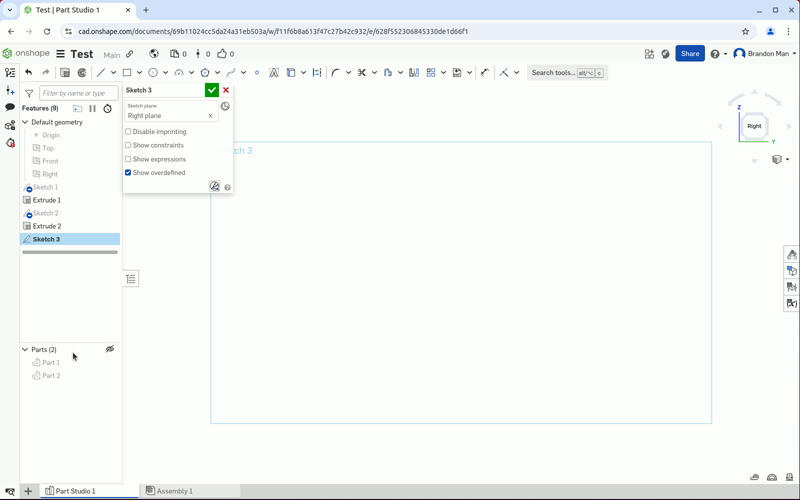
key(l)
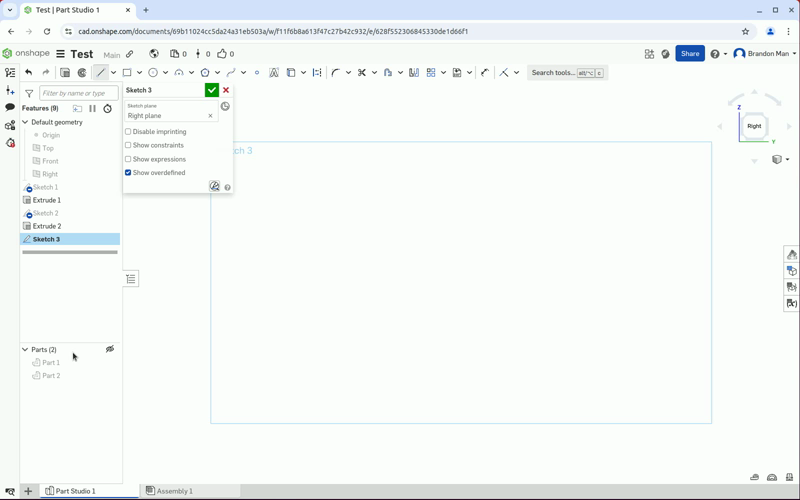
key_down(shift)
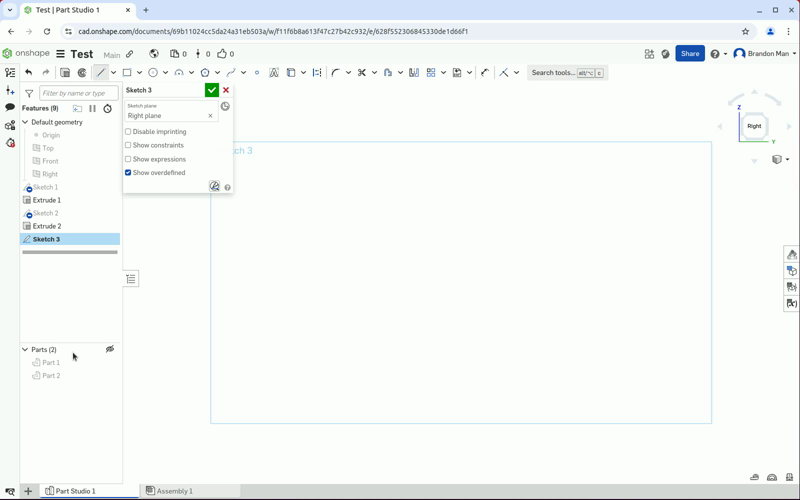
mouse_move(460, 259)
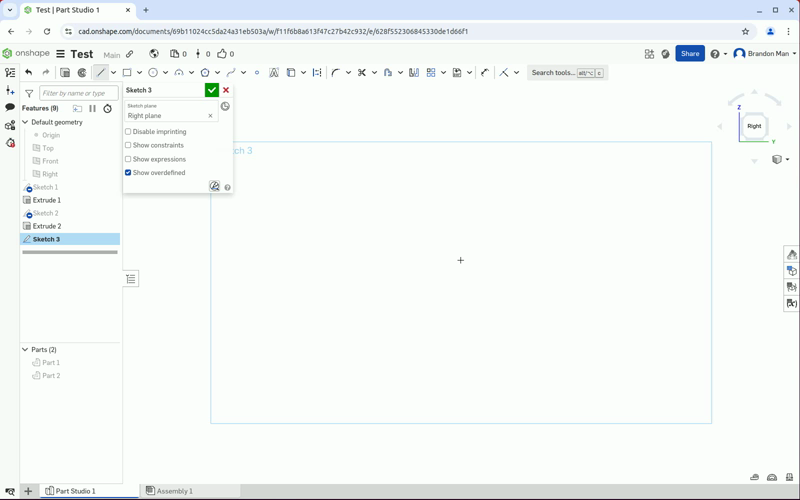
click(460, 259)
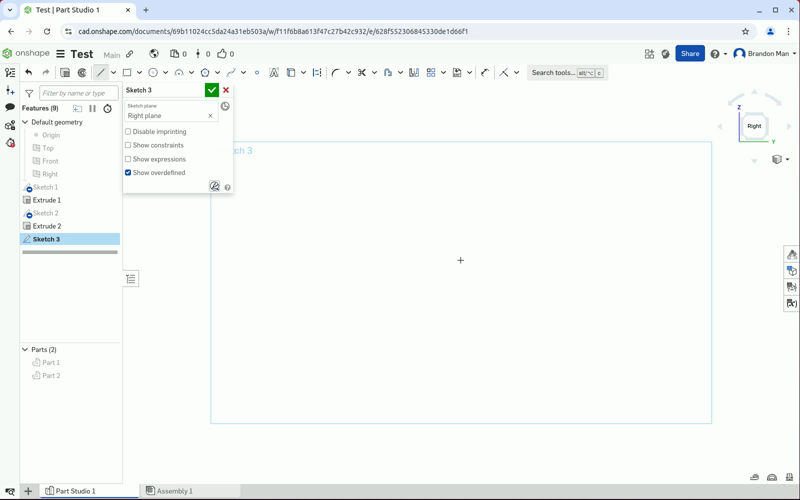
key_up(shift)
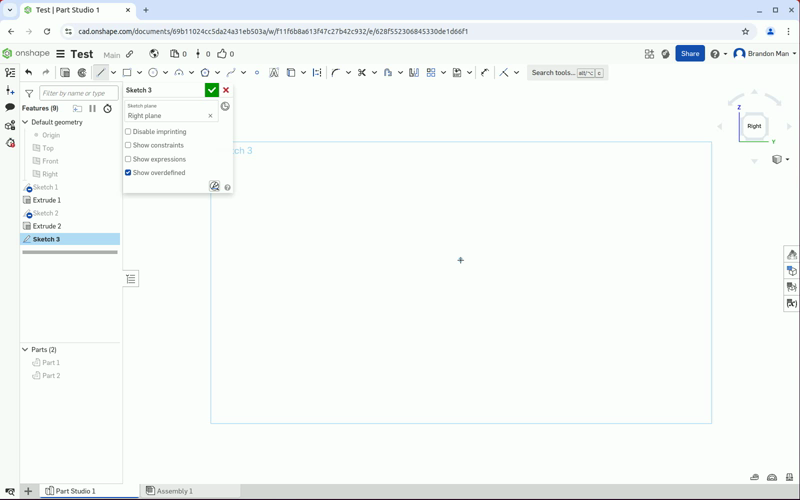
key_down(shift)
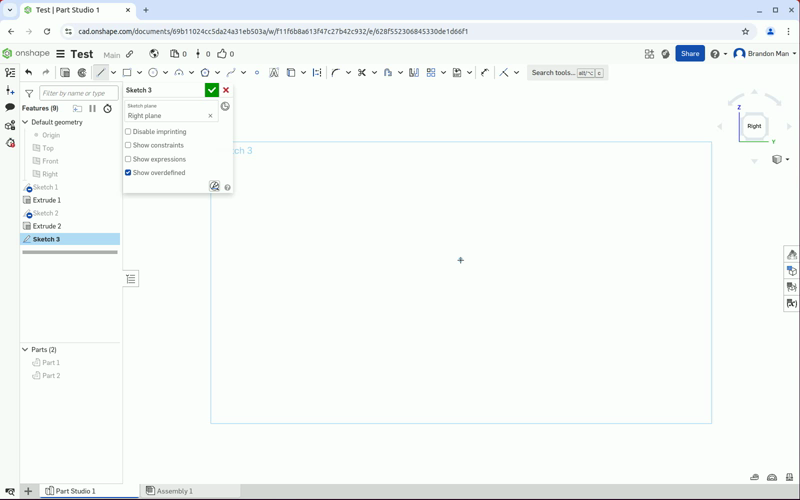
mouse_move(490, 259)
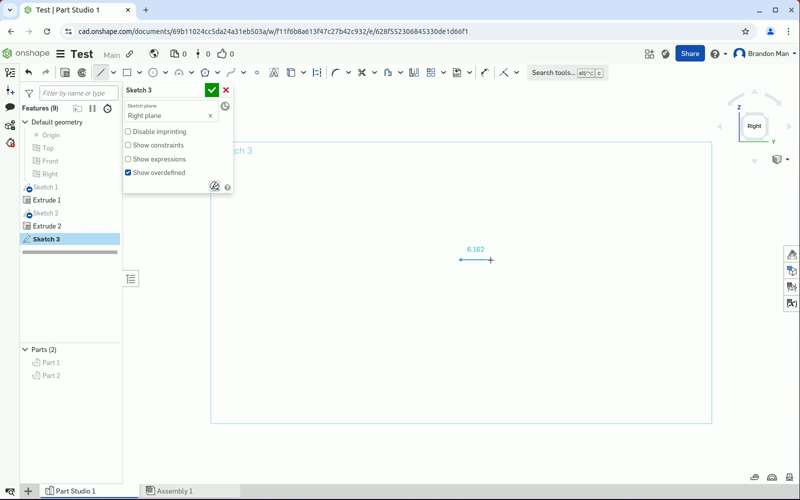
mouse_move(463, 252)
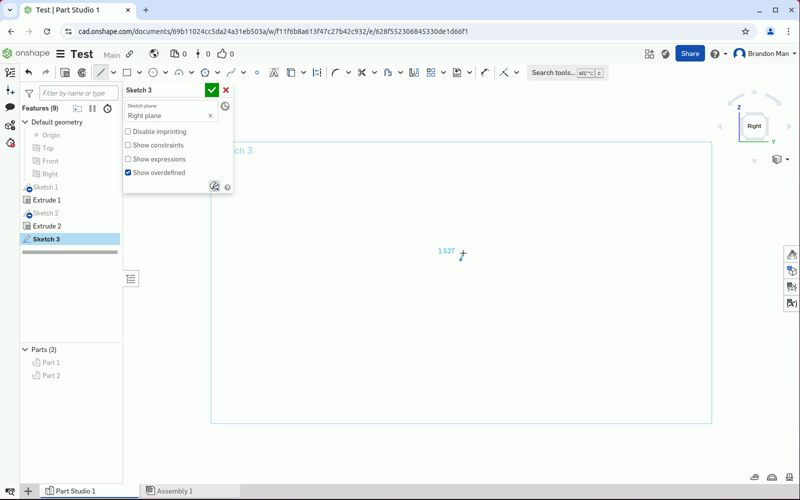
scroll(6)
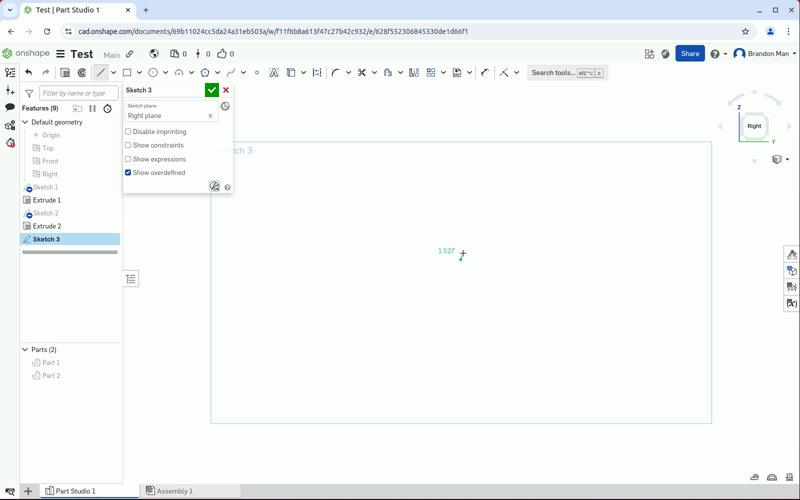
scroll(6)
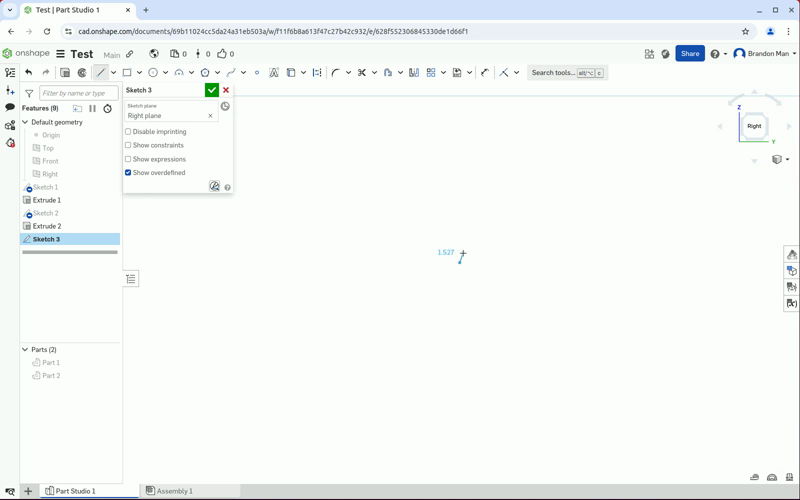
scroll(6)
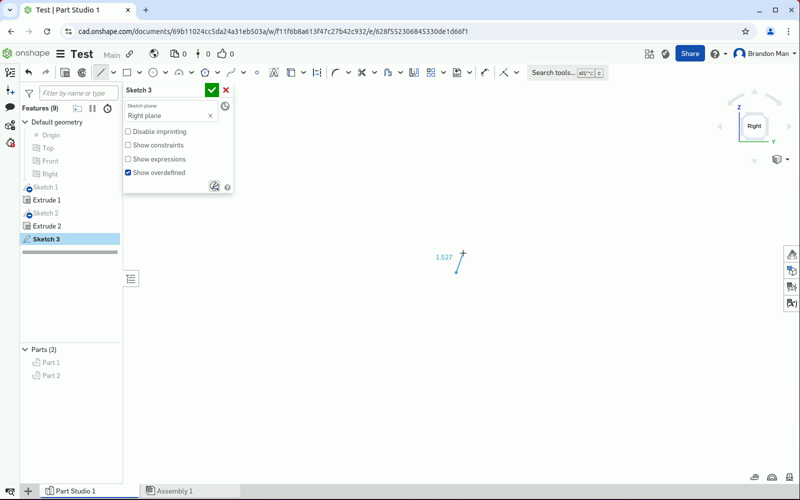
scroll(6)
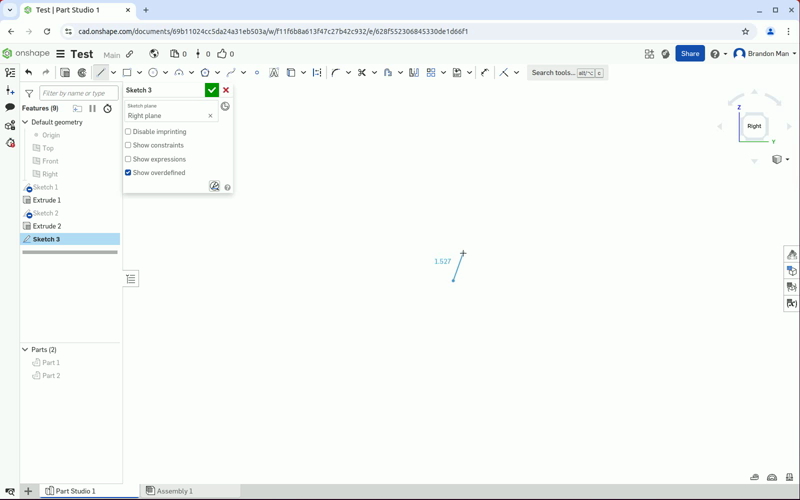
scroll(6)
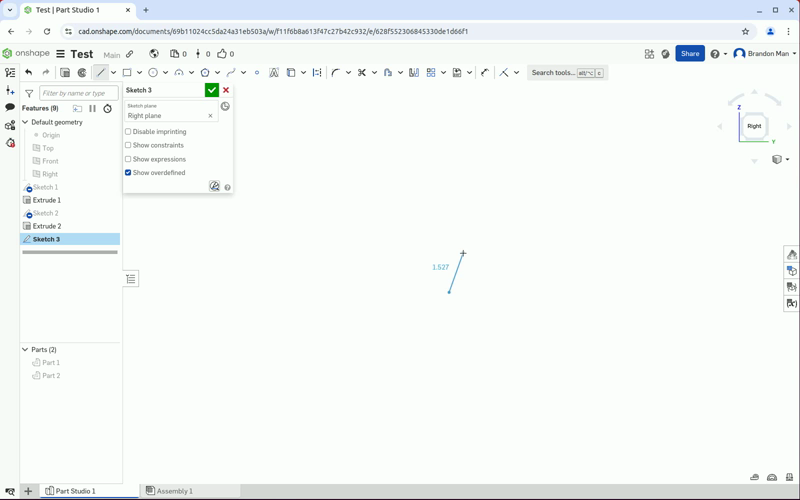
scroll(6)
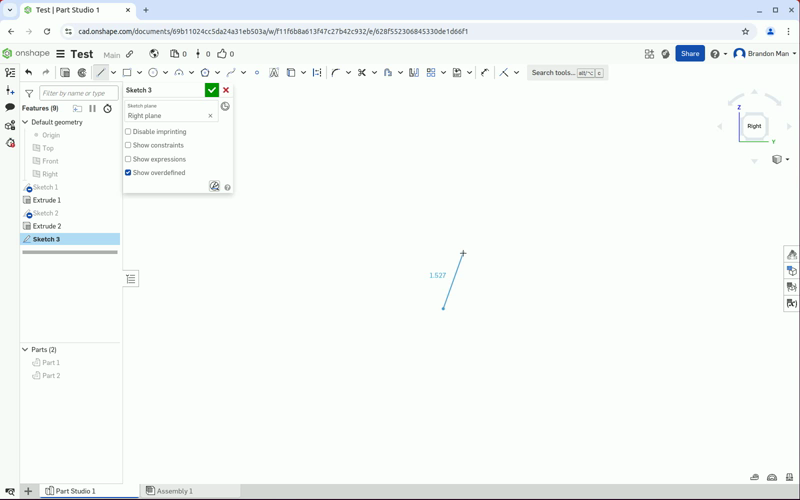
scroll(6)
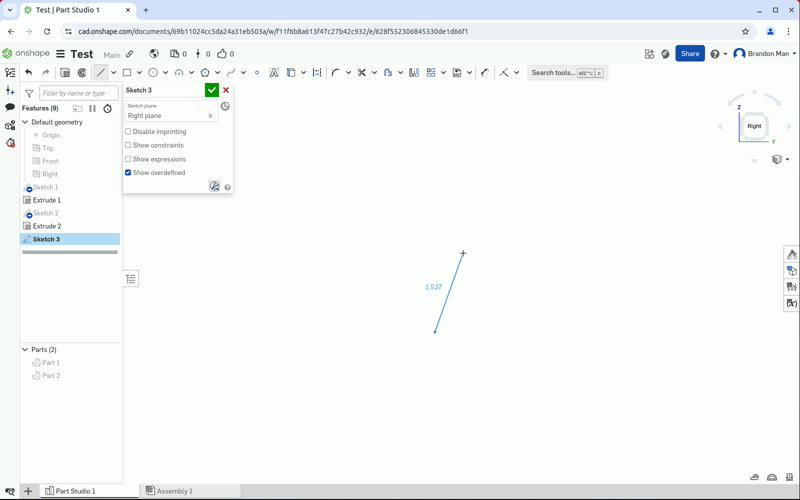
click(463, 252)
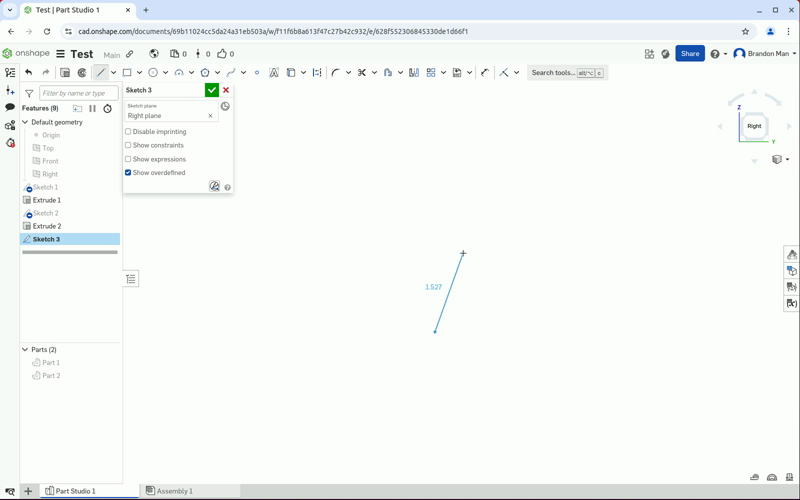
scroll(-6)
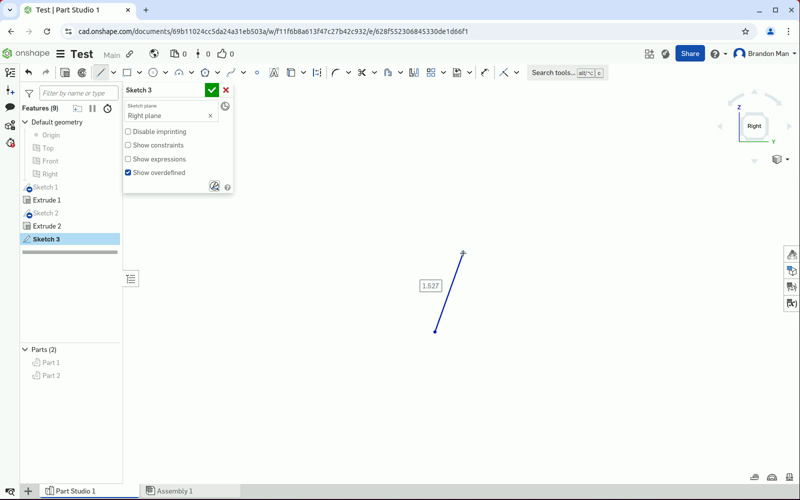
scroll(-6)
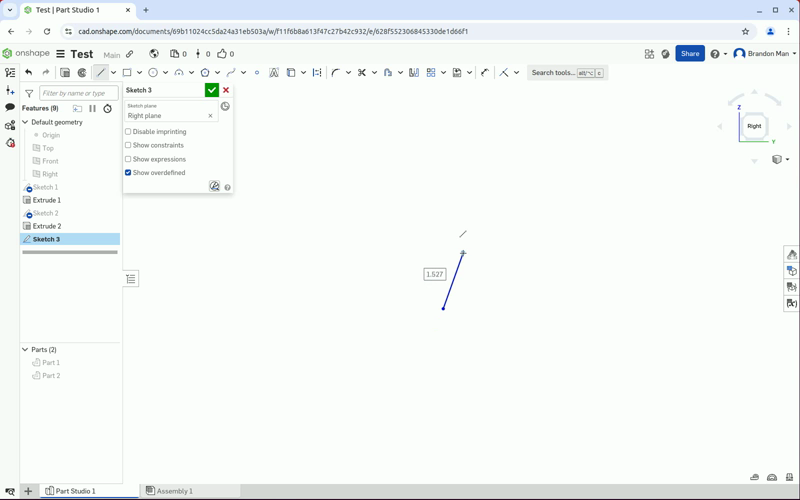
scroll(-6)
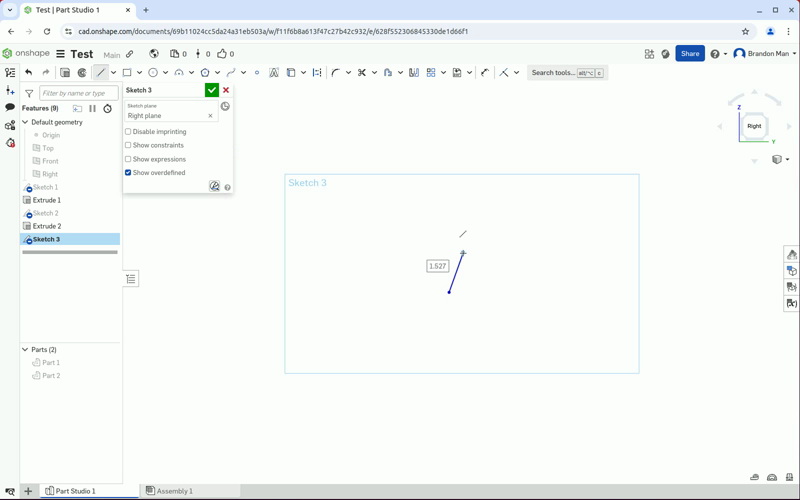
scroll(-6)
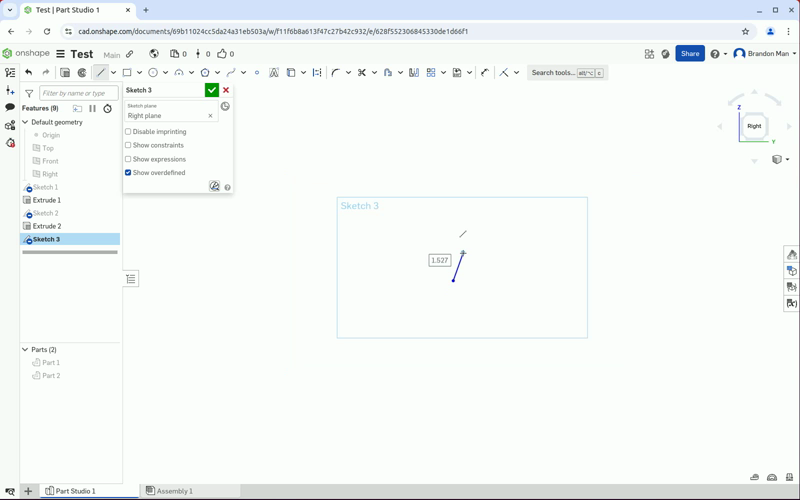
scroll(-6)
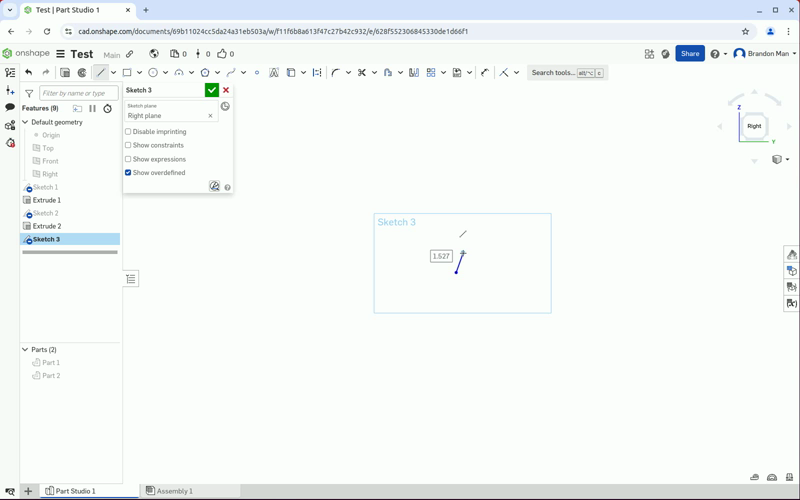
scroll(-6)
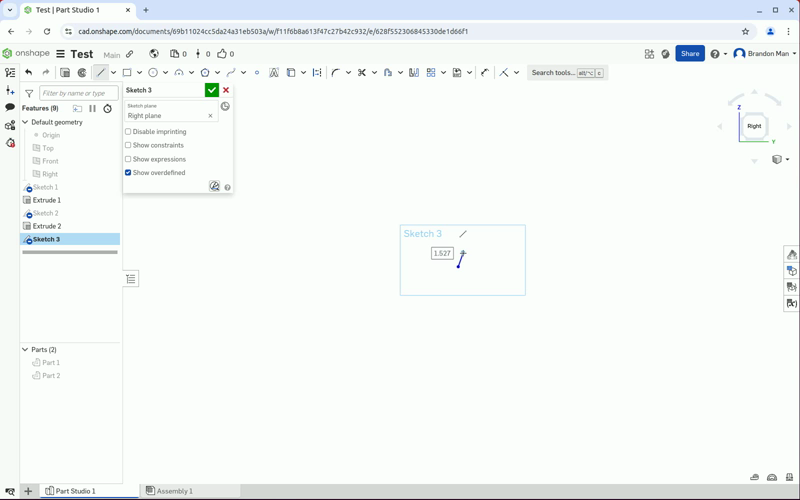
scroll(-6)
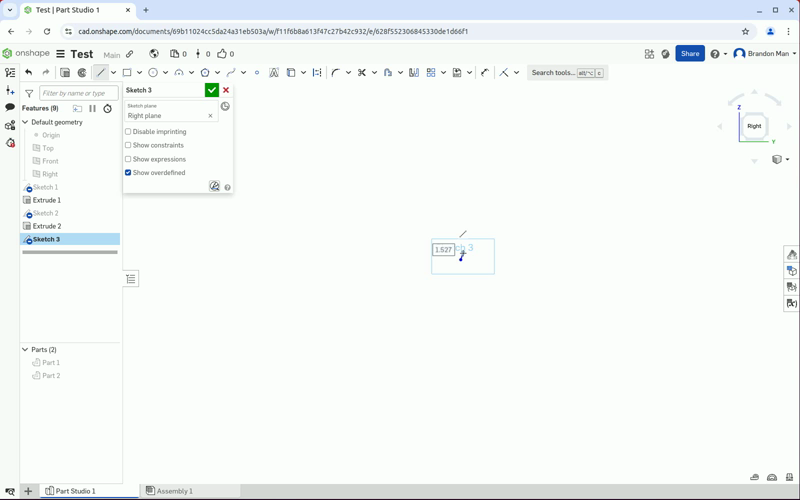
key_up(shift)
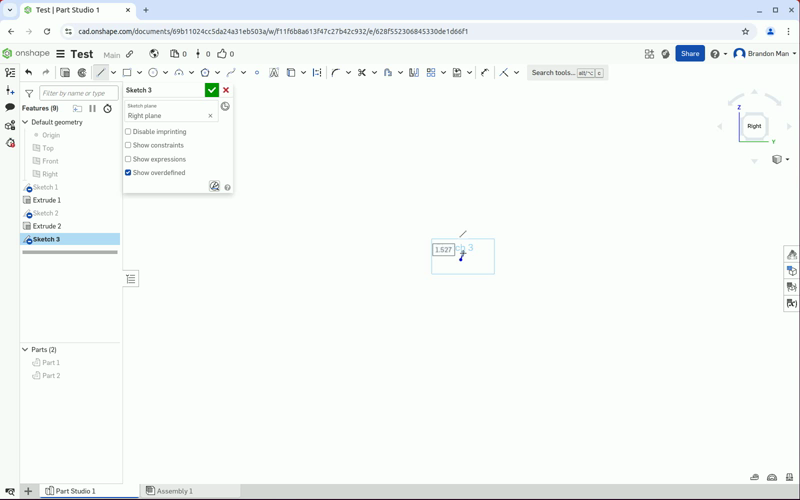
key_down(shift)
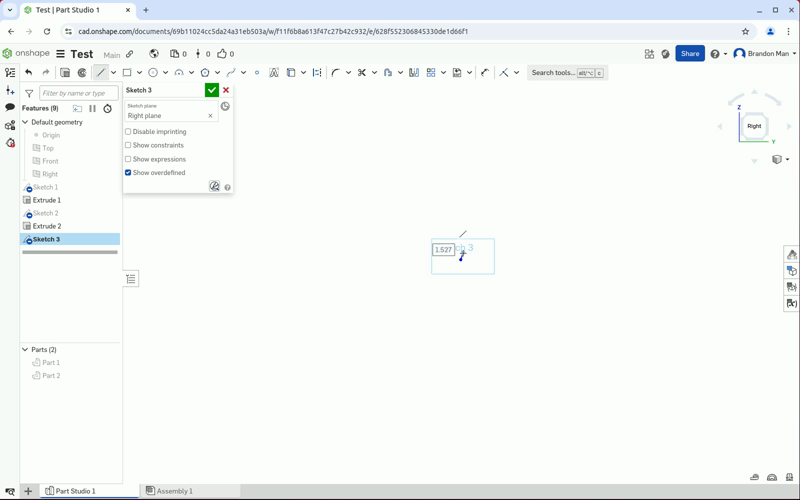
mouse_move(493, 252)
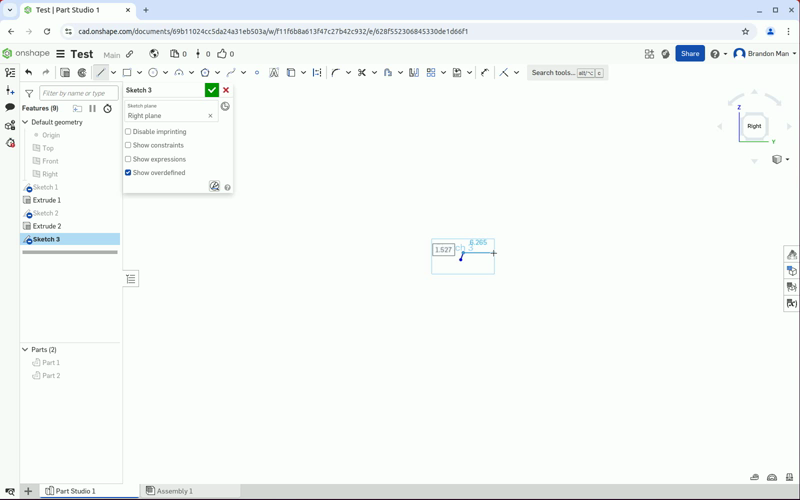
mouse_move(460, 252)
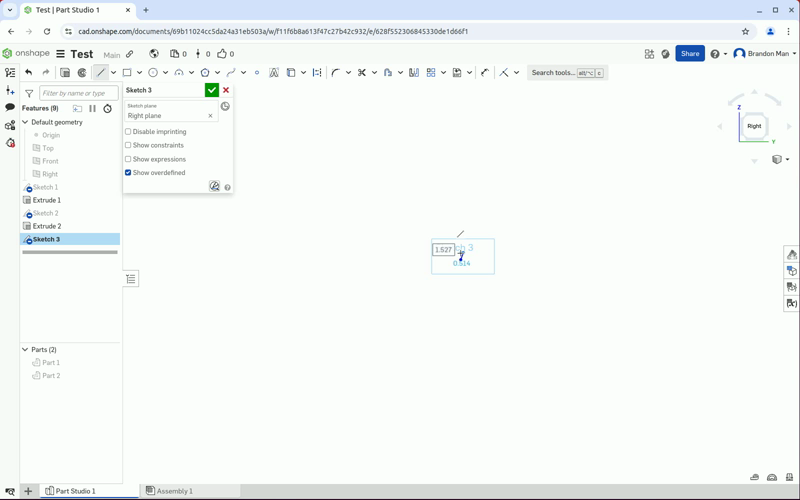
scroll(6)
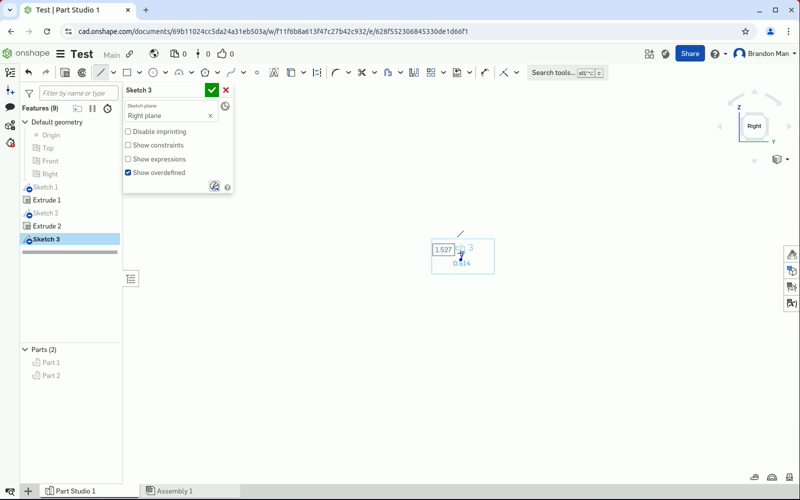
scroll(6)
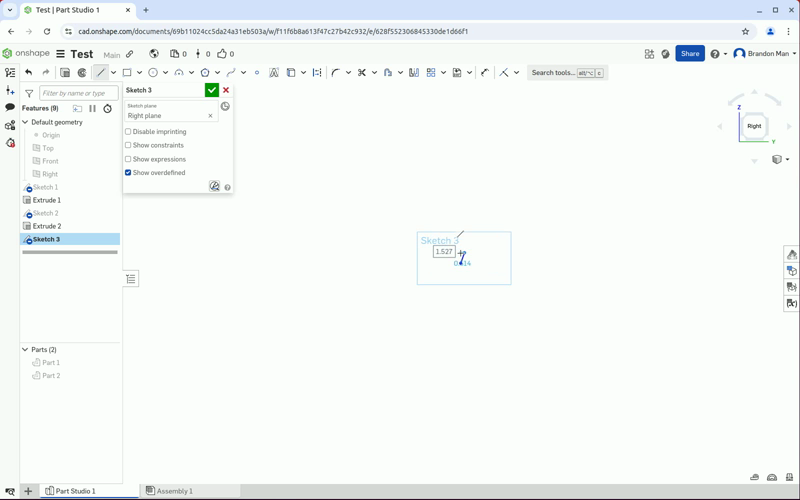
scroll(6)
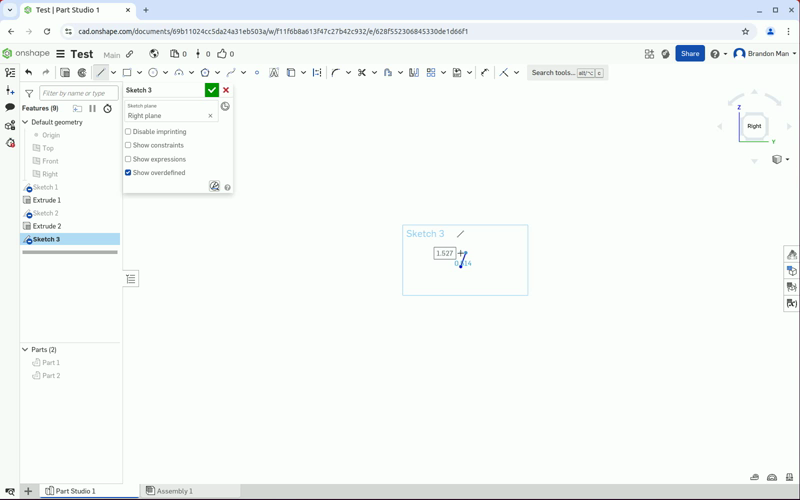
scroll(6)
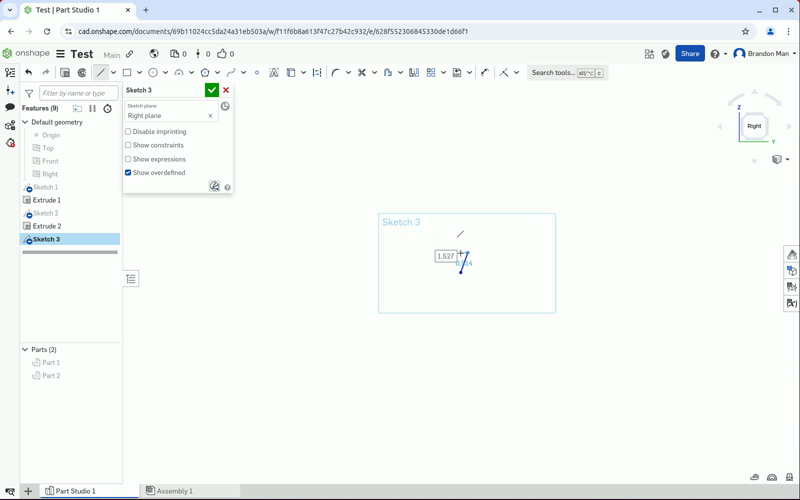
scroll(6)
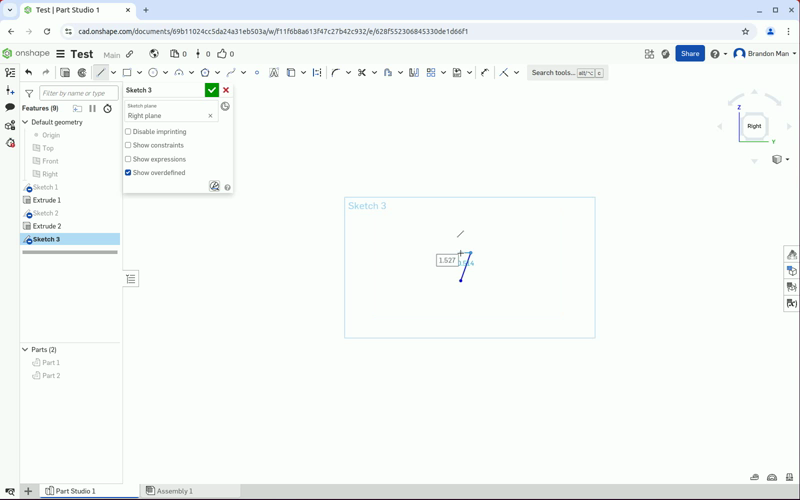
scroll(6)
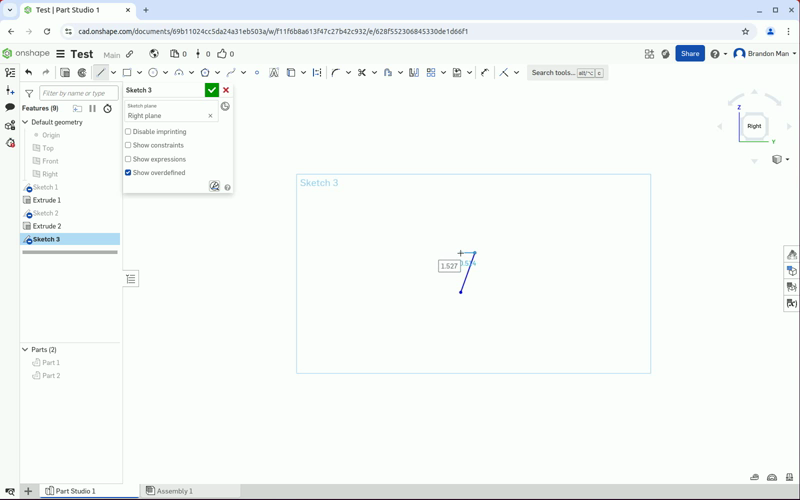
scroll(6)
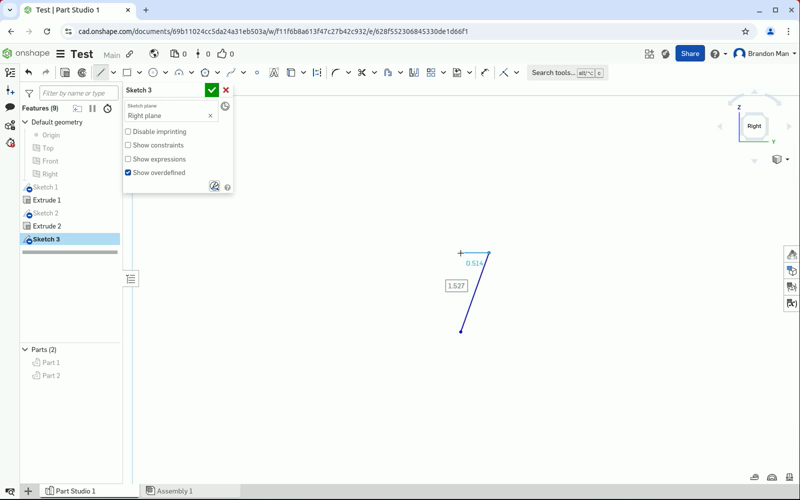
click(460, 252)
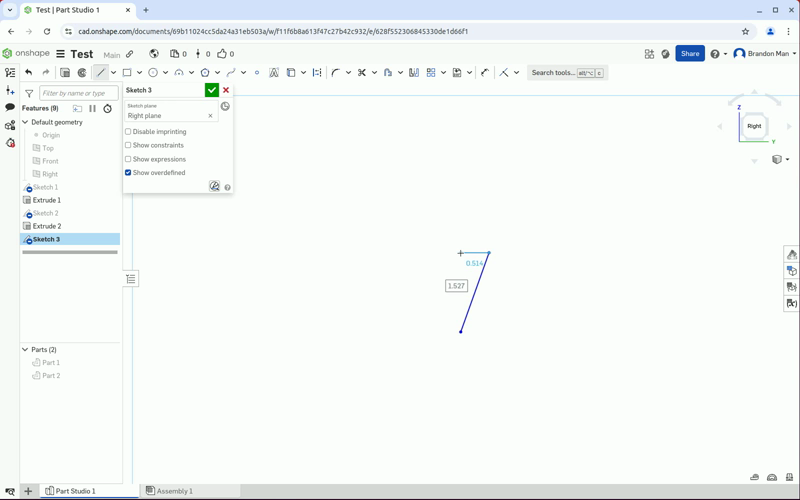
scroll(-6)
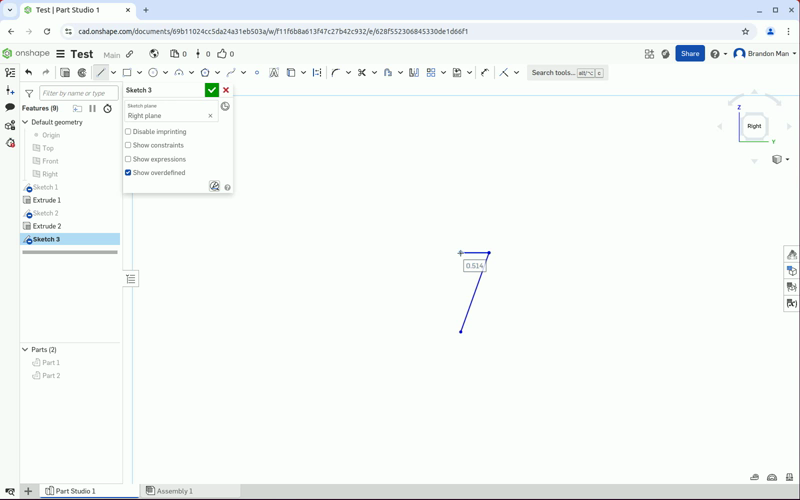
scroll(-6)
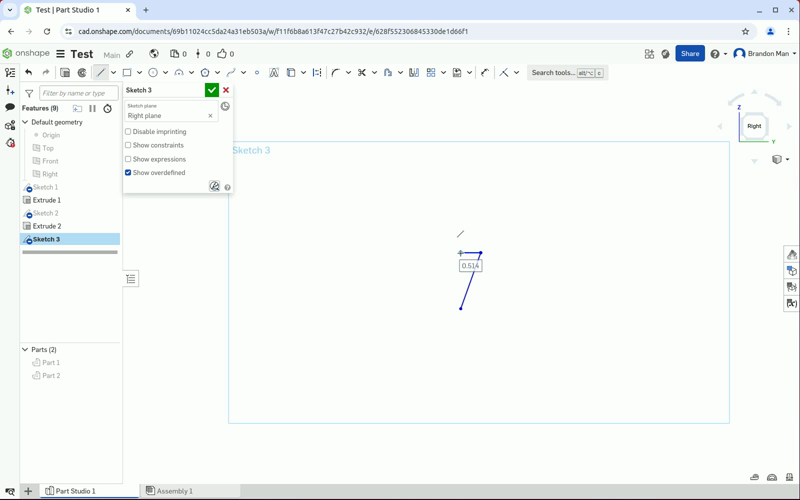
scroll(-6)
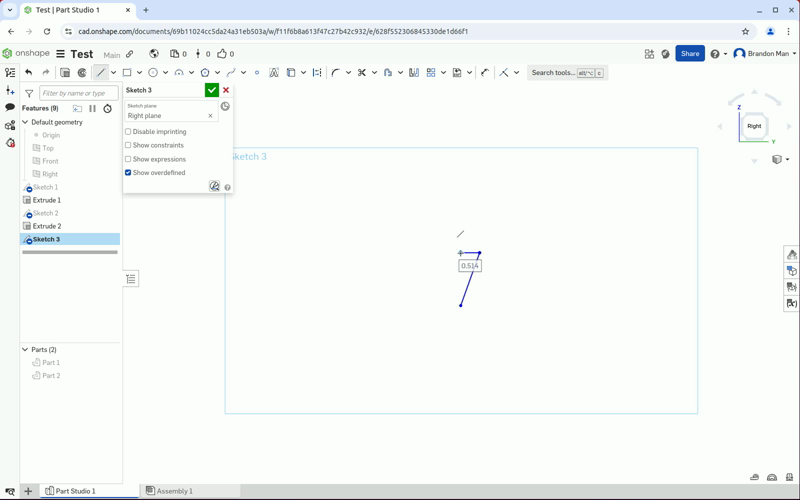
scroll(-6)
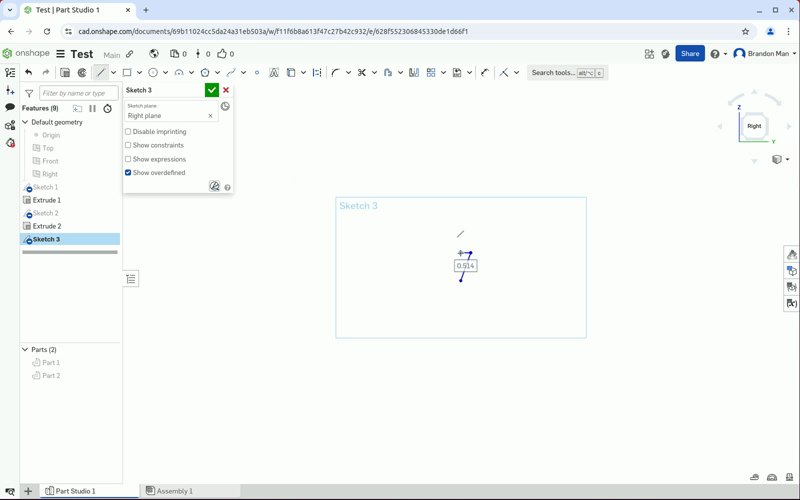
scroll(-6)
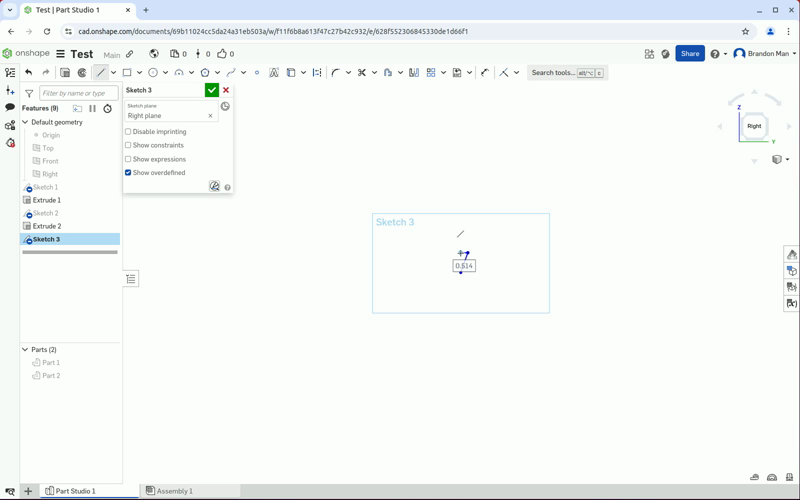
scroll(-6)
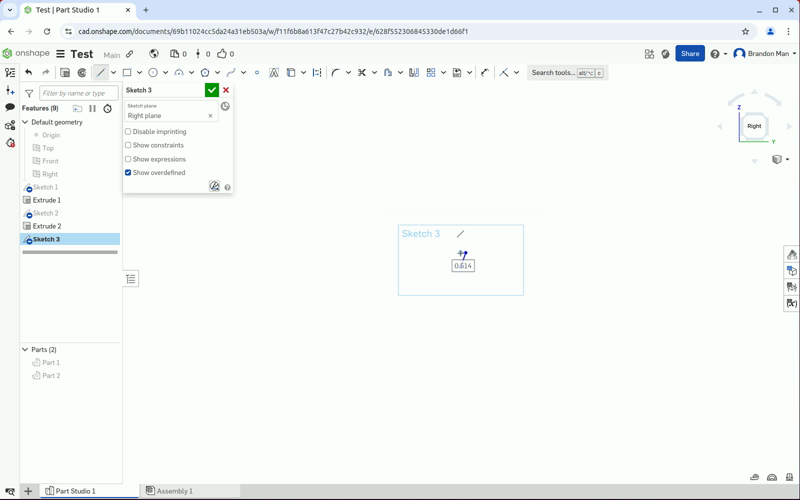
scroll(-6)
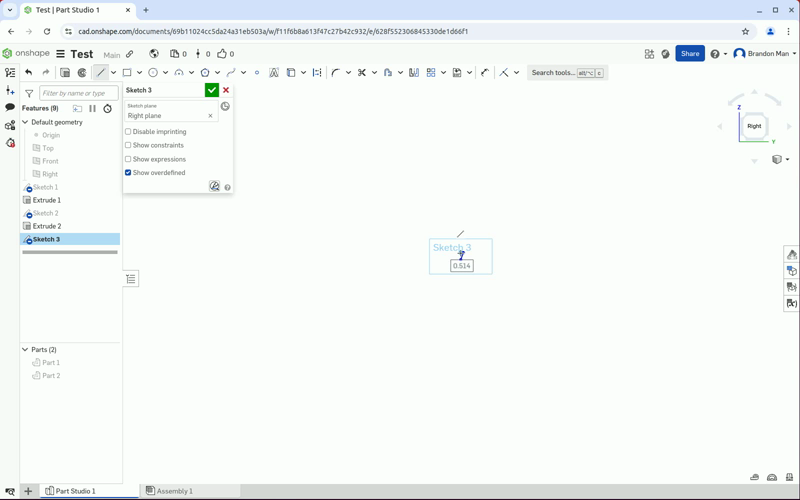
key_up(shift)
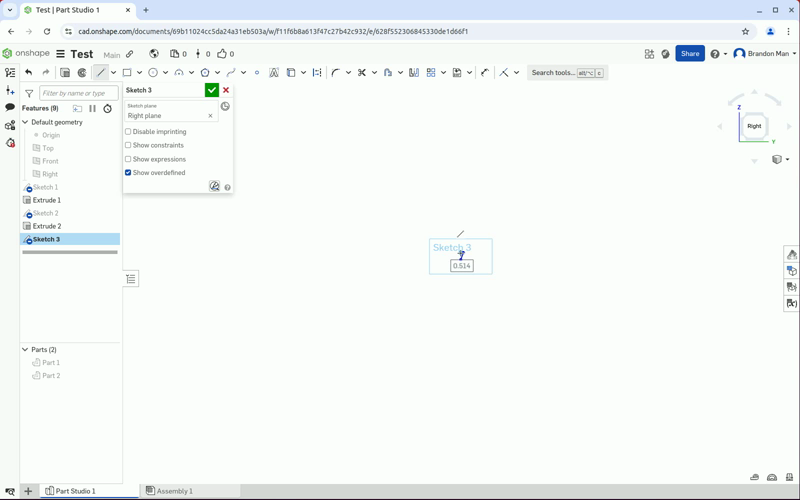
mouse_move(490, 252)
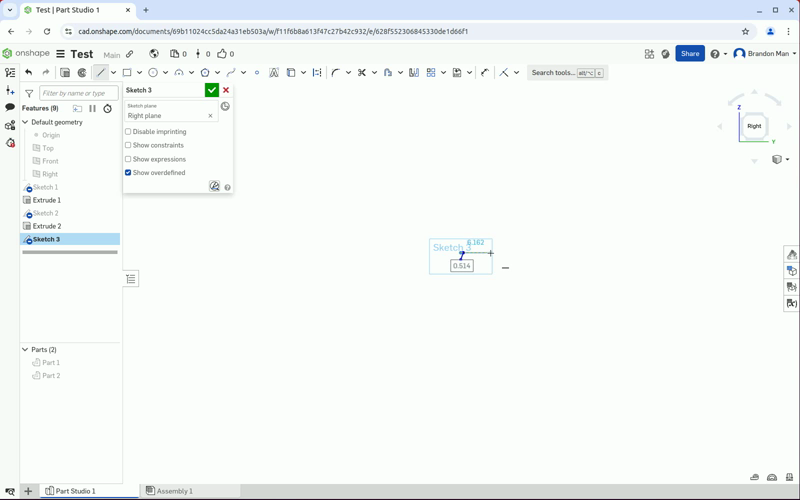
key_down(shift)
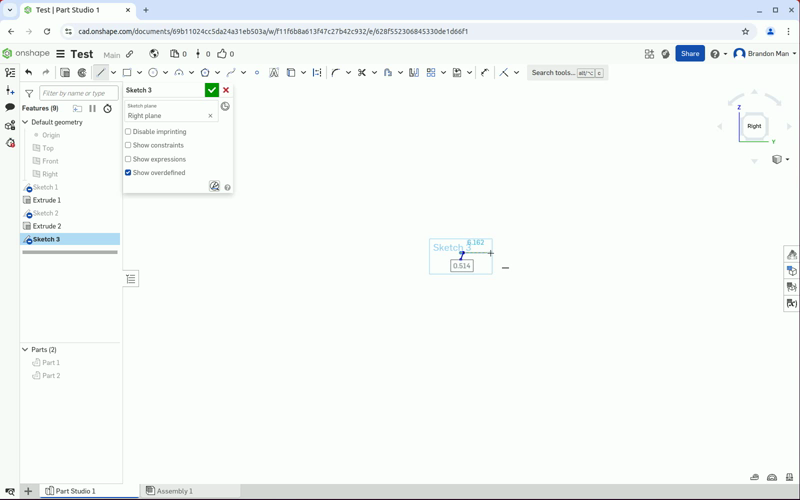
mouse_move(460, 259)
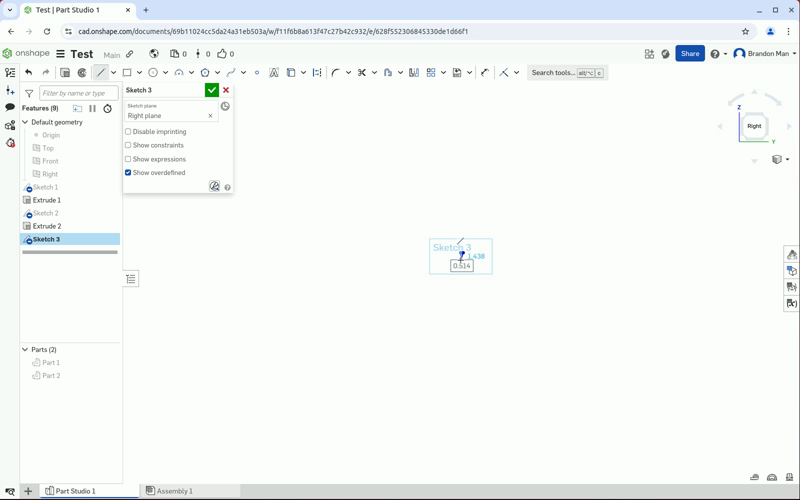
scroll(6)
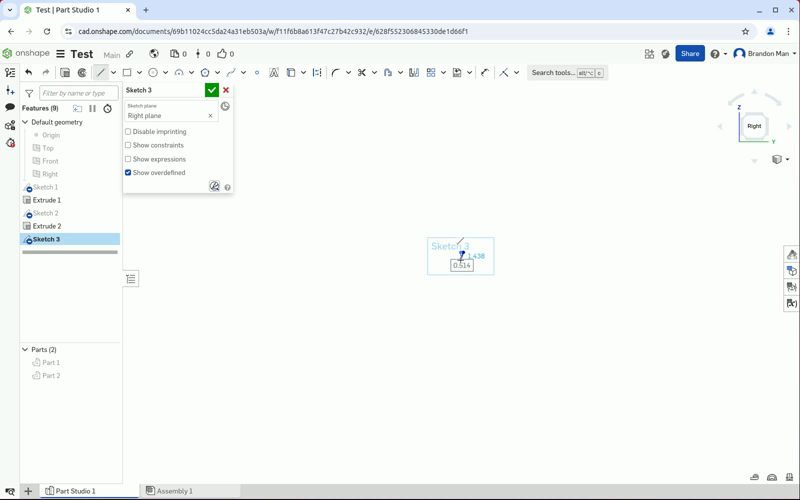
scroll(6)
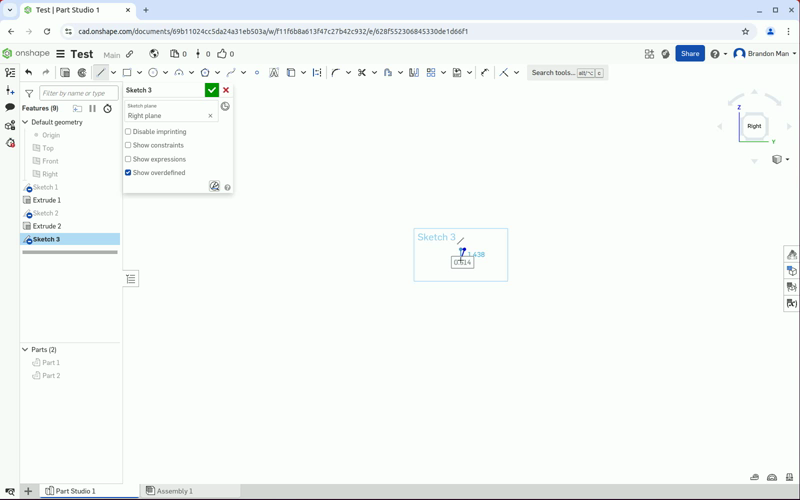
scroll(6)
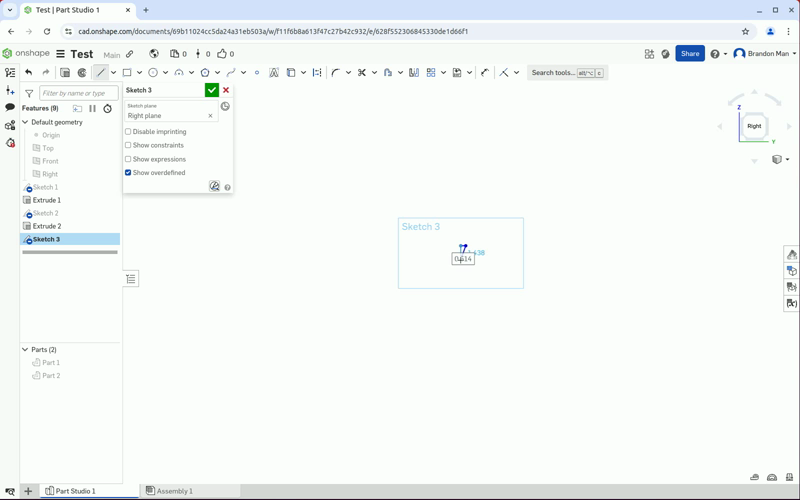
scroll(6)
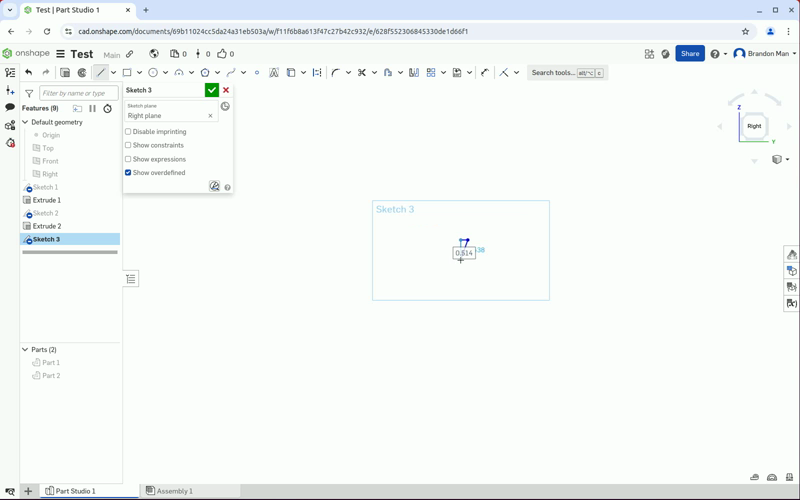
scroll(6)
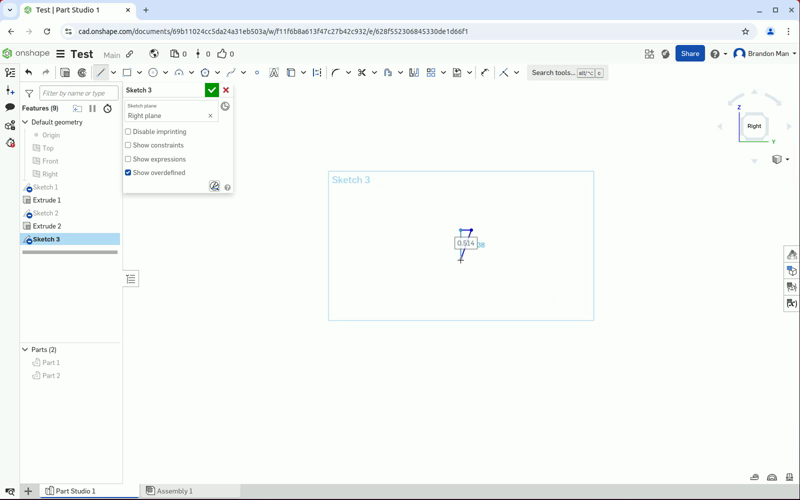
scroll(6)
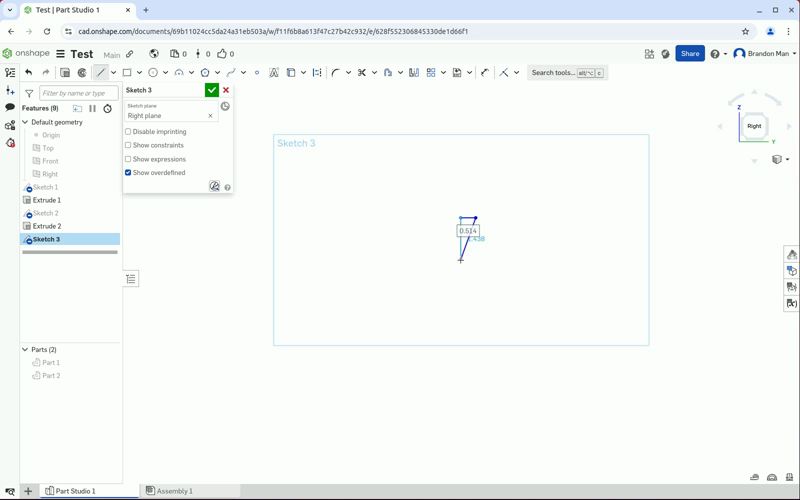
scroll(6)
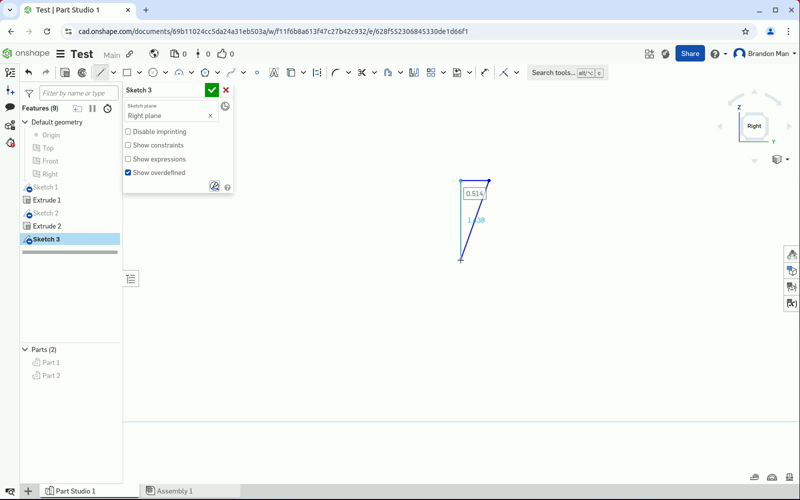
key_up(shift)
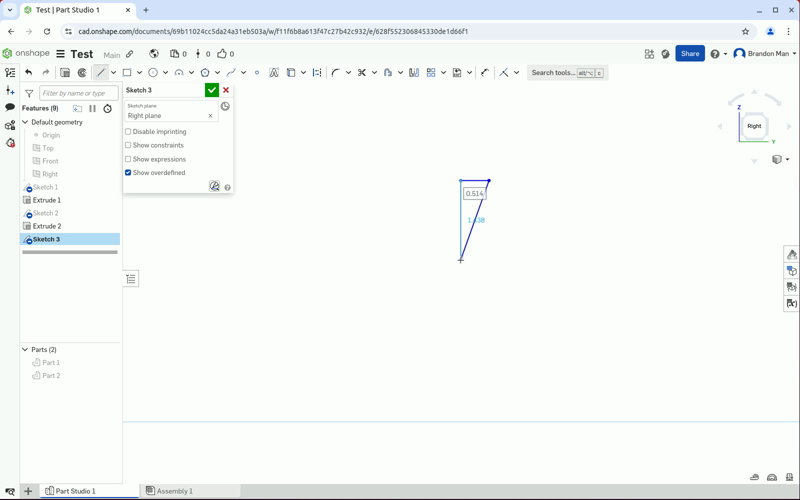
click(460, 259)
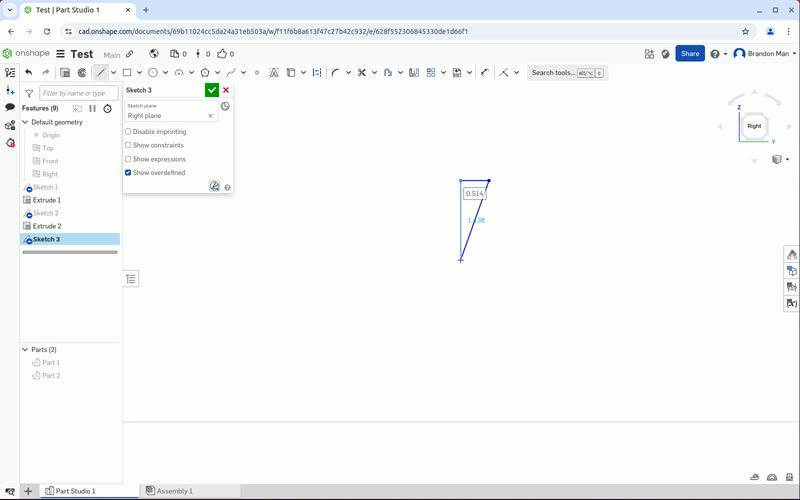
scroll(-6)
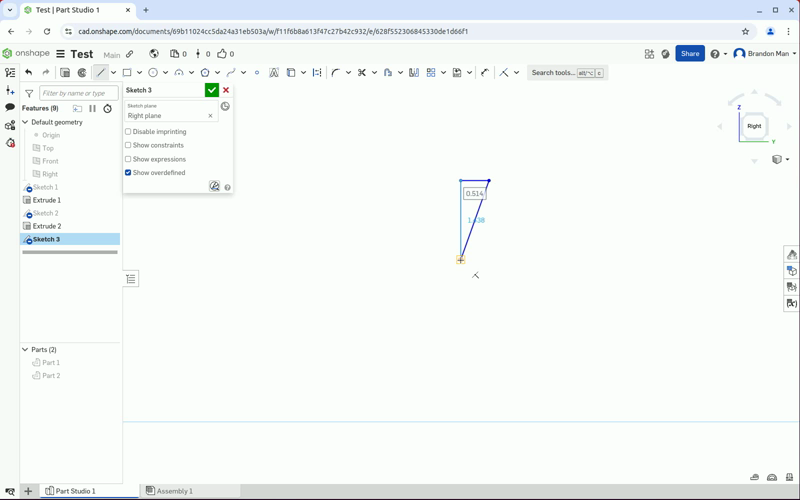
scroll(-6)
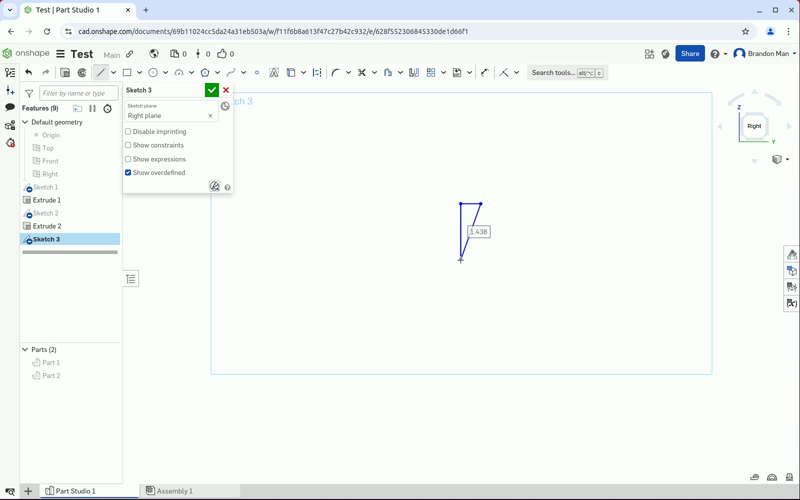
scroll(-6)
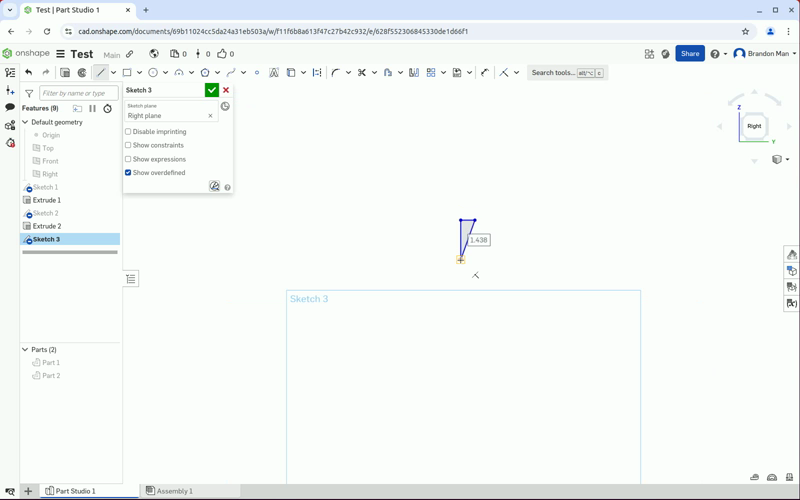
scroll(-6)
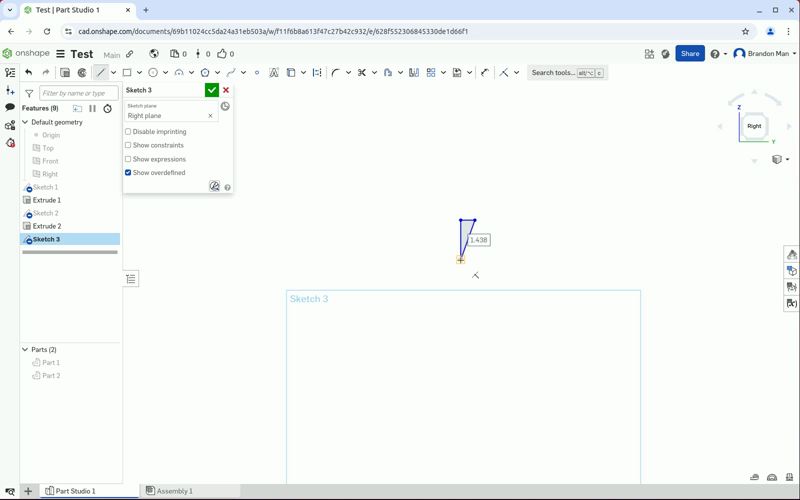
scroll(-6)
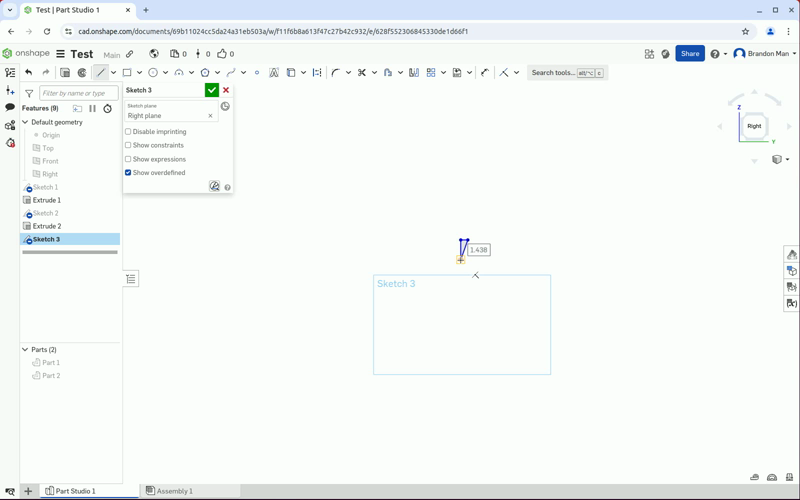
scroll(-6)
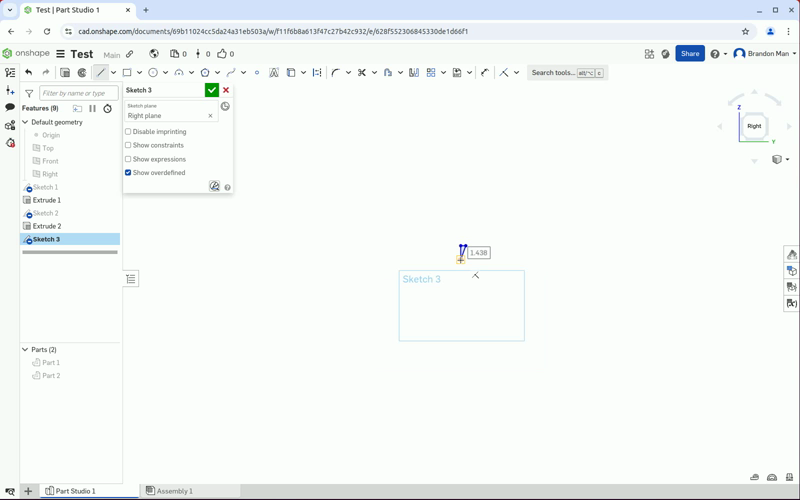
scroll(-6)
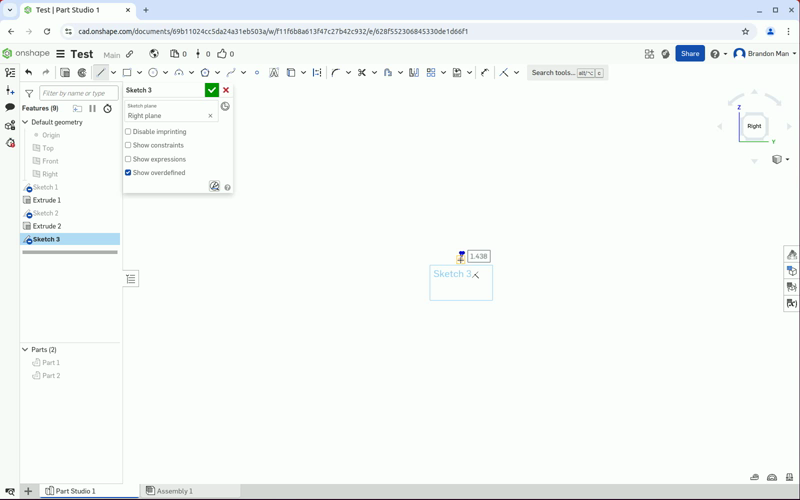
key(esc)
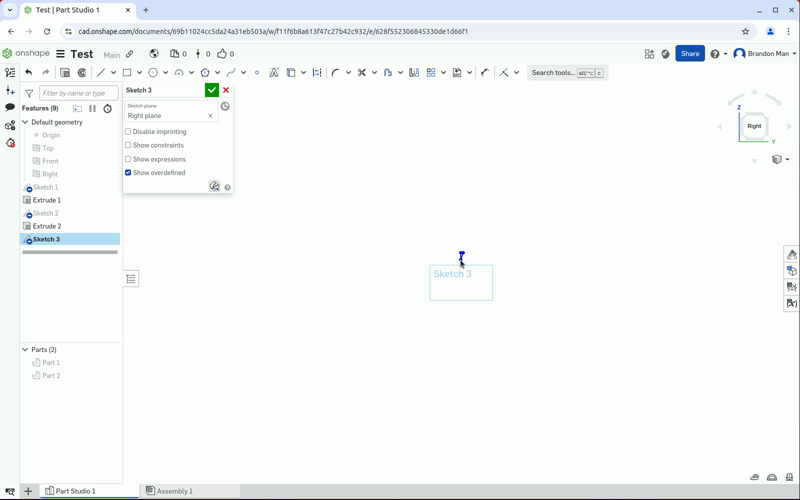
mouse_move(461, 252)
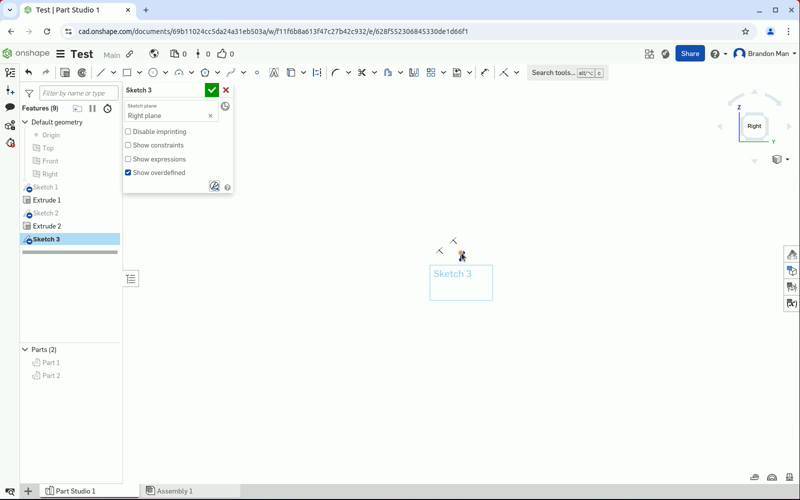
scroll(6)
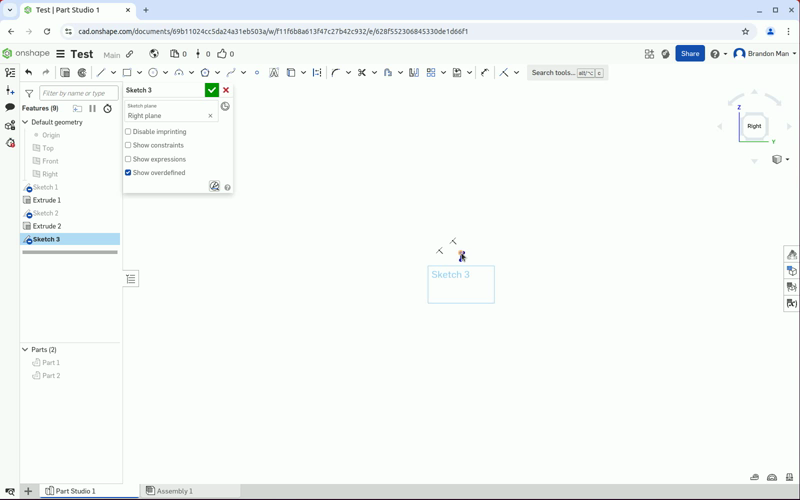
scroll(6)
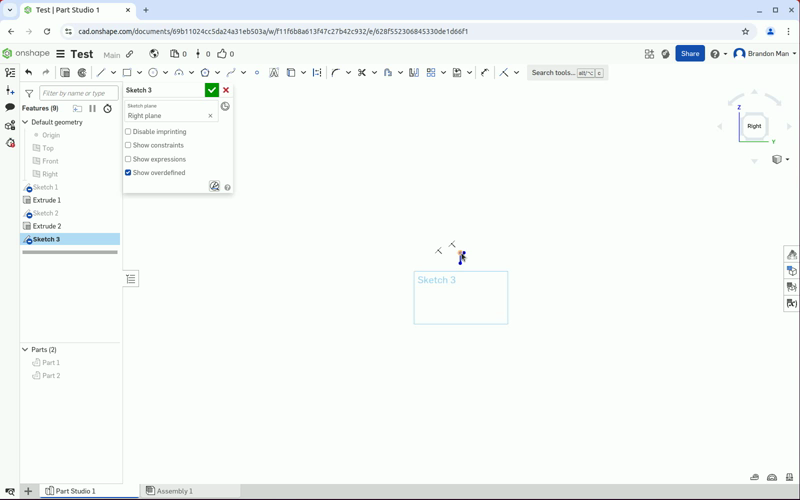
scroll(6)
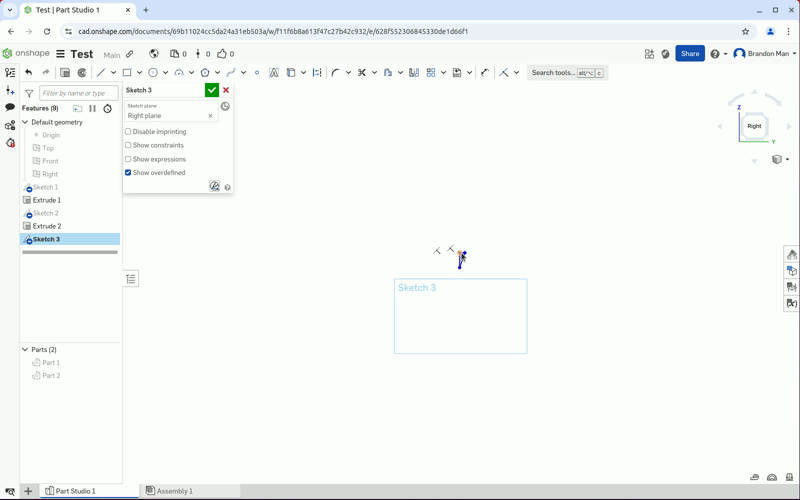
scroll(6)
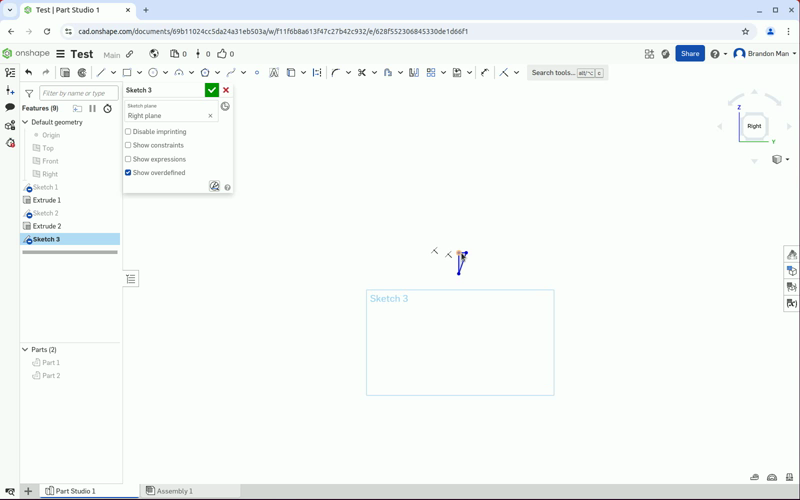
scroll(6)
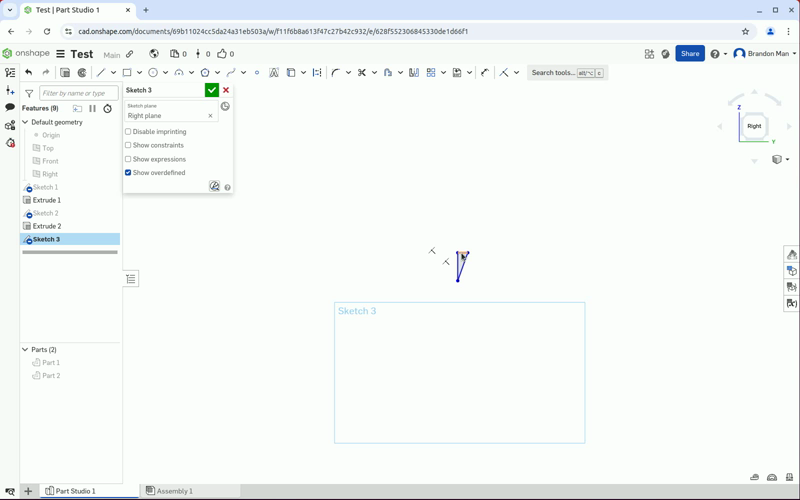
scroll(6)
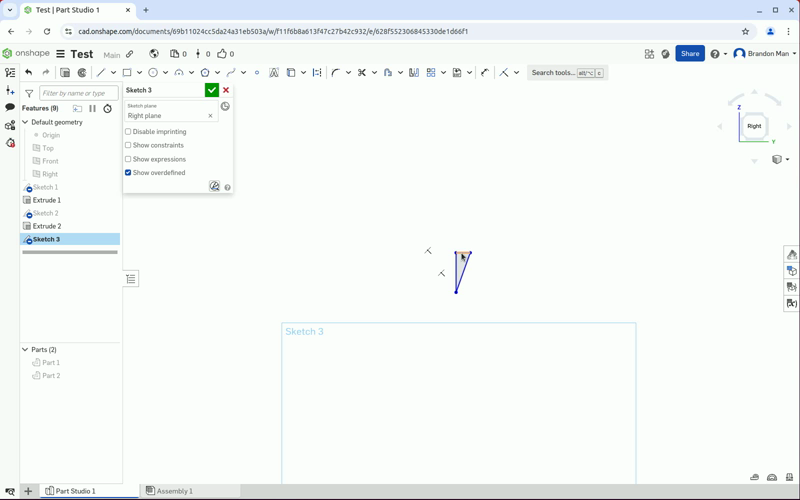
scroll(6)
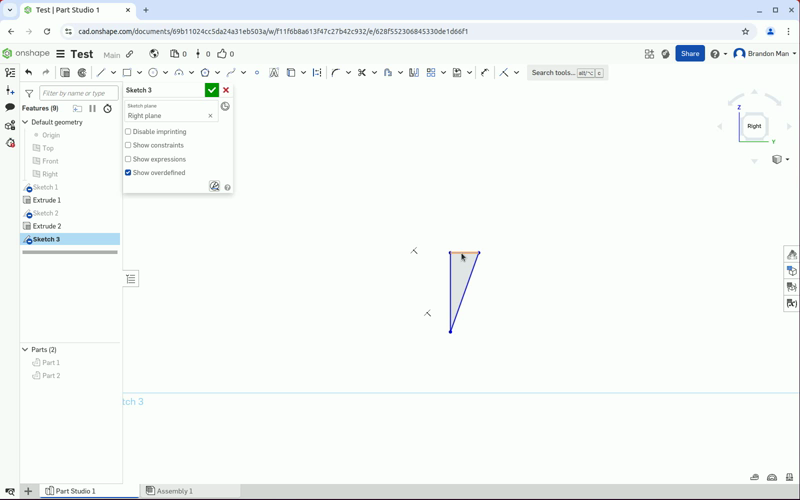
click(461, 252)
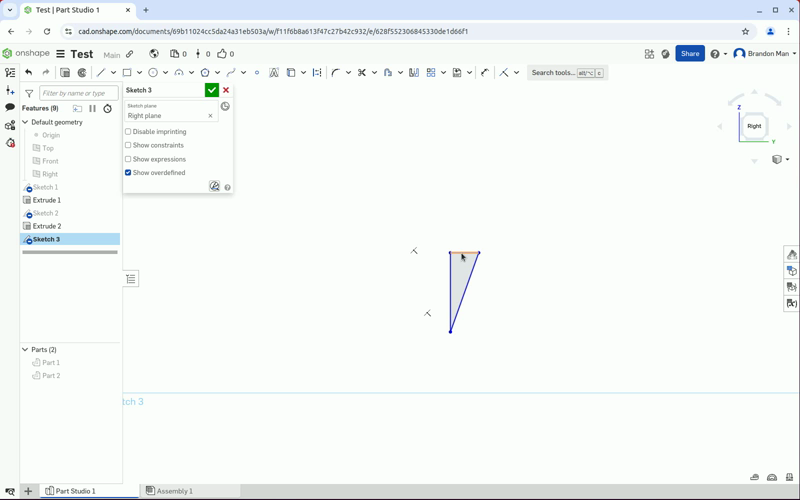
scroll(-6)
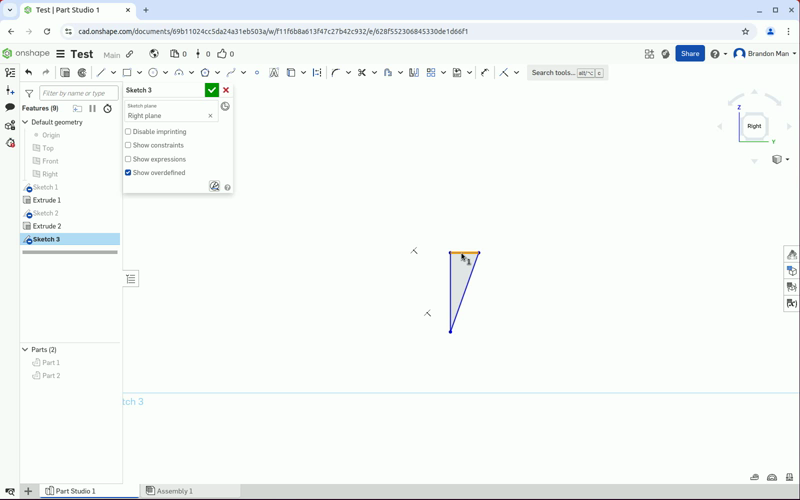
scroll(-6)
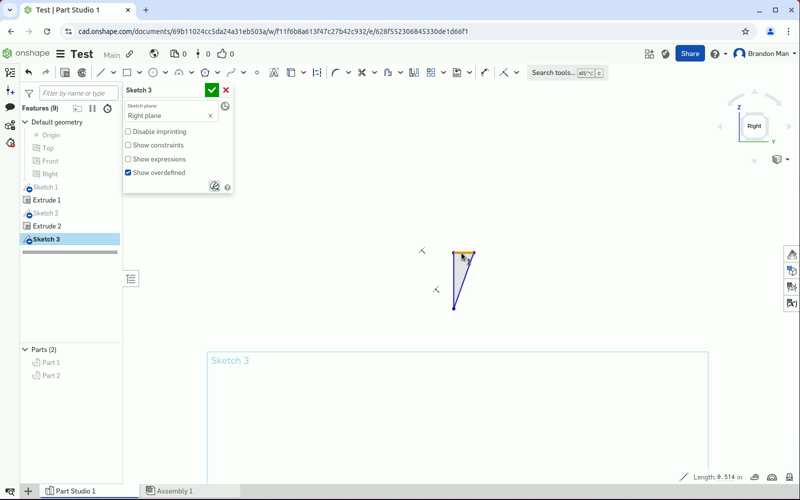
scroll(-6)
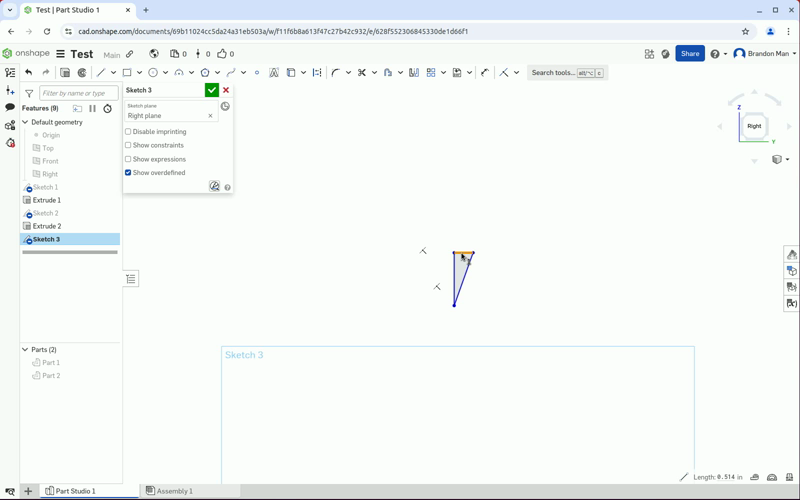
scroll(-6)
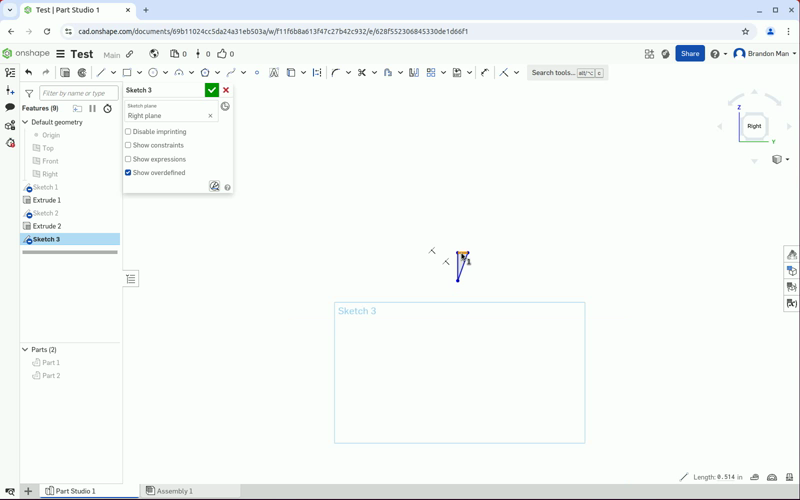
scroll(-6)
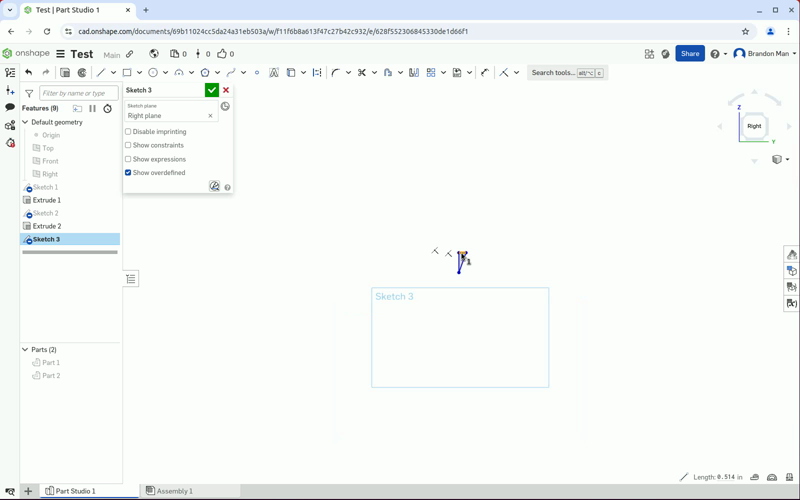
scroll(-6)
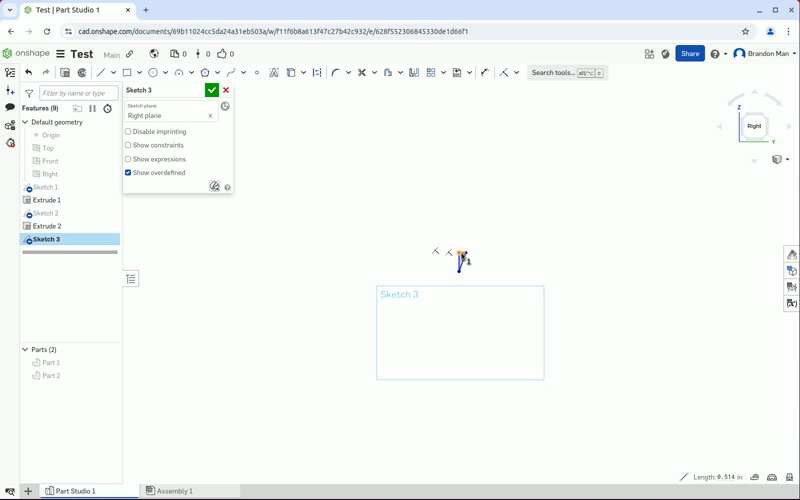
scroll(-6)
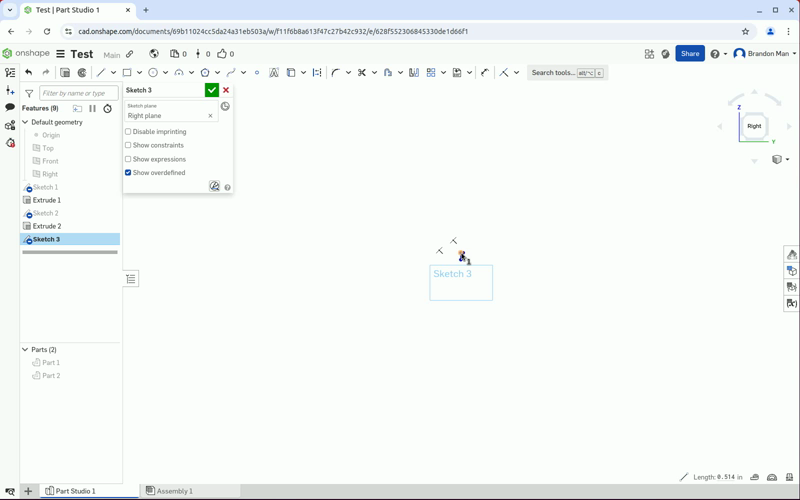
mouse_move(73, 352)
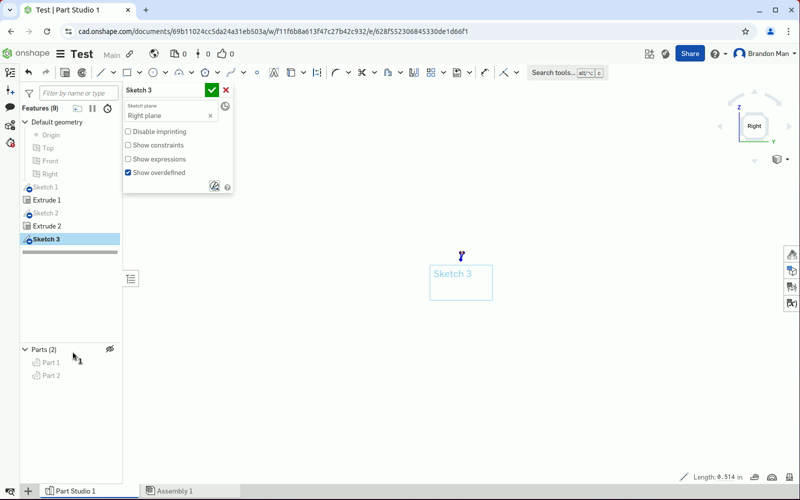
key(shift+y)
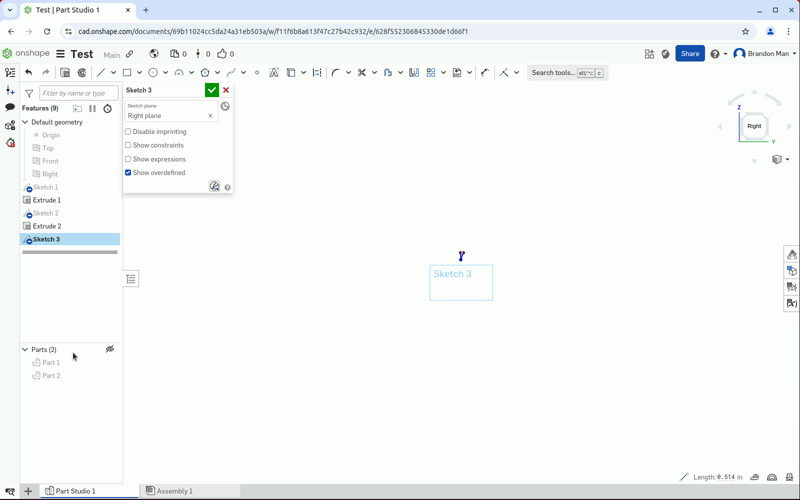
key(shift+e)
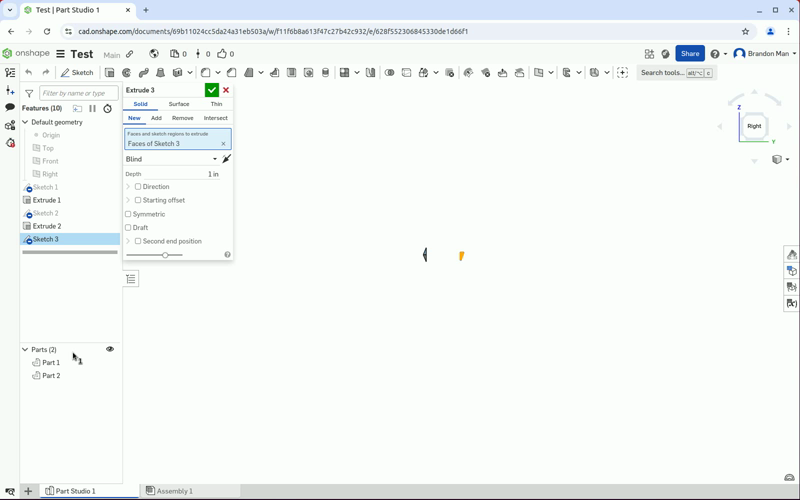
mouse_move(143, 106)
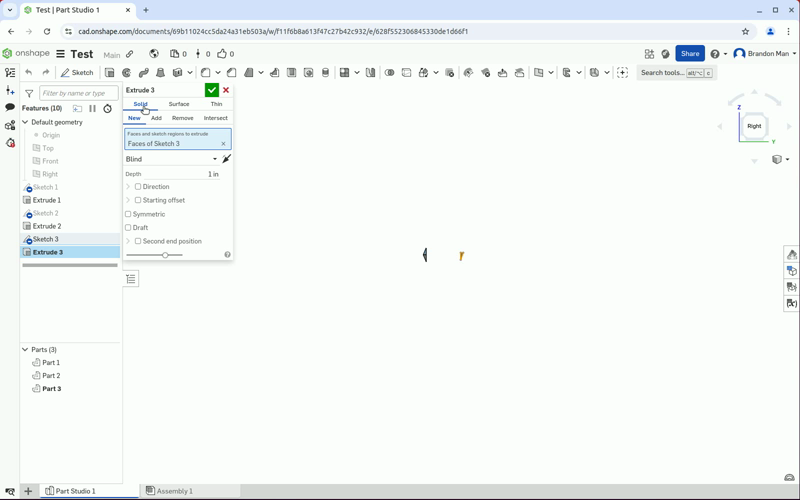
click(143, 106)
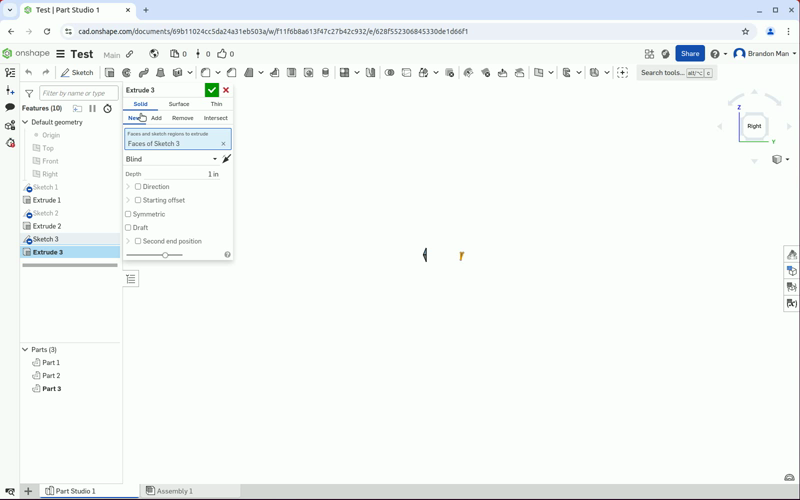
mouse_move(137, 120)
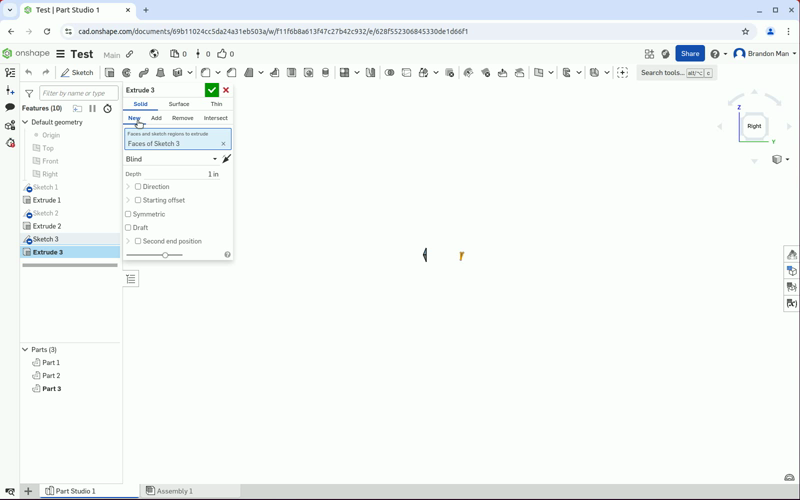
click(137, 120)
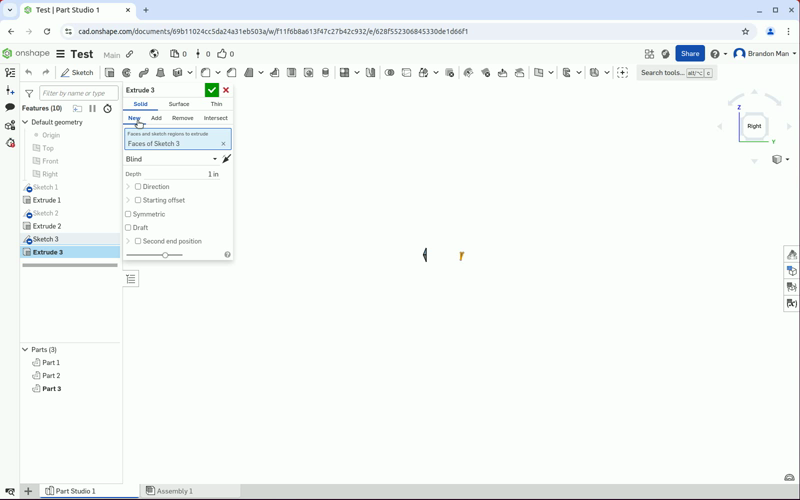
key(tab, 4)
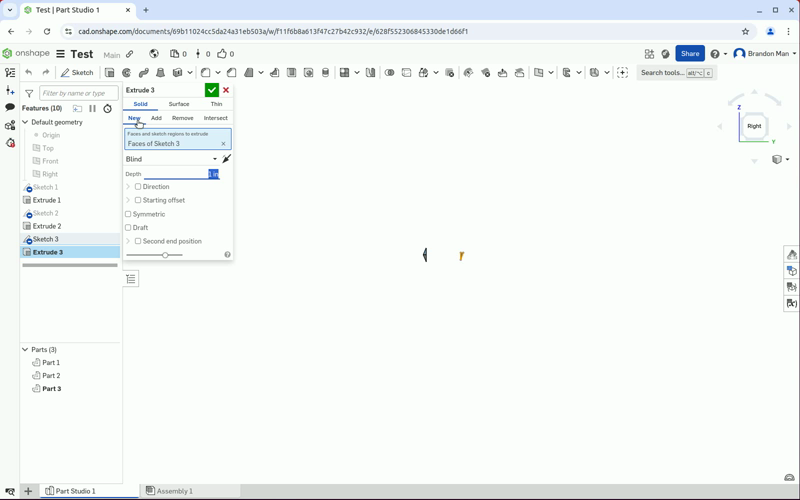
text(23.108)
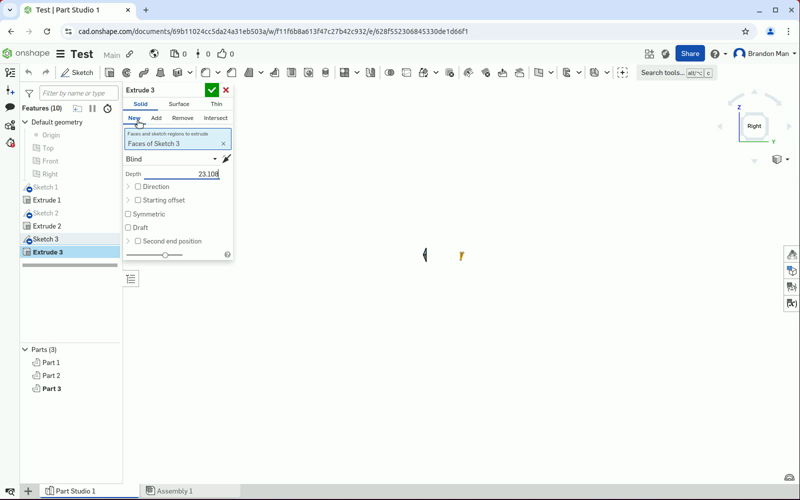
key(enter)
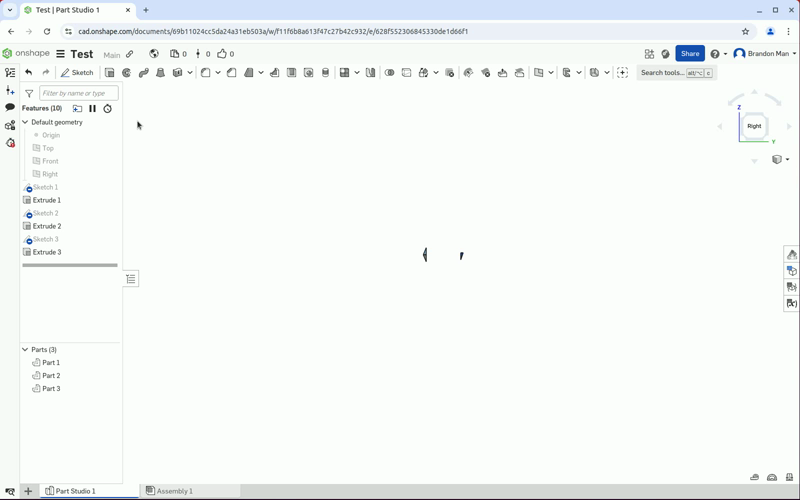
key(shift+h)
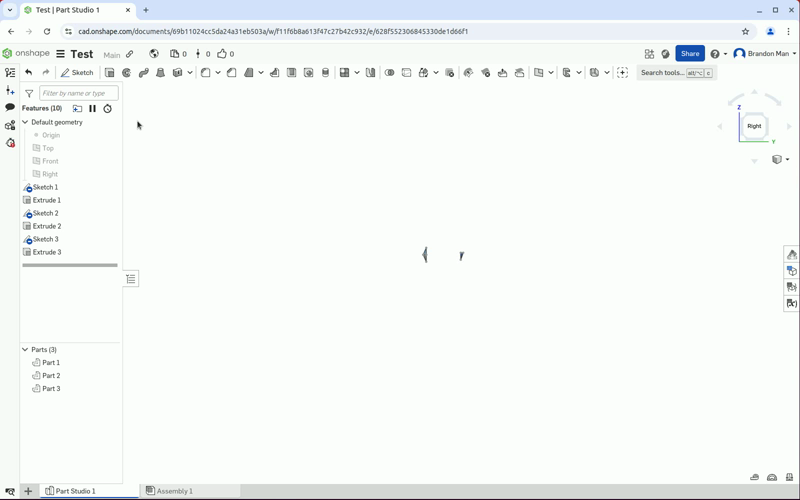
key(shift+h)
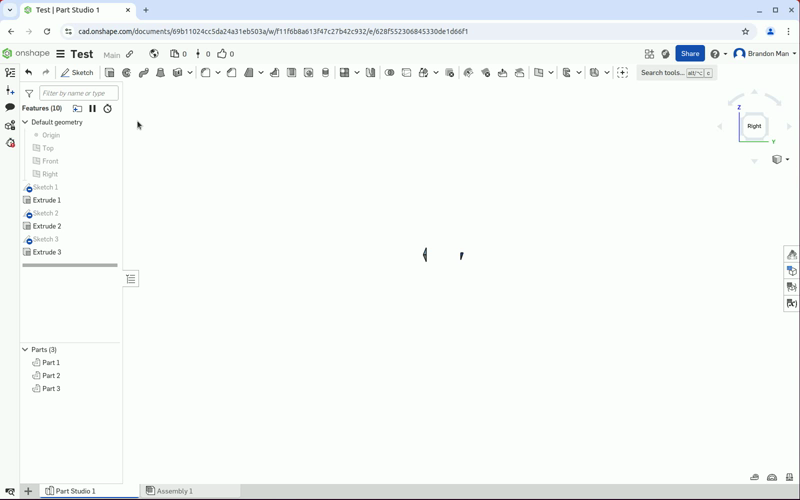
mouse_move(73, 189)
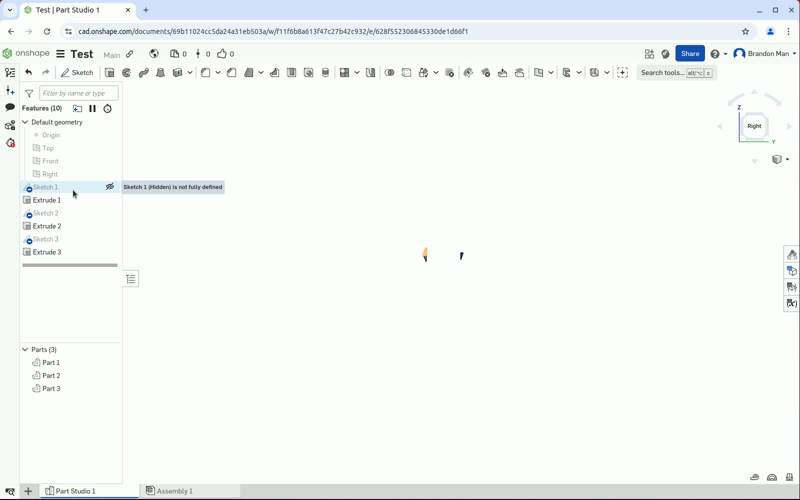
click(73, 189)
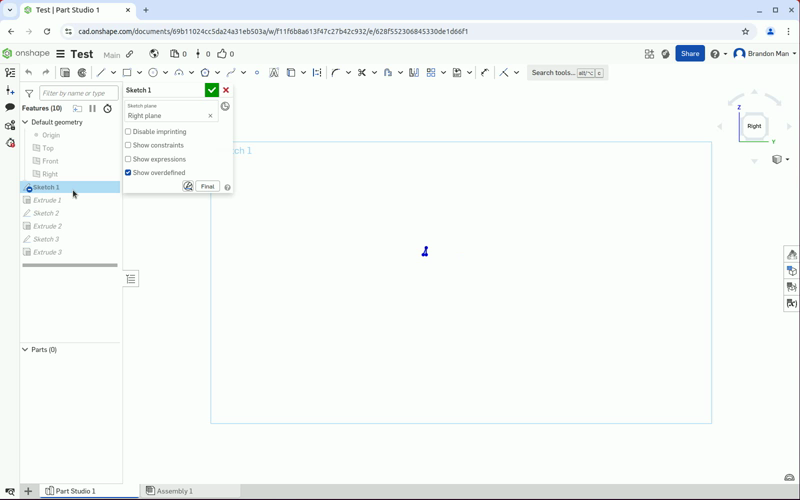
mouse_move(229, 92)
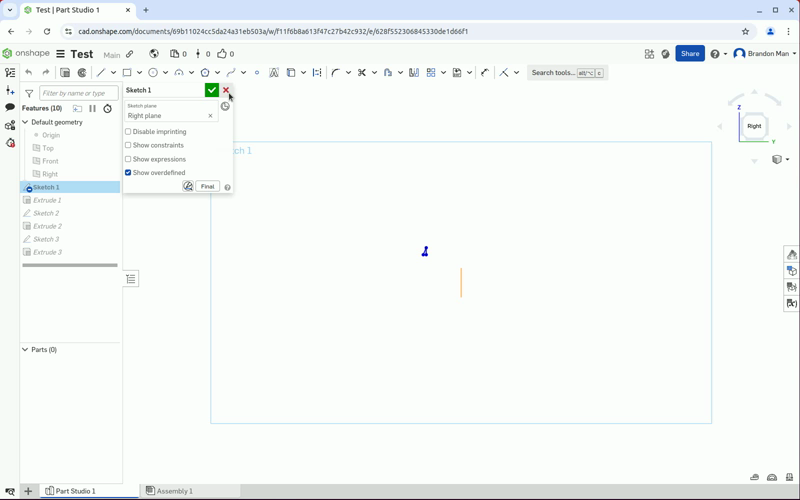
click(229, 92)
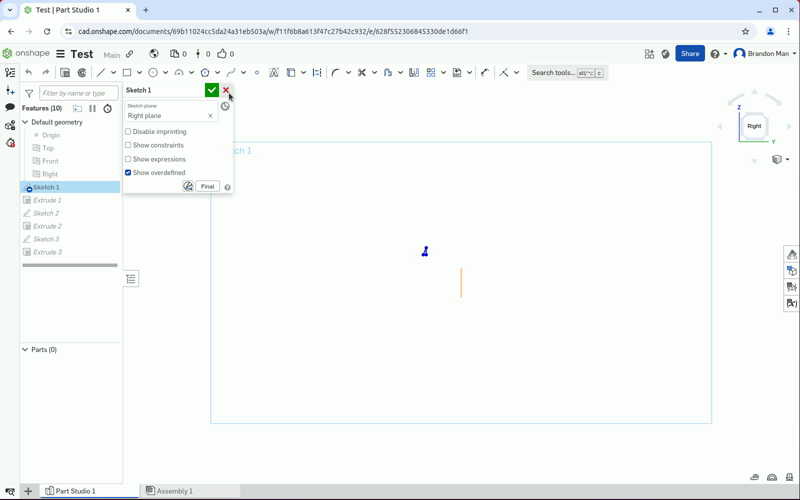
key(shift+s)
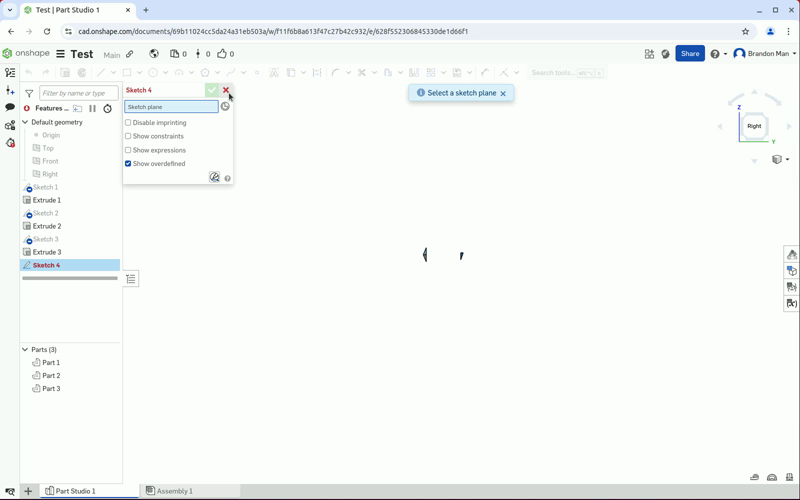
mouse_move(73, 176)
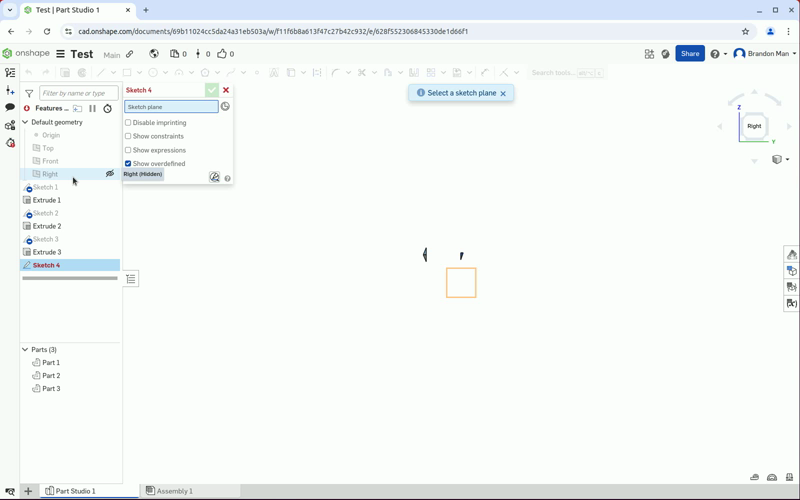
click(73, 176)
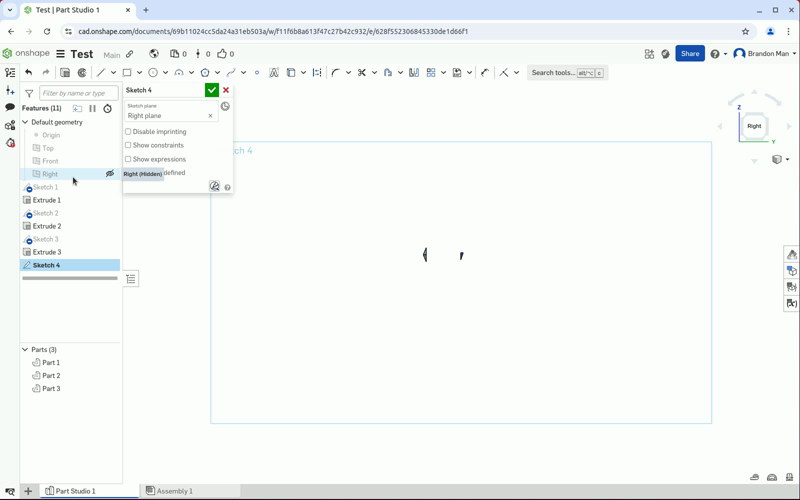
mouse_move(73, 352)
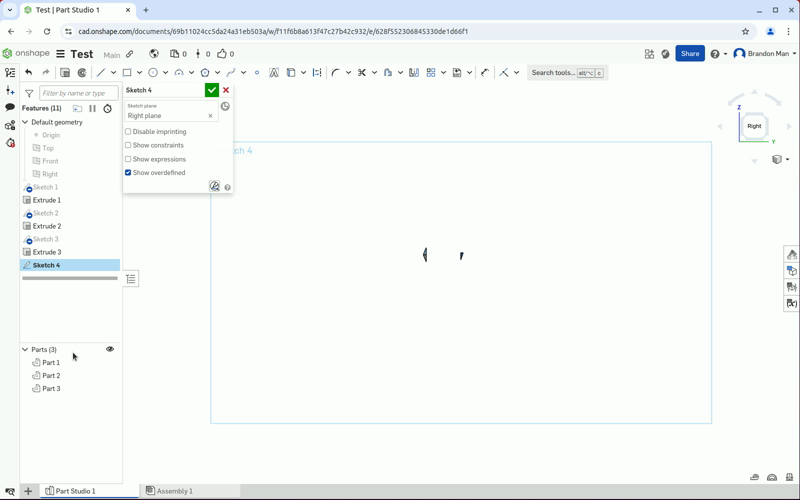
key(y)
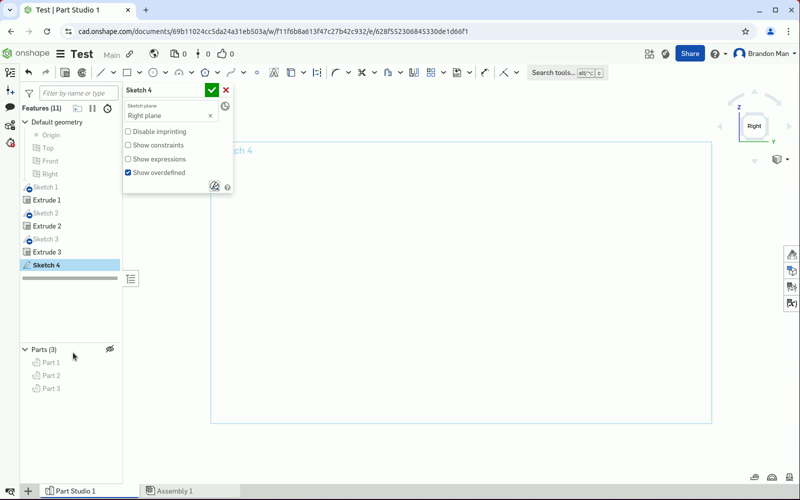
key(l)
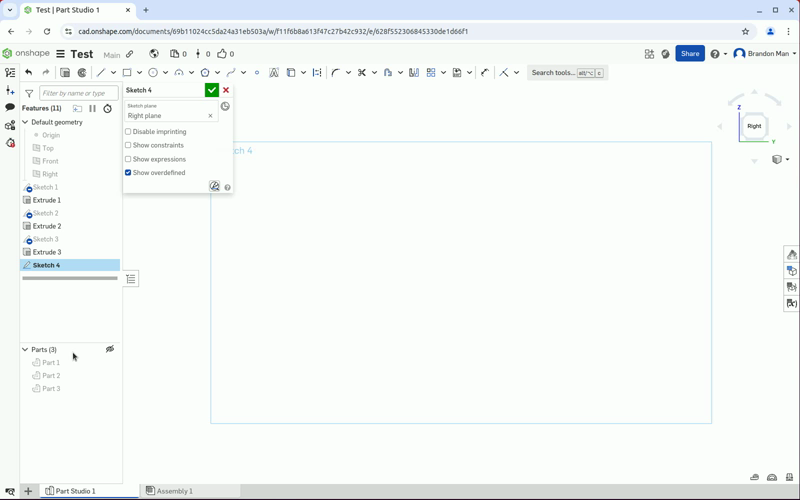
key_down(shift)
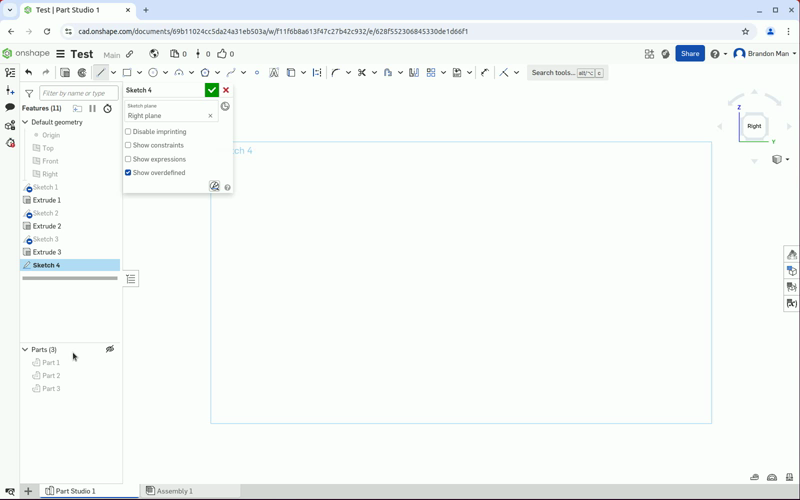
mouse_move(460, 254)
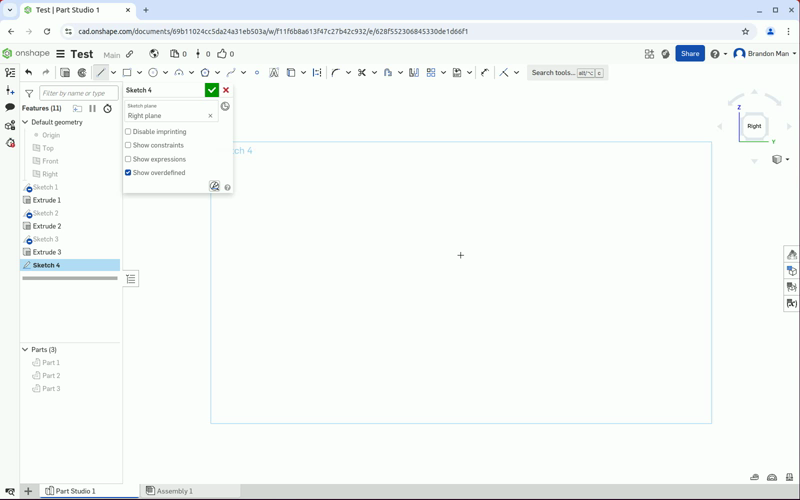
click(460, 254)
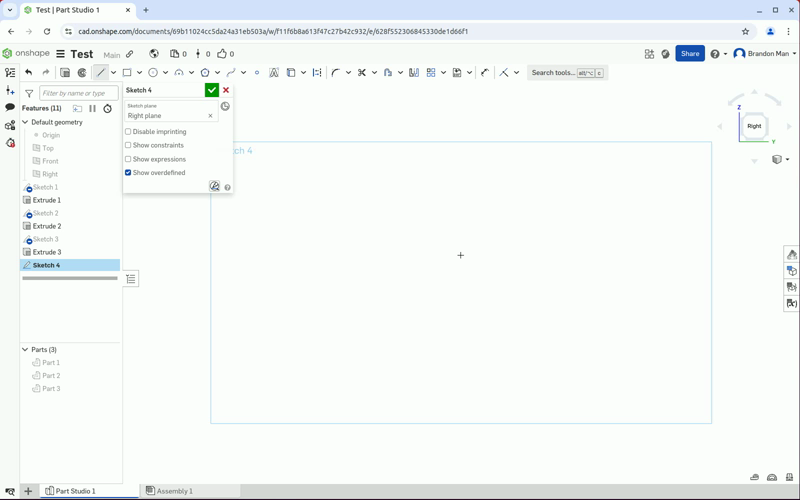
key_up(shift)
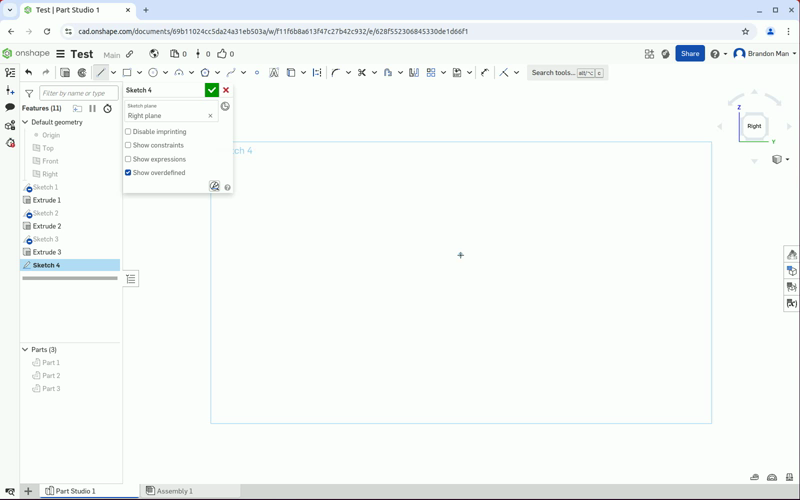
key_down(shift)
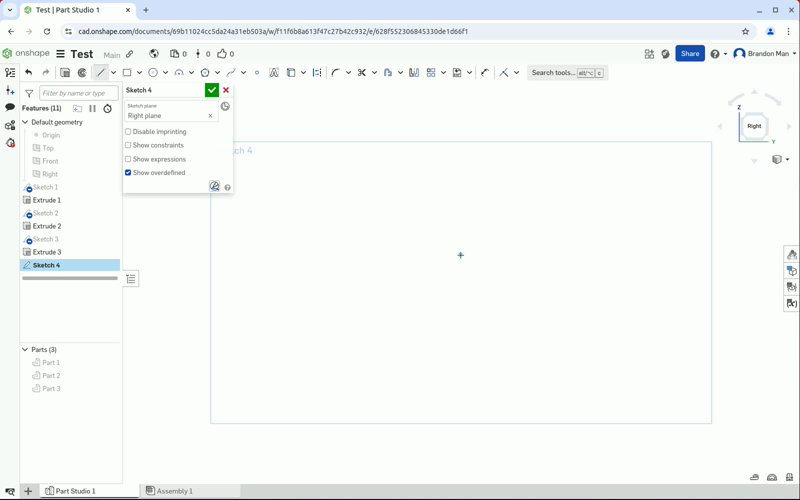
mouse_move(490, 254)
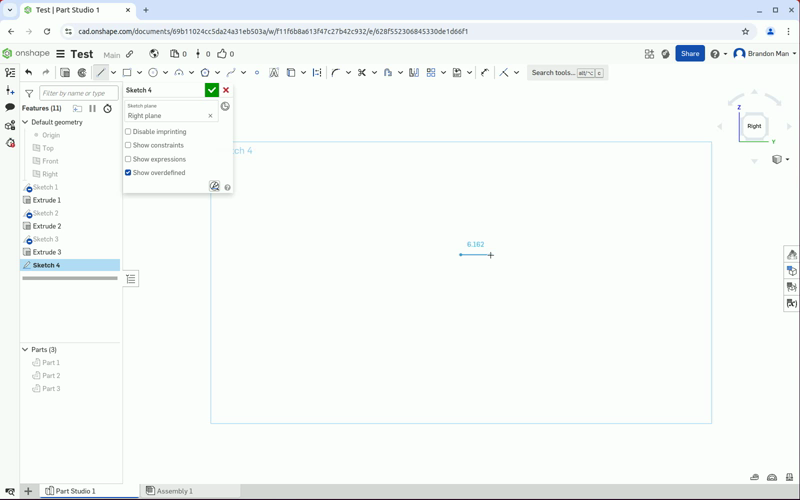
mouse_move(463, 254)
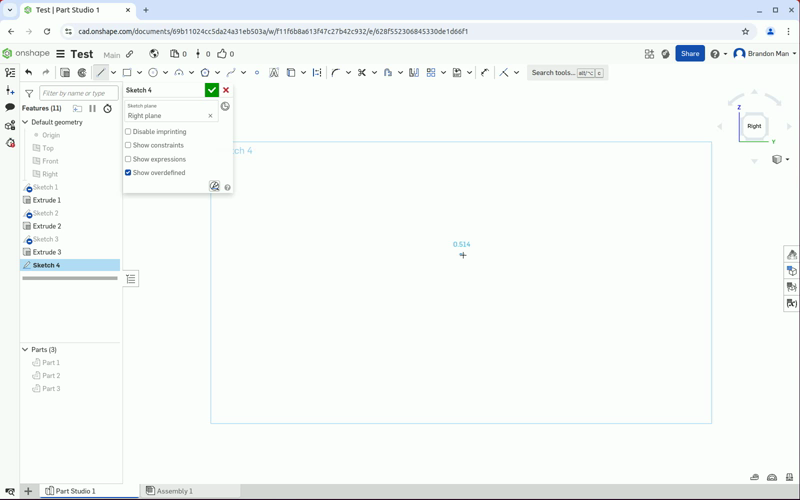
scroll(6)
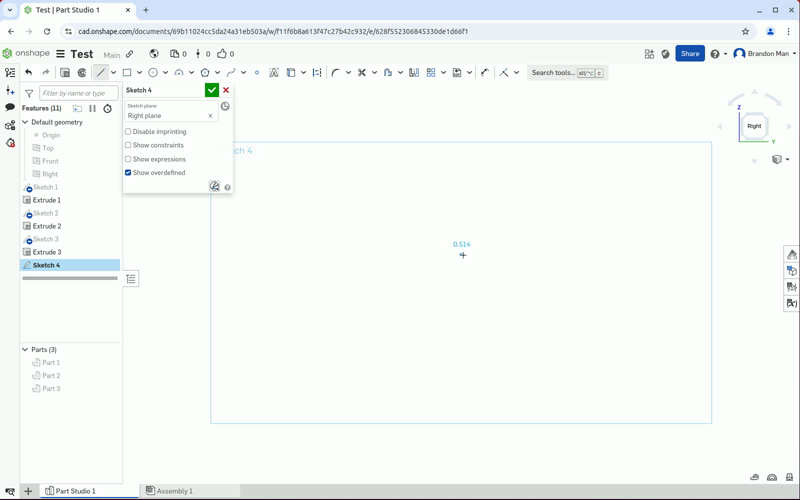
scroll(6)
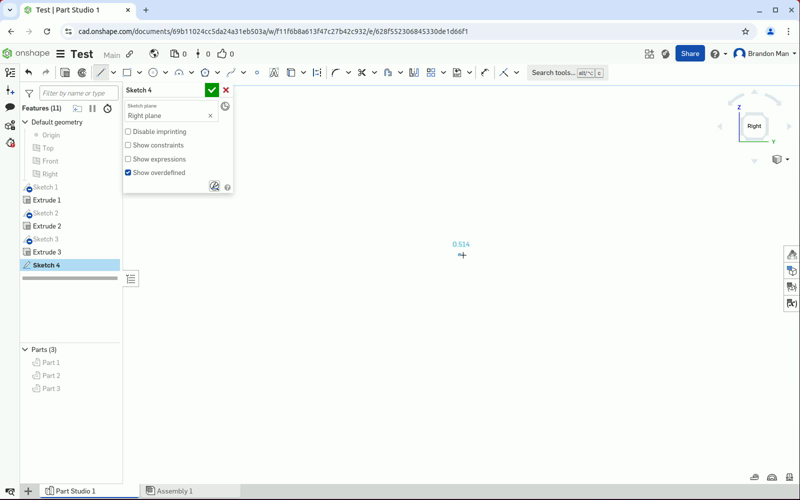
scroll(6)
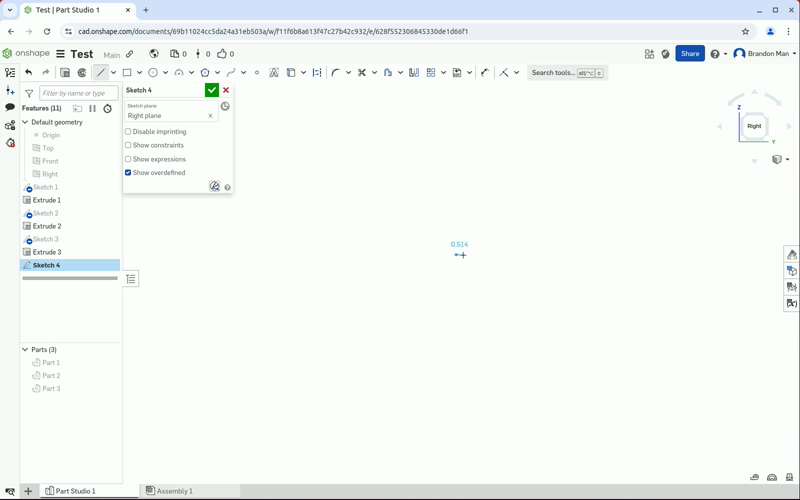
scroll(6)
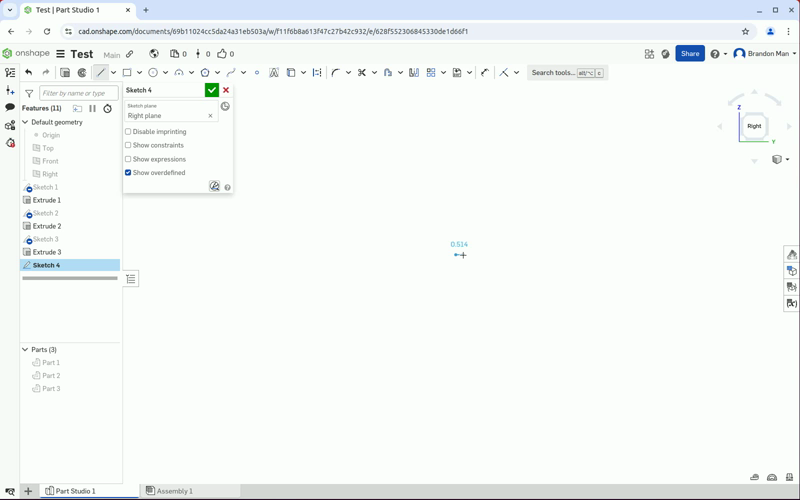
scroll(6)
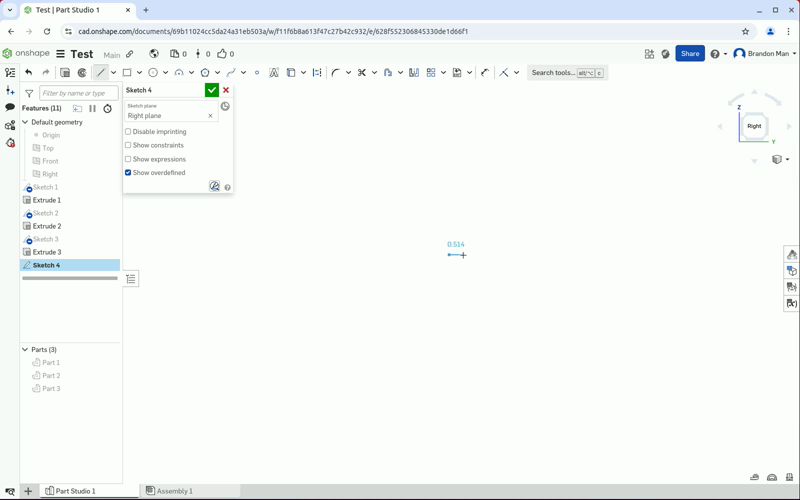
scroll(6)
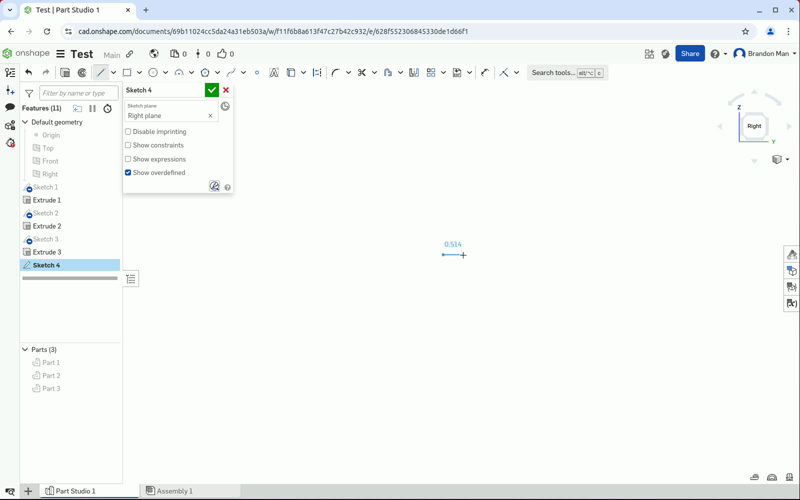
scroll(6)
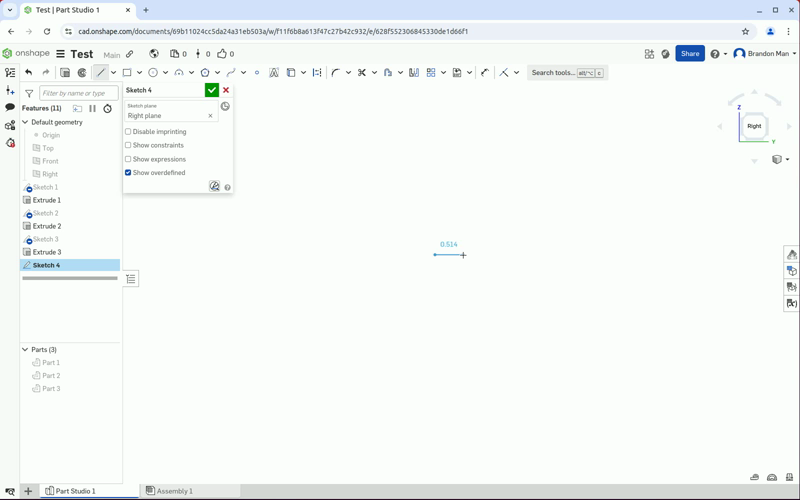
click(463, 254)
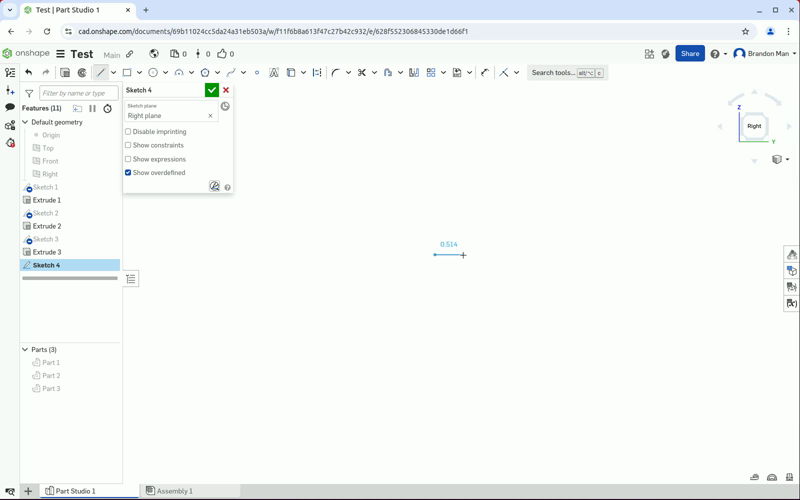
scroll(-6)
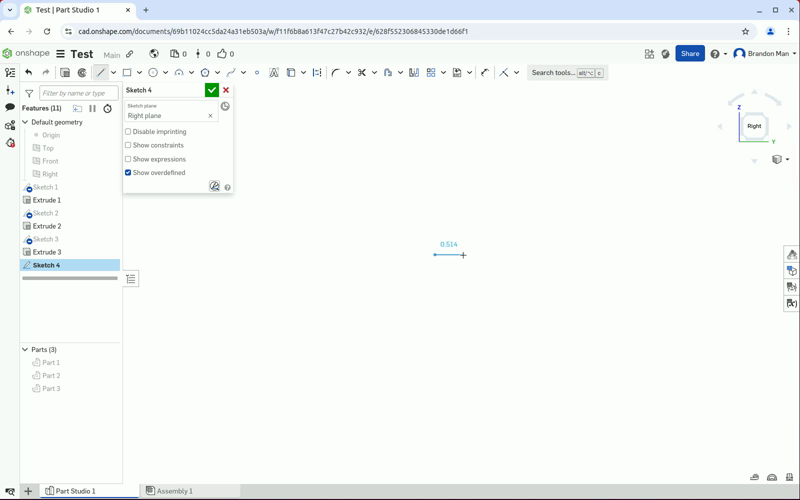
scroll(-6)
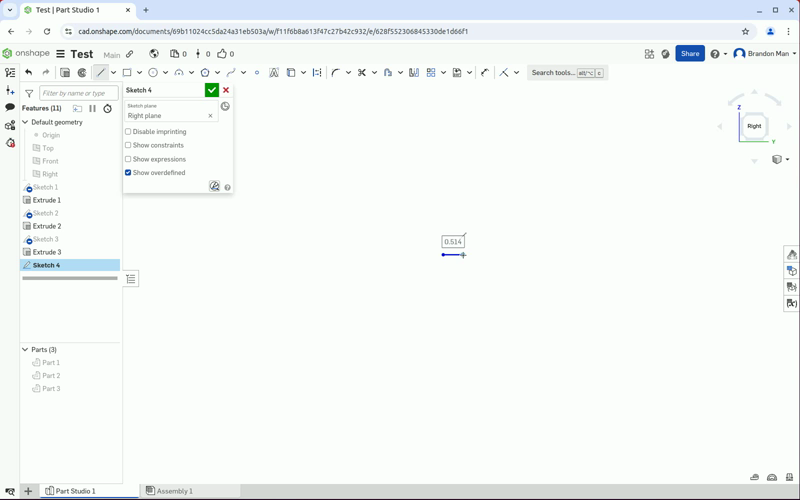
scroll(-6)
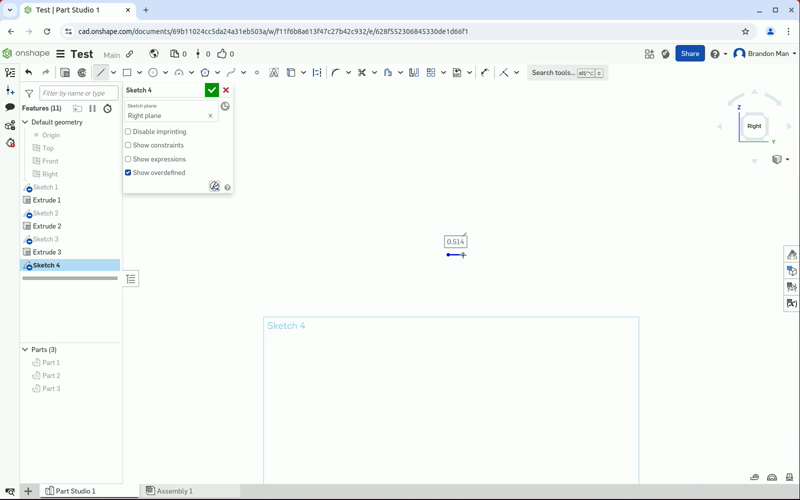
scroll(-6)
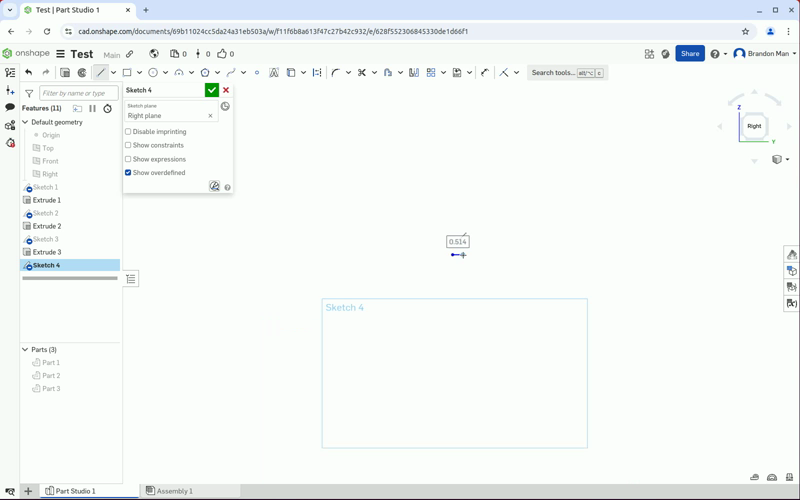
scroll(-6)
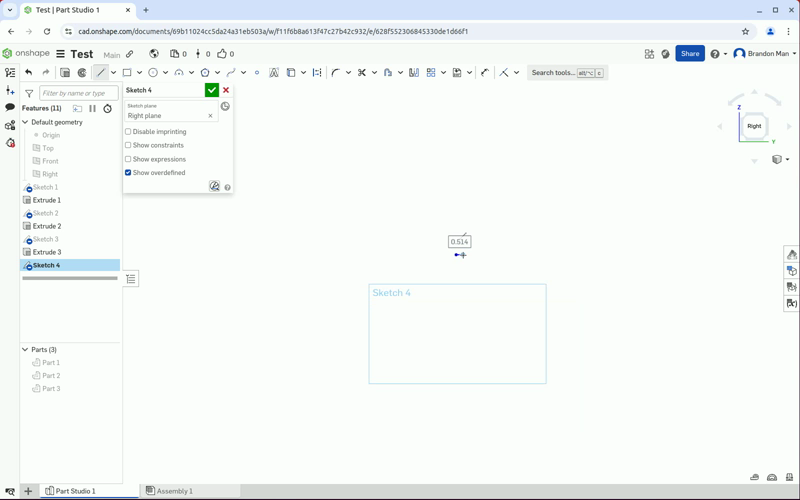
scroll(-6)
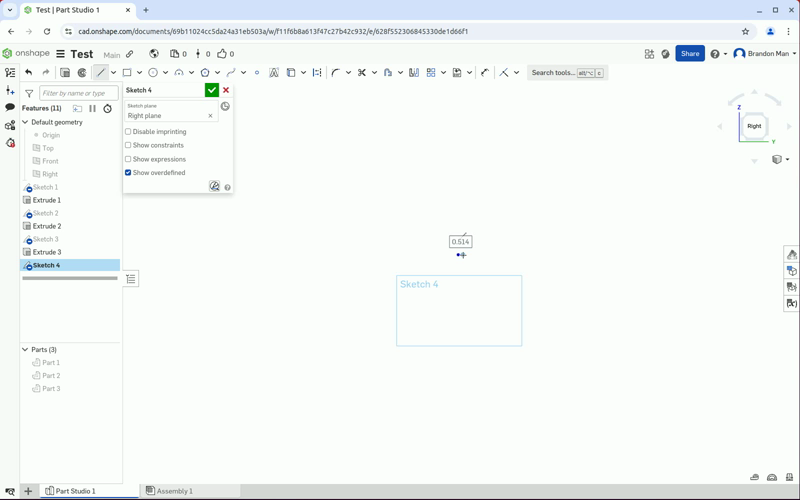
scroll(-6)
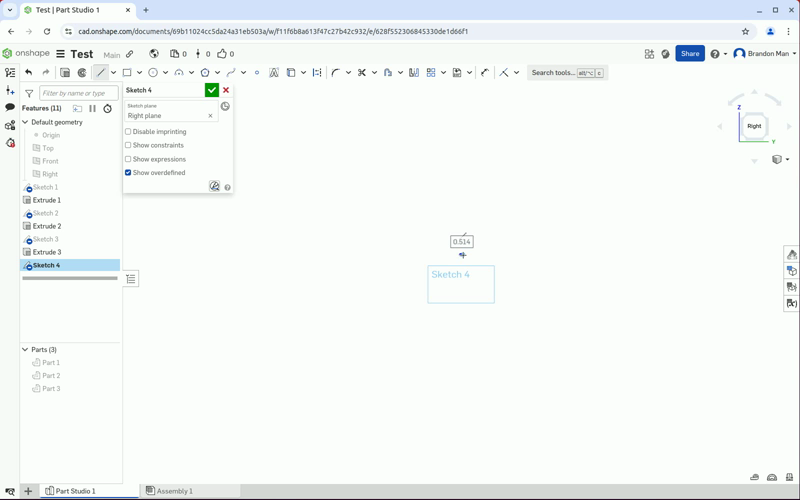
key_up(shift)
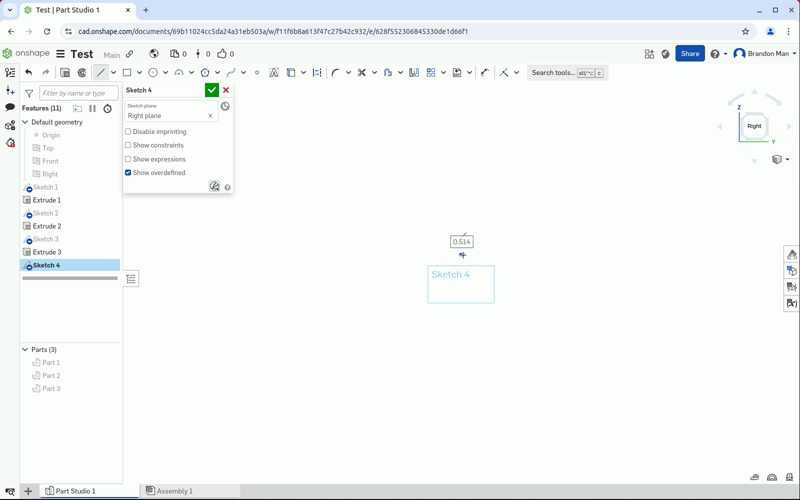
key_down(shift)
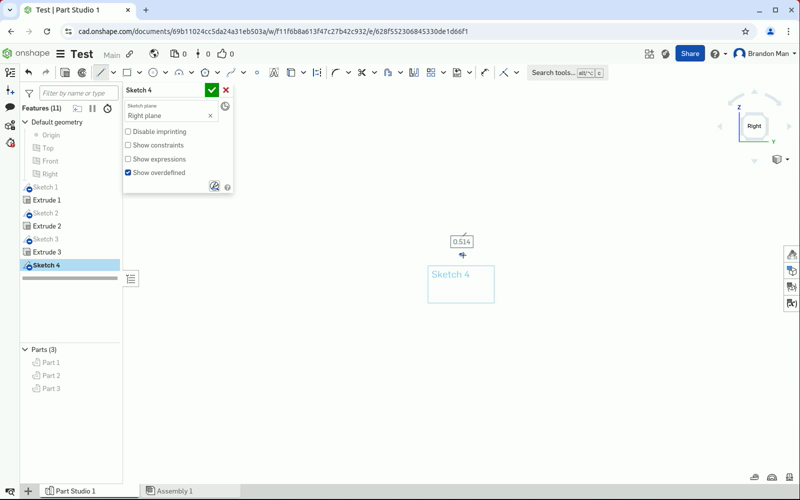
mouse_move(493, 254)
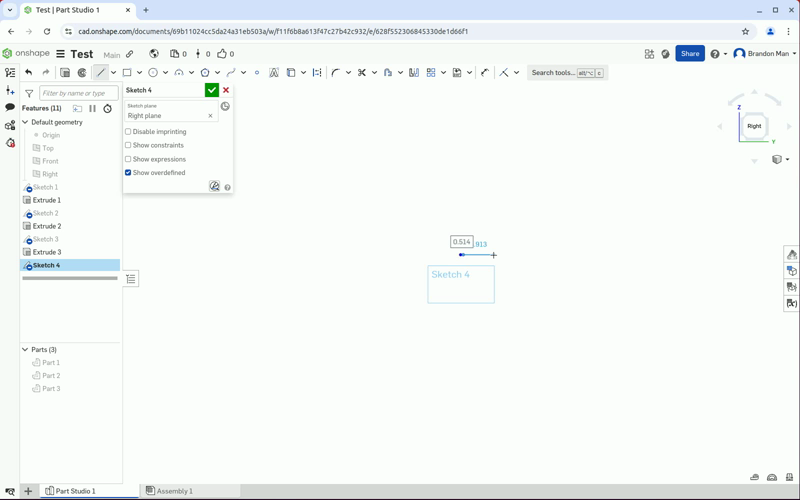
mouse_move(460, 247)
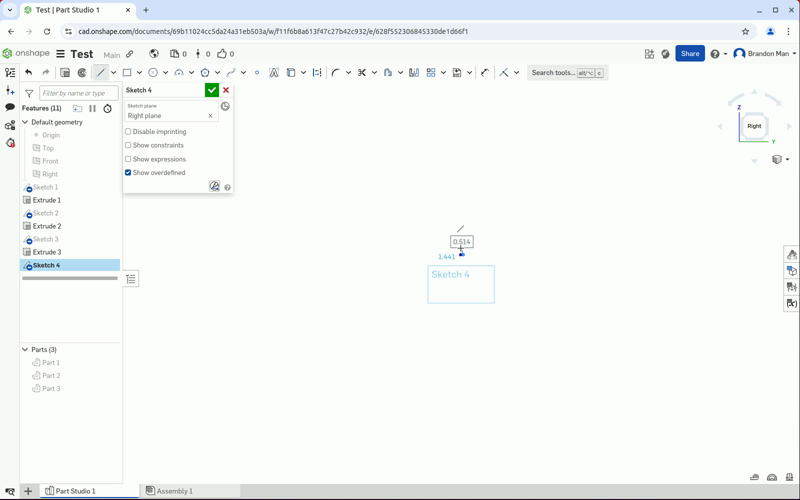
scroll(6)
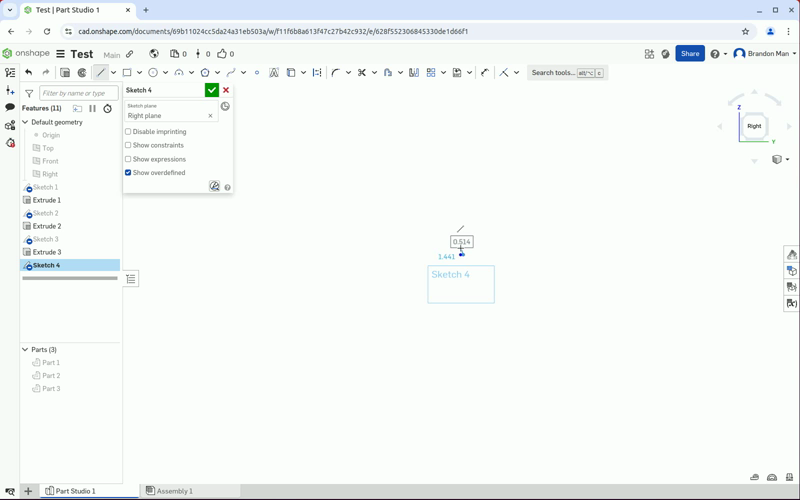
scroll(6)
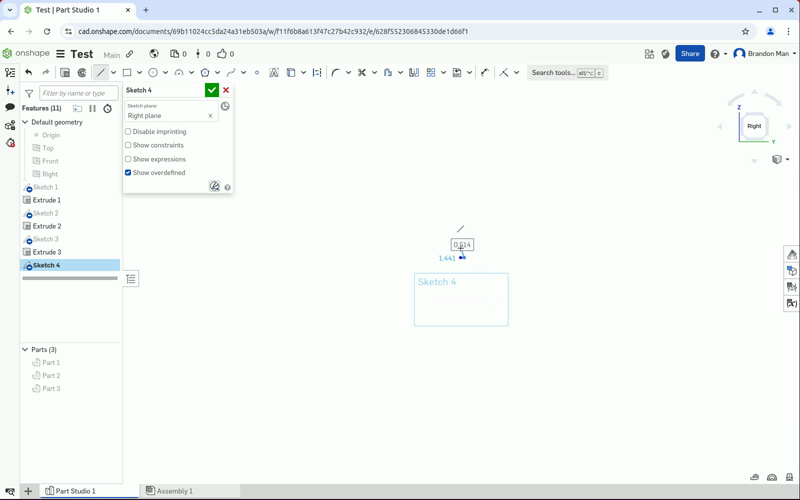
scroll(6)
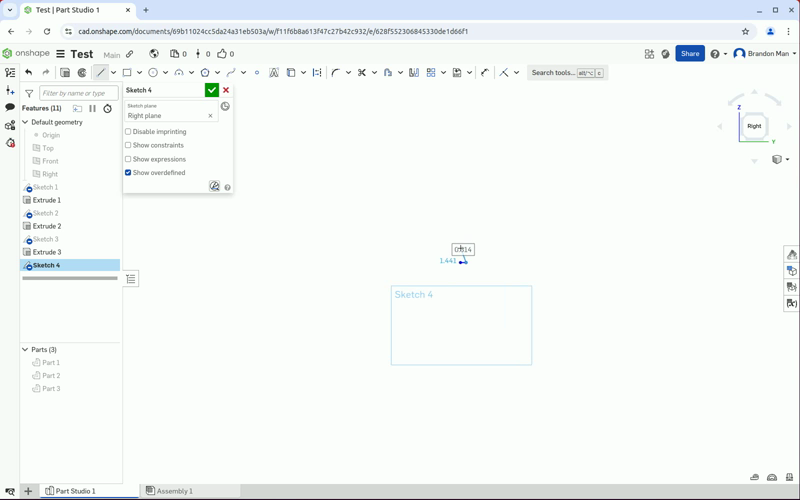
scroll(6)
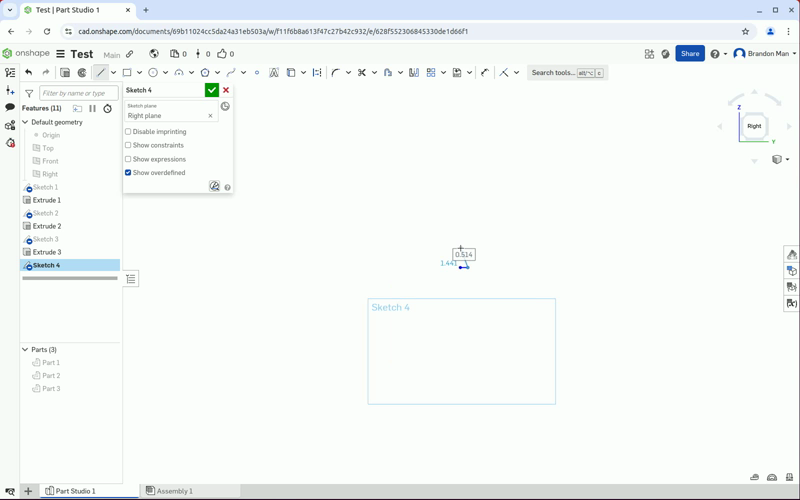
scroll(6)
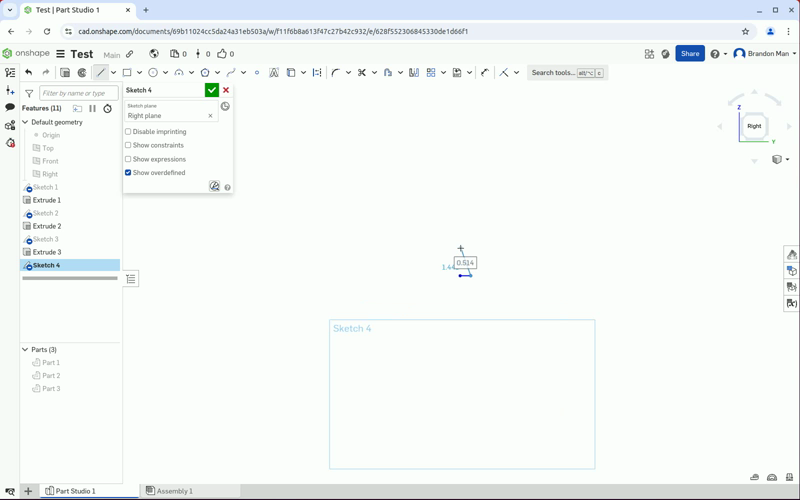
scroll(6)
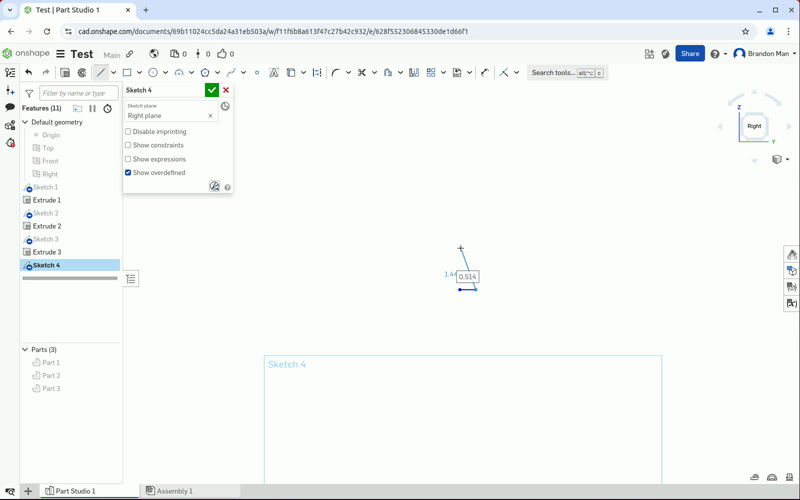
scroll(6)
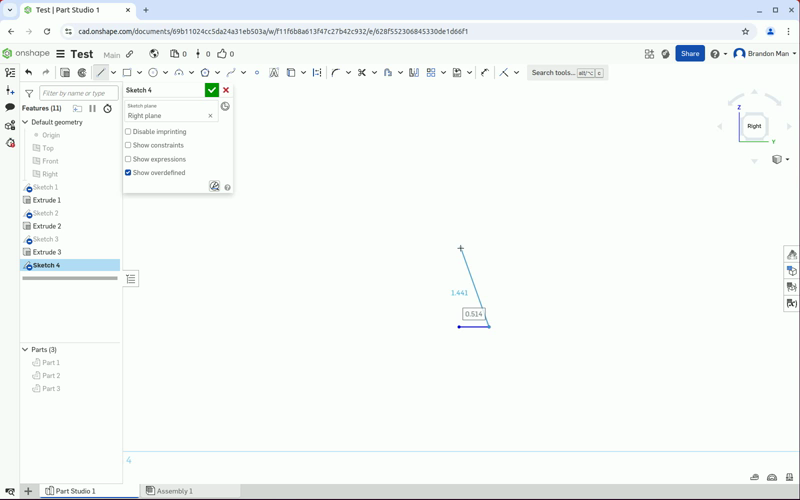
click(460, 247)
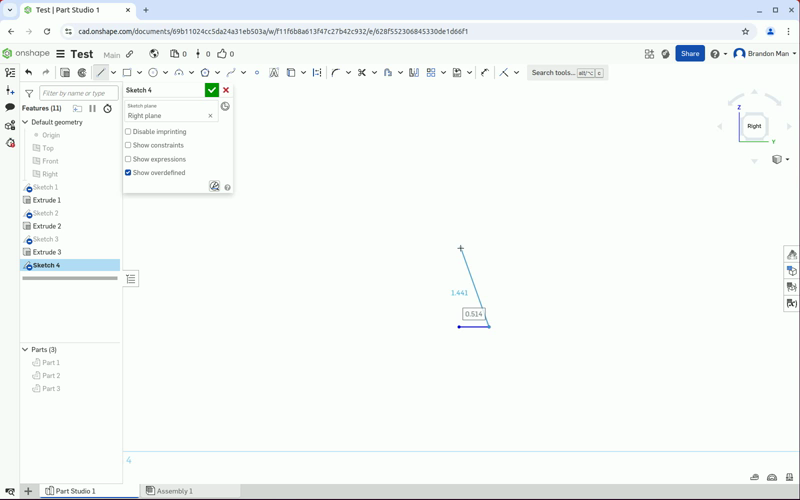
scroll(-6)
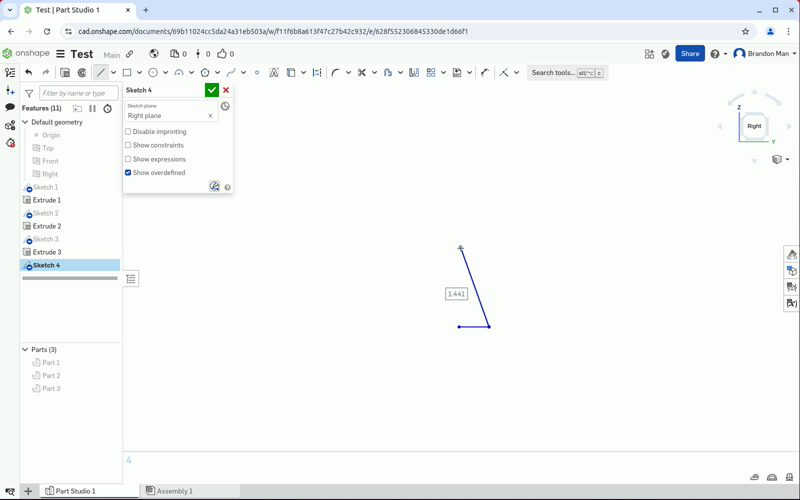
scroll(-6)
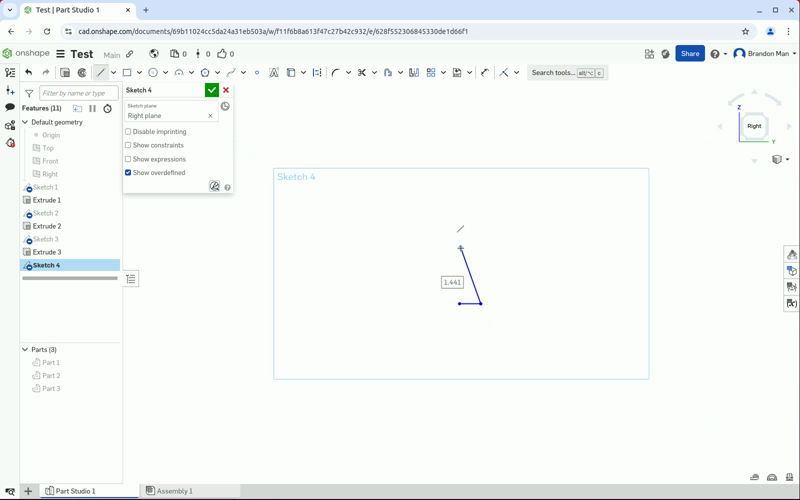
scroll(-6)
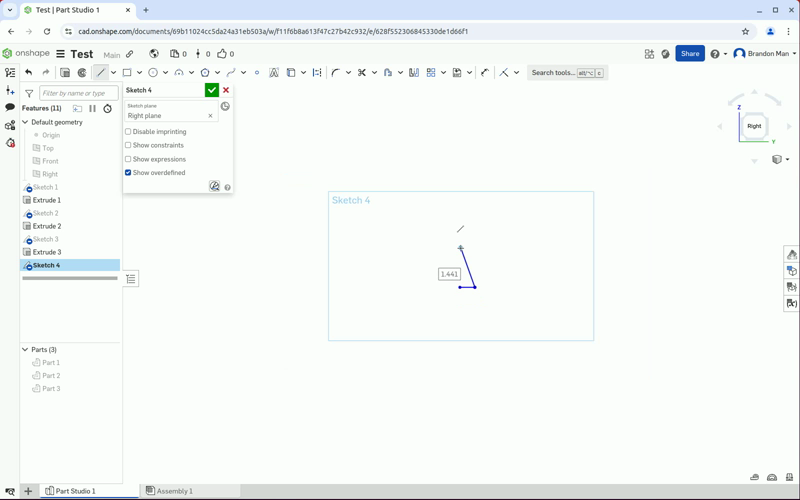
scroll(-6)
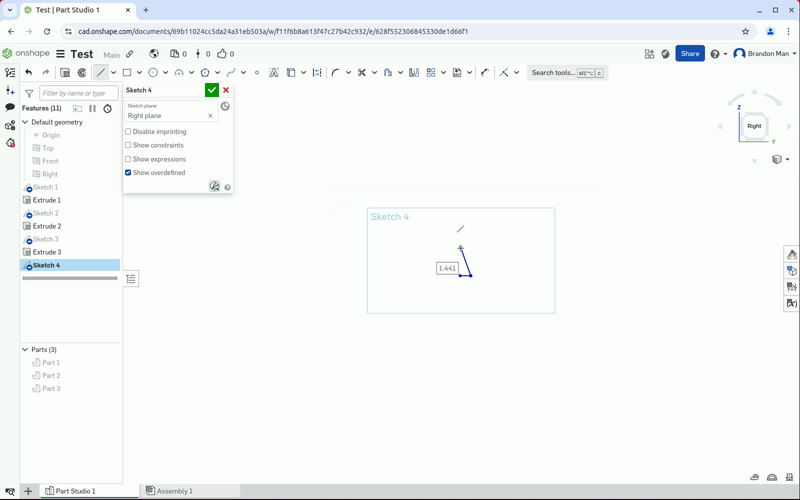
scroll(-6)
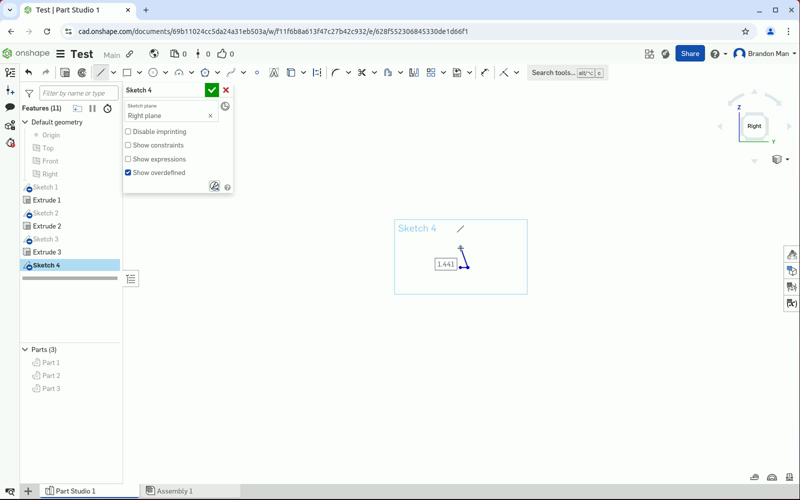
scroll(-6)
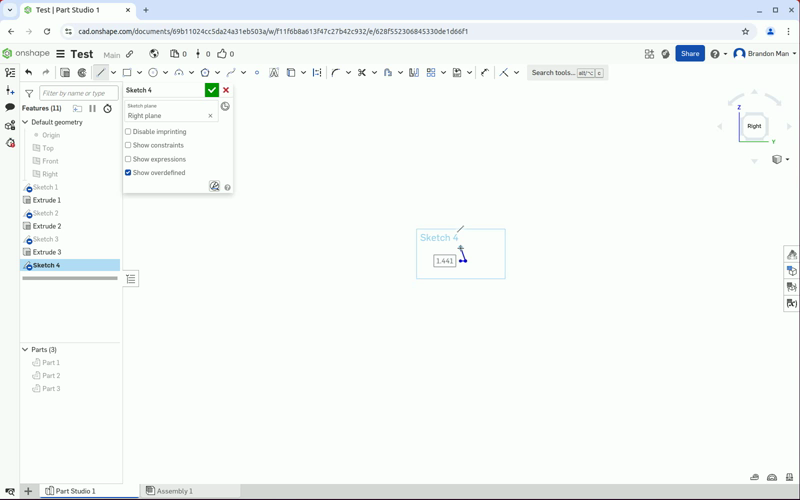
scroll(-6)
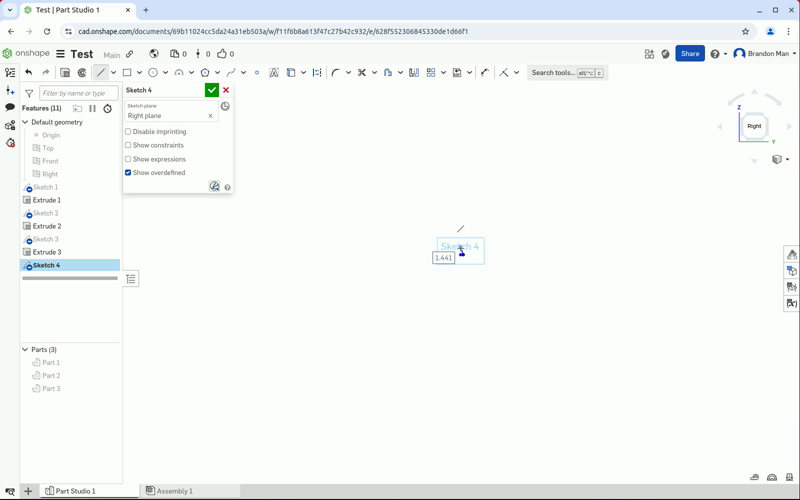
key_up(shift)
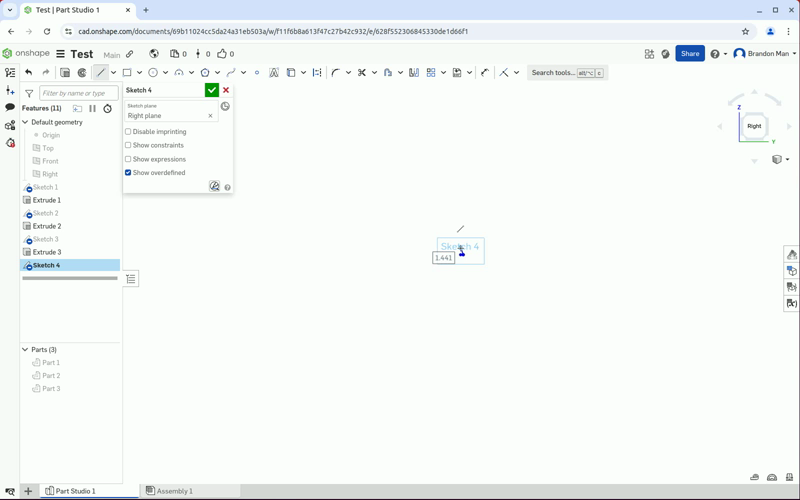
mouse_move(490, 247)
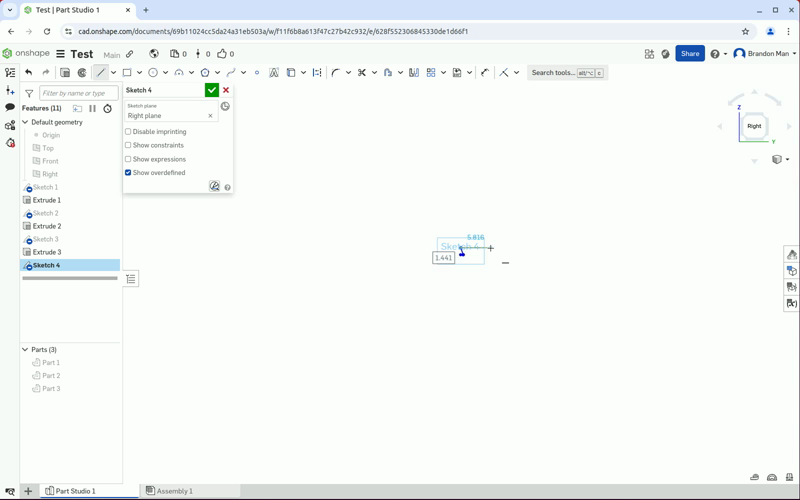
key_down(shift)
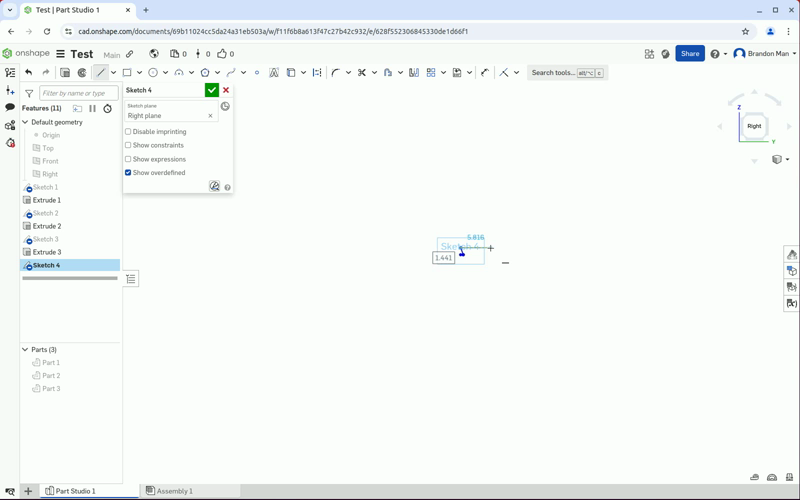
mouse_move(460, 254)
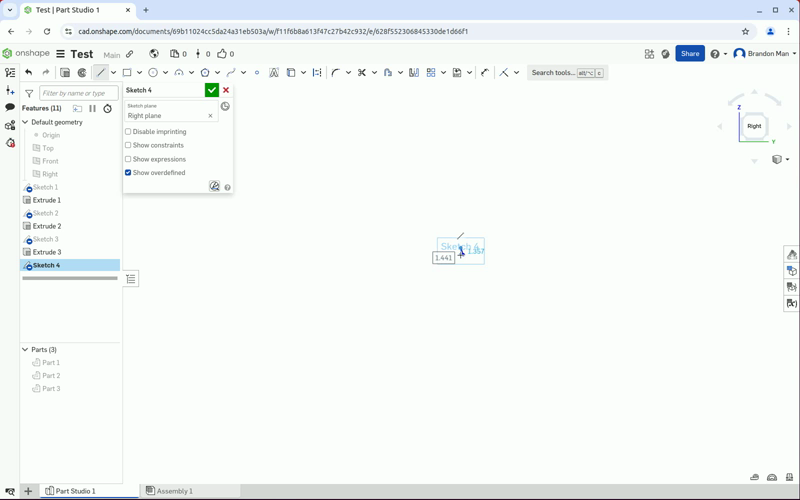
scroll(6)
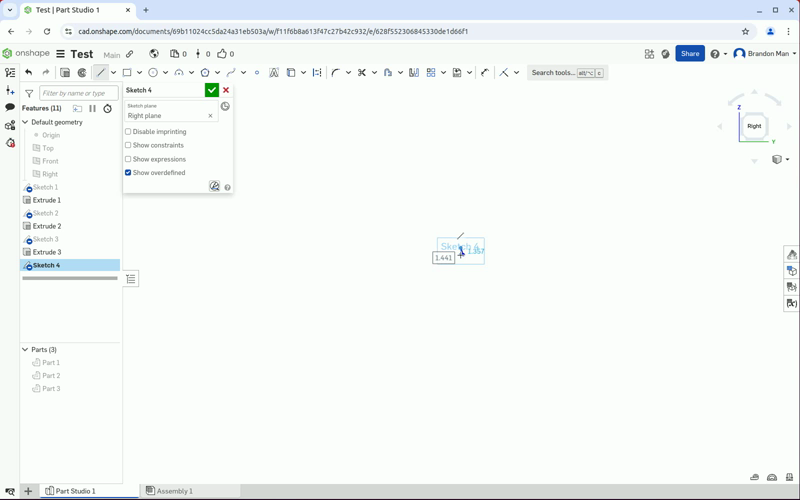
scroll(6)
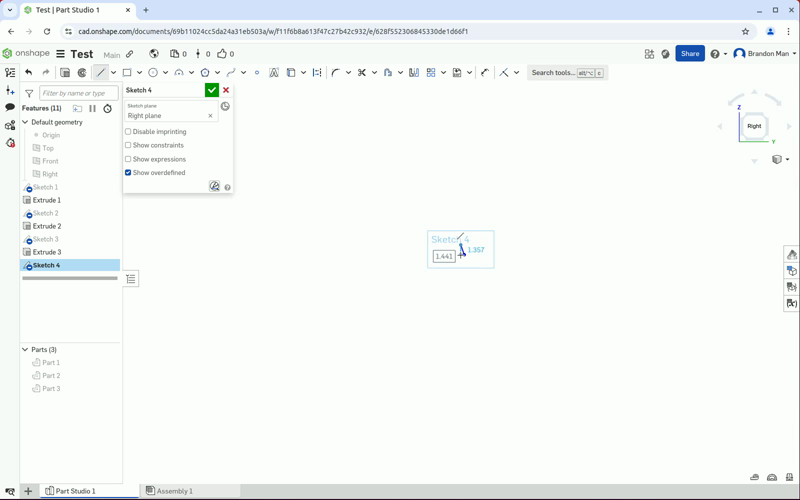
scroll(6)
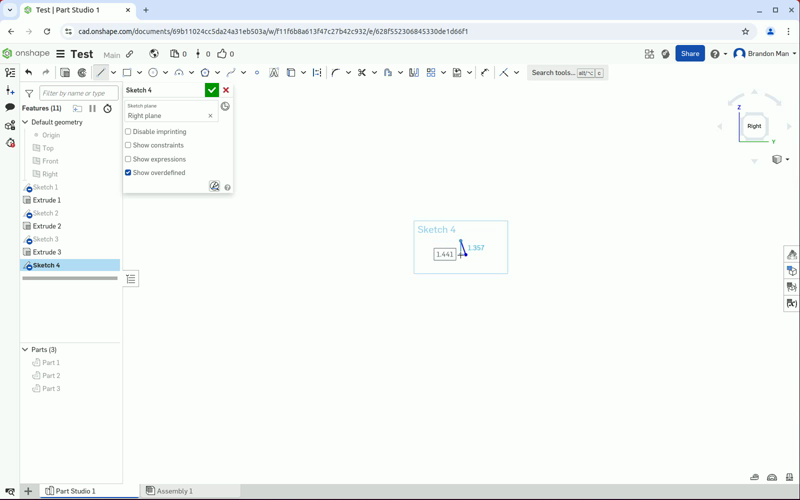
scroll(6)
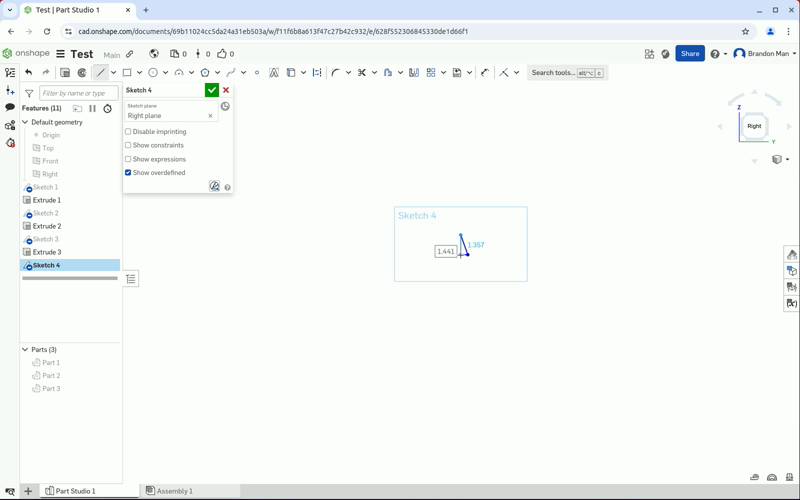
scroll(6)
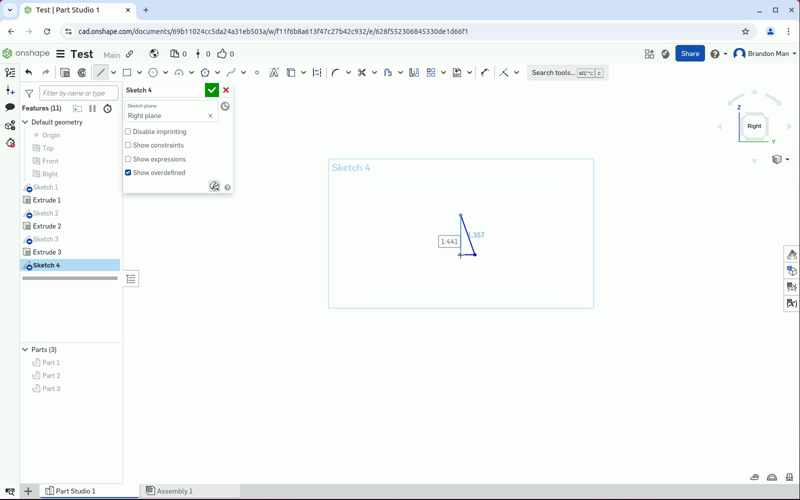
scroll(6)
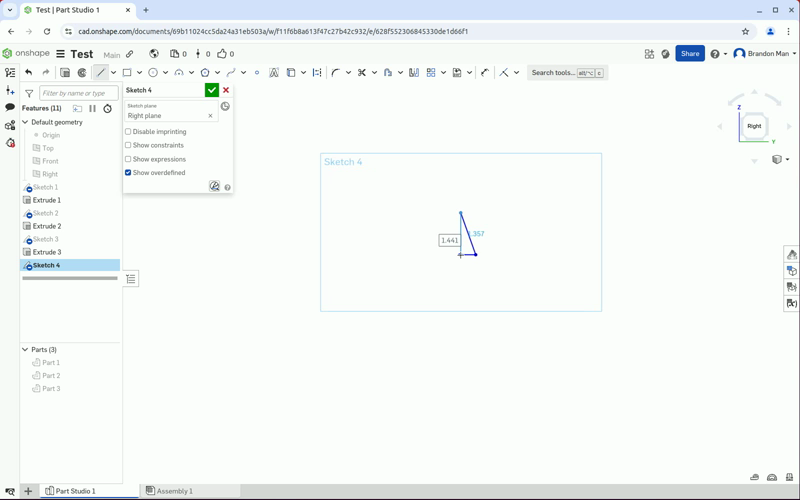
scroll(6)
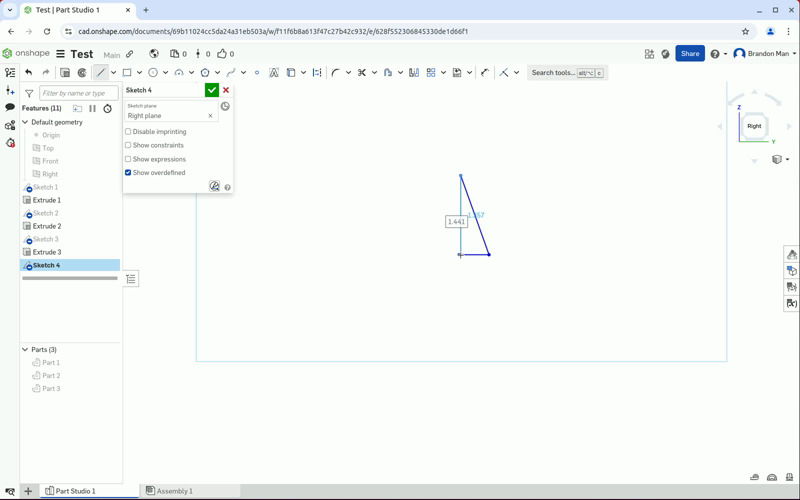
key_up(shift)
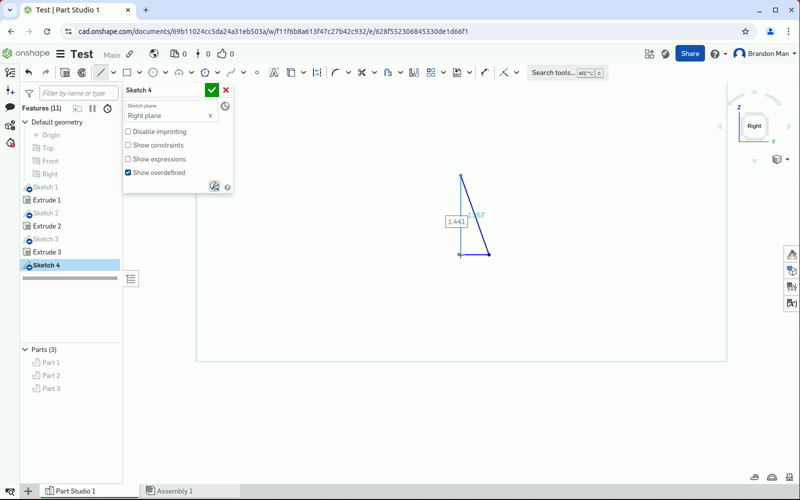
click(460, 254)
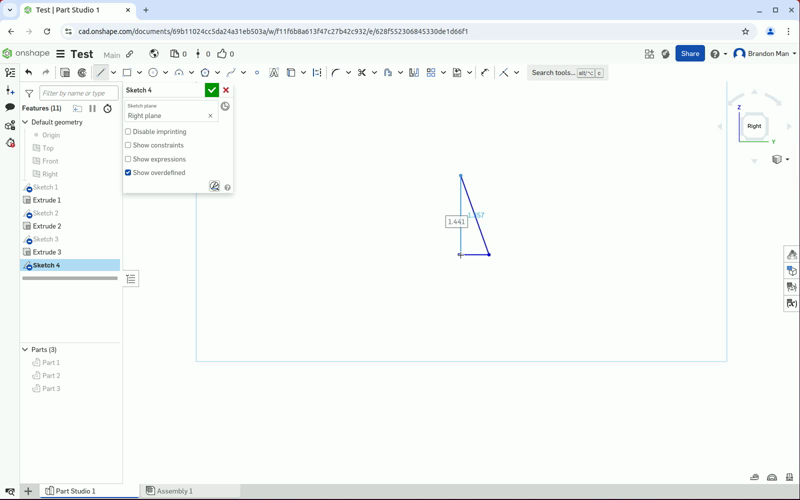
scroll(-6)
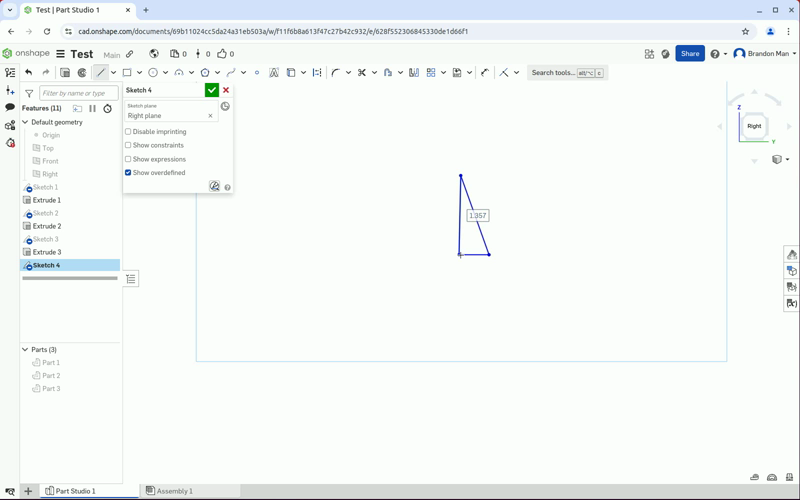
scroll(-6)
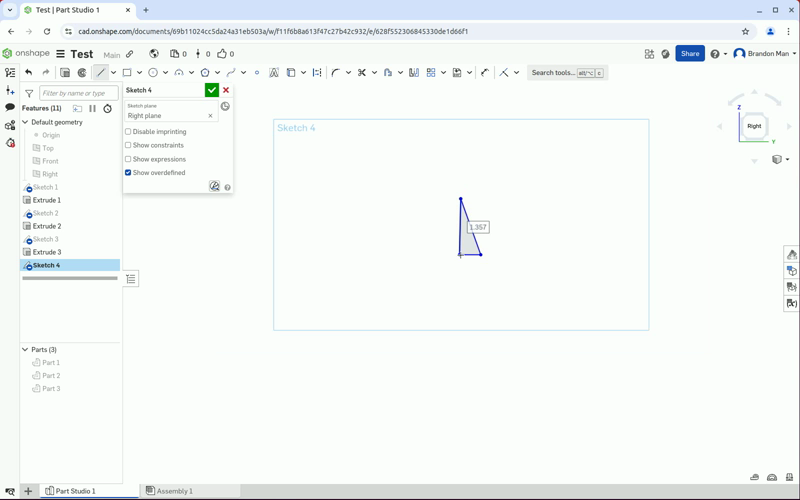
scroll(-6)
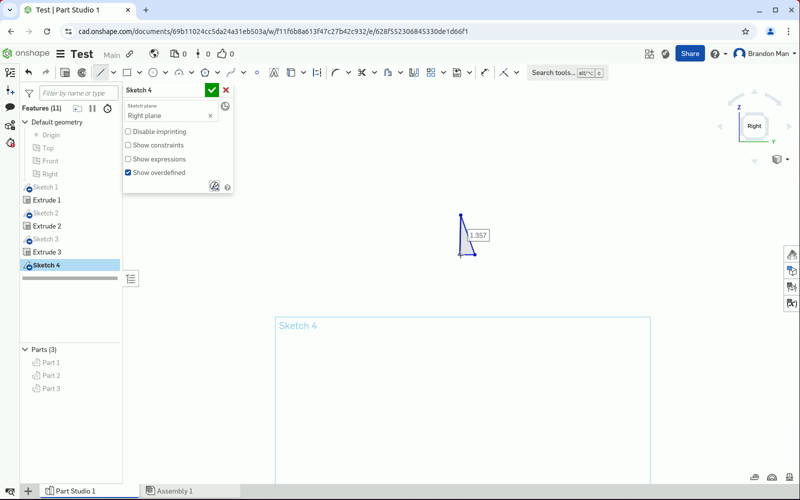
scroll(-6)
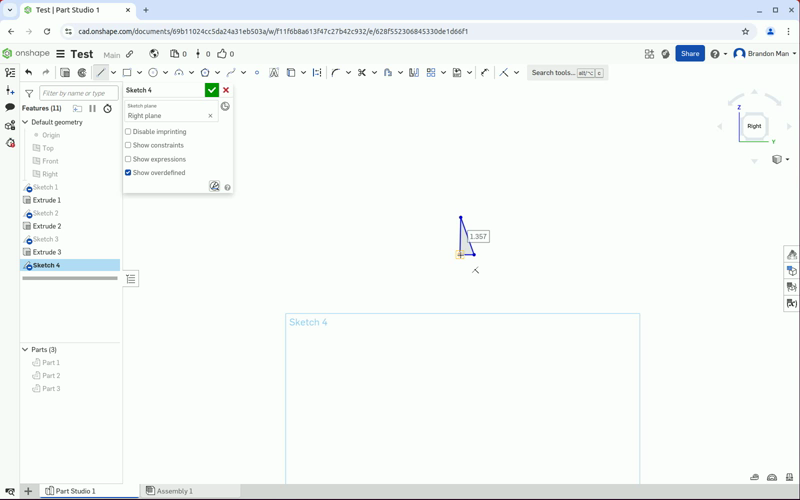
scroll(-6)
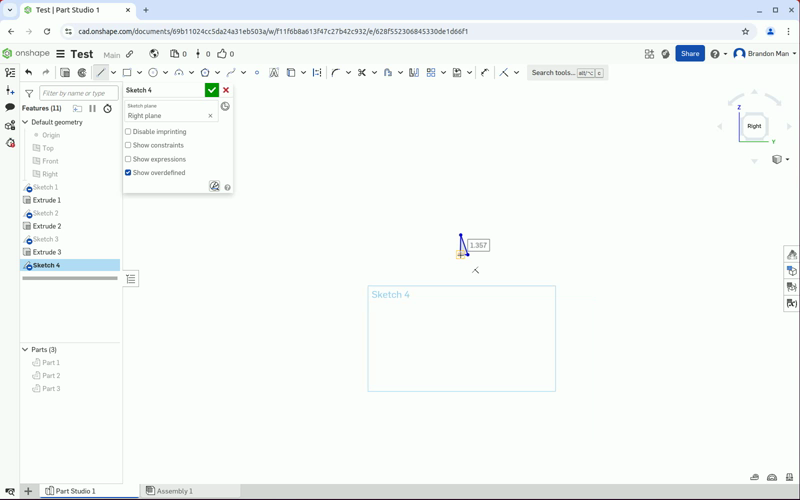
scroll(-6)
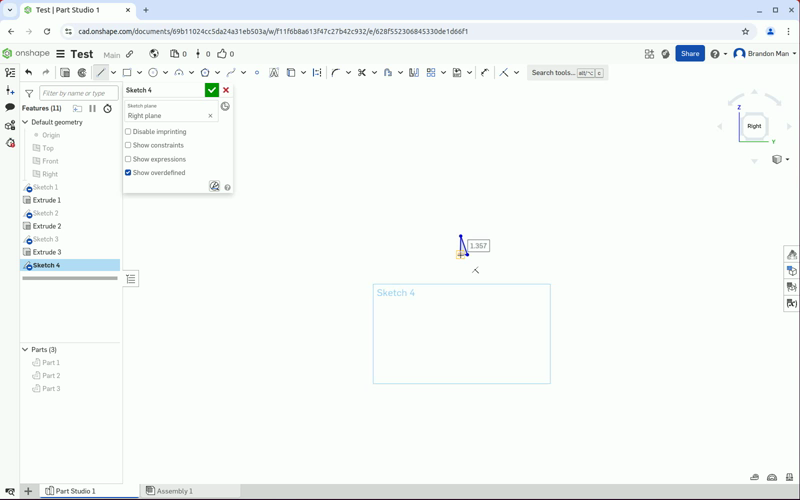
scroll(-6)
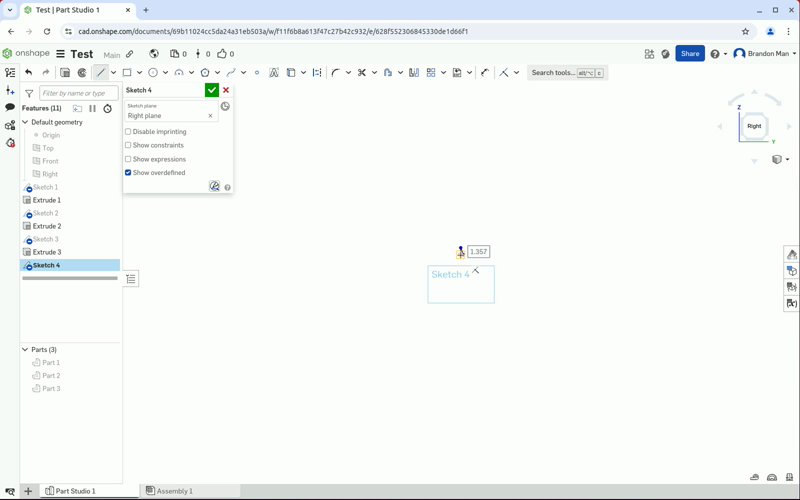
key(esc)
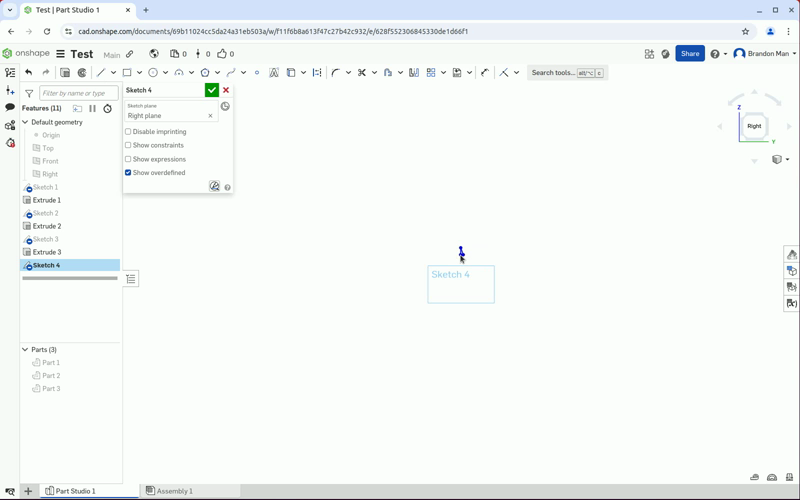
mouse_move(462, 251)
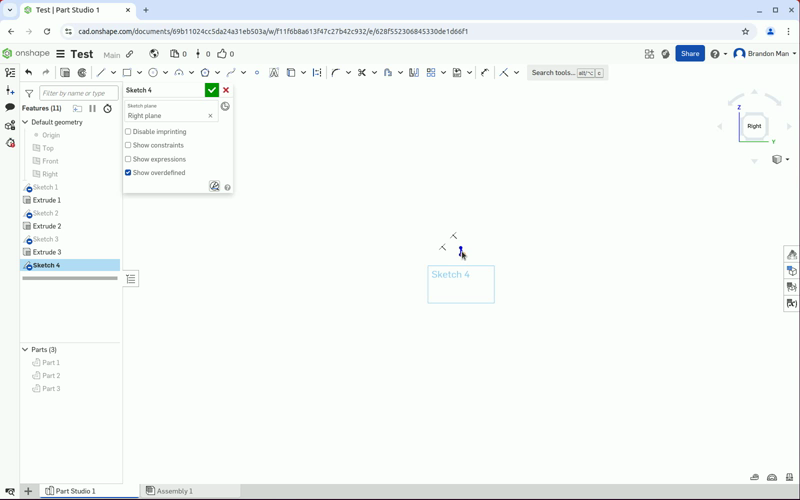
scroll(6)
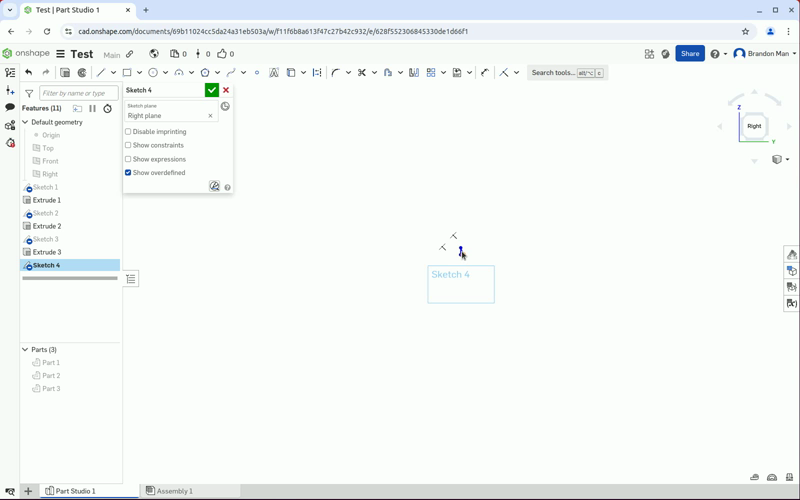
scroll(6)
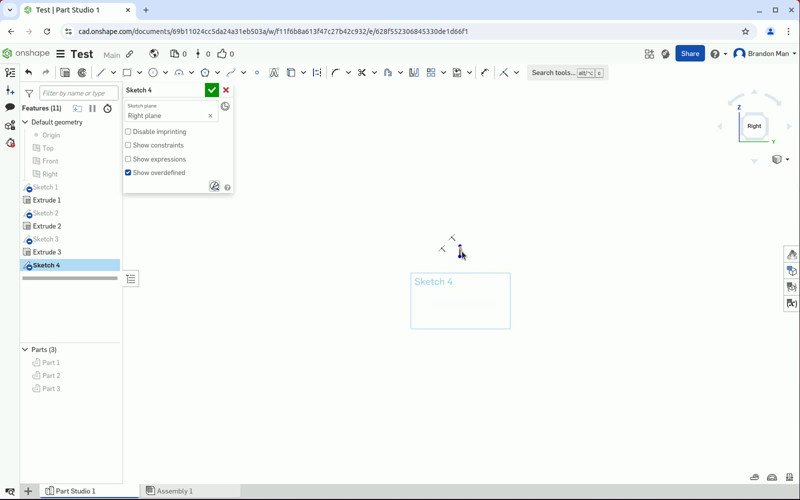
scroll(6)
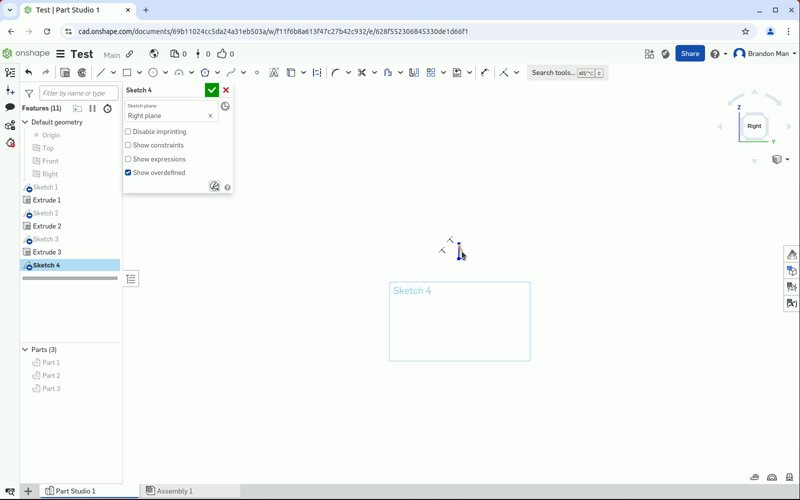
scroll(6)
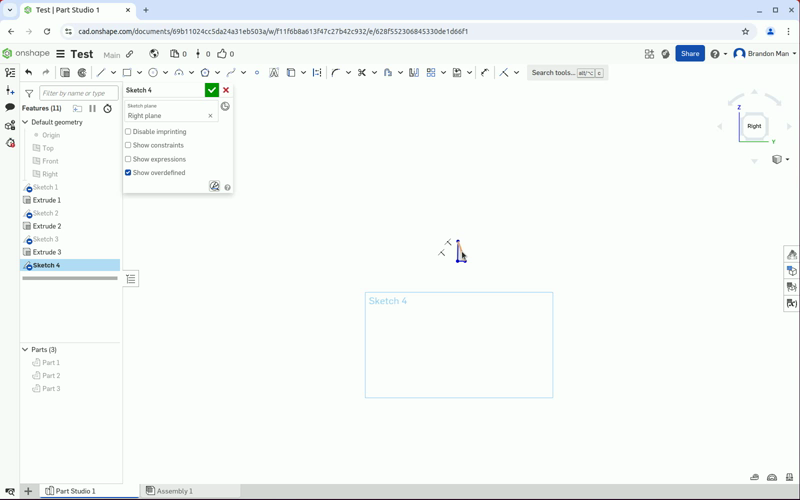
scroll(6)
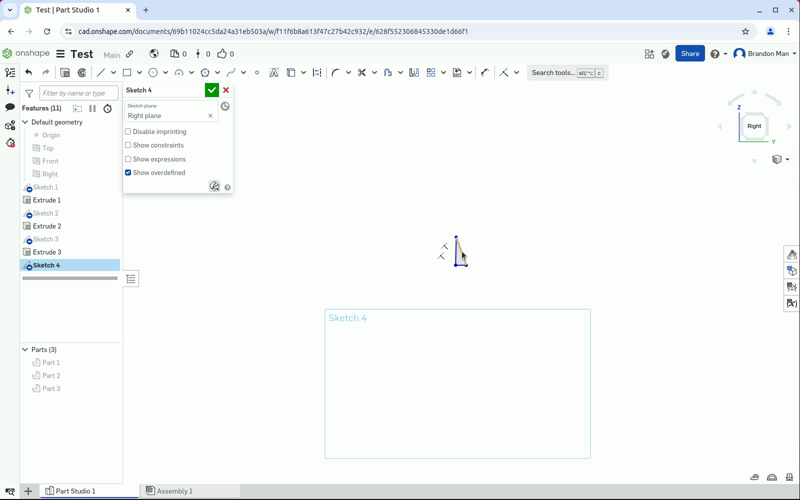
scroll(6)
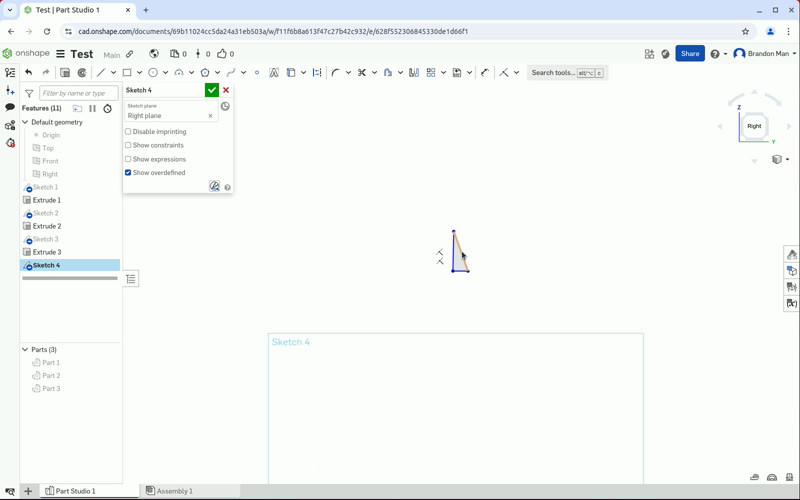
scroll(6)
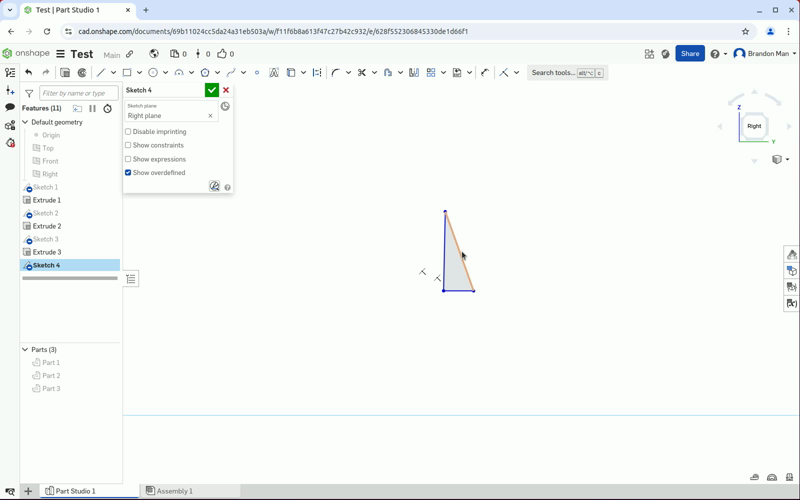
click(462, 251)
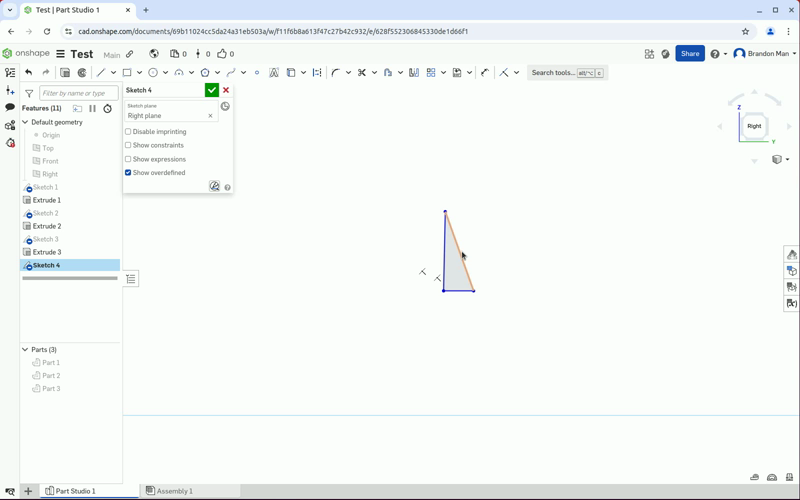
scroll(-6)
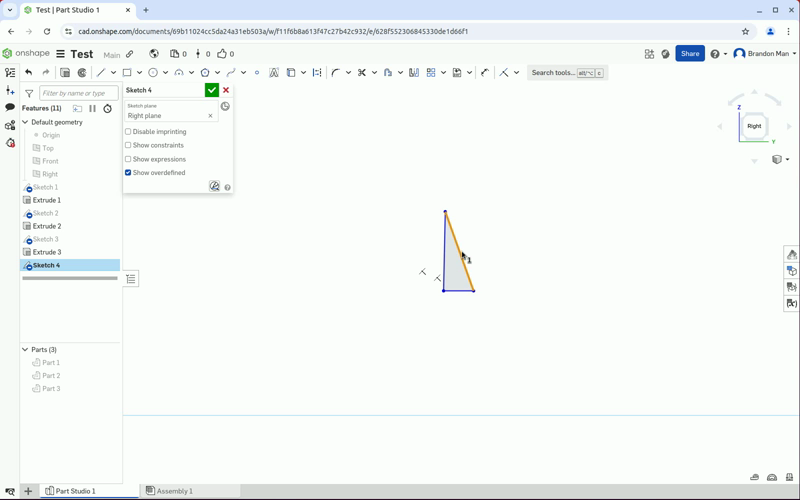
scroll(-6)
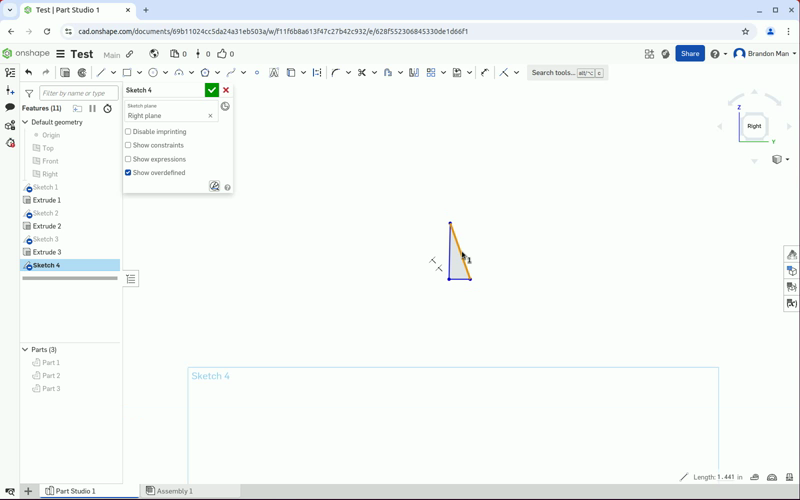
scroll(-6)
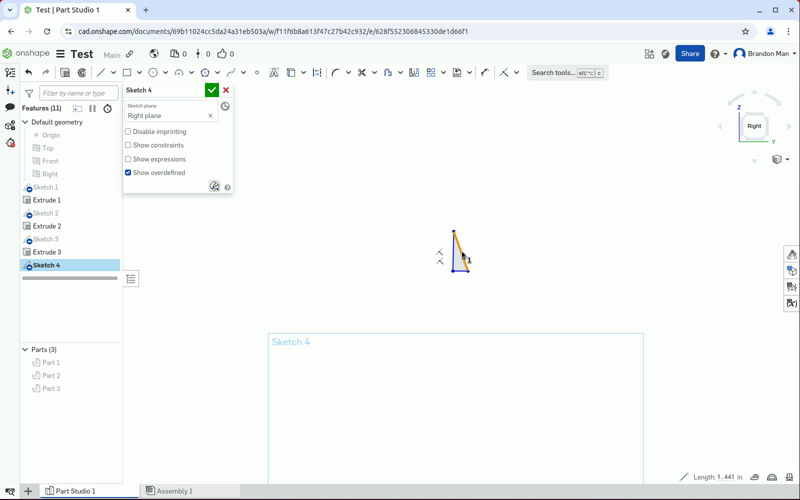
scroll(-6)
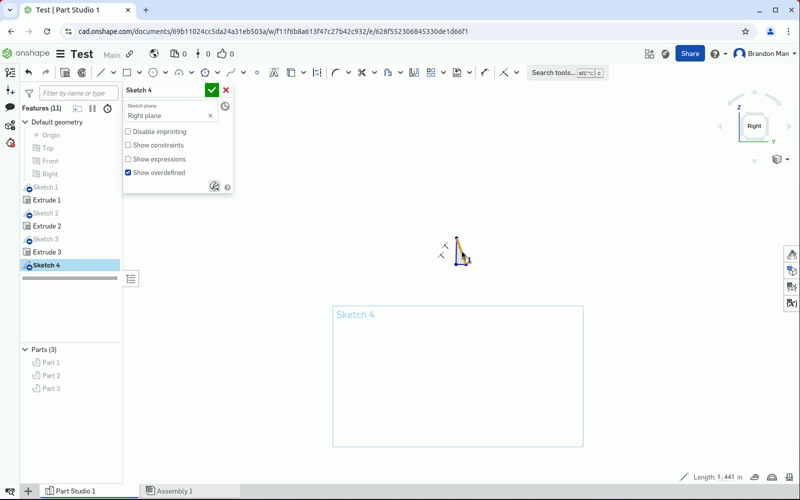
scroll(-6)
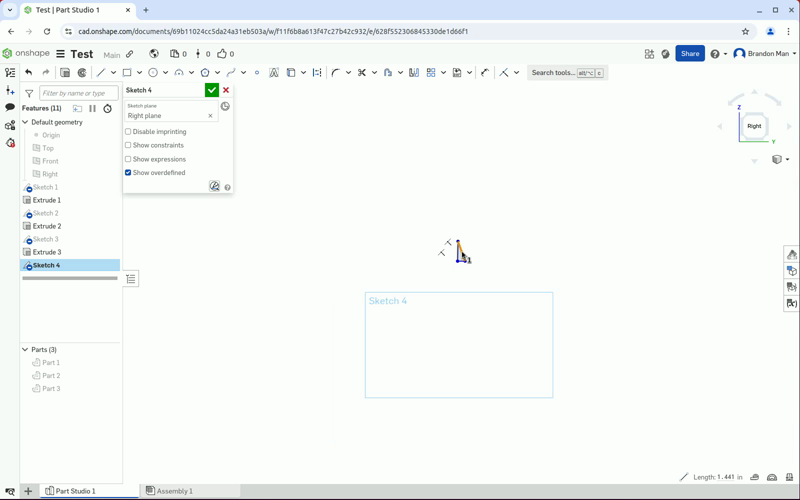
scroll(-6)
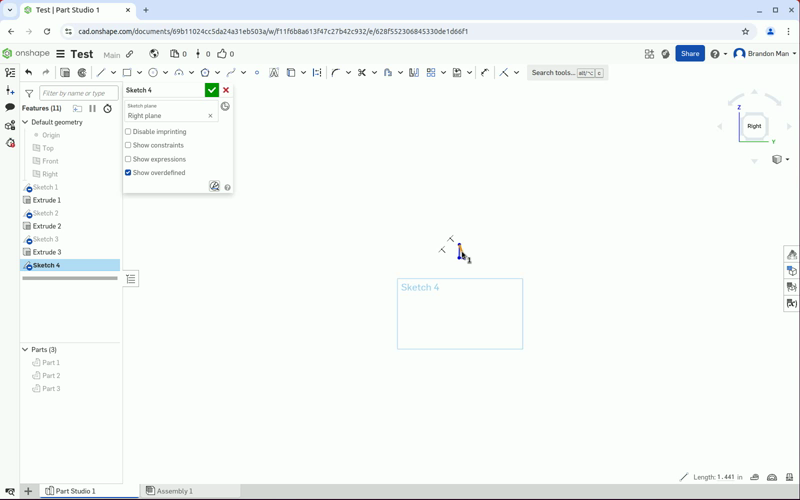
scroll(-6)
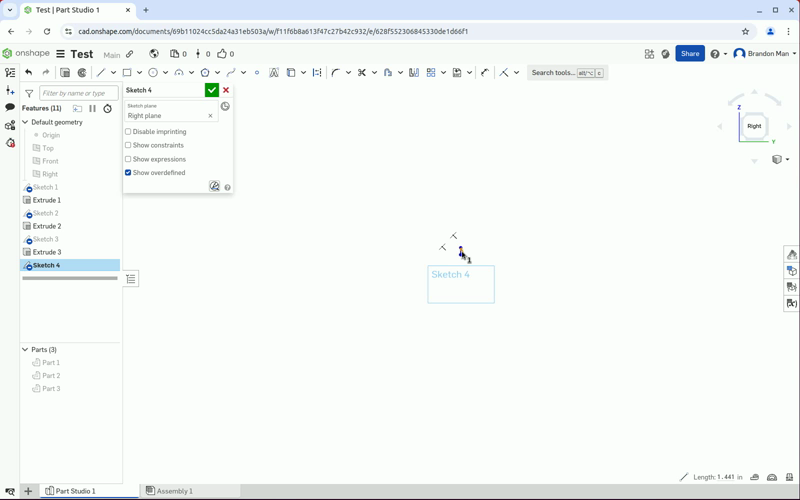
mouse_move(73, 352)
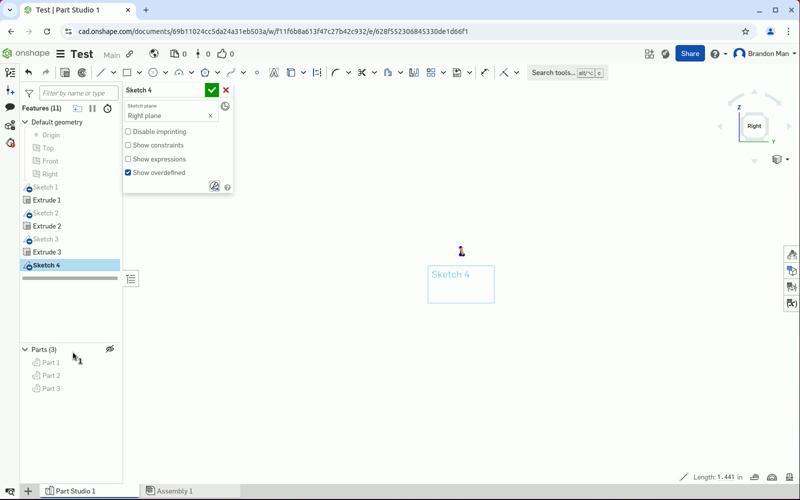
key(shift+y)
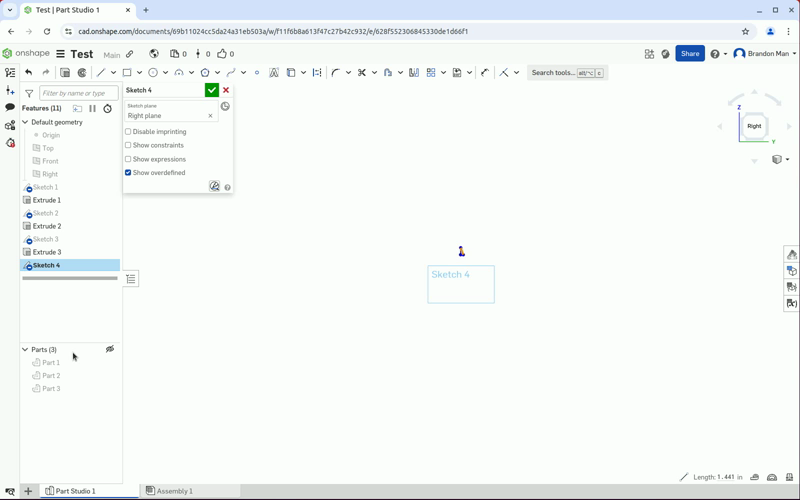
key(shift+e)
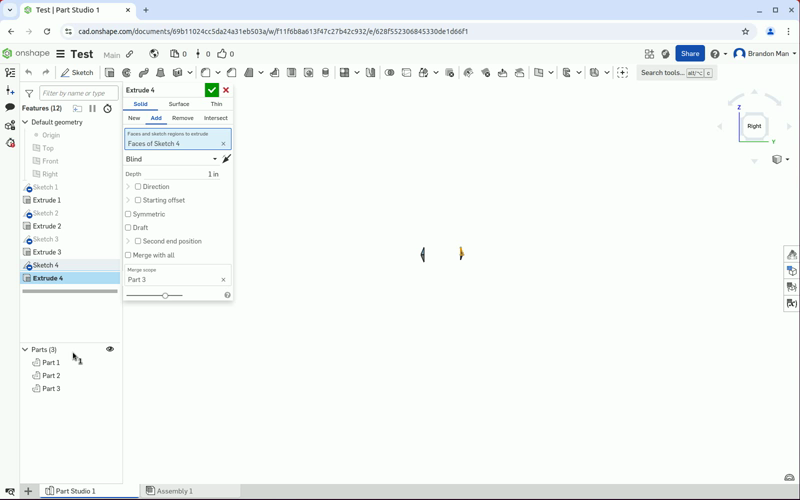
mouse_move(143, 106)
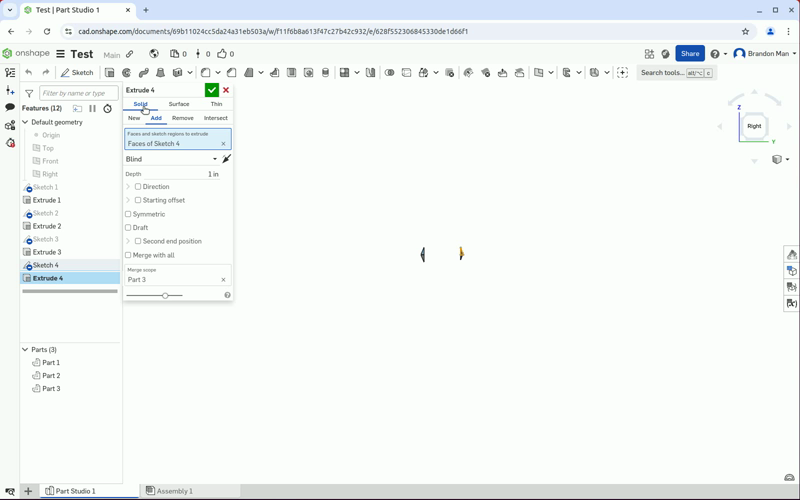
click(143, 106)
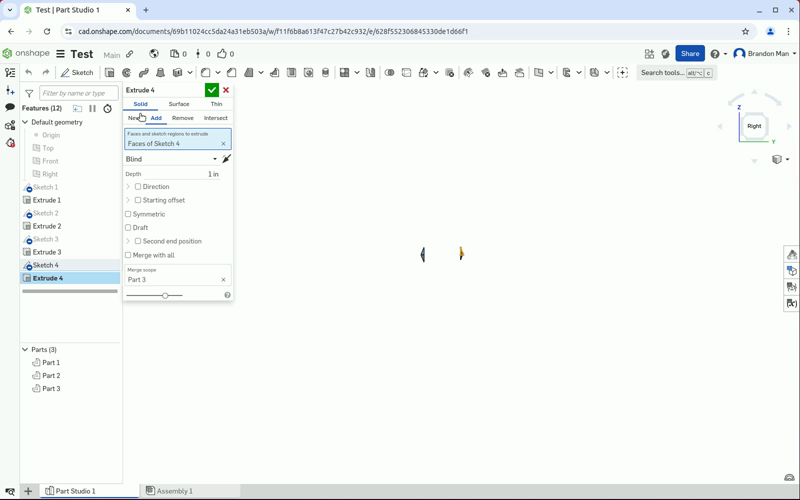
mouse_move(137, 120)
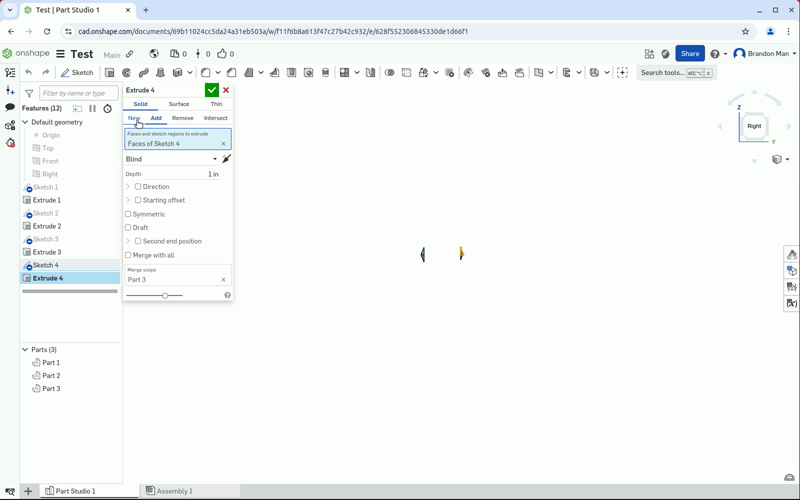
click(137, 120)
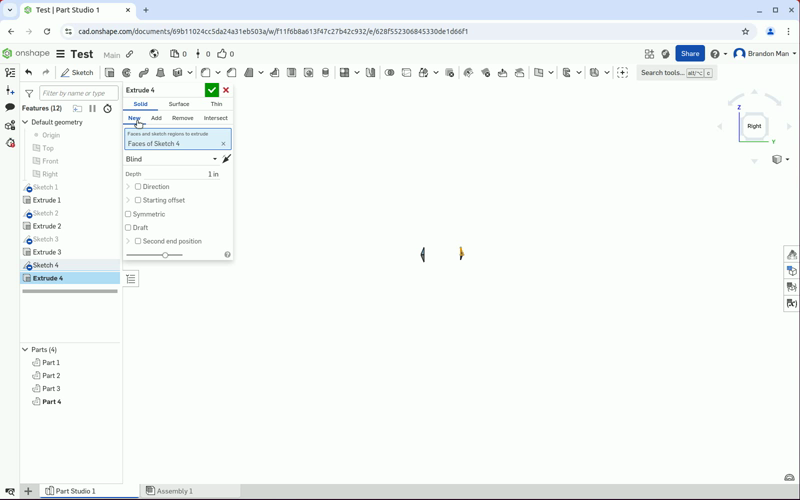
key(tab, 4)
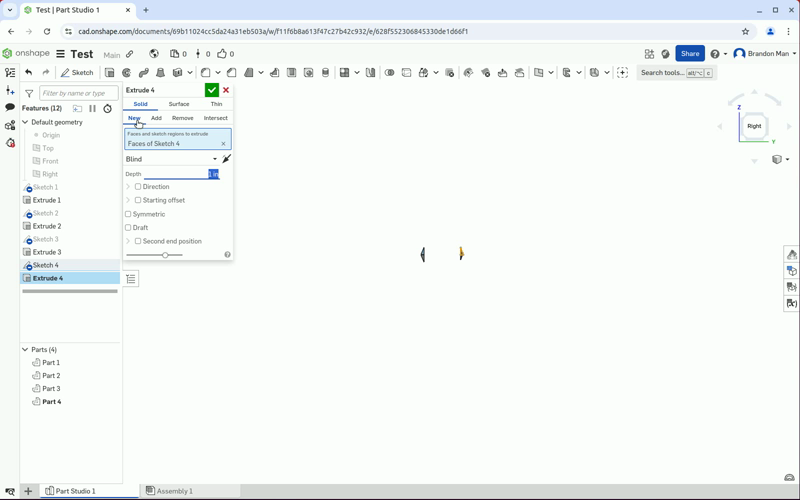
text(23.108)
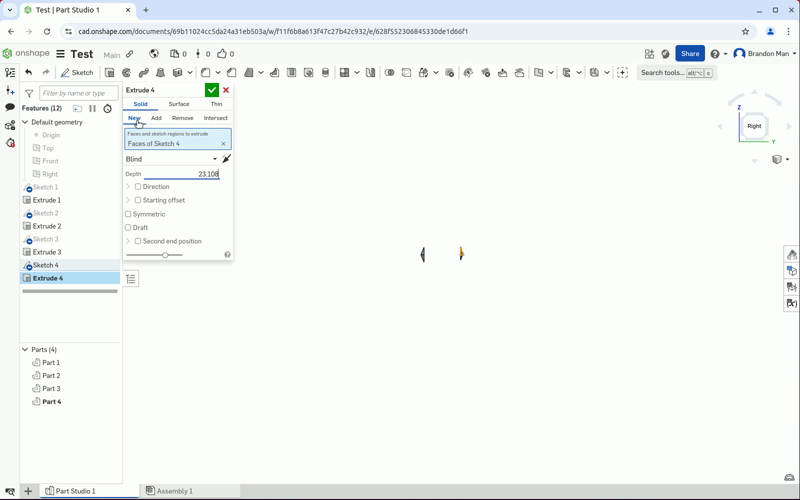
key(enter)
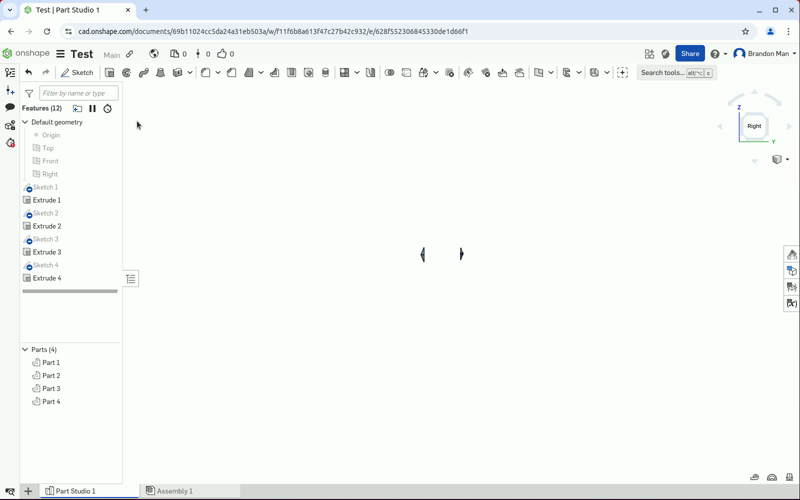
key(shift+h)
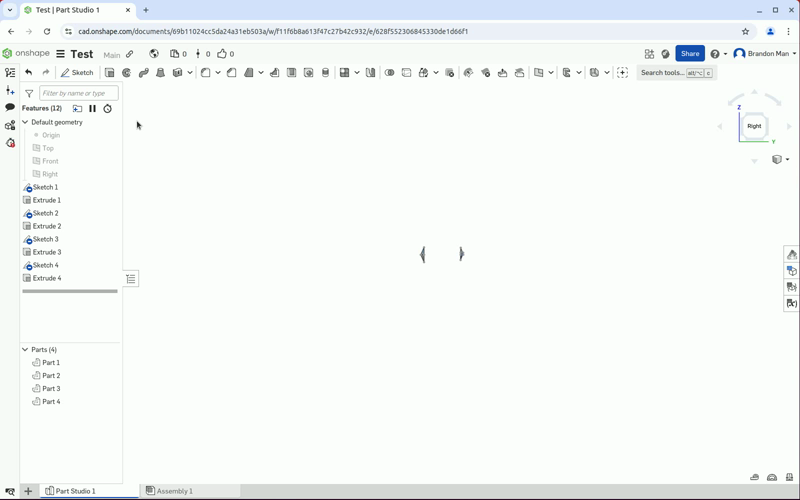
key(shift+h)
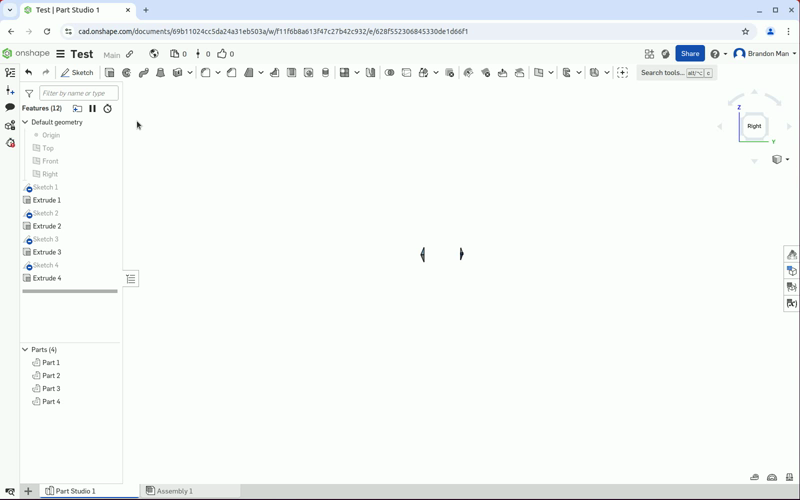
mouse_move(73, 189)
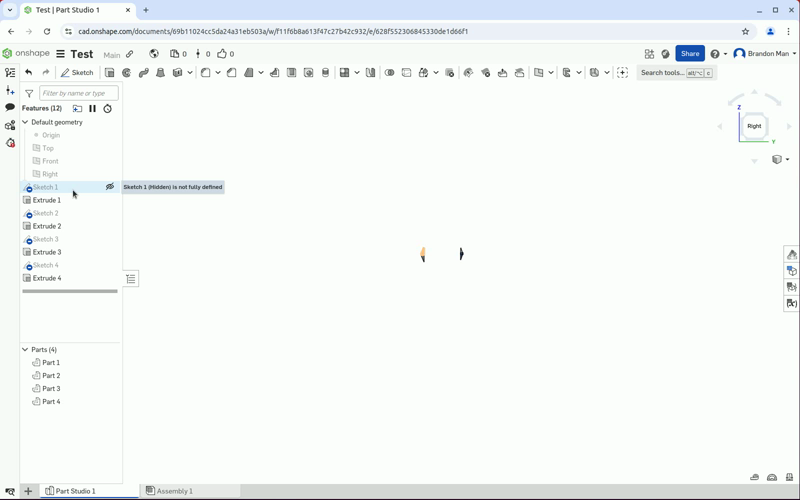
click(73, 189)
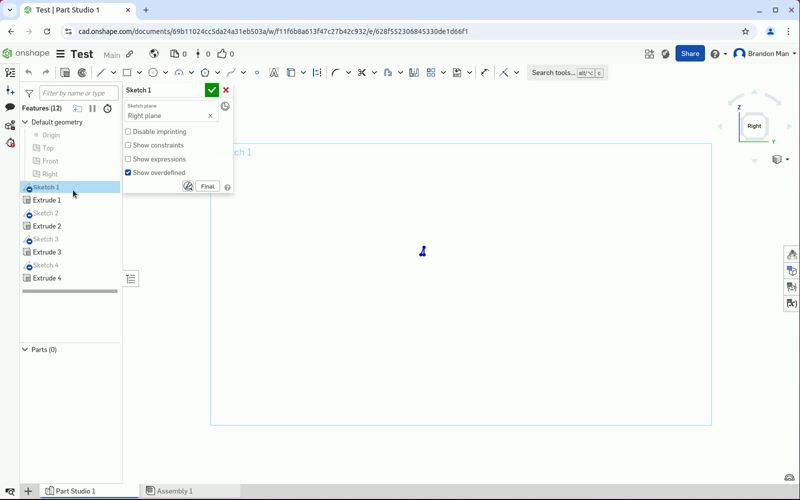
mouse_move(229, 92)
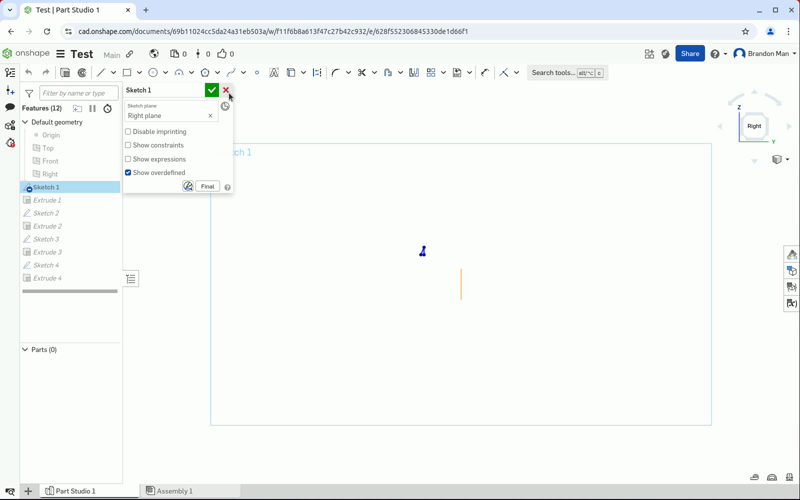
click(229, 92)
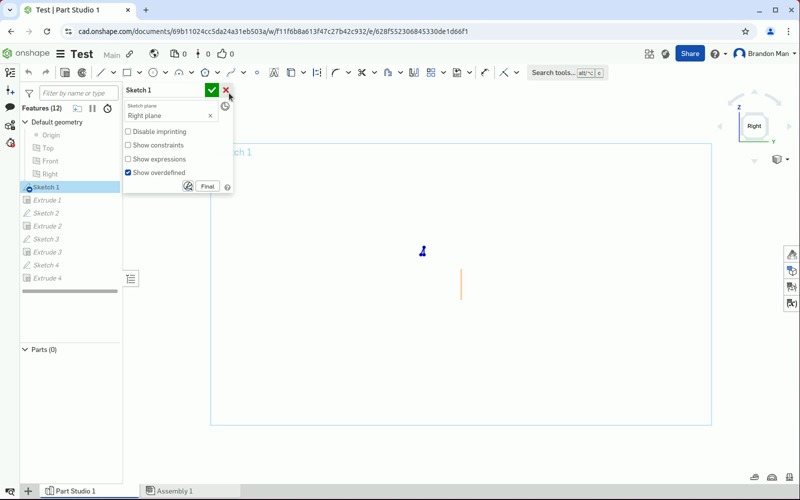
key(shift+s)
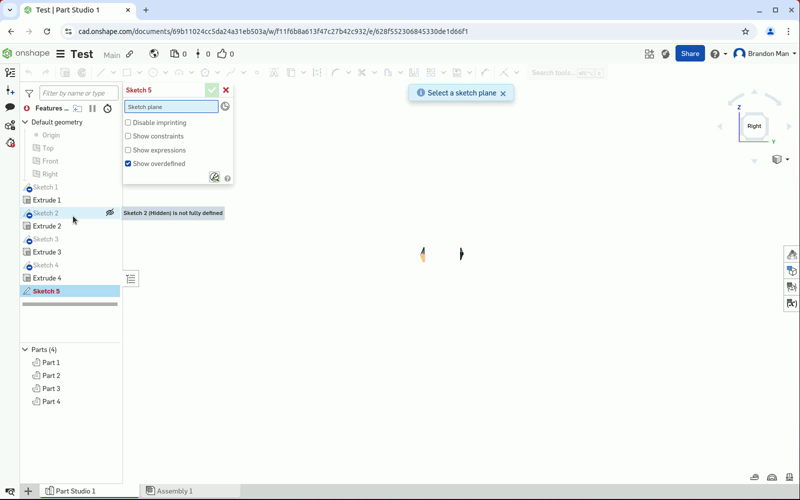
scroll(3)
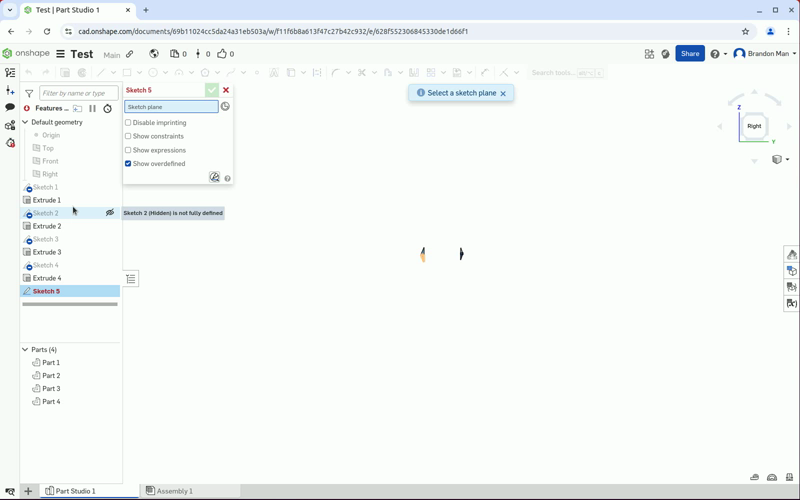
mouse_move(73, 176)
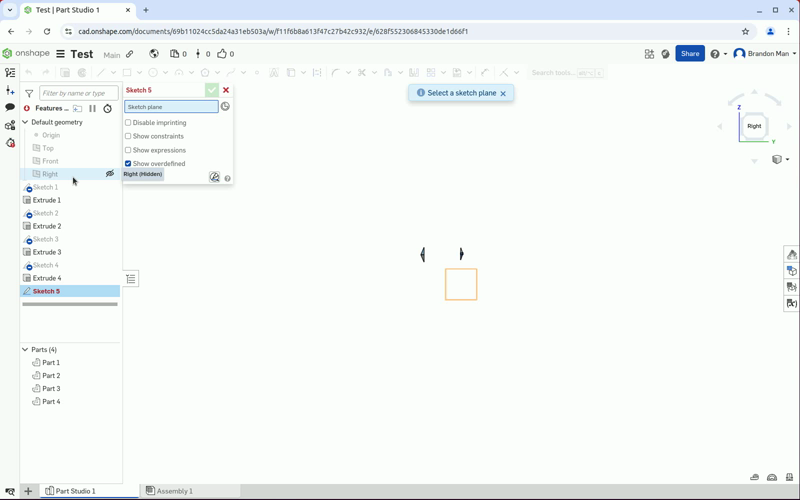
click(73, 176)
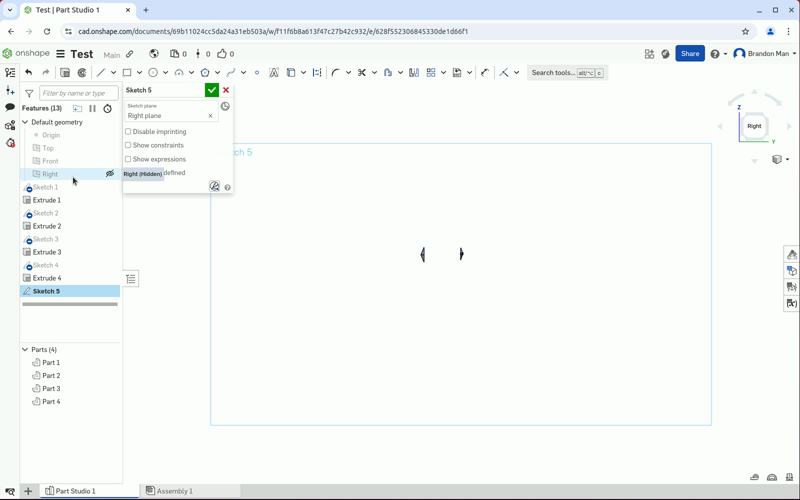
mouse_move(73, 352)
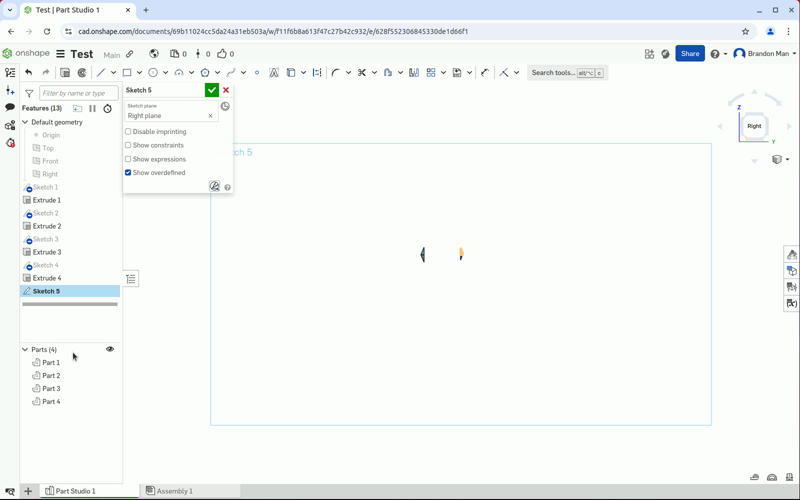
key(y)
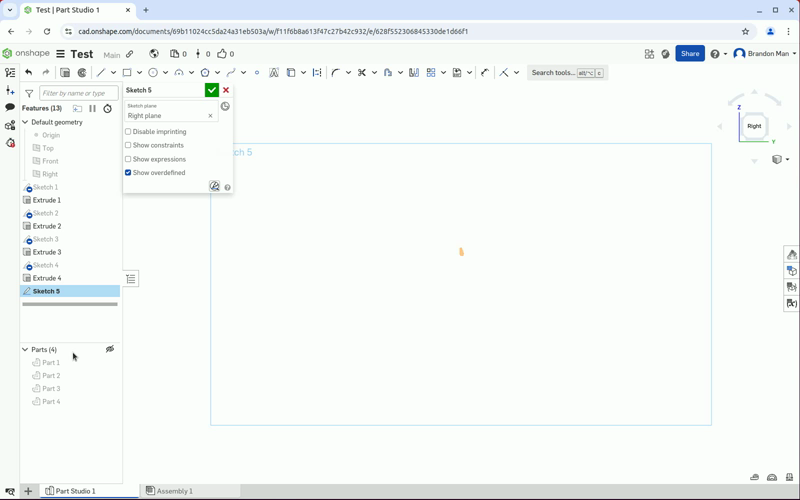
key(l)
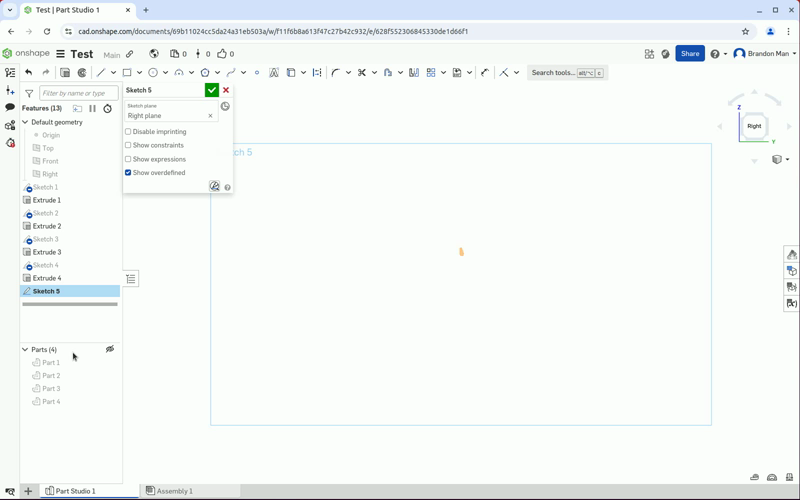
key_down(shift)
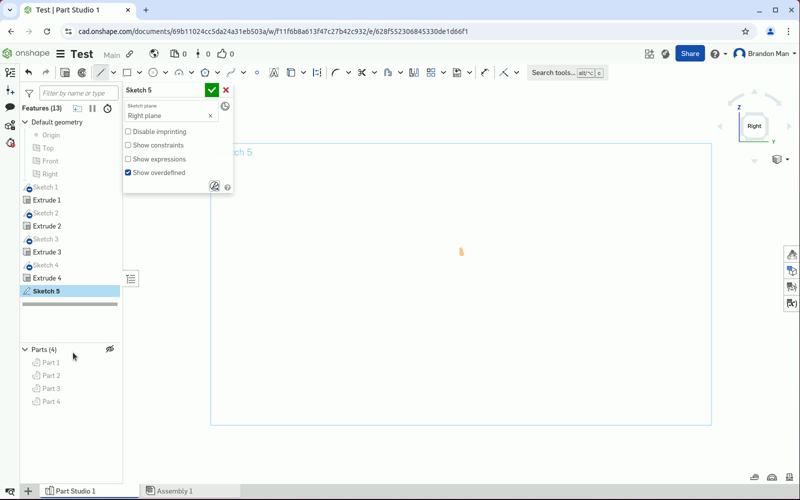
mouse_move(425, 282)
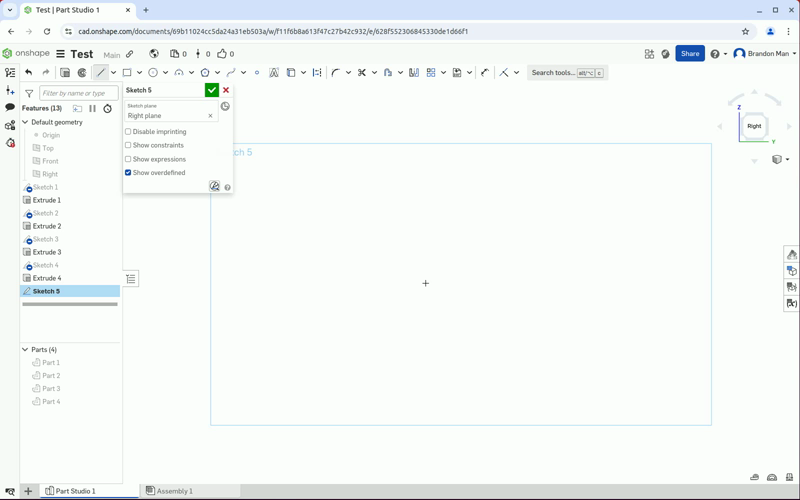
click(425, 282)
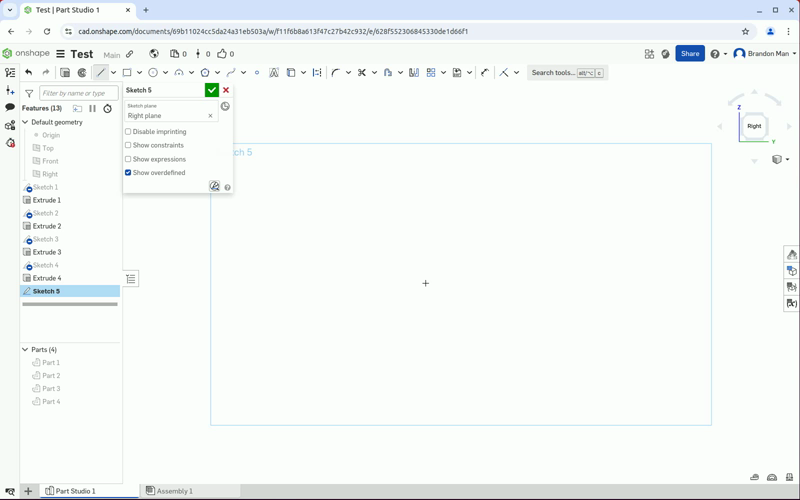
key_up(shift)
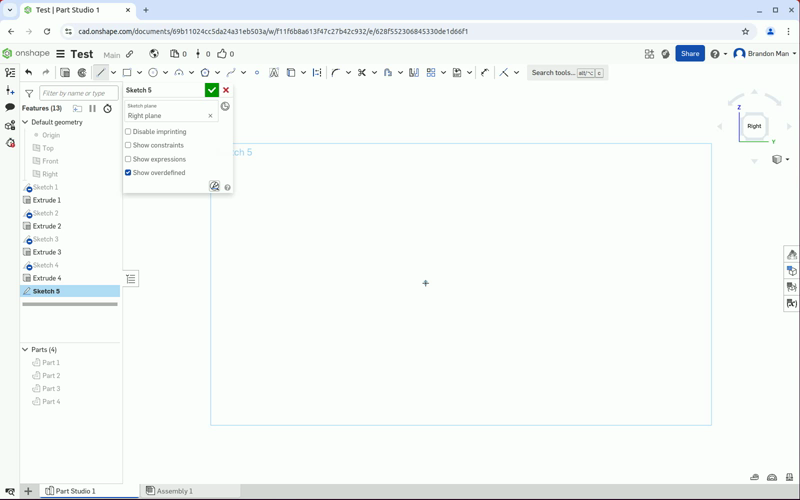
key_down(shift)
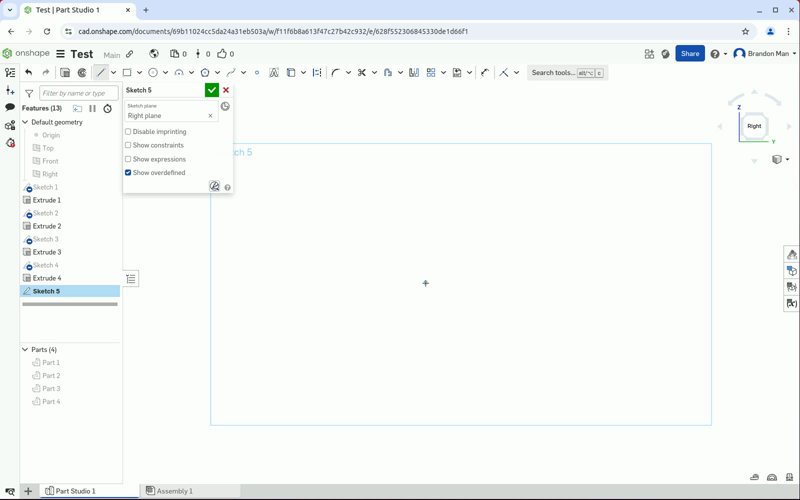
mouse_move(455, 282)
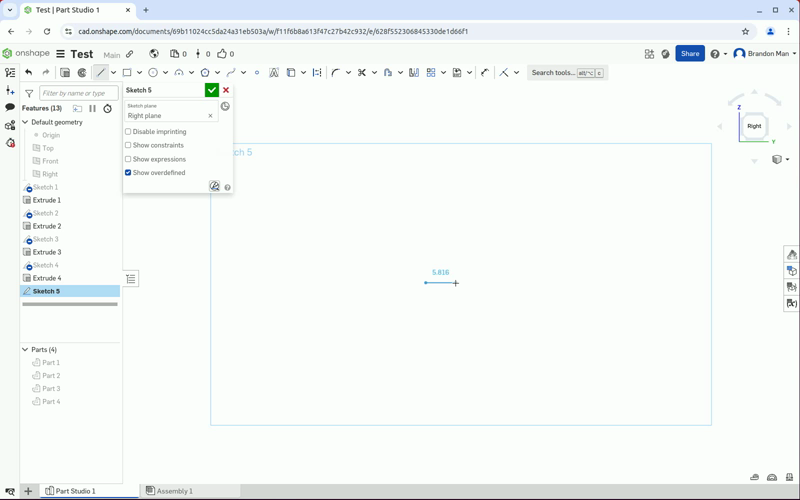
mouse_move(461, 282)
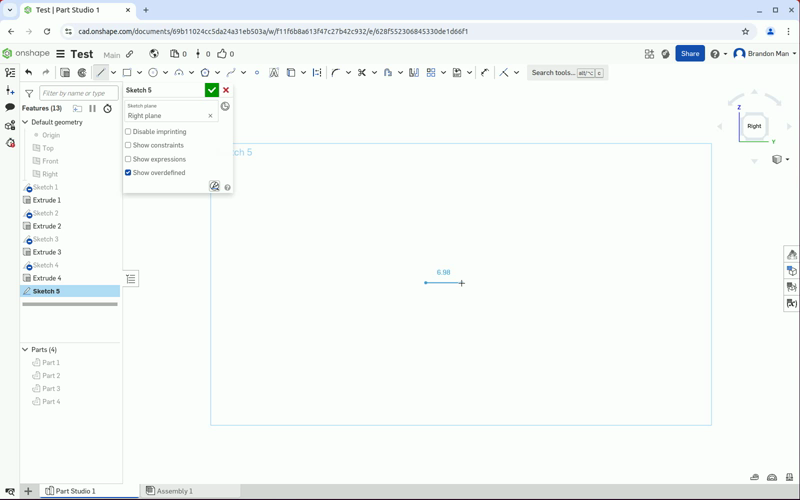
click(461, 282)
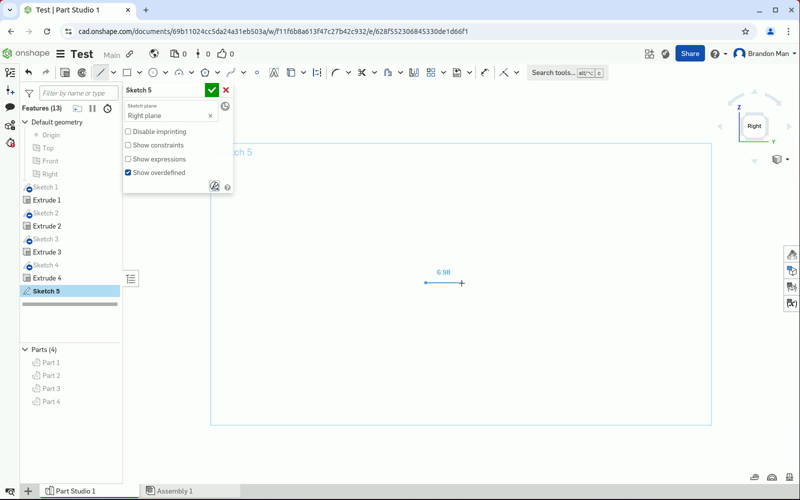
key_up(shift)
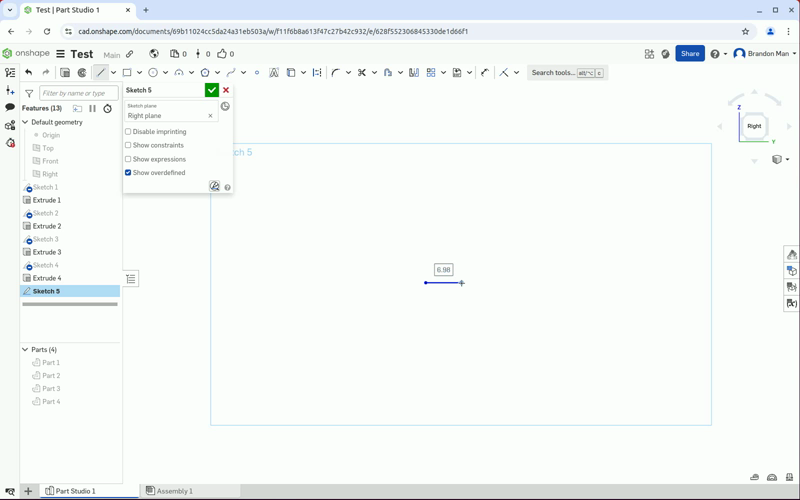
key_down(shift)
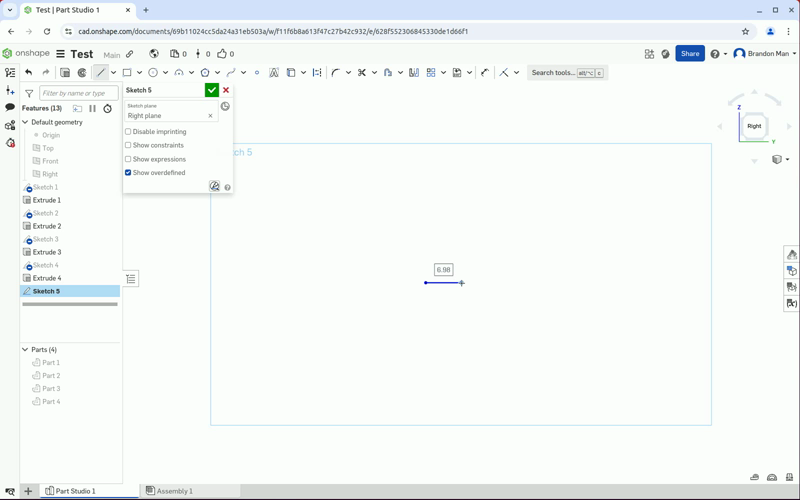
mouse_move(491, 282)
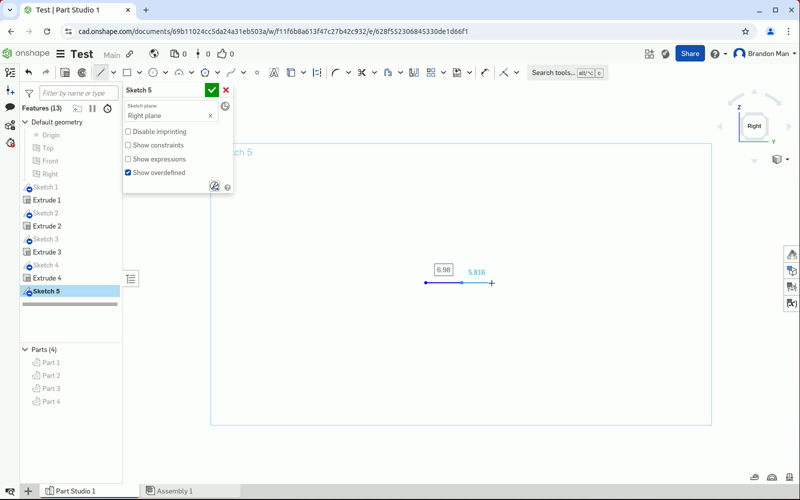
mouse_move(461, 259)
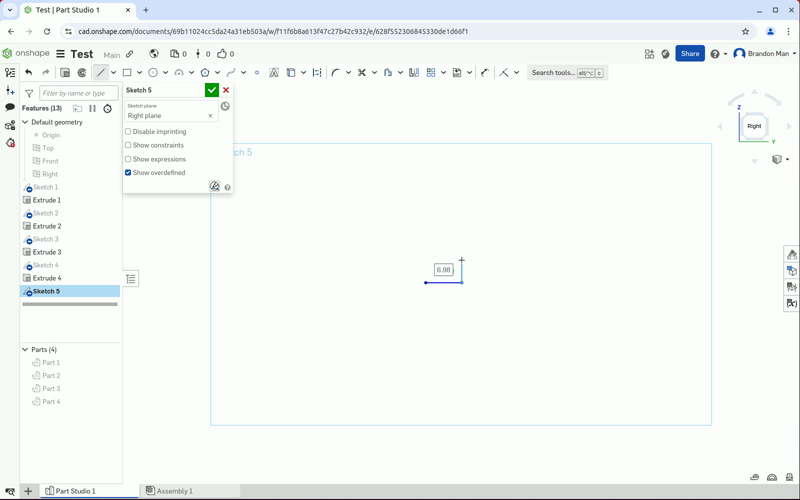
click(461, 259)
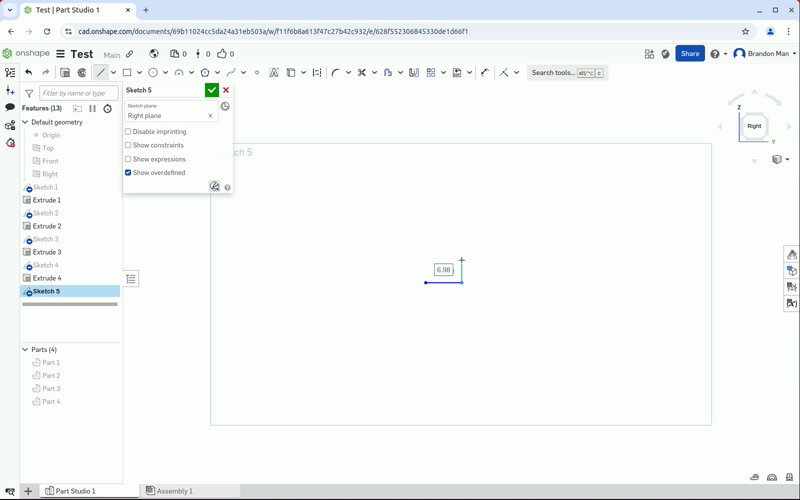
key_up(shift)
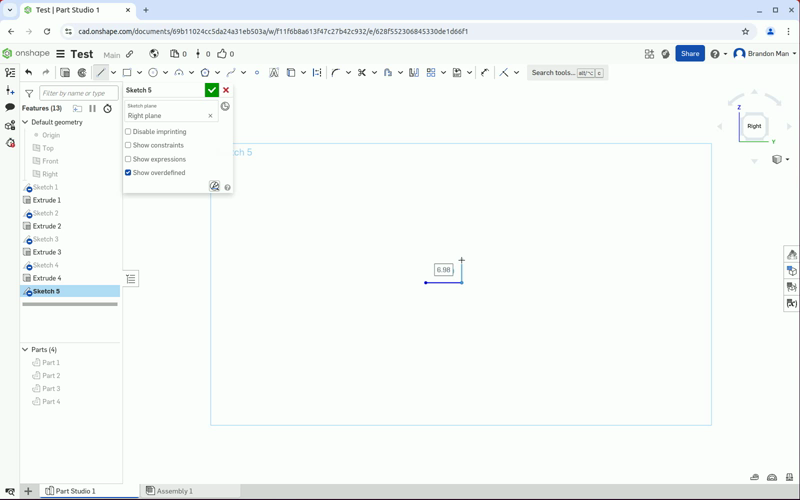
key_down(shift)
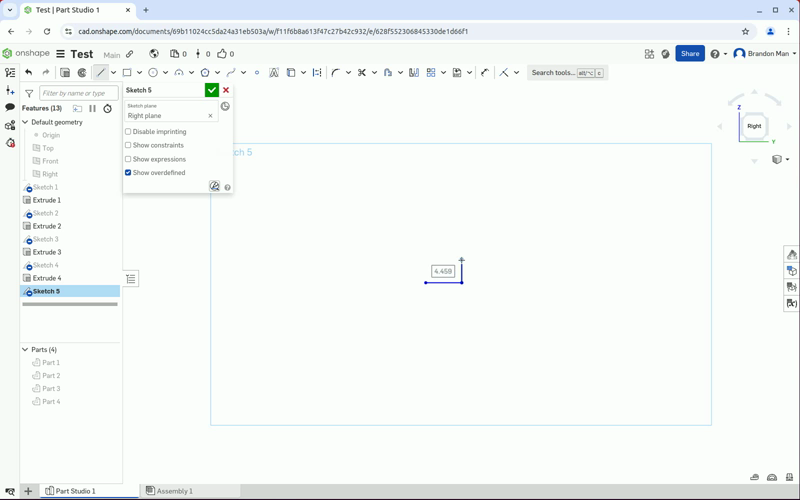
mouse_move(491, 259)
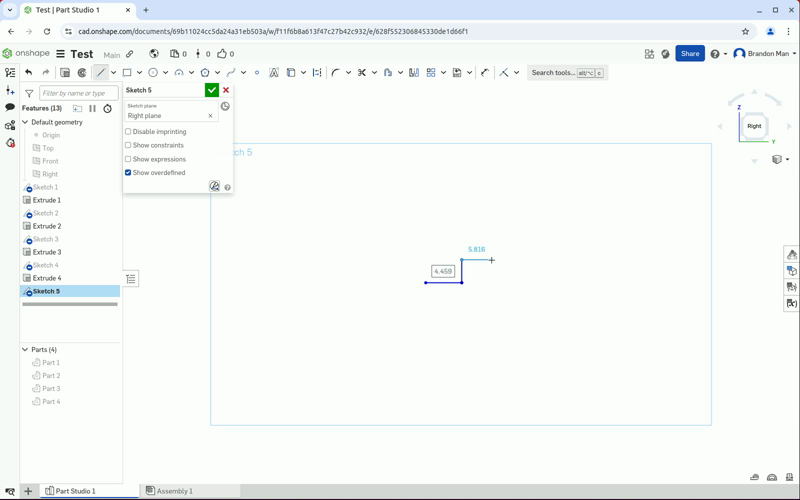
mouse_move(461, 253)
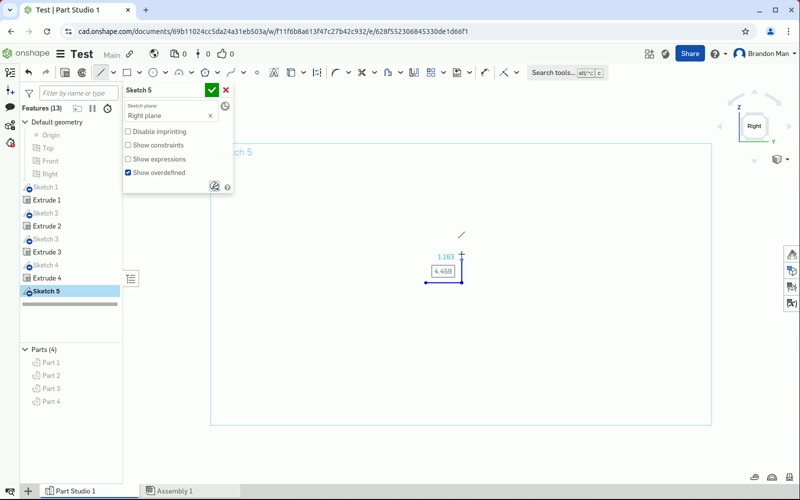
scroll(6)
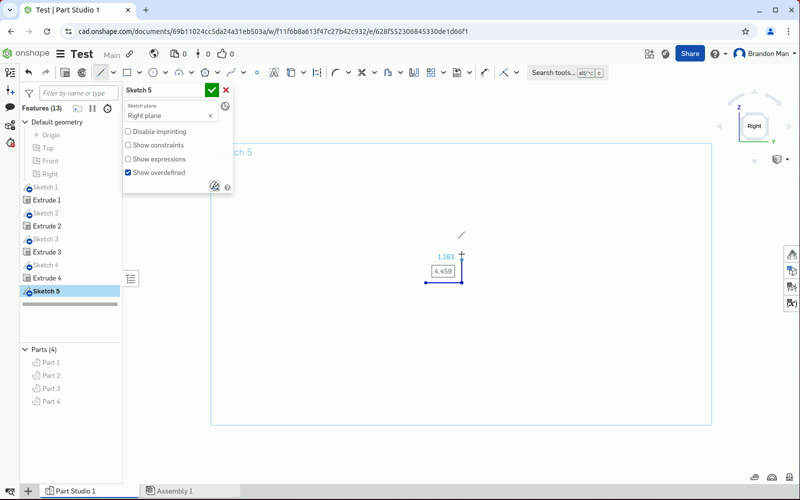
scroll(6)
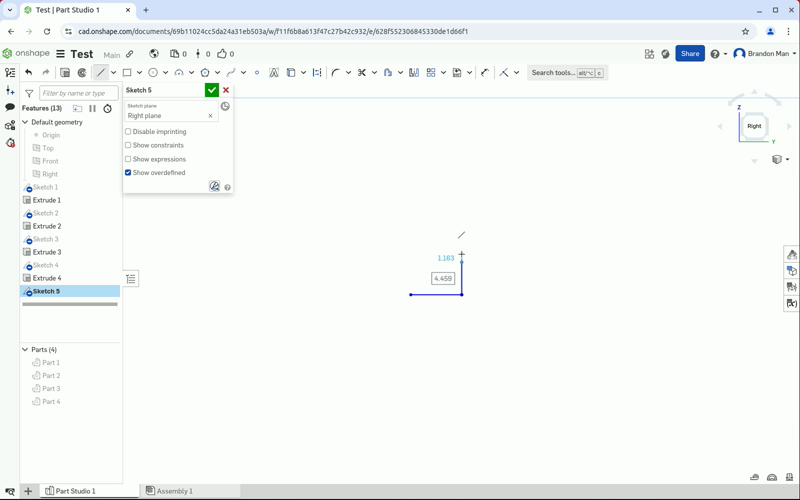
scroll(6)
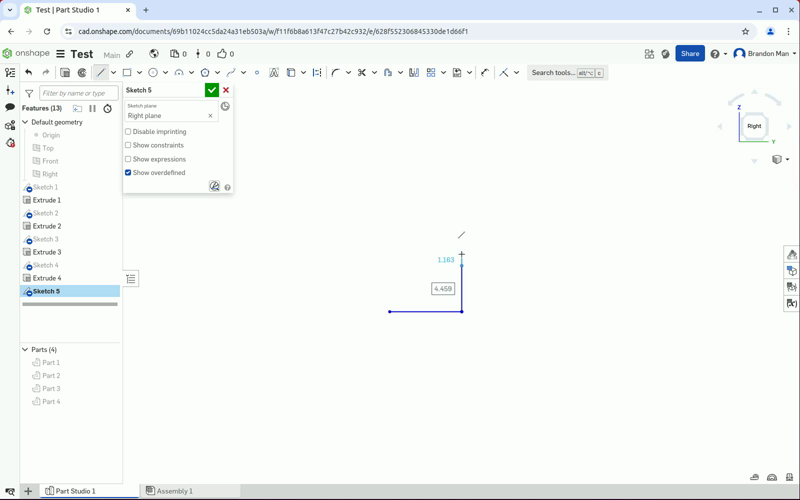
scroll(6)
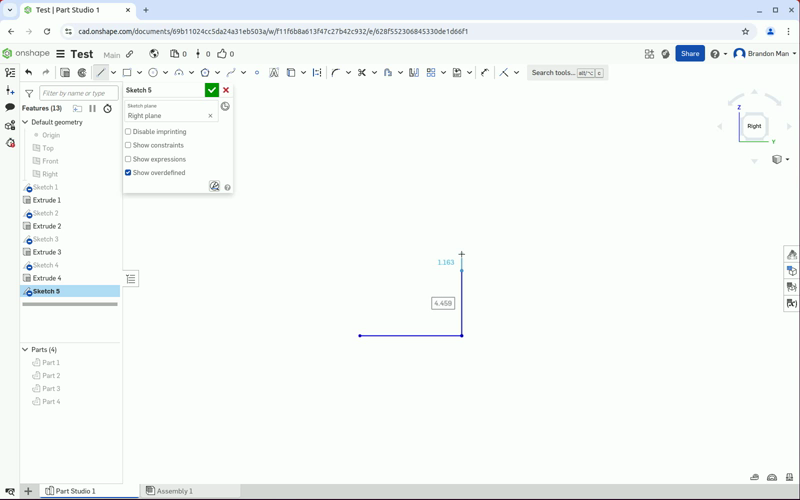
scroll(6)
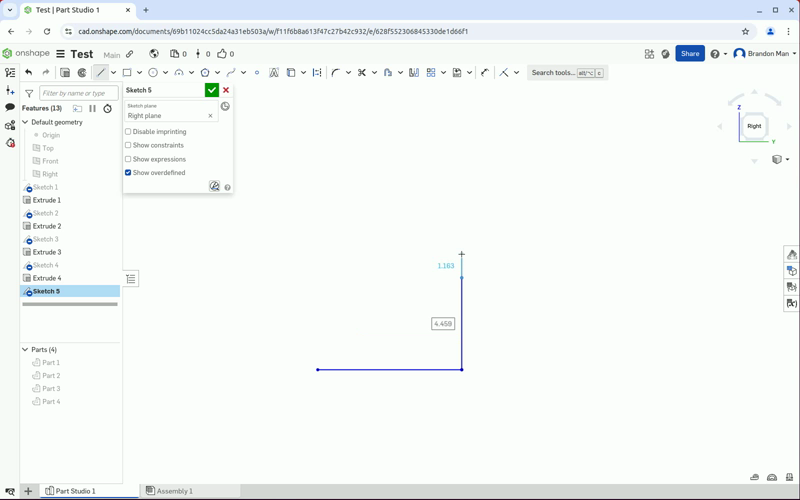
scroll(6)
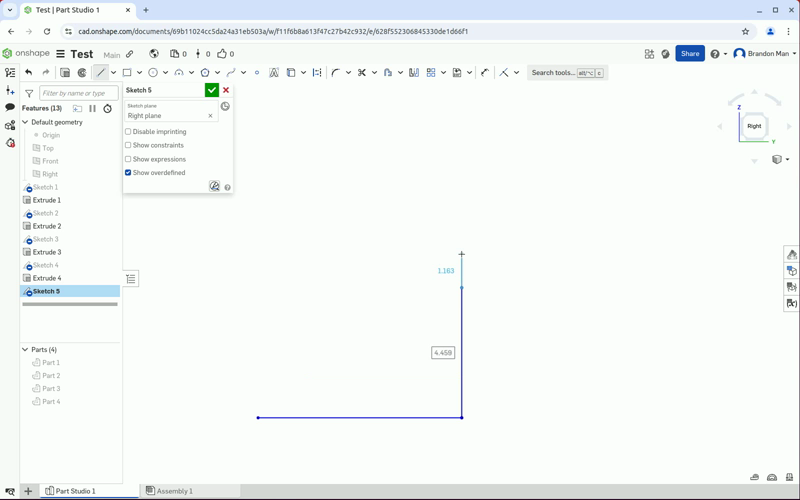
scroll(6)
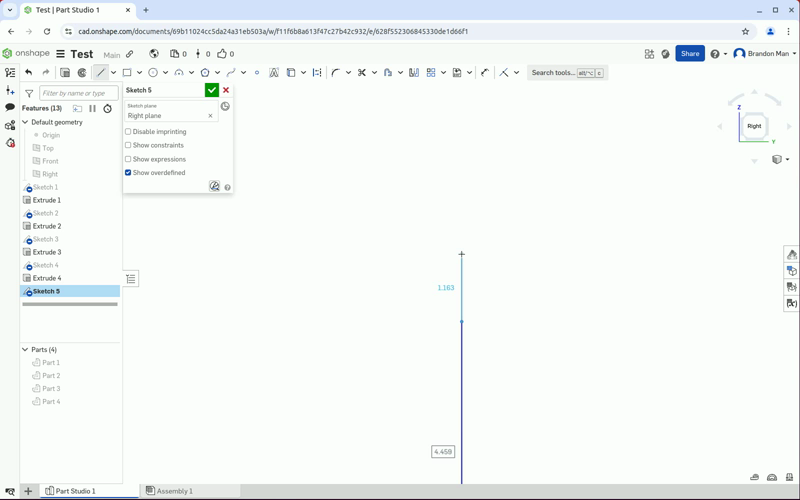
click(461, 253)
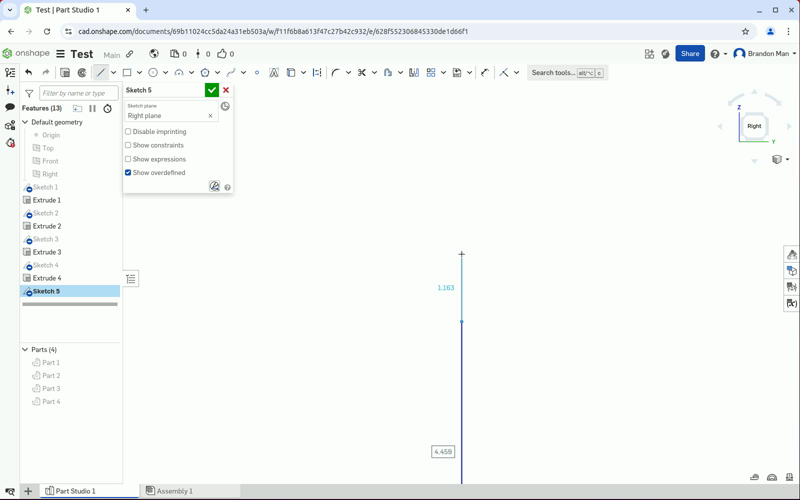
scroll(-6)
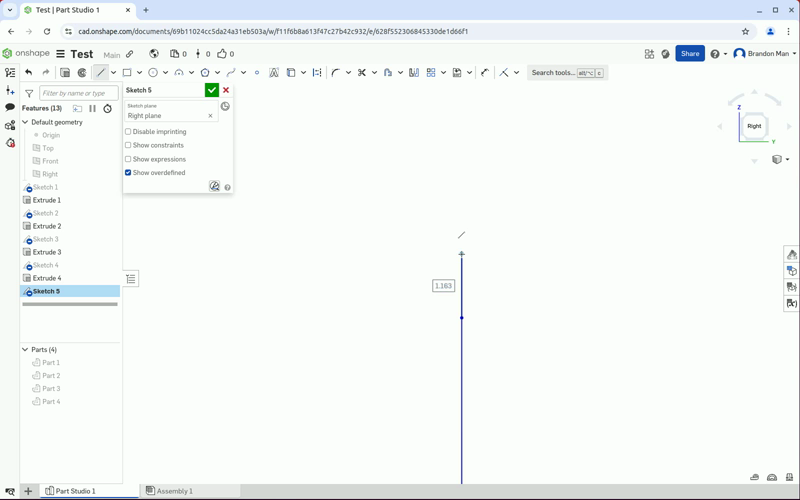
scroll(-6)
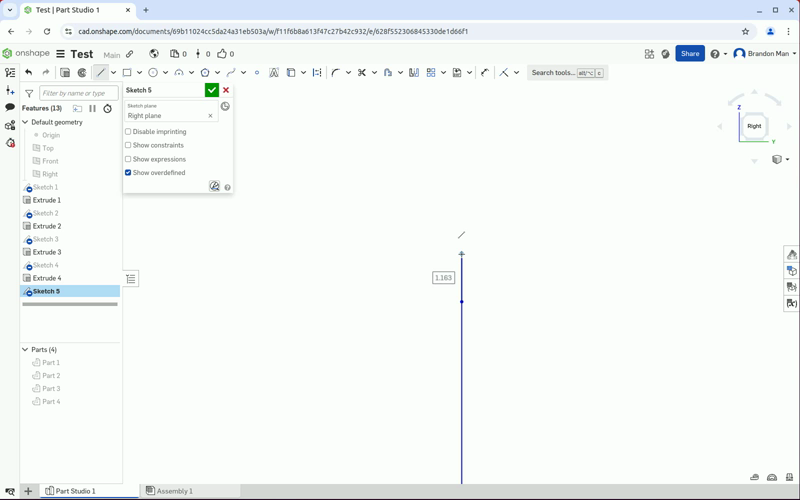
scroll(-6)
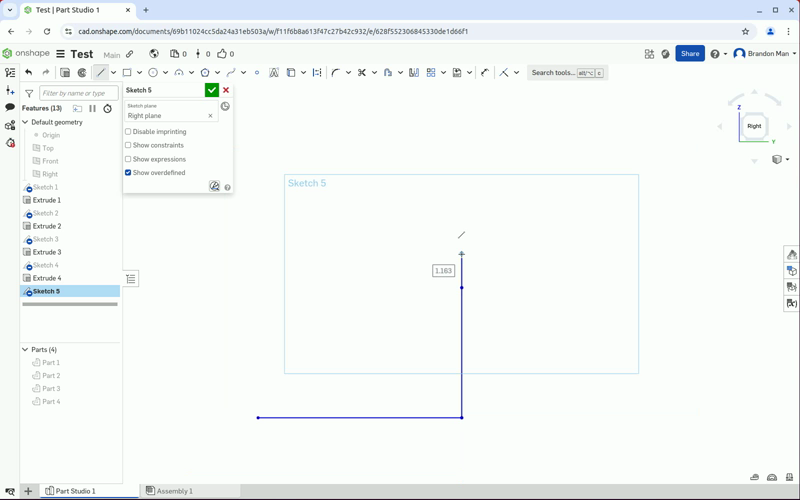
scroll(-6)
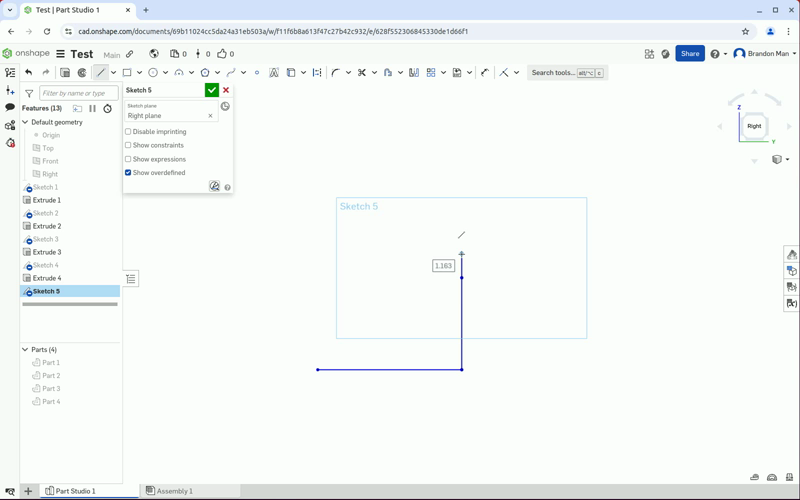
scroll(-6)
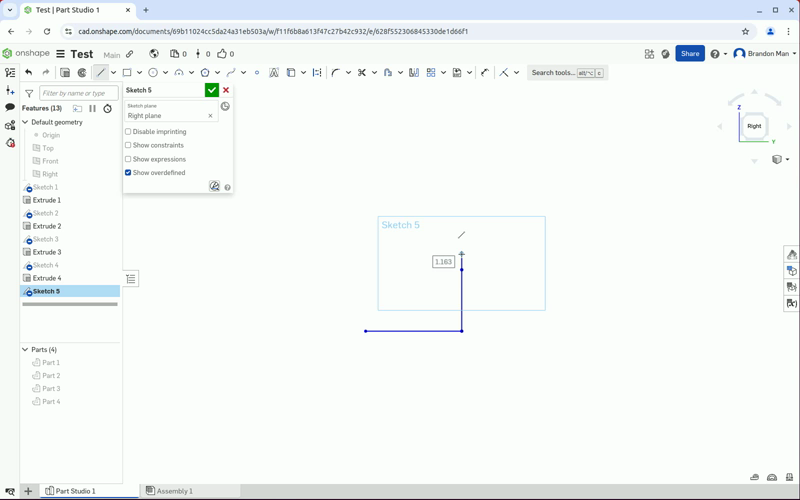
scroll(-6)
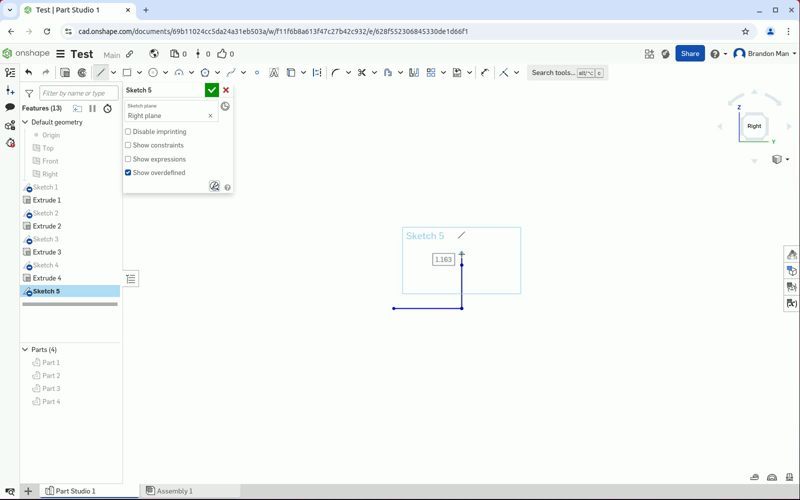
scroll(-6)
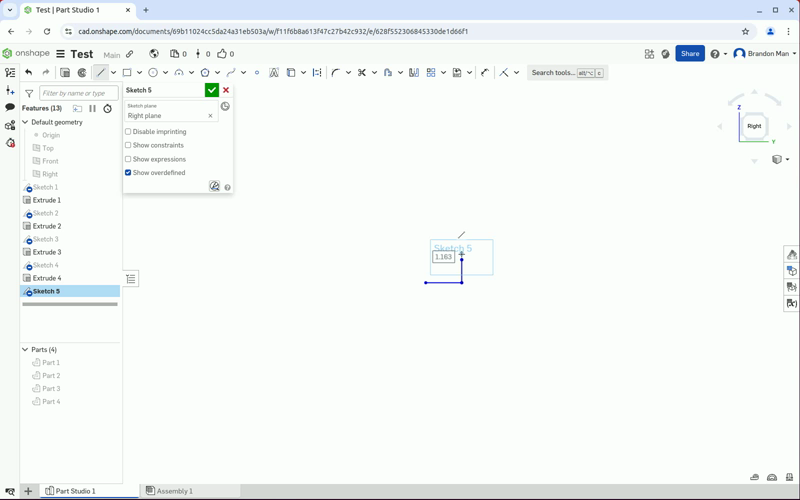
key_up(shift)
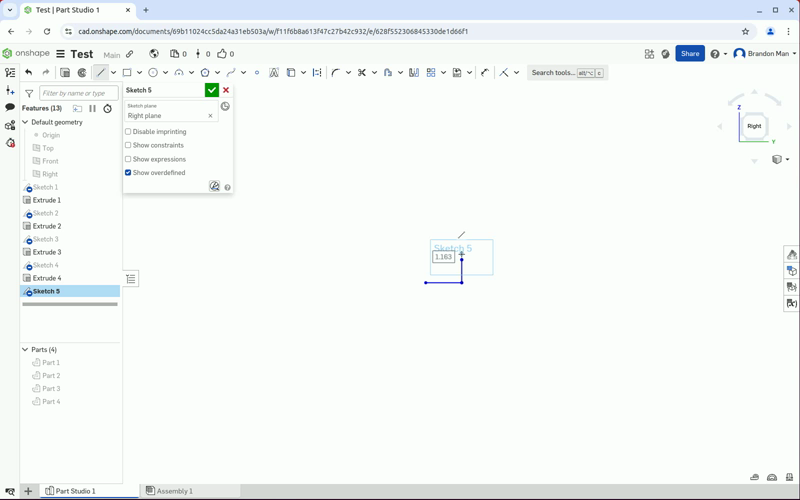
key_down(shift)
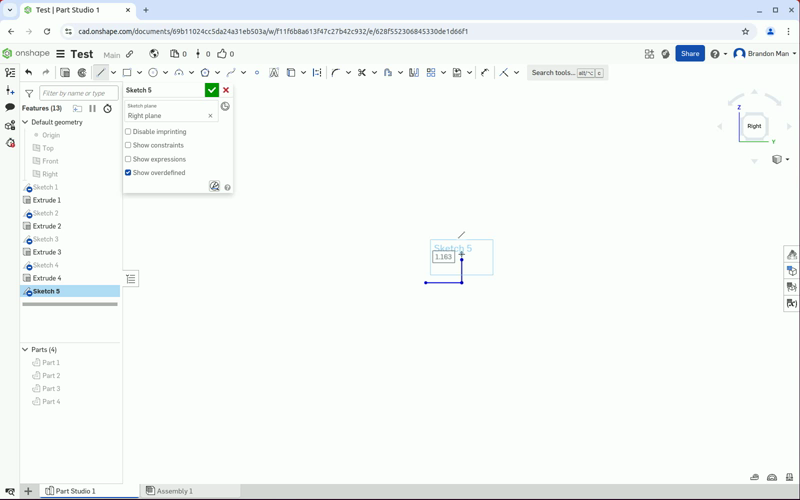
mouse_move(491, 253)
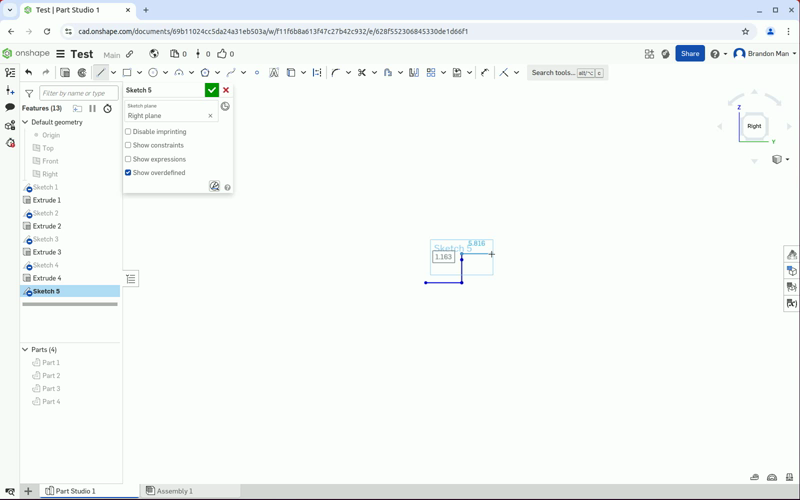
mouse_move(461, 248)
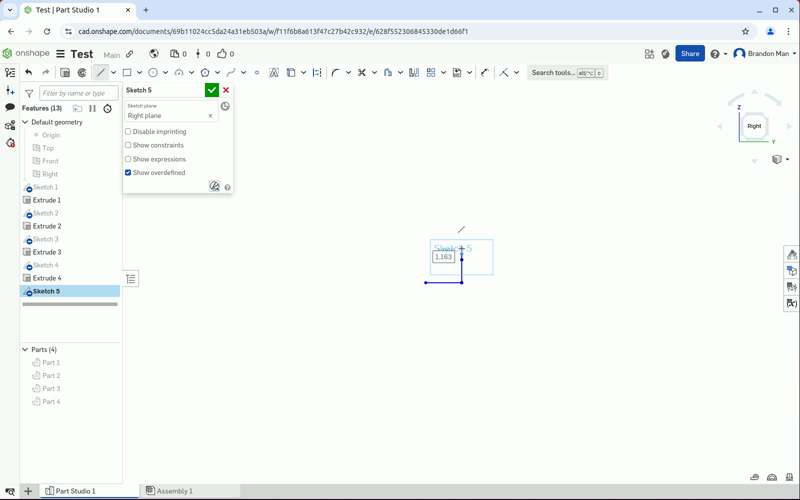
scroll(6)
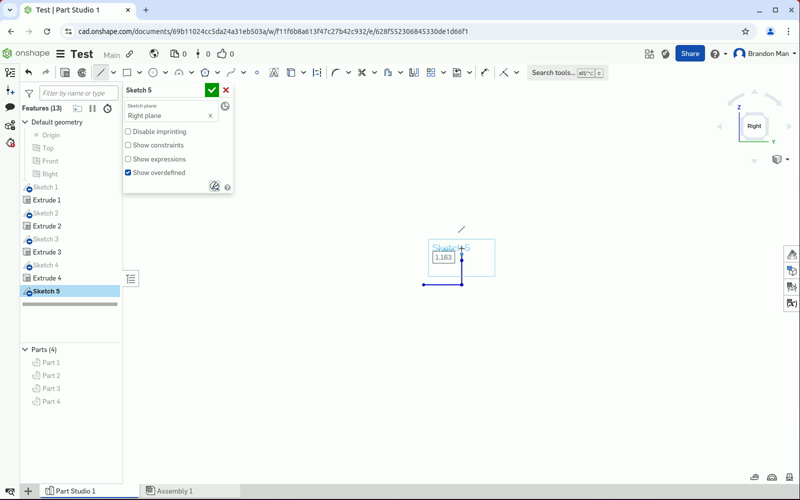
scroll(6)
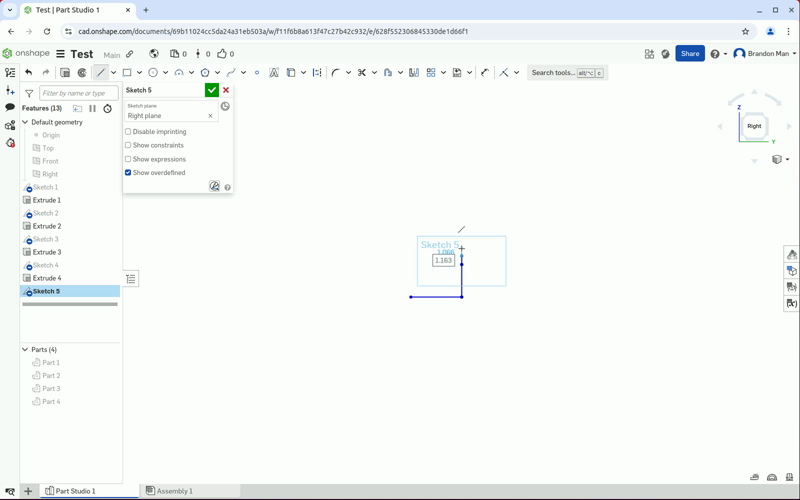
scroll(6)
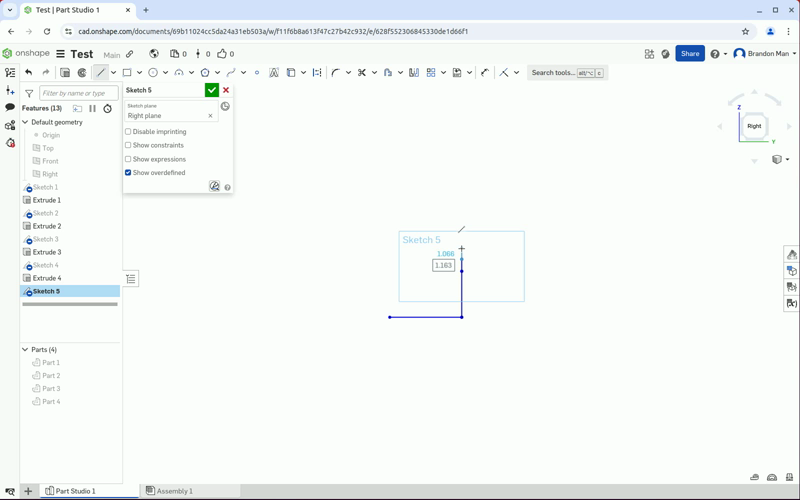
scroll(6)
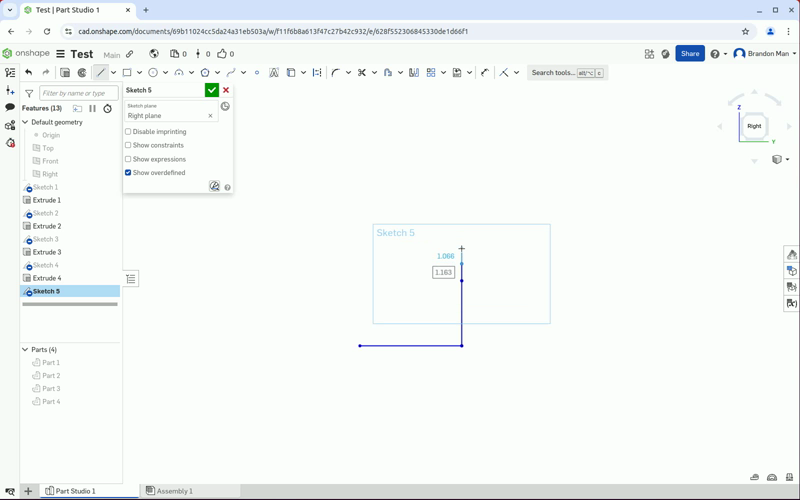
scroll(6)
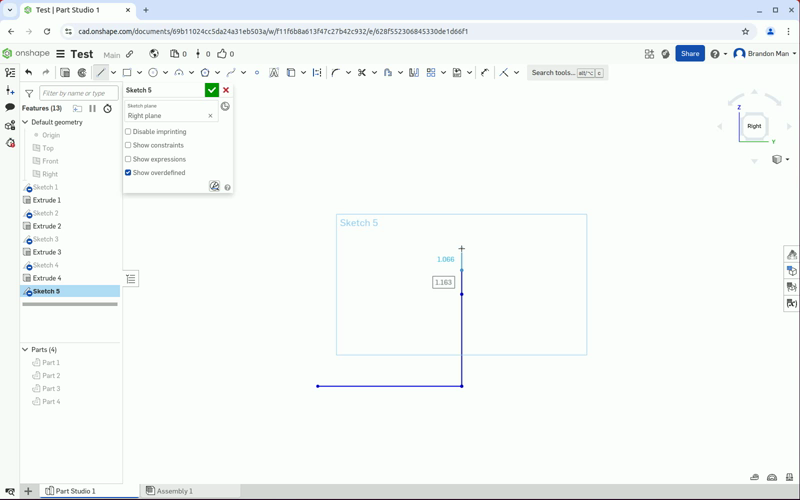
scroll(6)
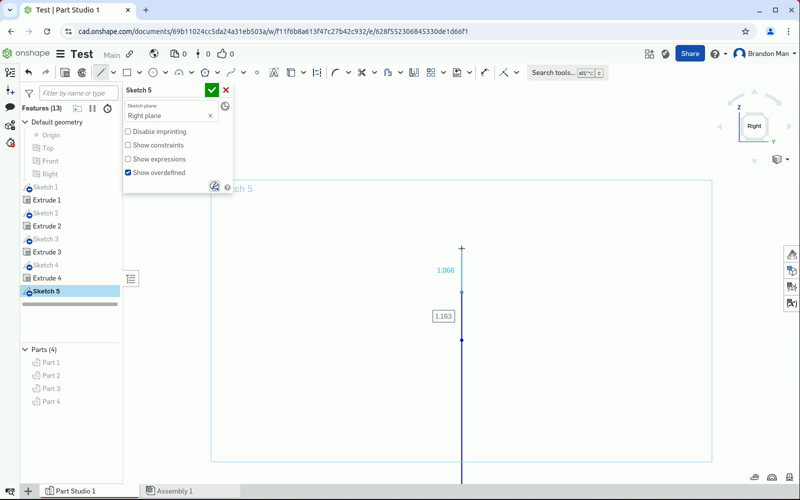
scroll(6)
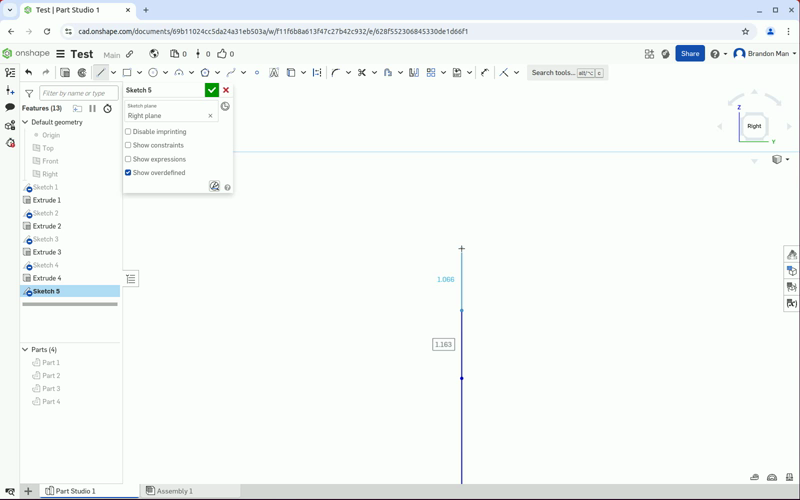
click(461, 248)
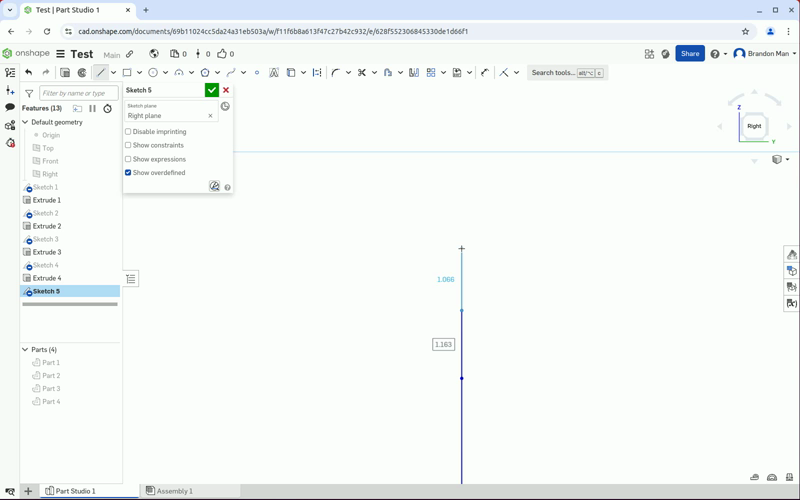
scroll(-6)
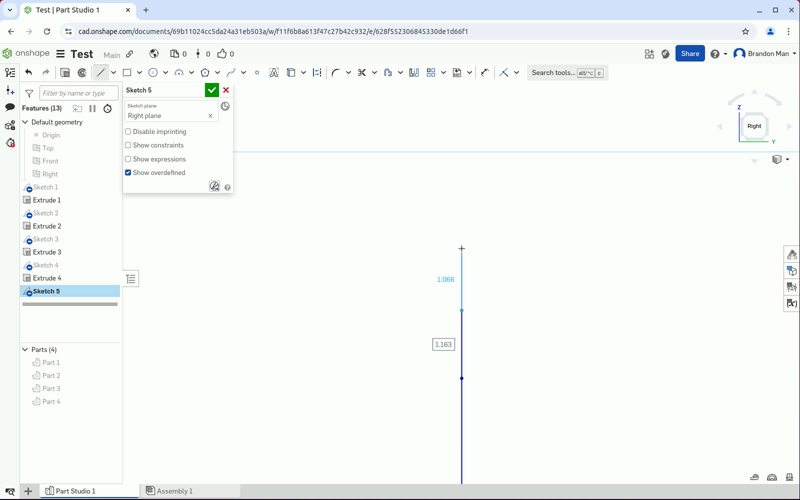
scroll(-6)
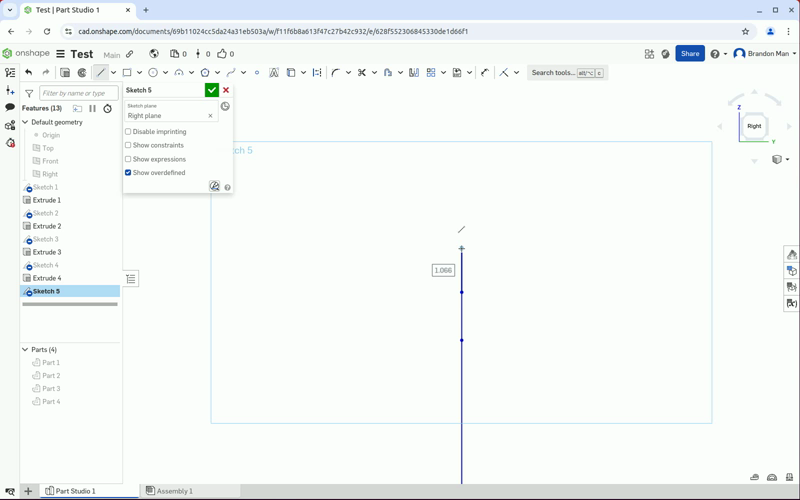
scroll(-6)
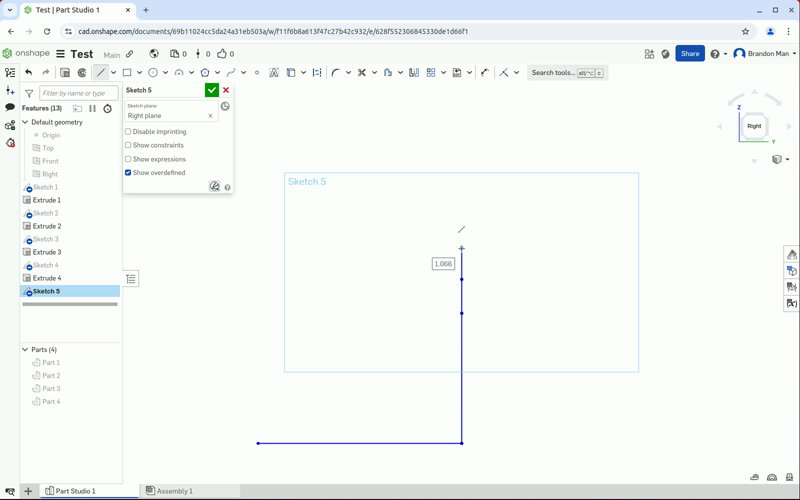
scroll(-6)
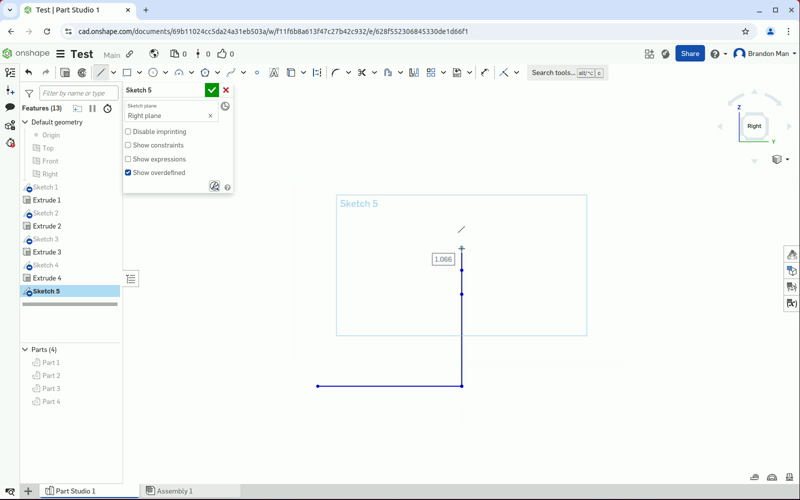
scroll(-6)
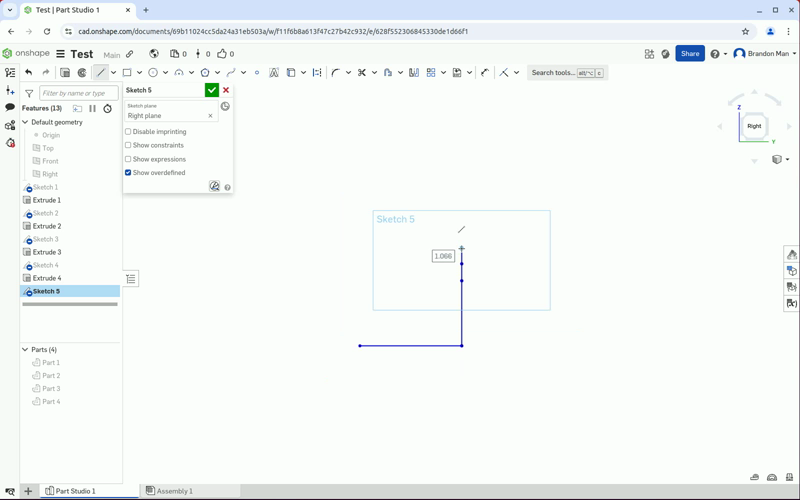
scroll(-6)
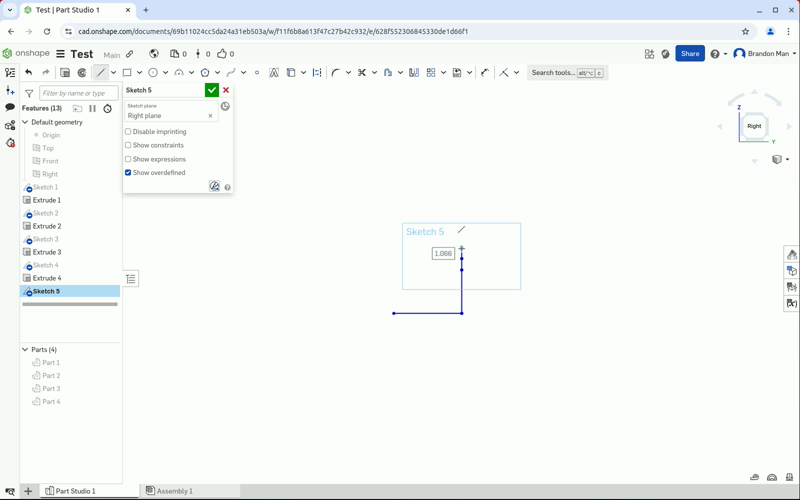
scroll(-6)
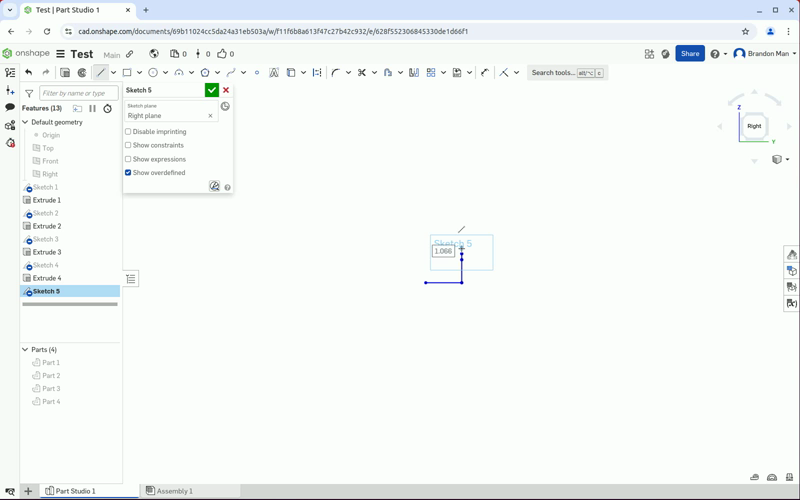
key_up(shift)
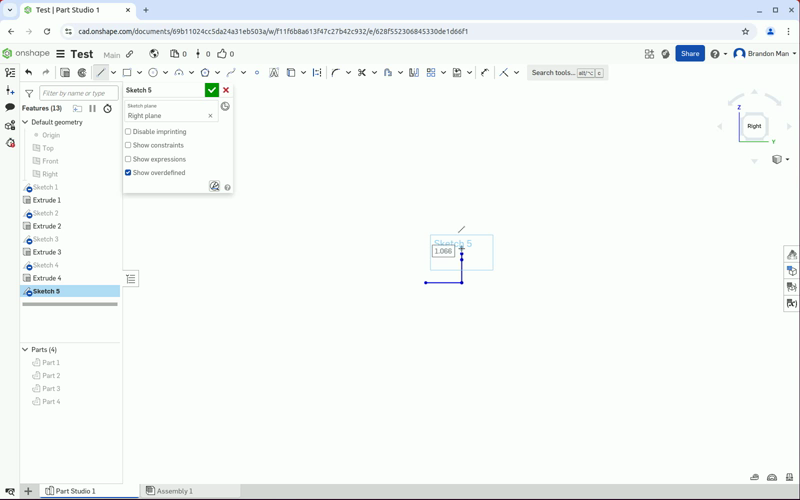
key_down(shift)
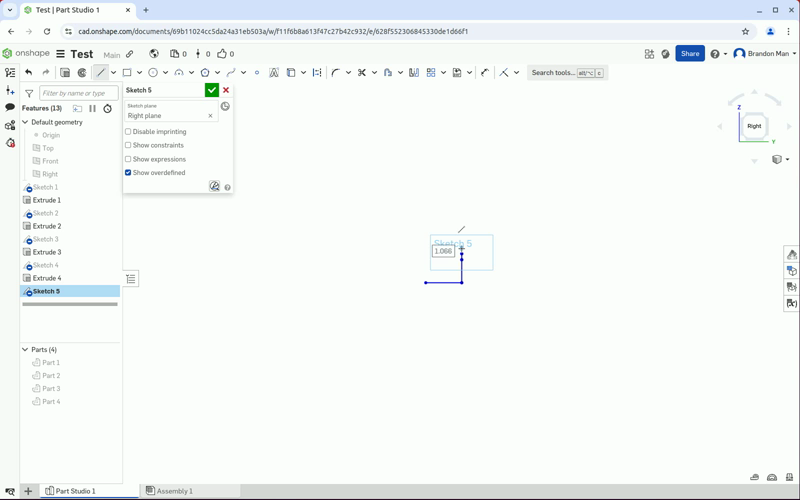
mouse_move(491, 248)
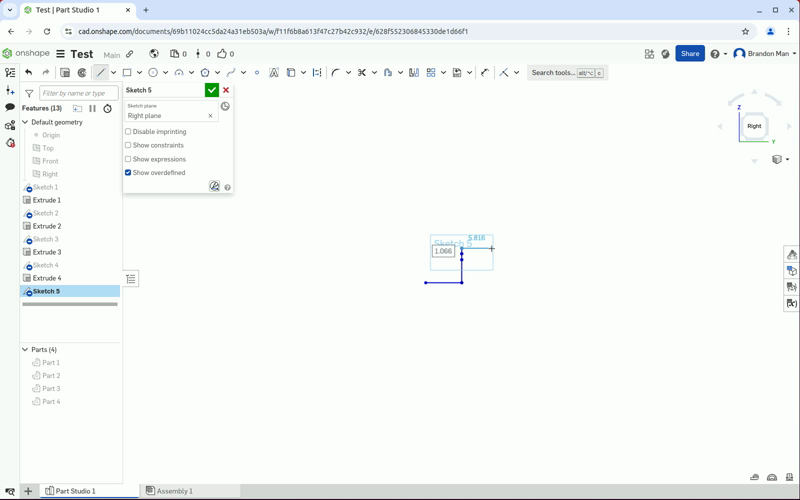
mouse_move(460, 248)
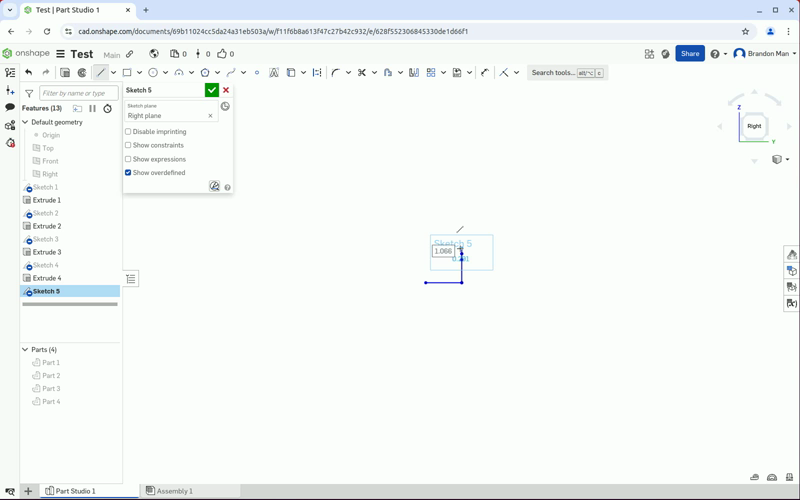
scroll(6)
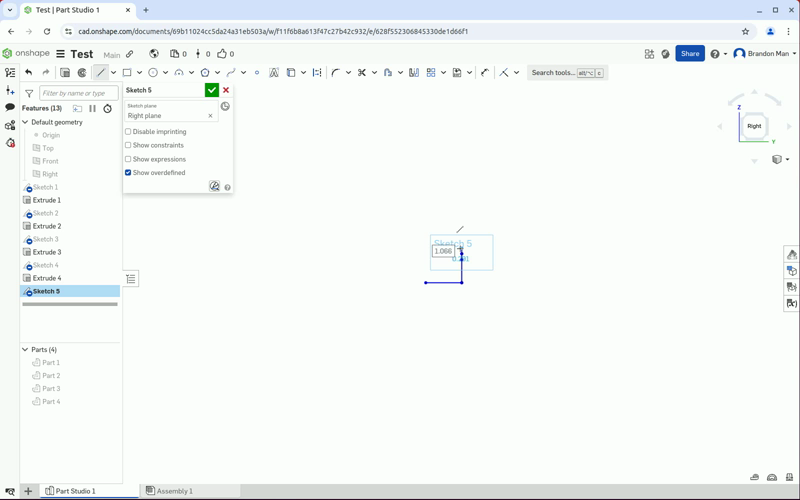
scroll(6)
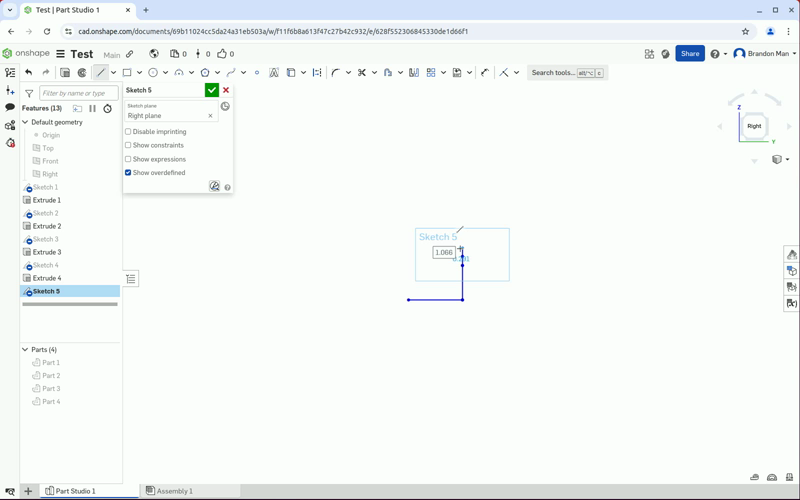
scroll(6)
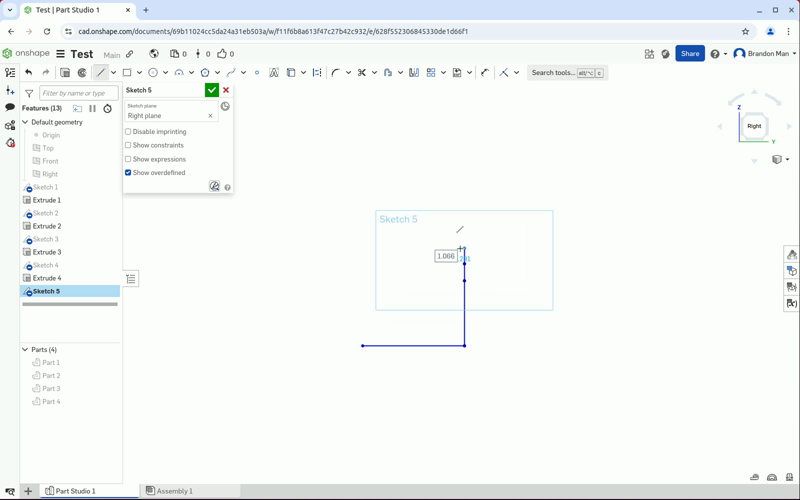
scroll(6)
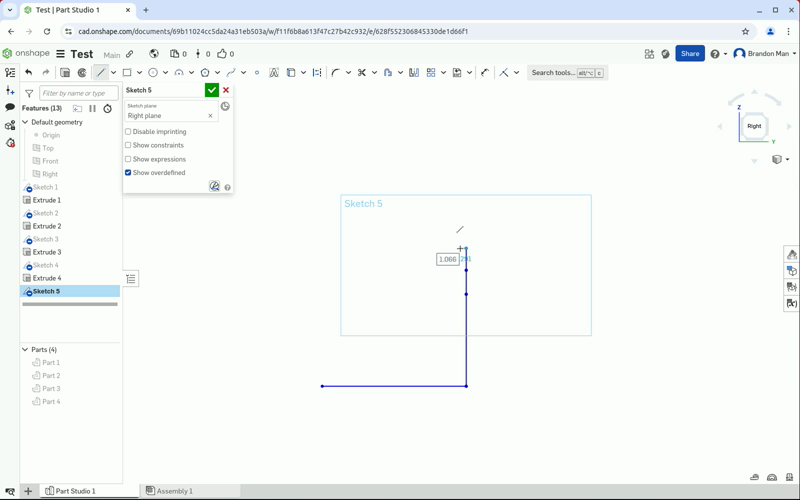
scroll(6)
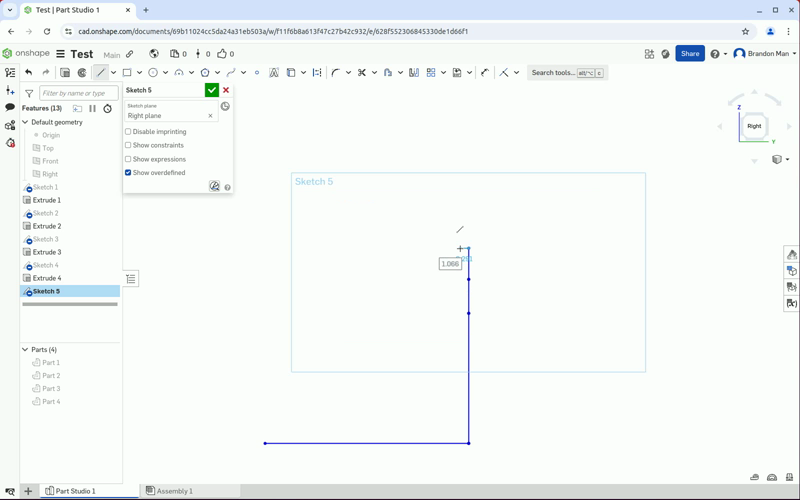
scroll(6)
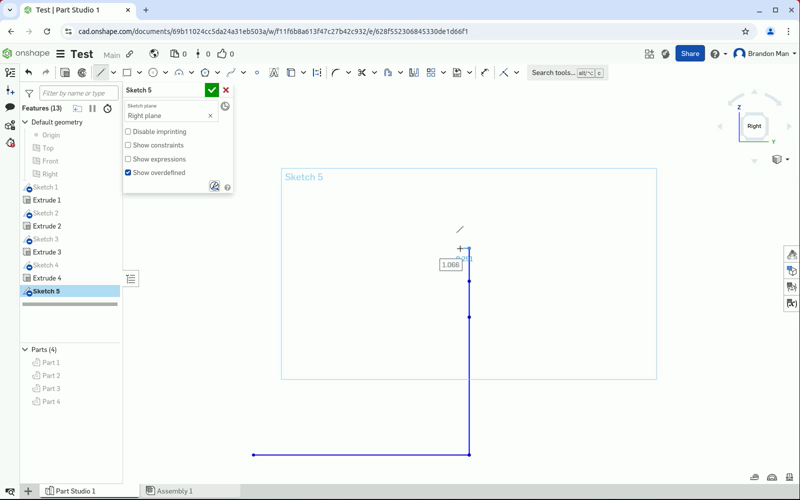
scroll(6)
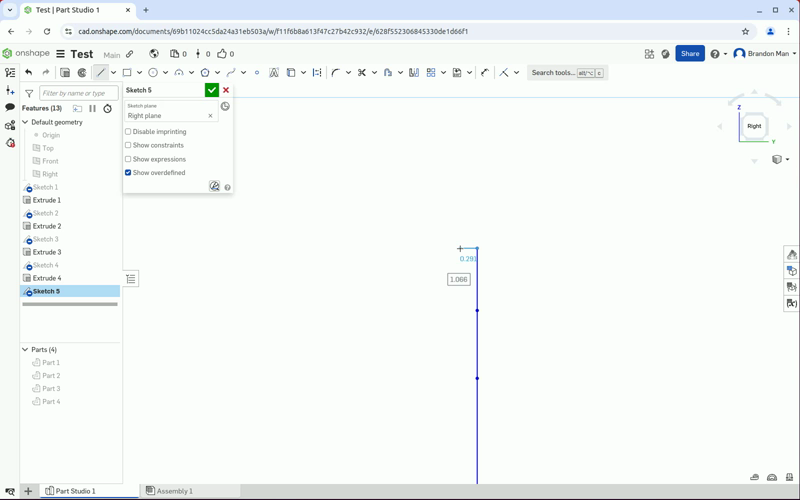
click(460, 248)
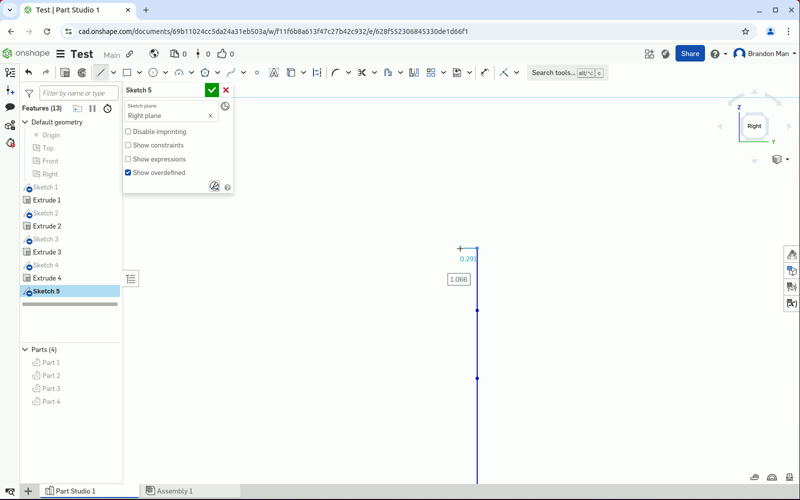
scroll(-6)
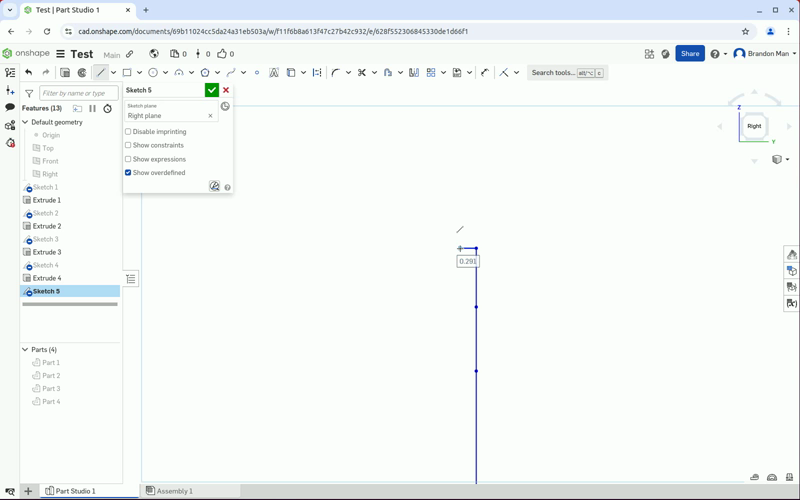
scroll(-6)
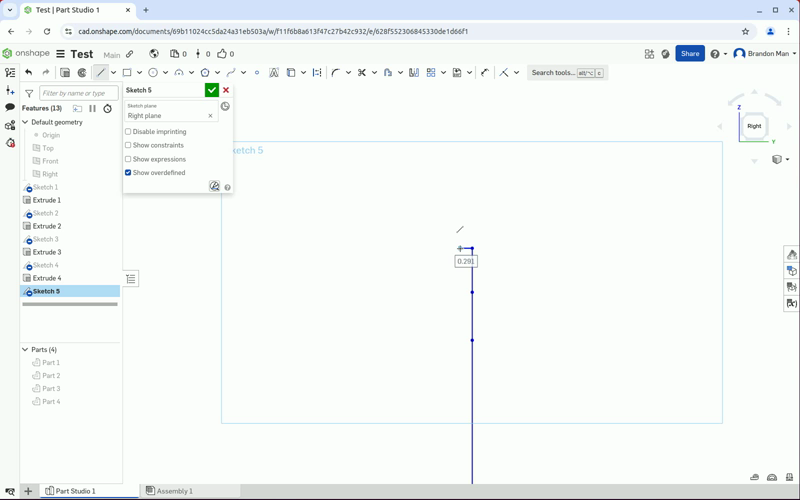
scroll(-6)
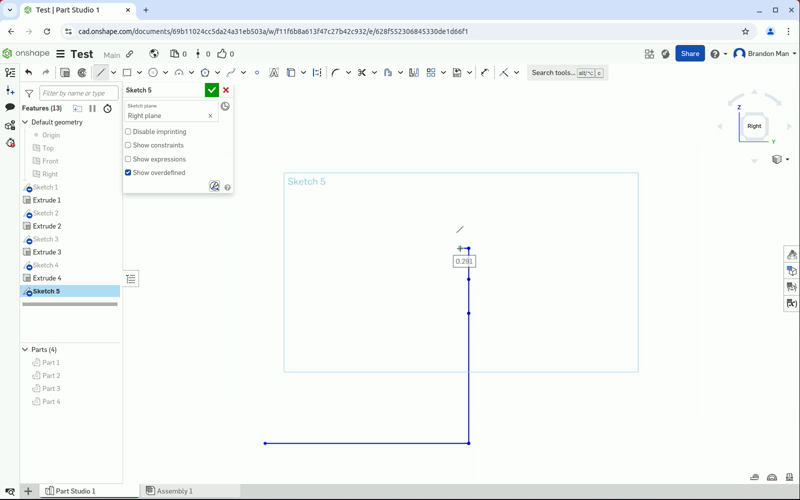
scroll(-6)
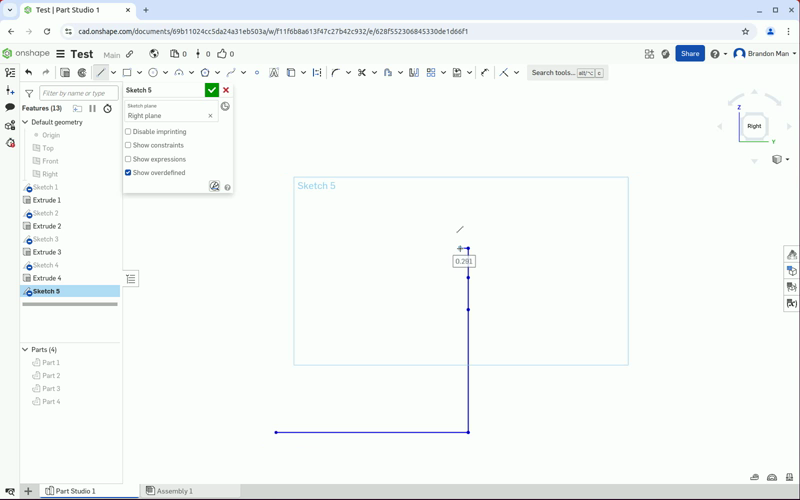
scroll(-6)
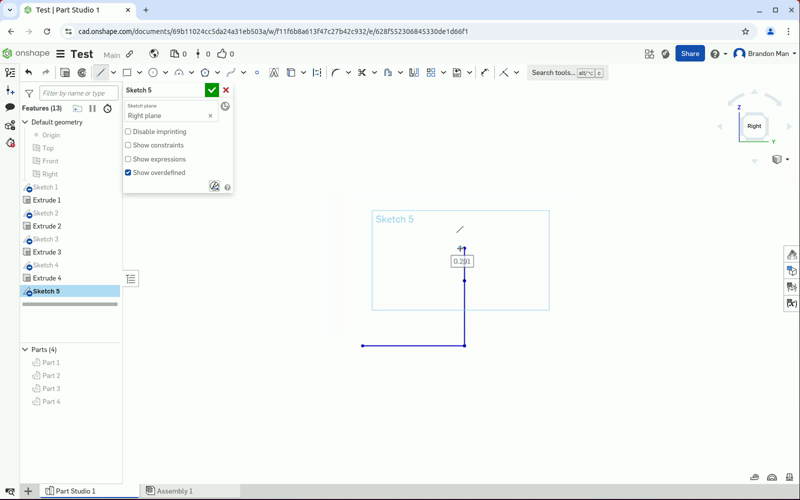
scroll(-6)
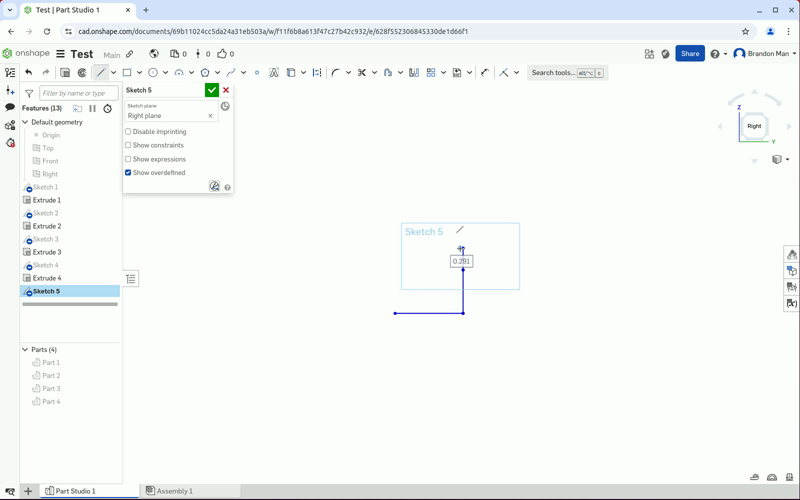
scroll(-6)
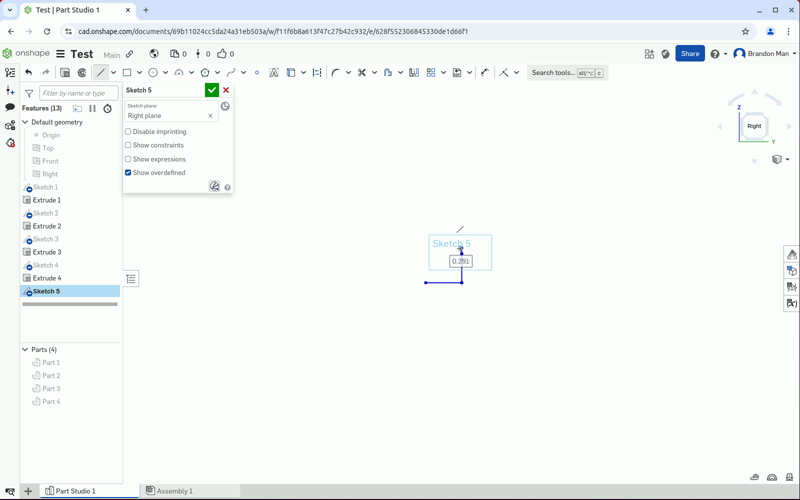
key_up(shift)
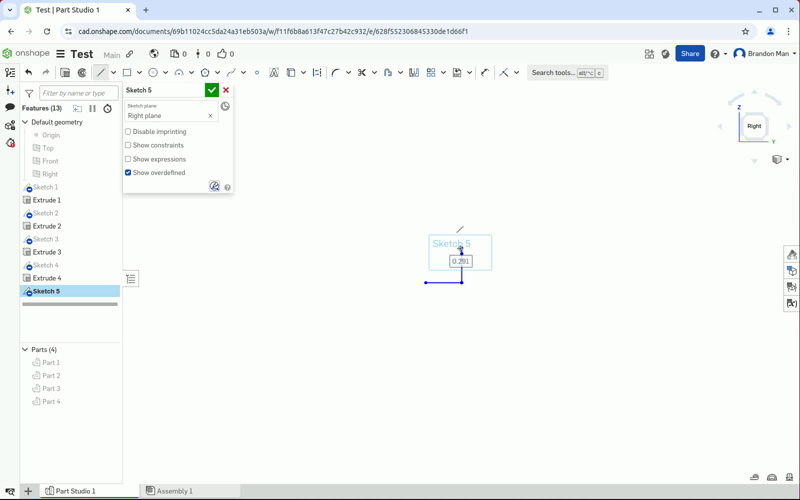
key_down(shift)
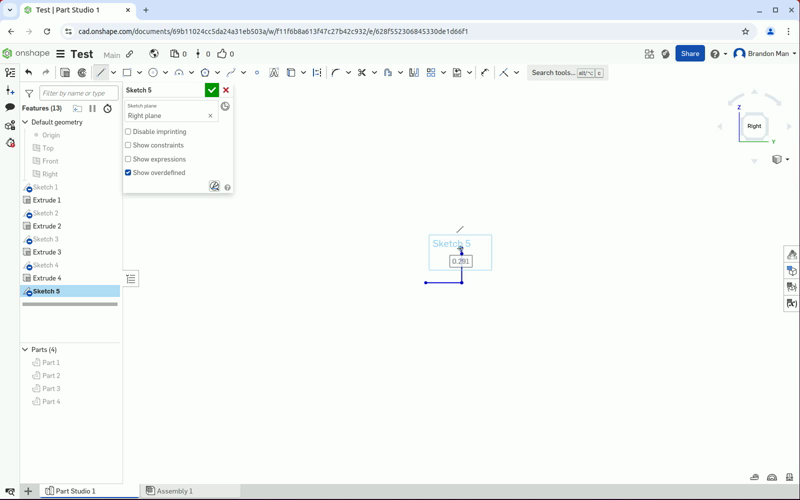
mouse_move(490, 248)
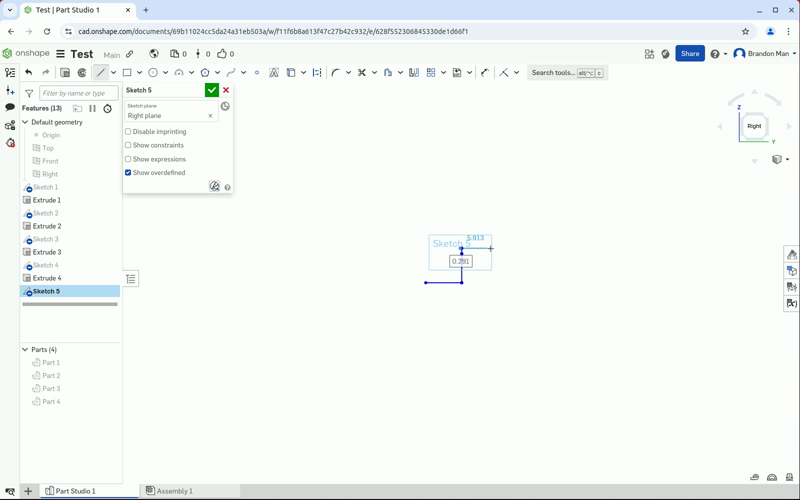
mouse_move(460, 281)
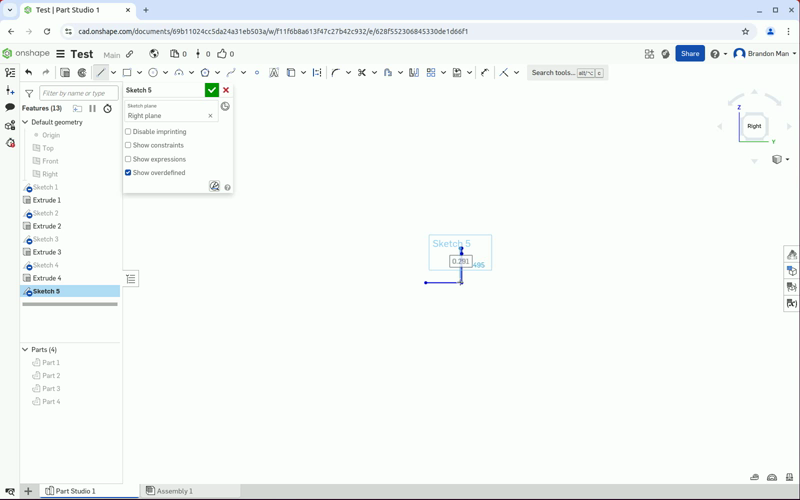
scroll(6)
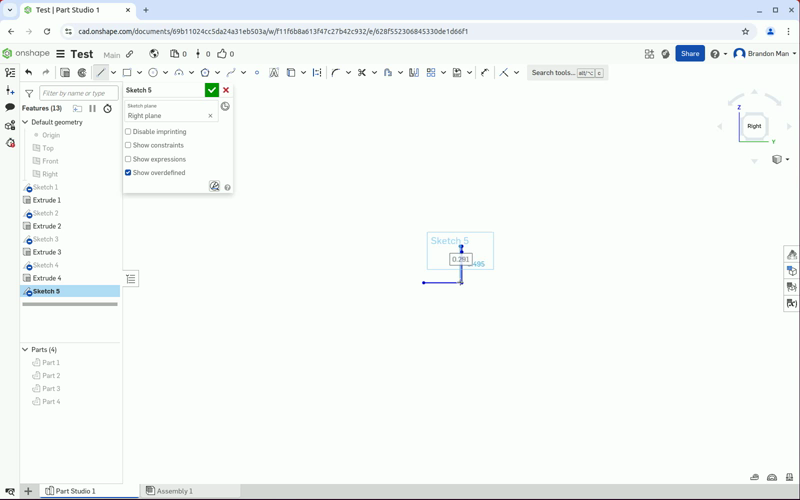
scroll(6)
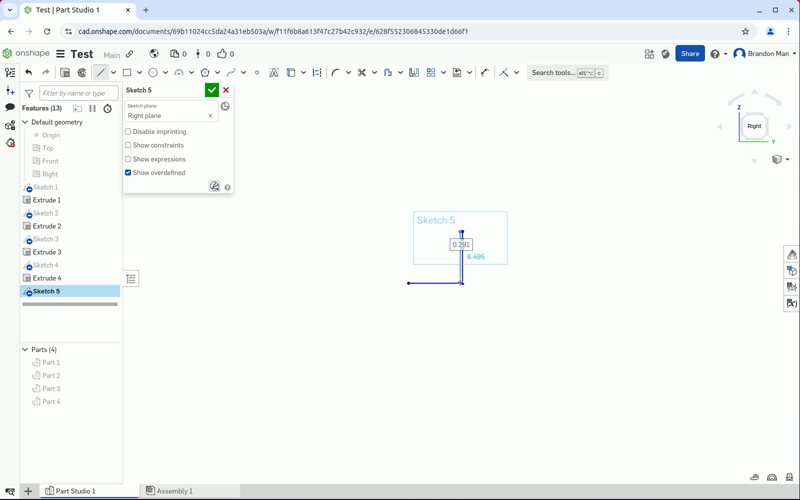
scroll(6)
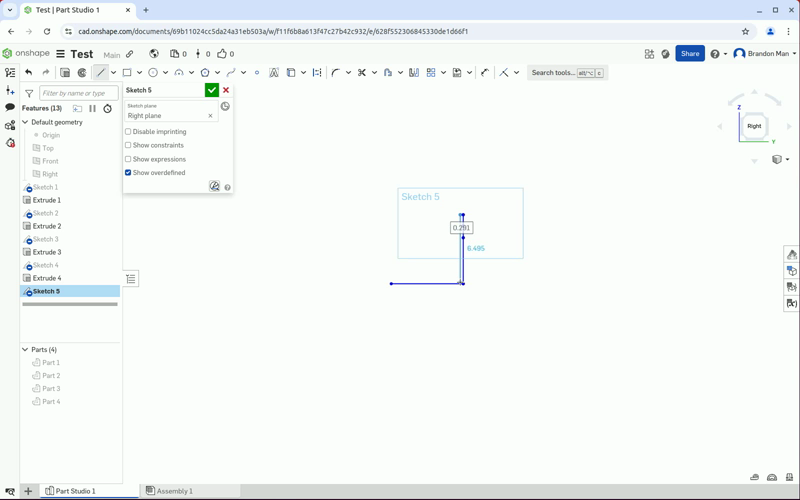
scroll(6)
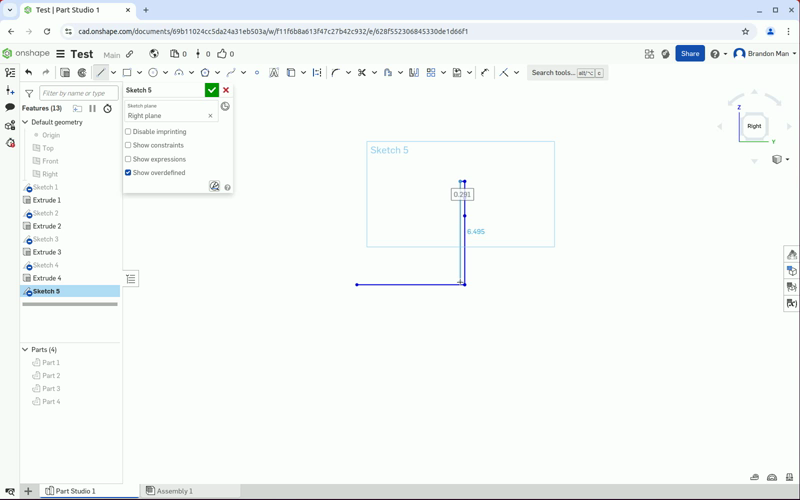
scroll(6)
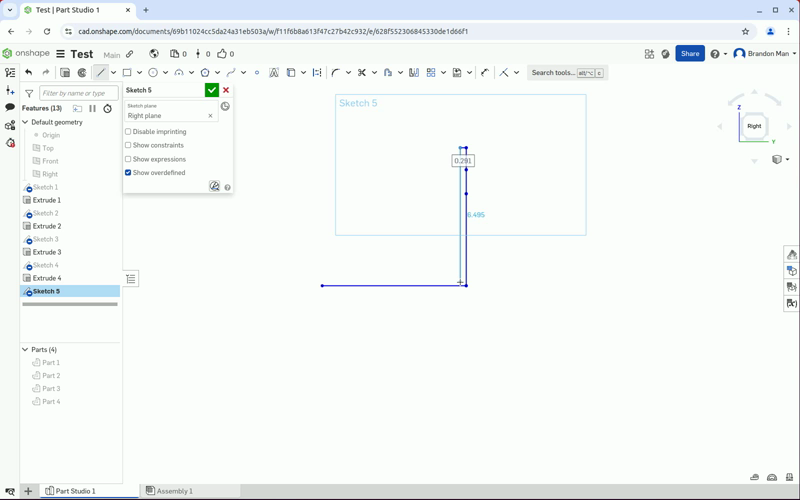
scroll(6)
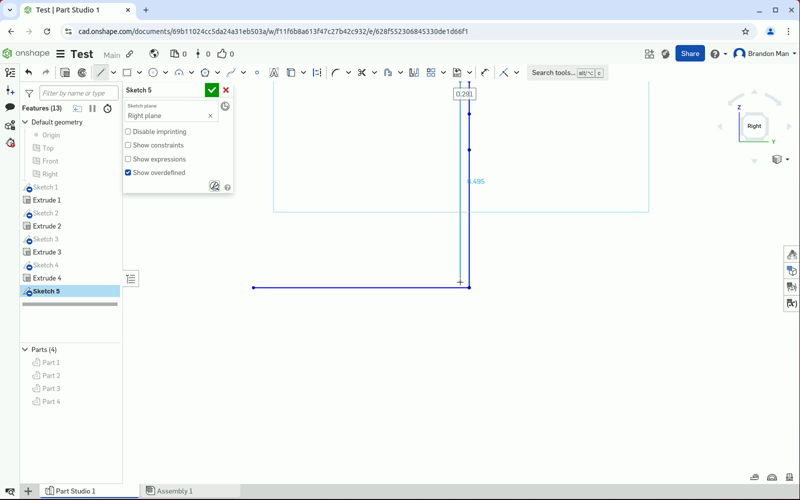
scroll(6)
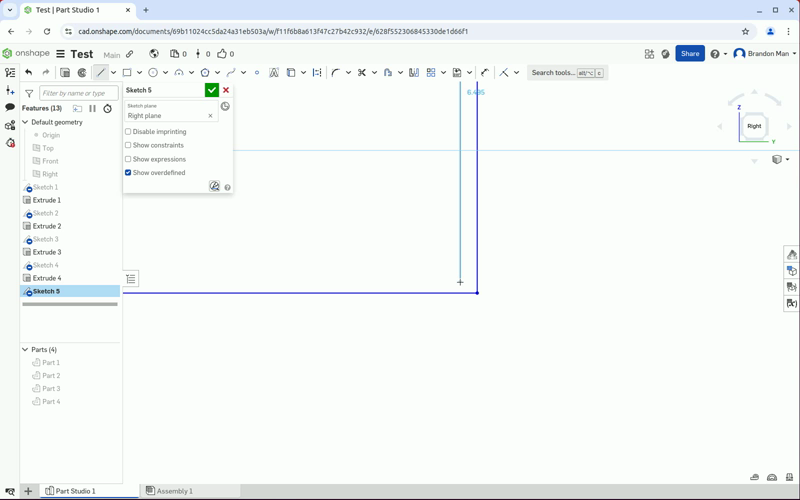
click(460, 281)
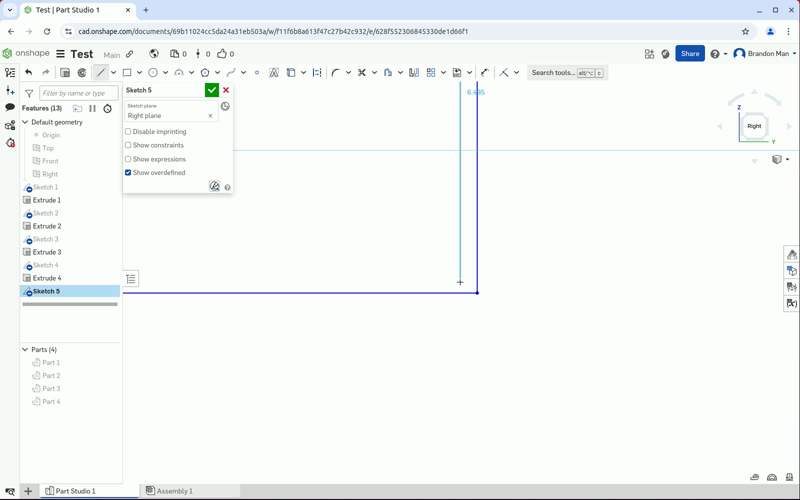
scroll(-6)
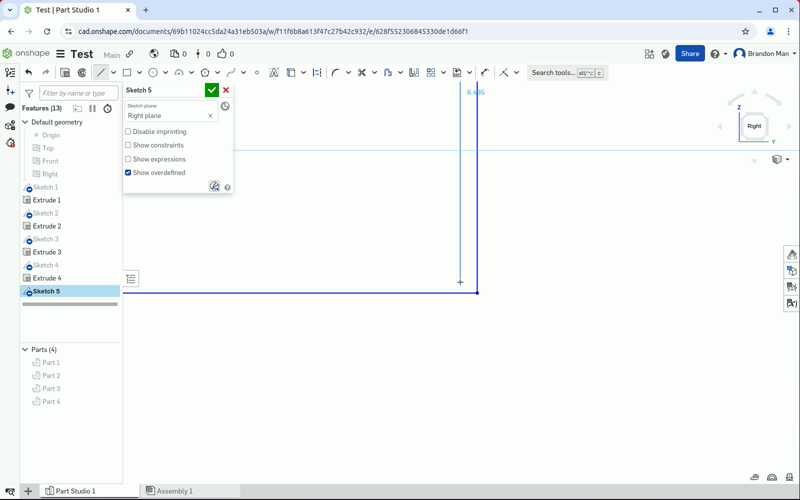
scroll(-6)
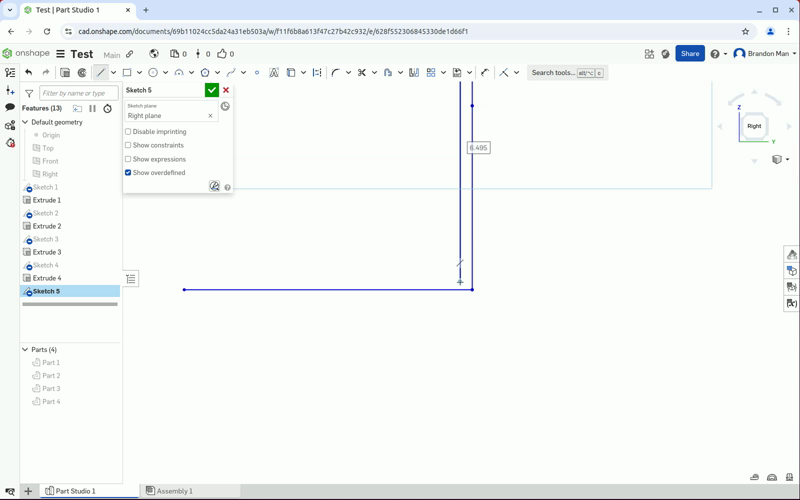
scroll(-6)
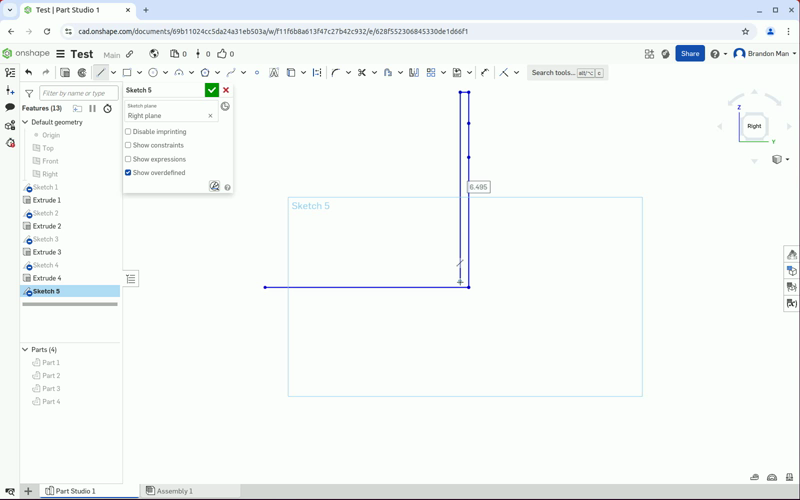
scroll(-6)
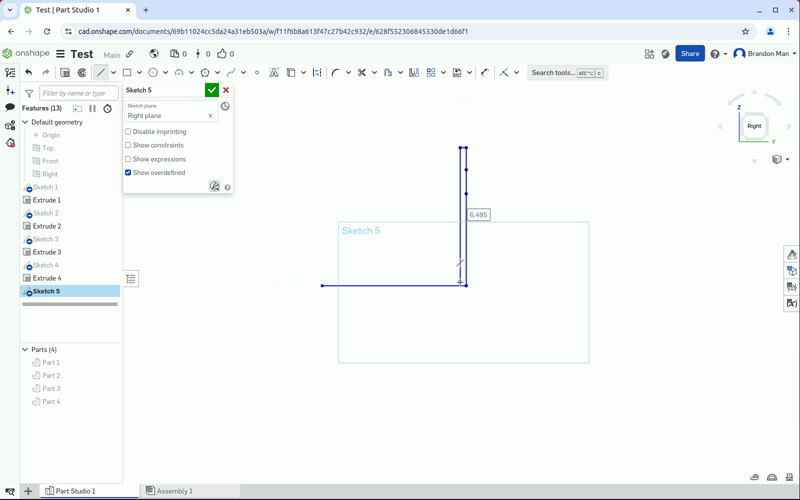
scroll(-6)
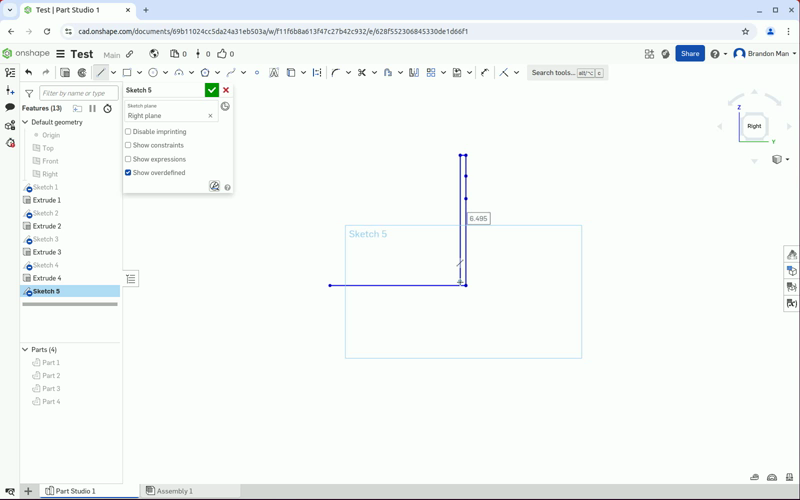
scroll(-6)
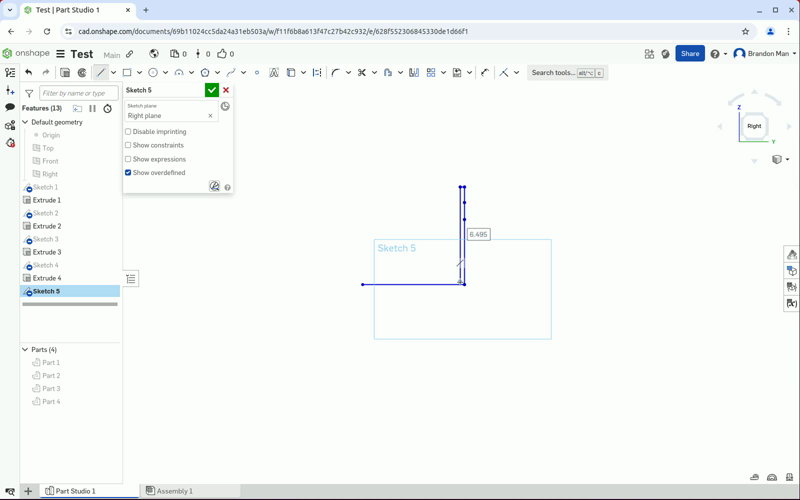
scroll(-6)
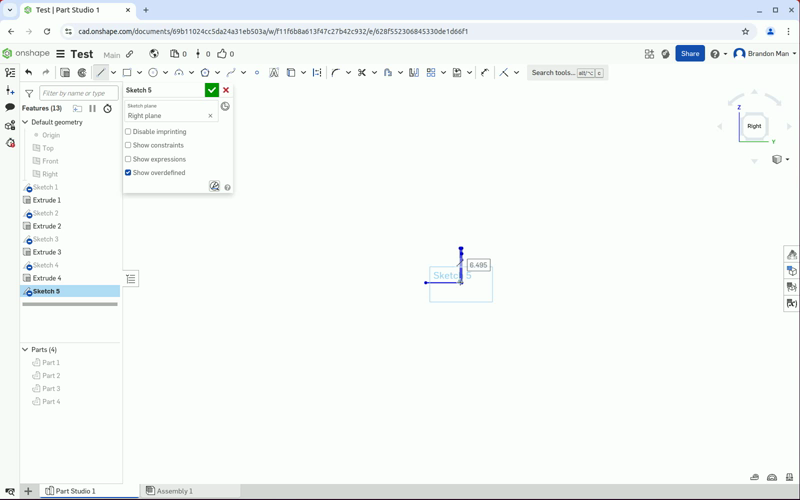
key_up(shift)
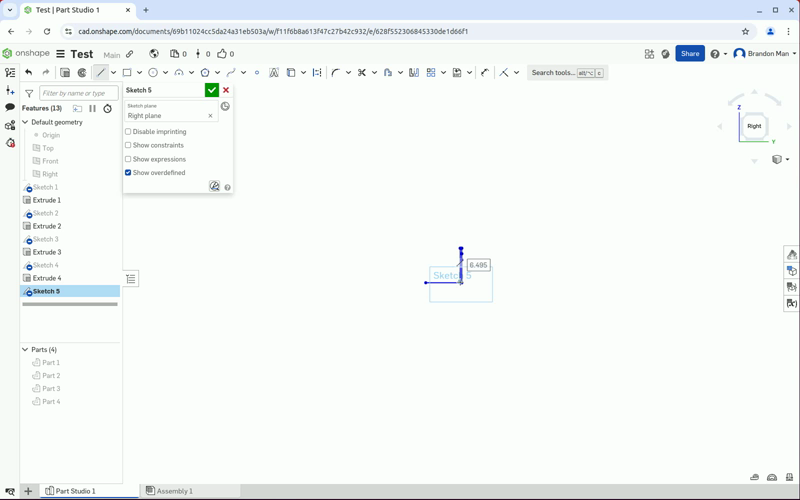
key_down(shift)
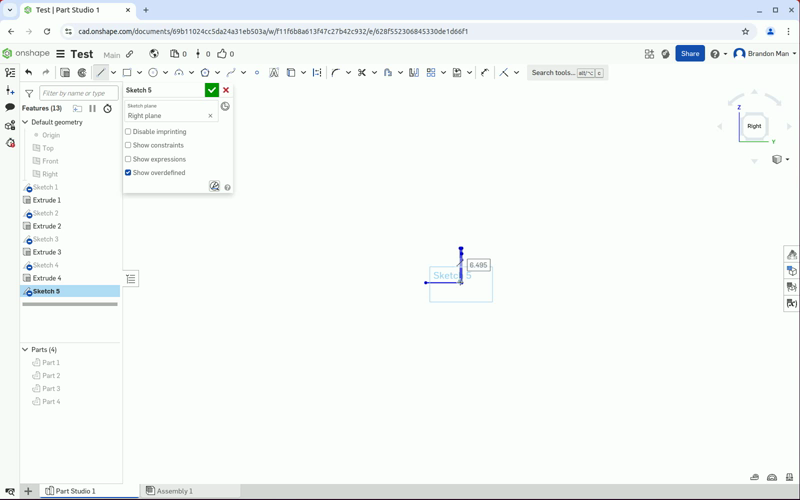
mouse_move(490, 281)
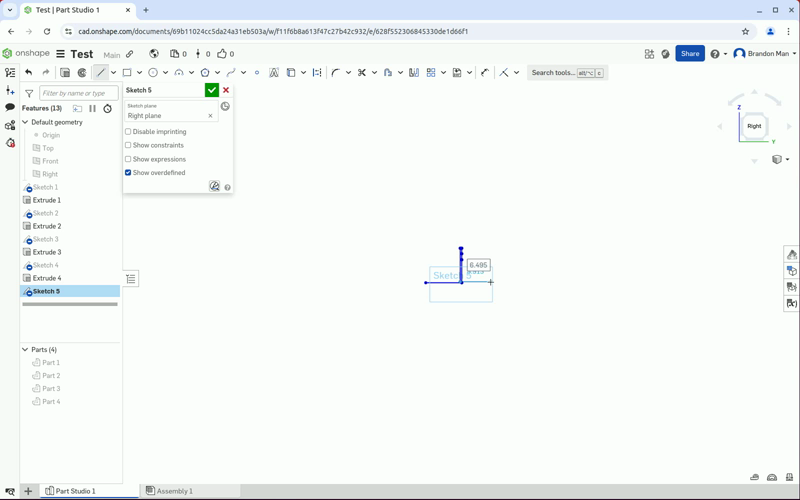
mouse_move(426, 281)
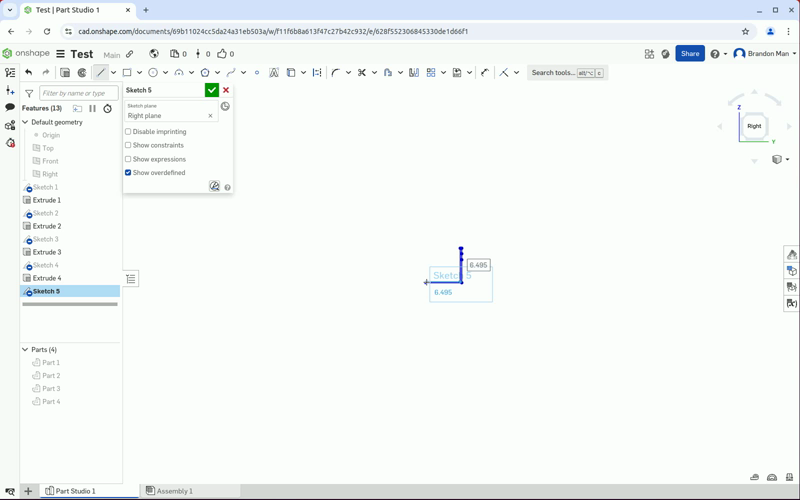
scroll(6)
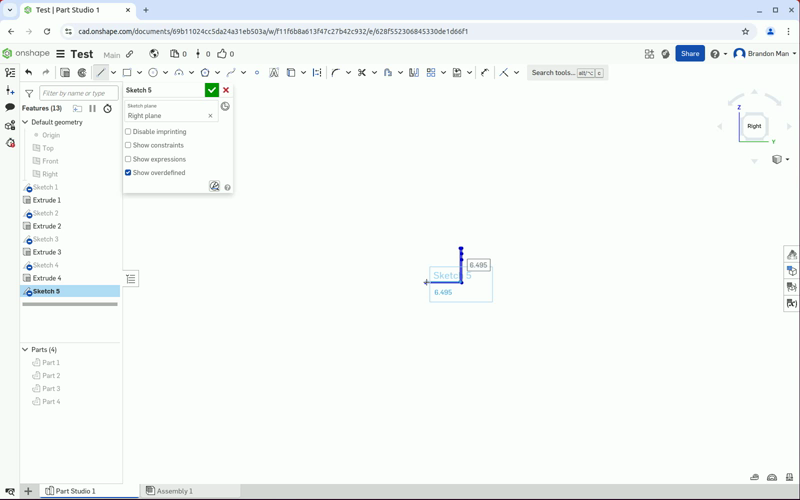
scroll(6)
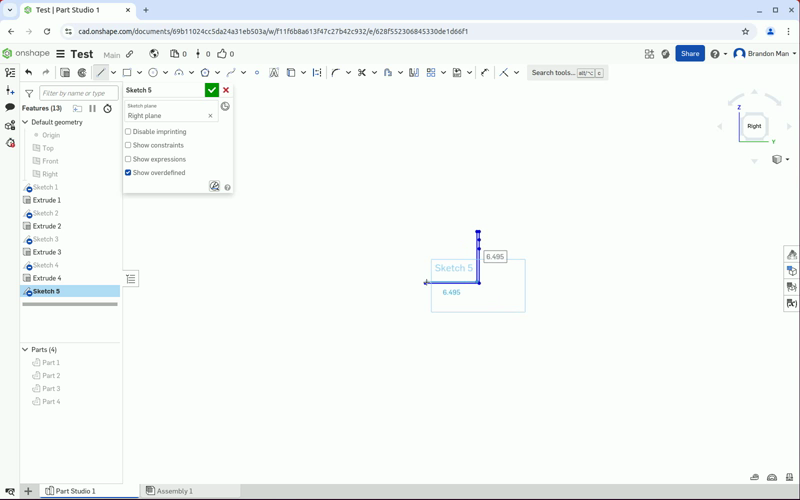
scroll(6)
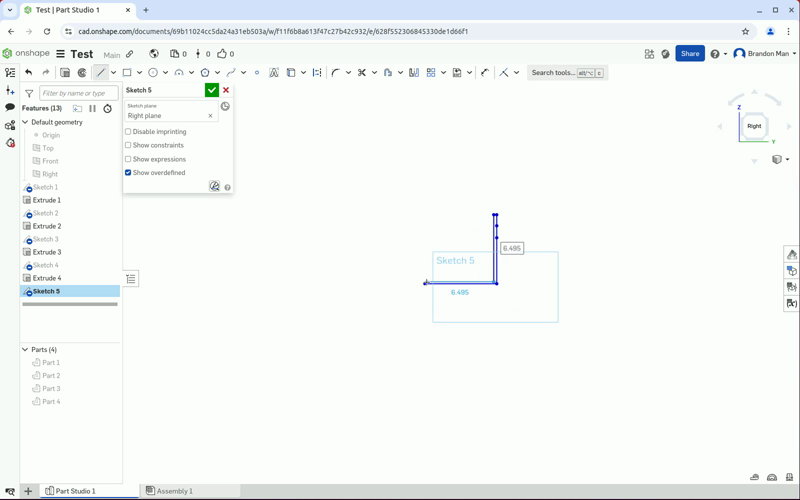
scroll(6)
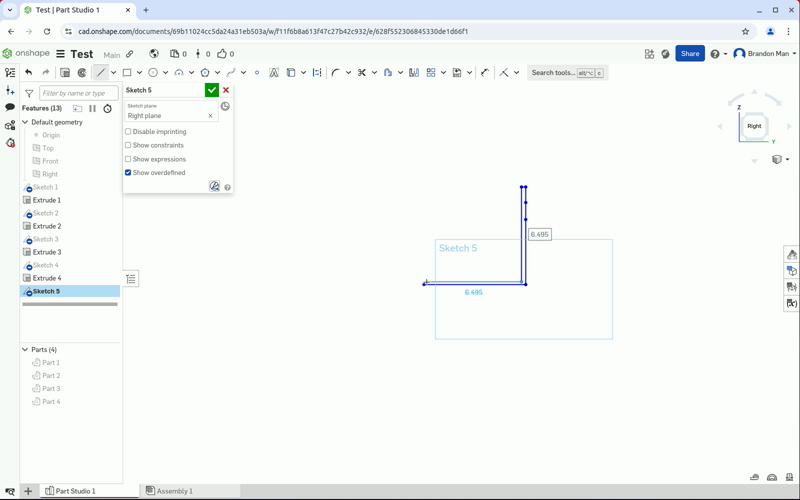
scroll(6)
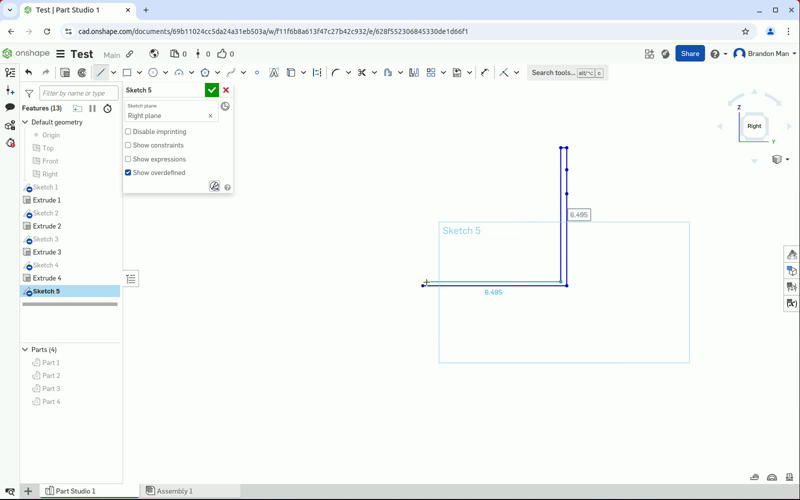
scroll(6)
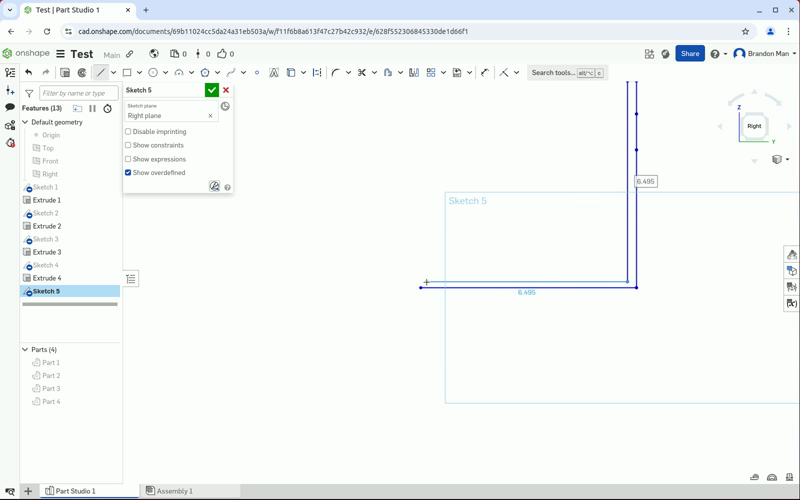
scroll(6)
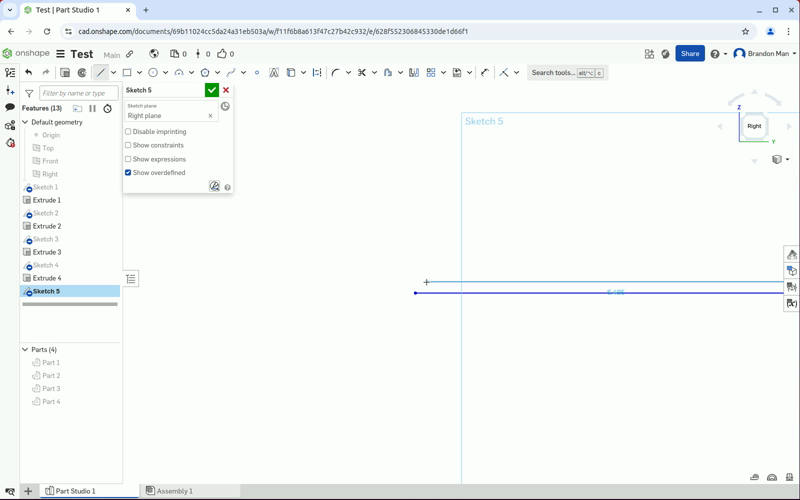
click(426, 281)
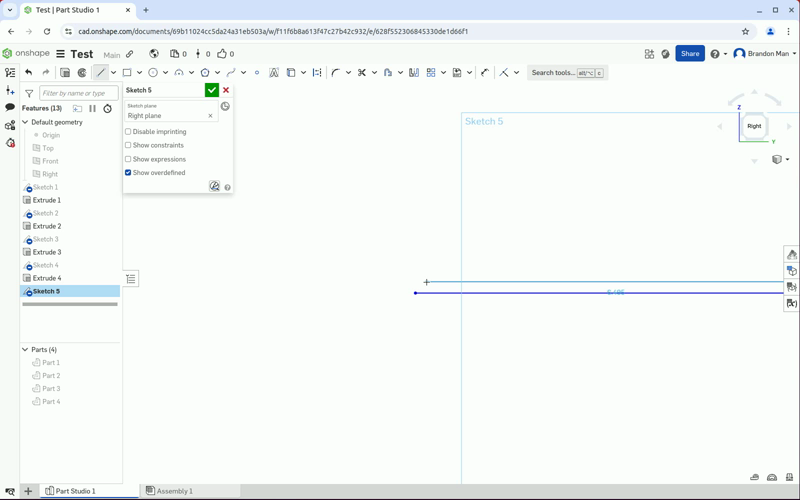
scroll(-6)
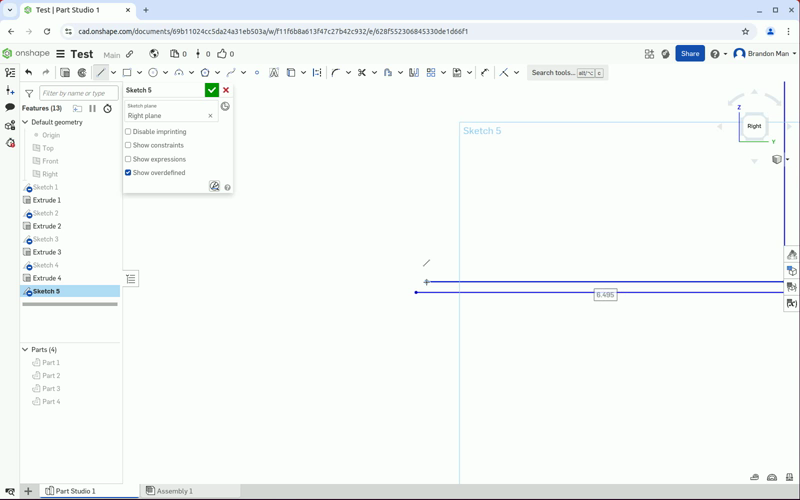
scroll(-6)
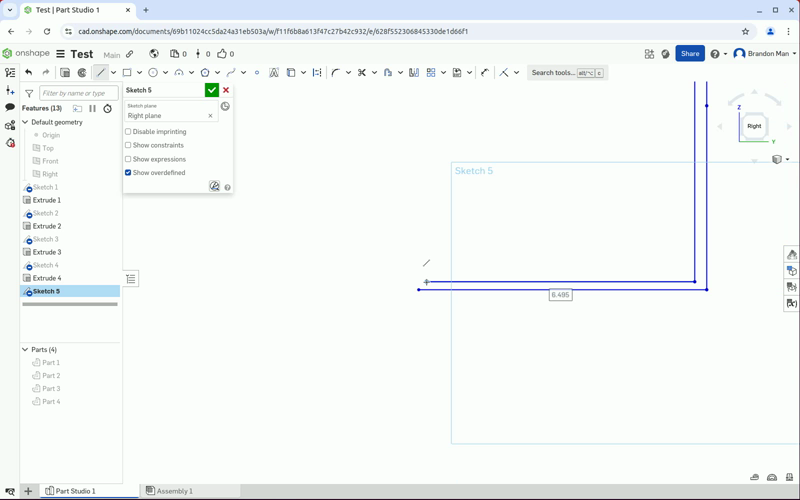
scroll(-6)
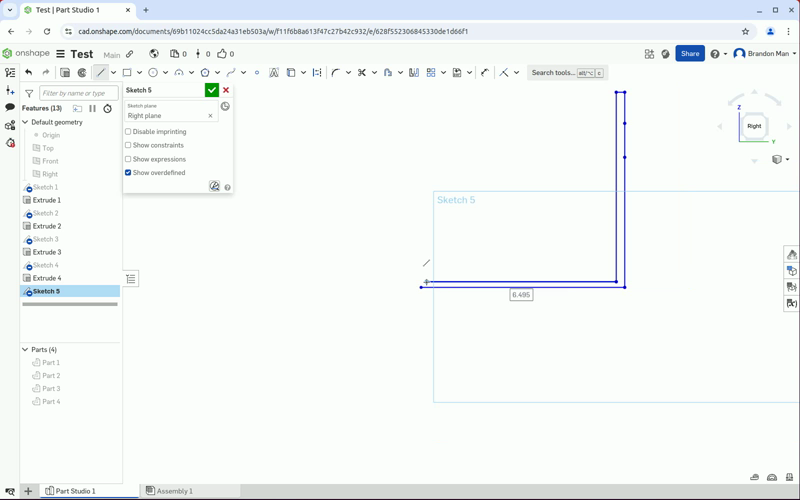
scroll(-6)
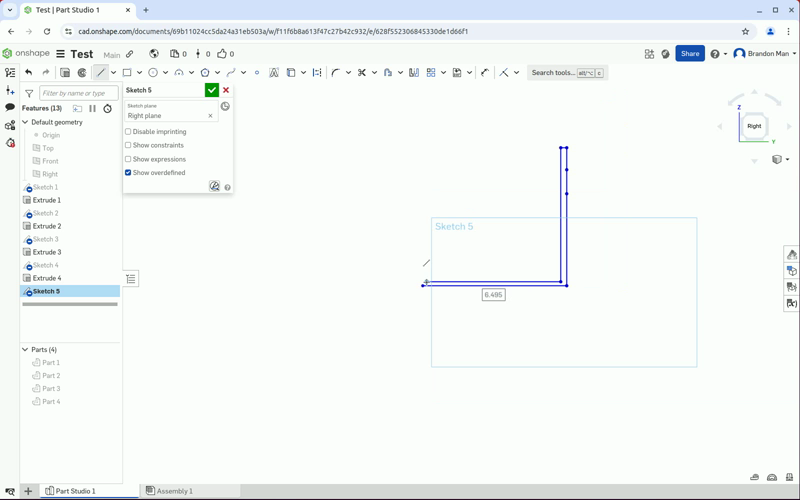
scroll(-6)
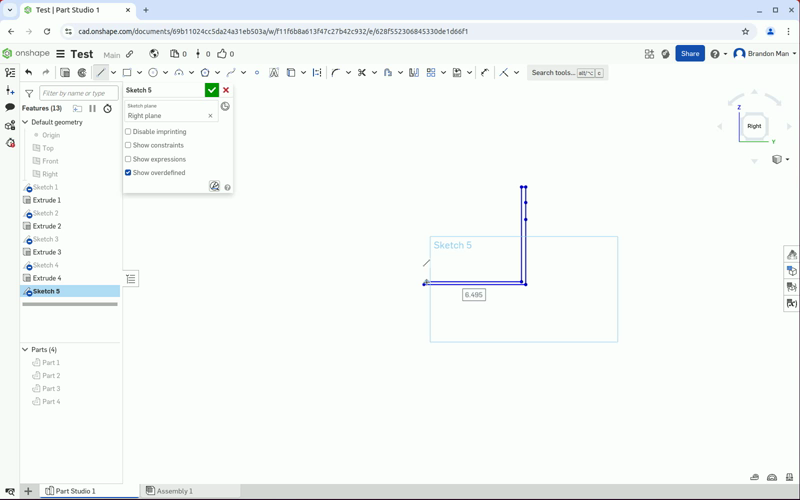
scroll(-6)
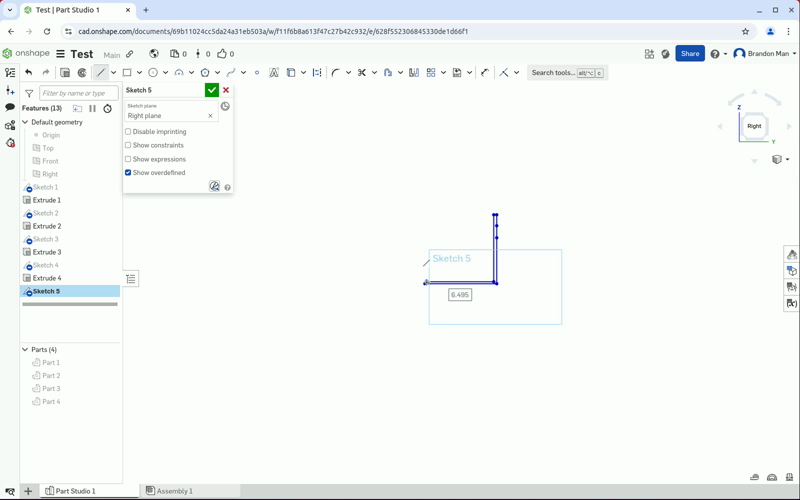
scroll(-6)
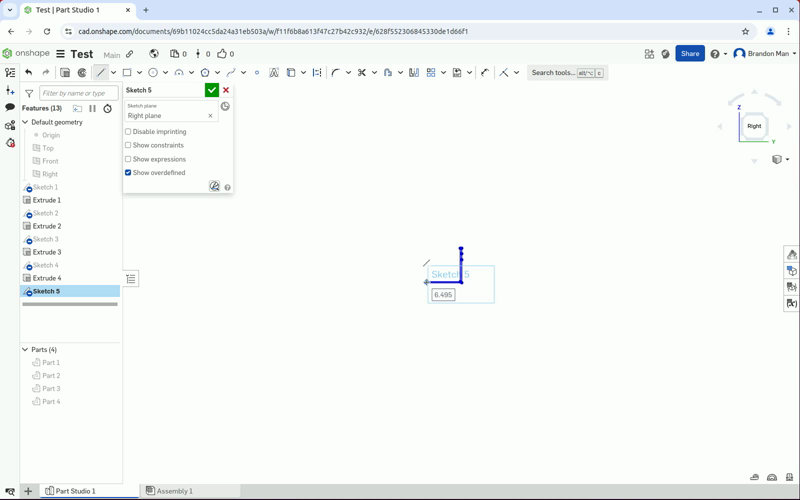
key_up(shift)
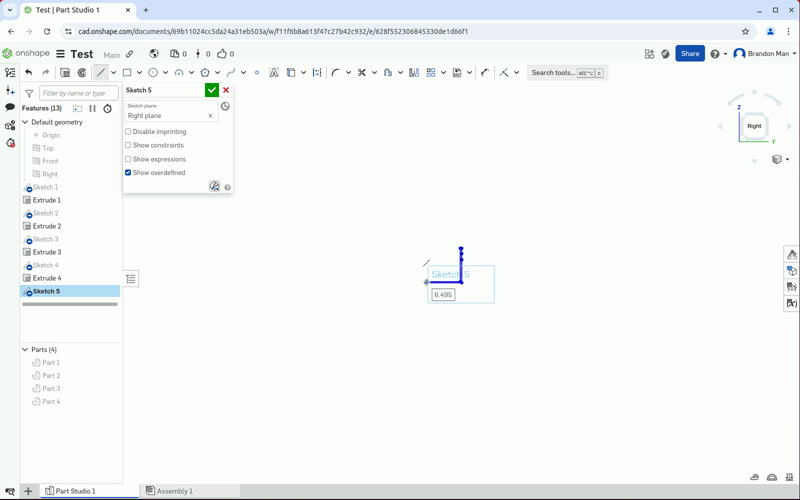
key_down(shift)
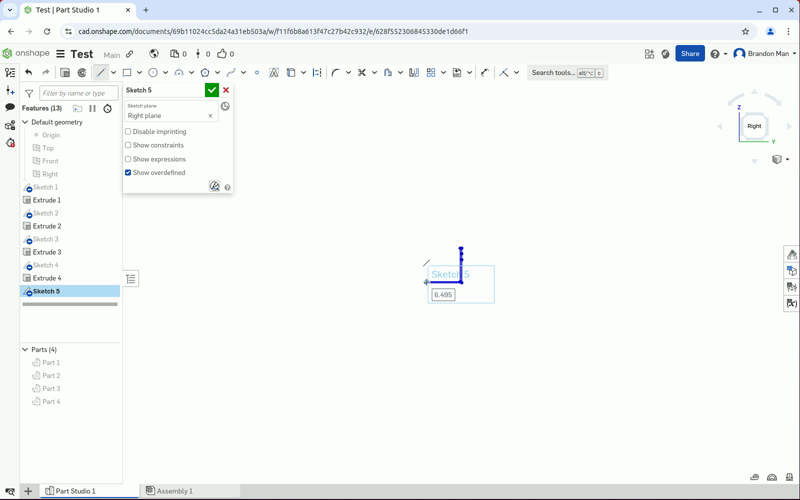
mouse_move(456, 281)
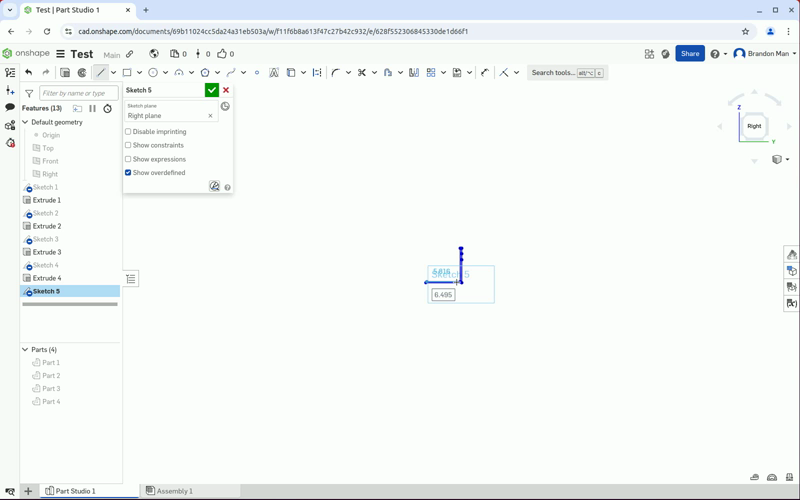
mouse_move(426, 248)
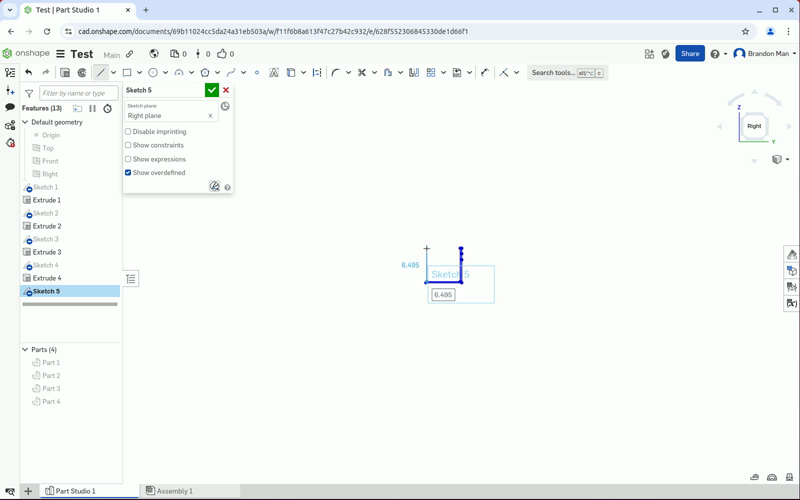
click(426, 248)
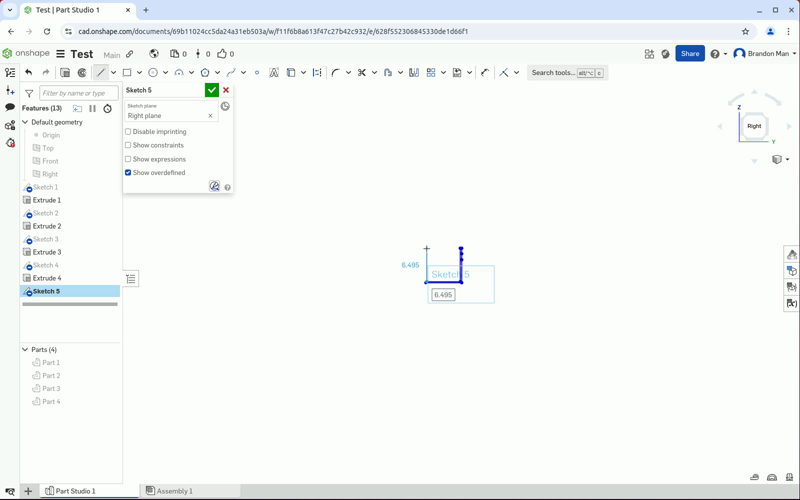
key_up(shift)
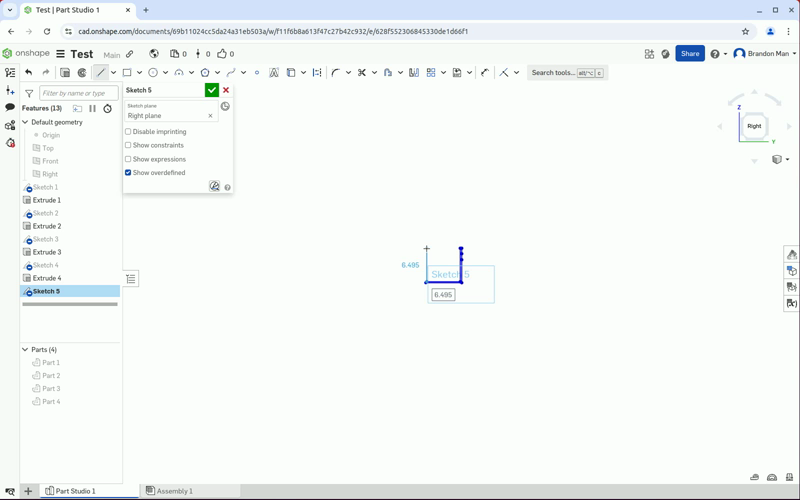
key_down(shift)
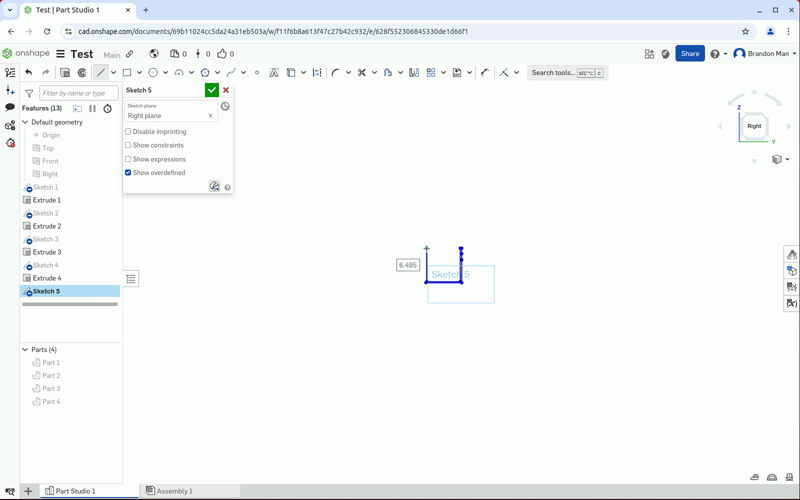
mouse_move(456, 248)
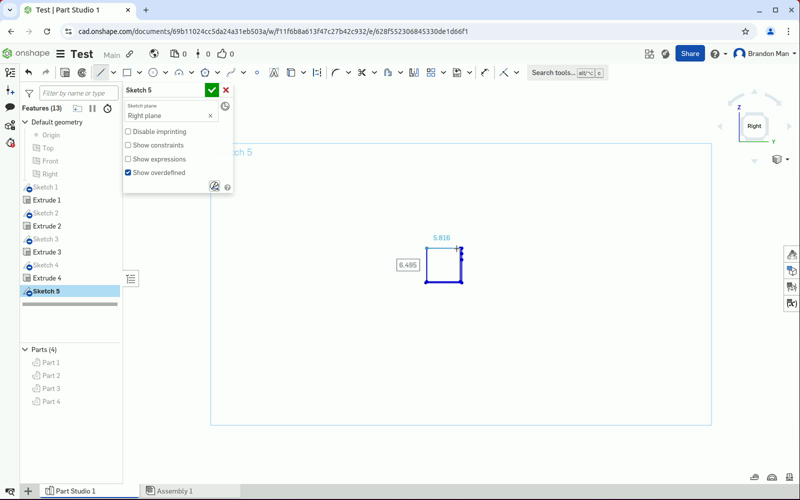
mouse_move(425, 248)
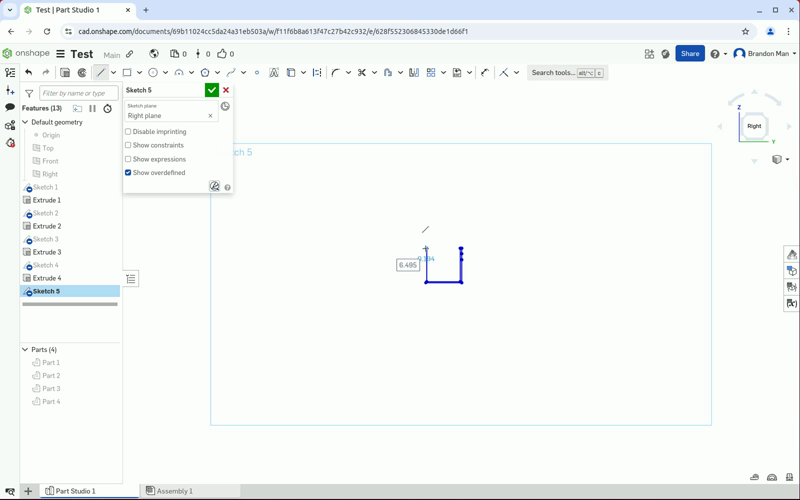
scroll(6)
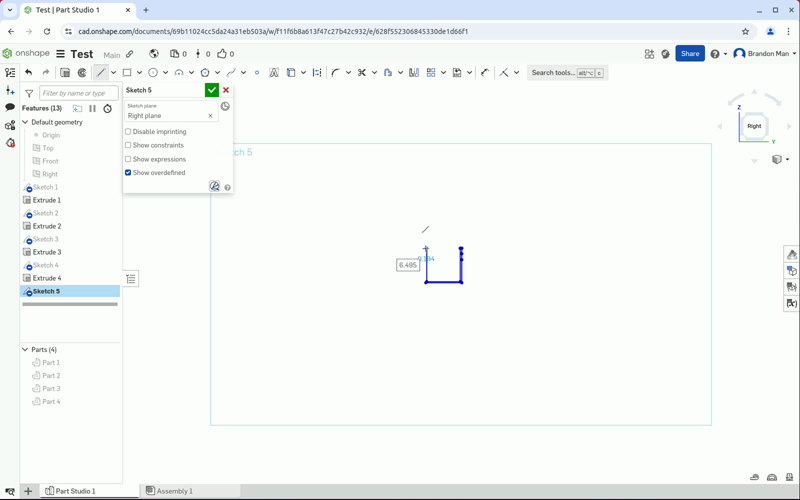
scroll(6)
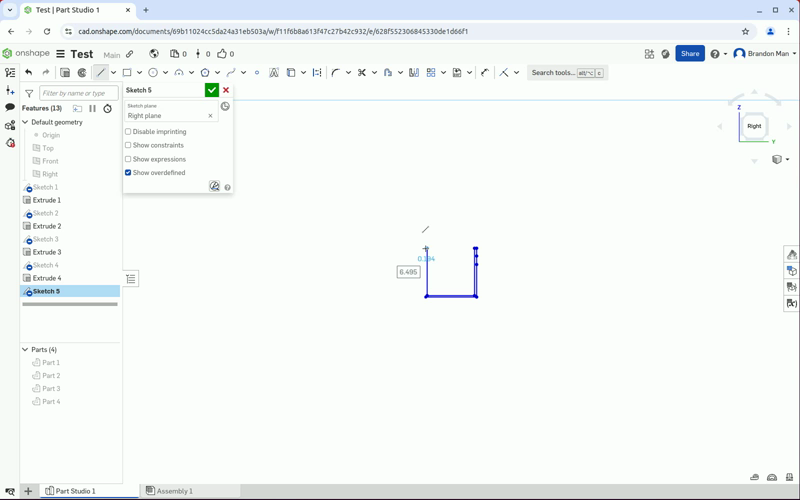
scroll(6)
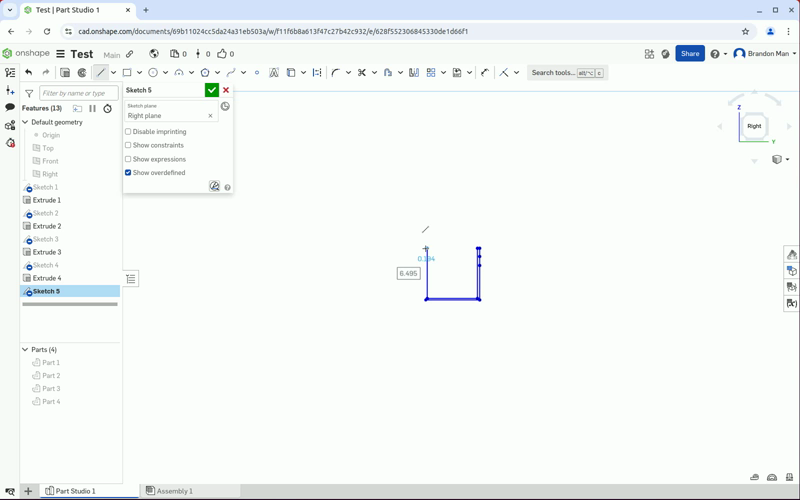
scroll(6)
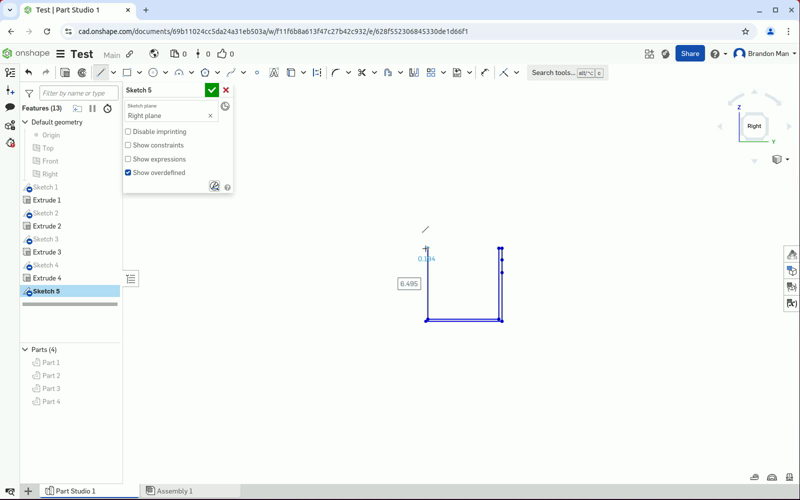
scroll(6)
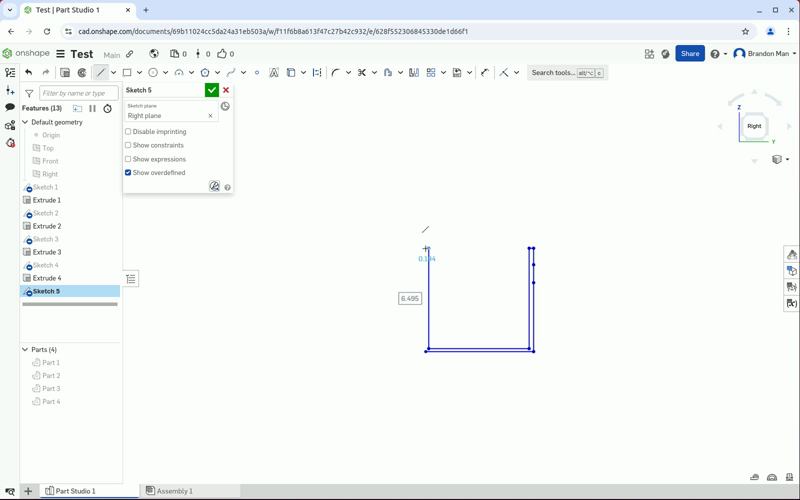
scroll(6)
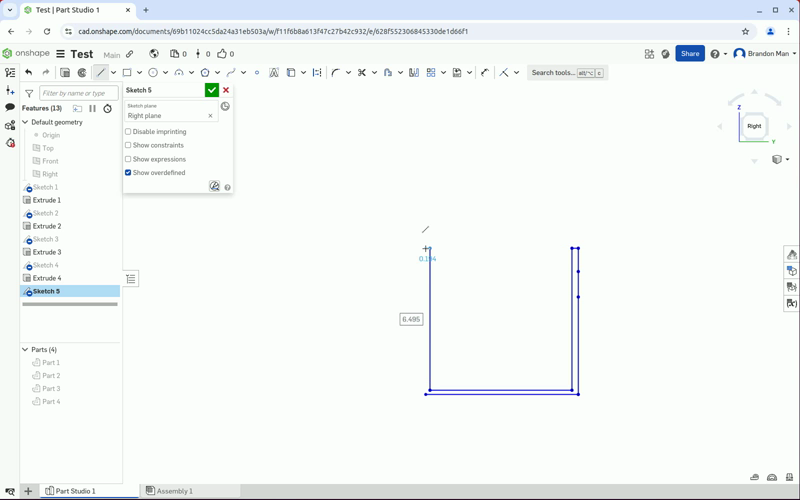
scroll(6)
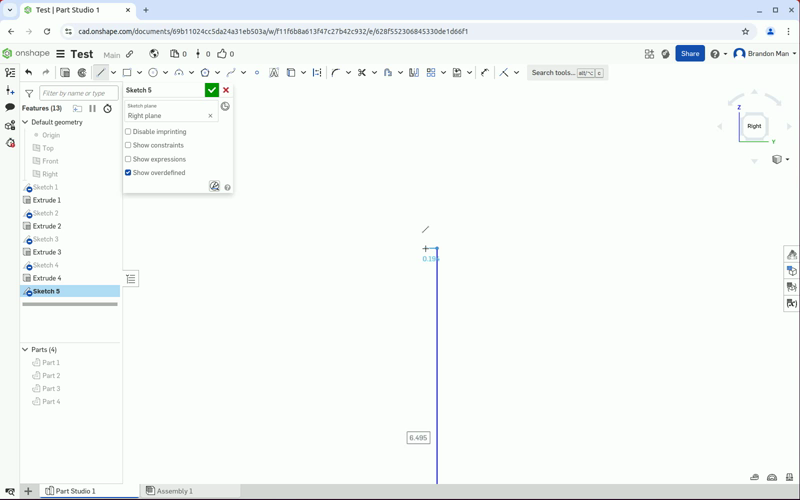
click(425, 248)
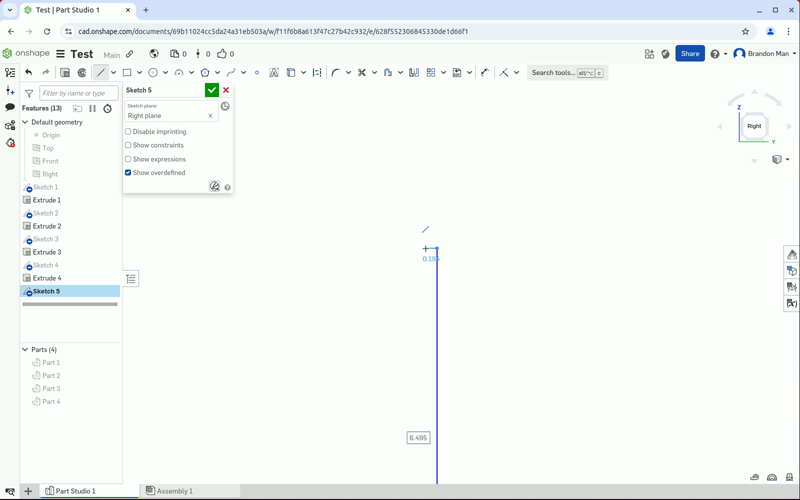
scroll(-6)
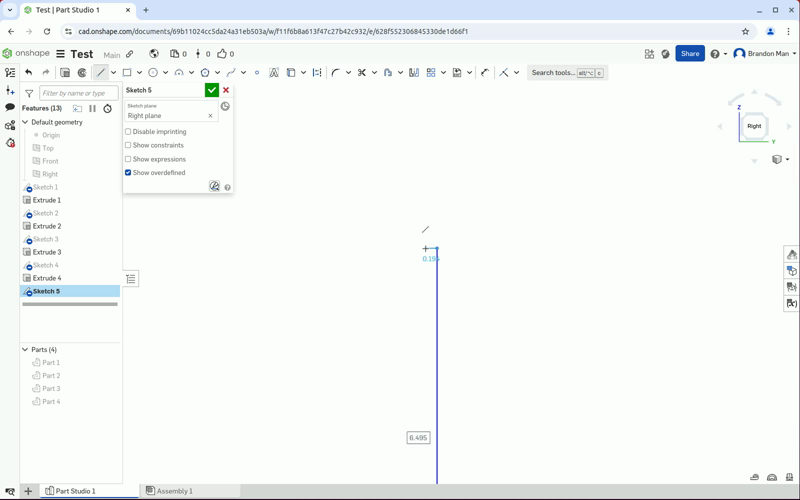
scroll(-6)
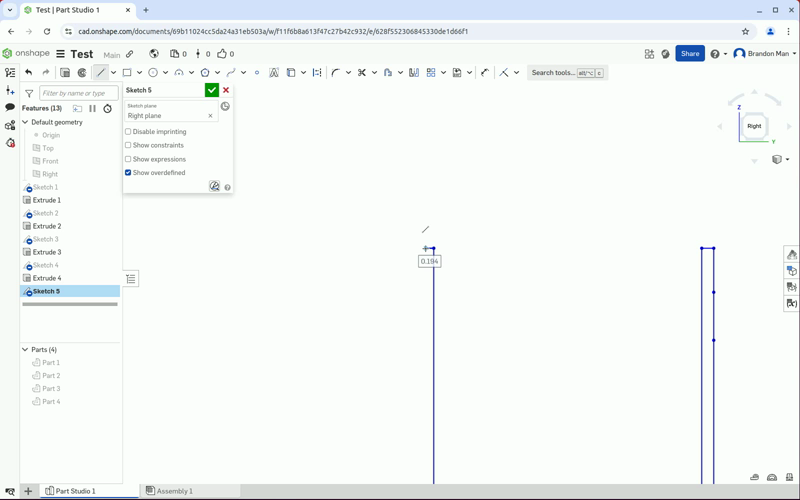
scroll(-6)
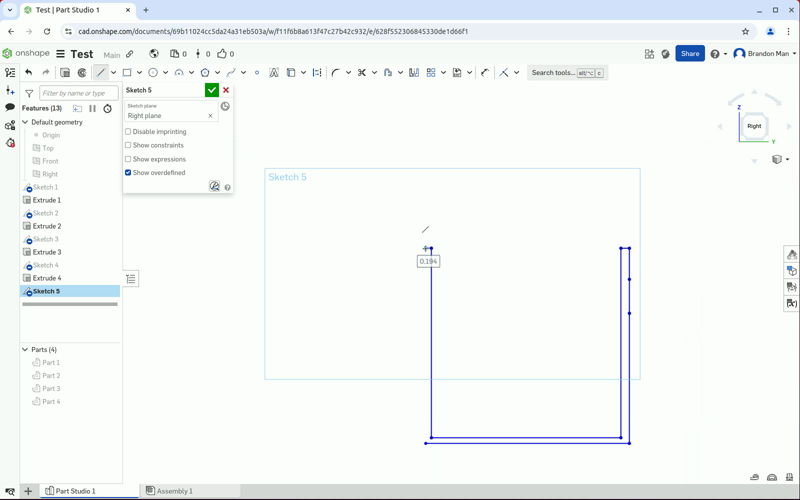
scroll(-6)
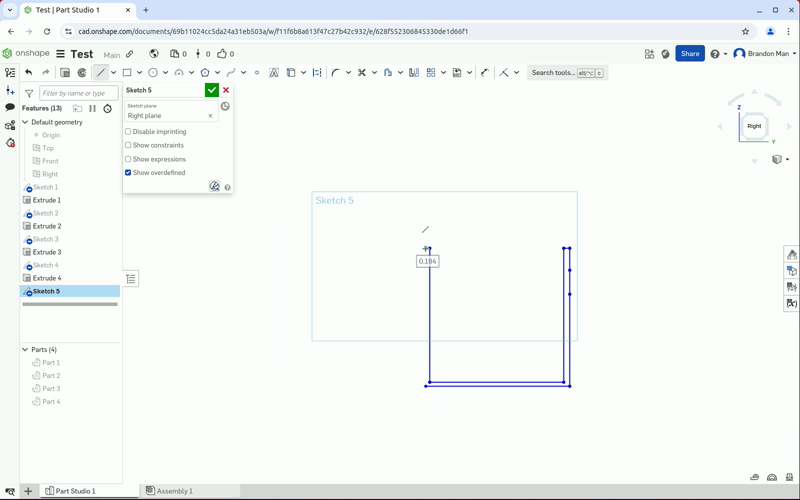
scroll(-6)
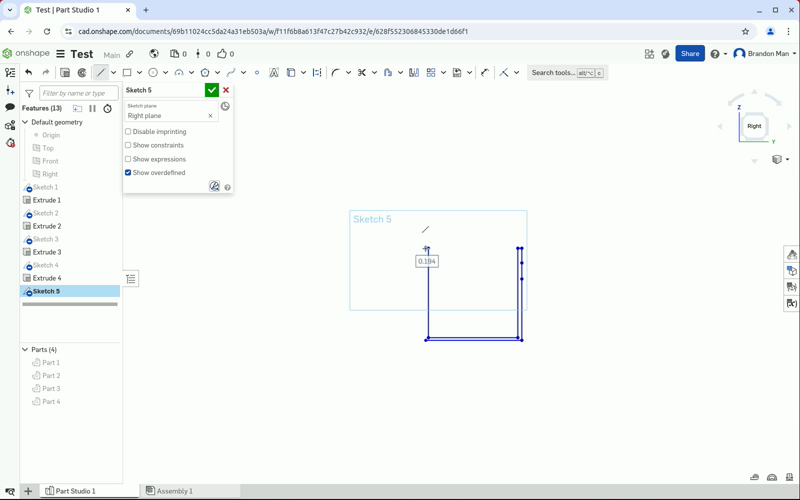
scroll(-6)
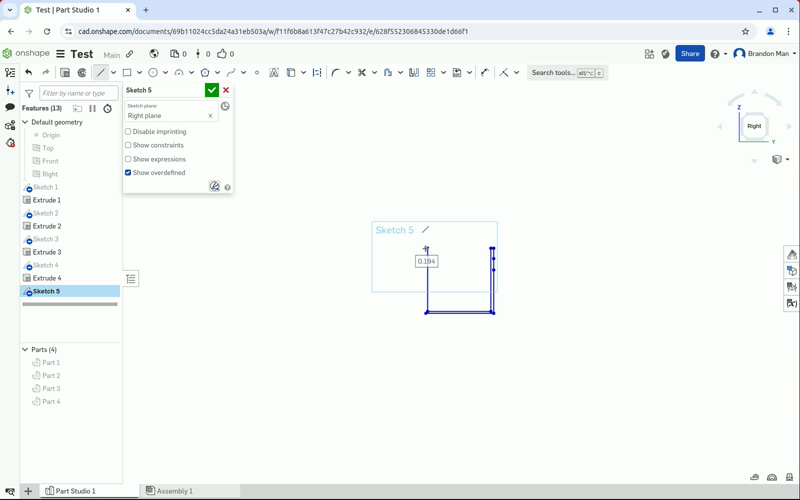
scroll(-6)
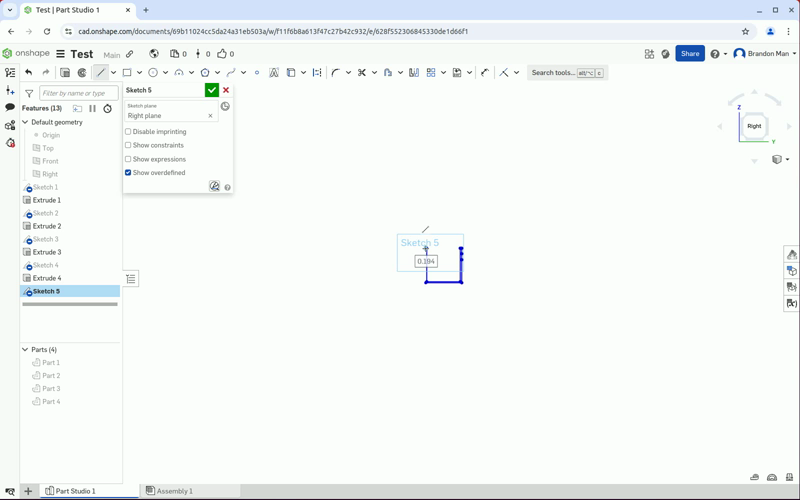
key_up(shift)
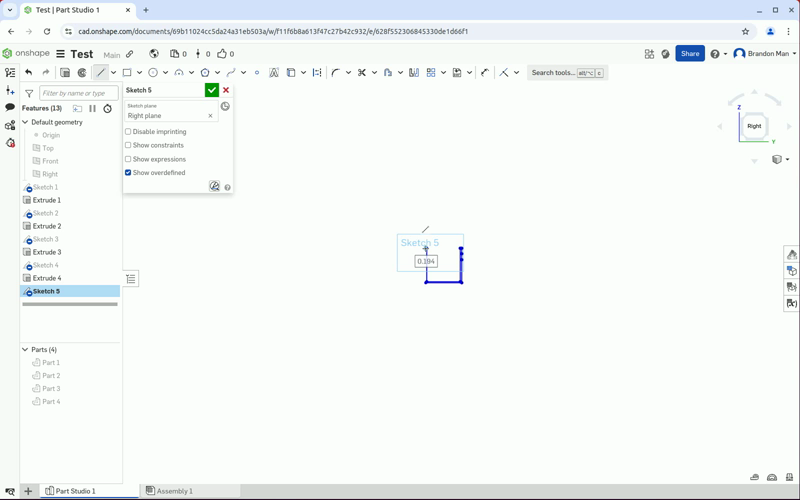
key_down(shift)
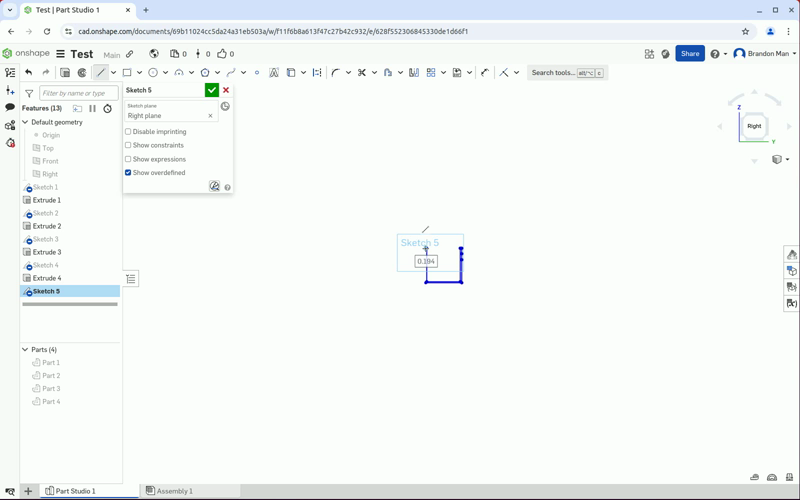
mouse_move(455, 248)
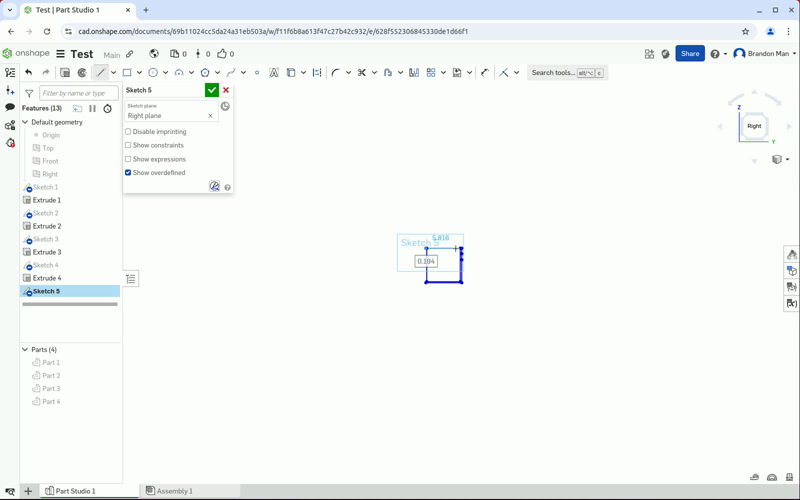
mouse_move(425, 253)
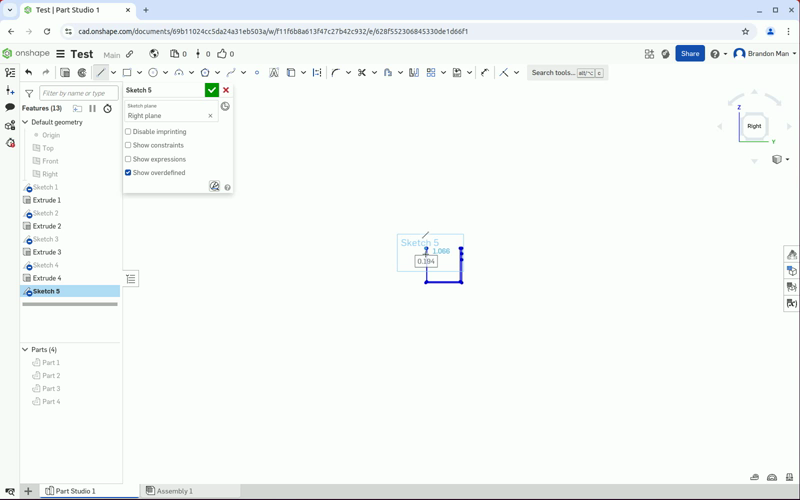
scroll(6)
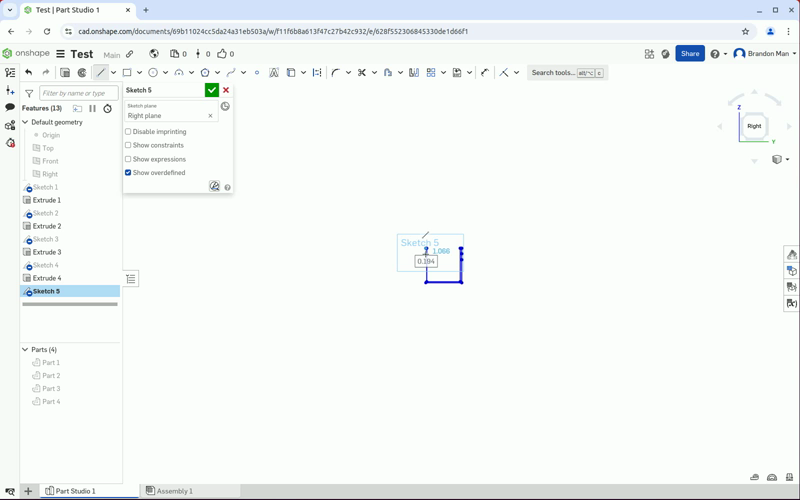
scroll(6)
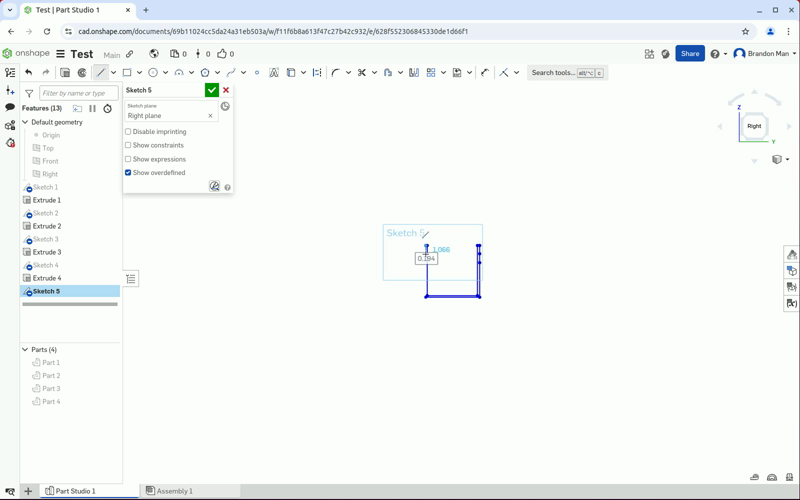
scroll(6)
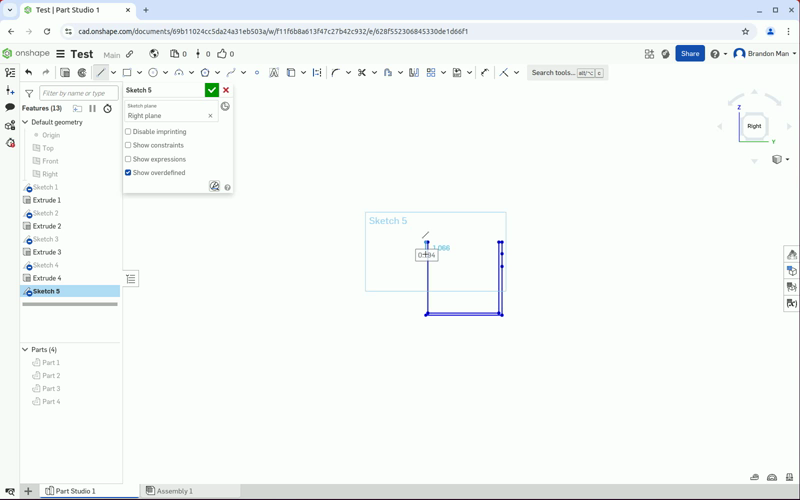
scroll(6)
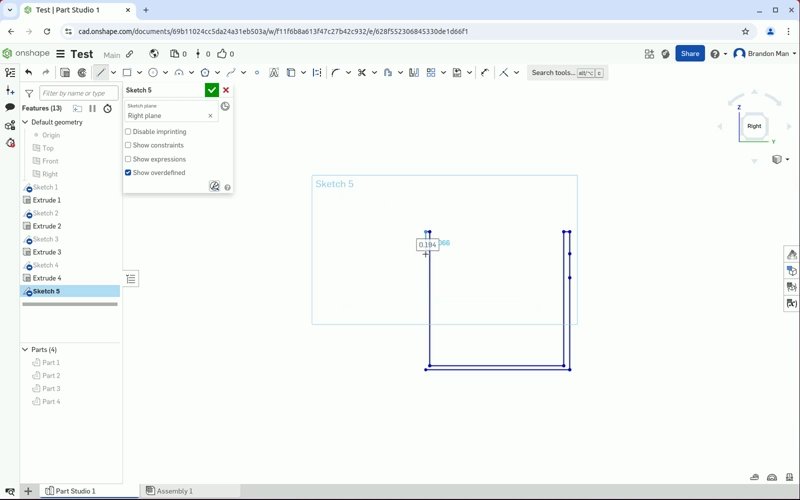
scroll(6)
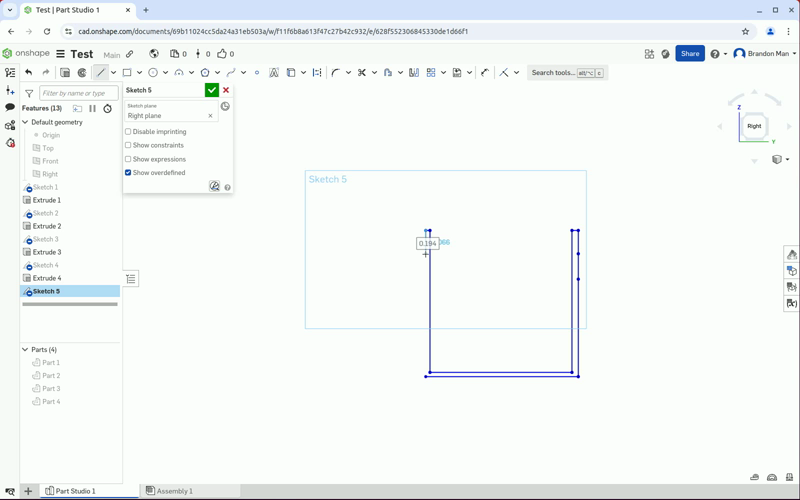
scroll(6)
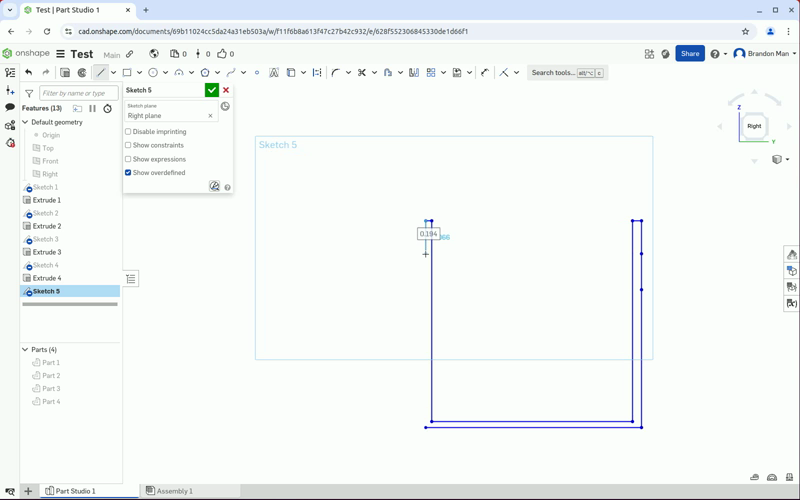
scroll(6)
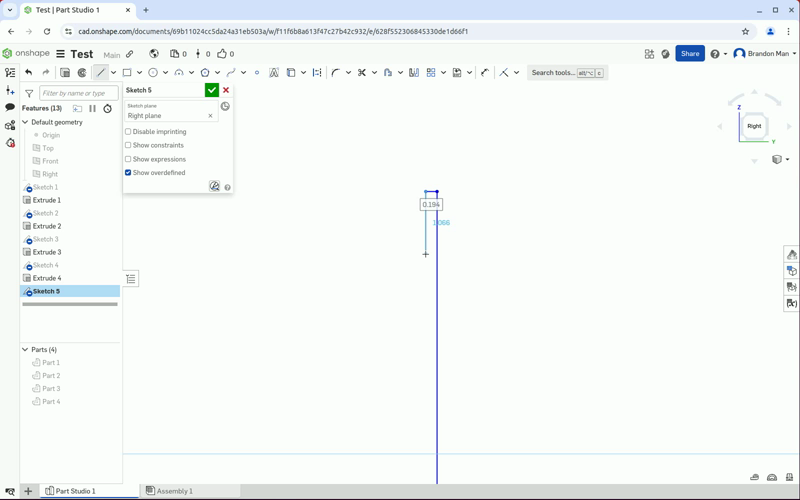
click(425, 253)
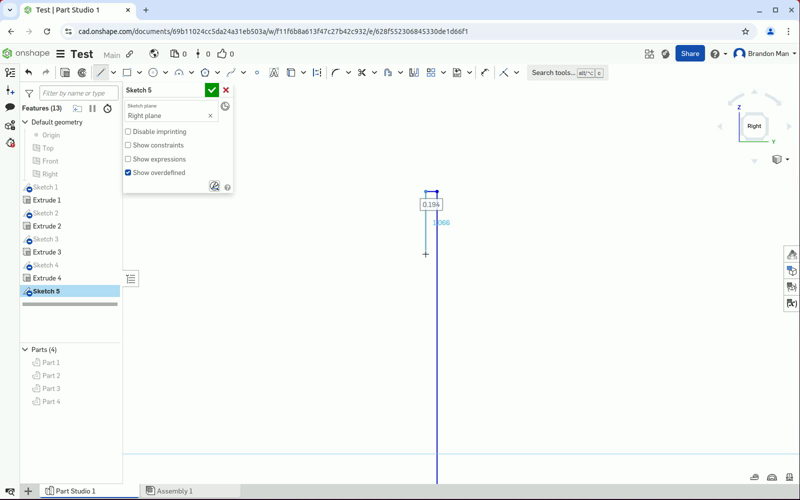
scroll(-6)
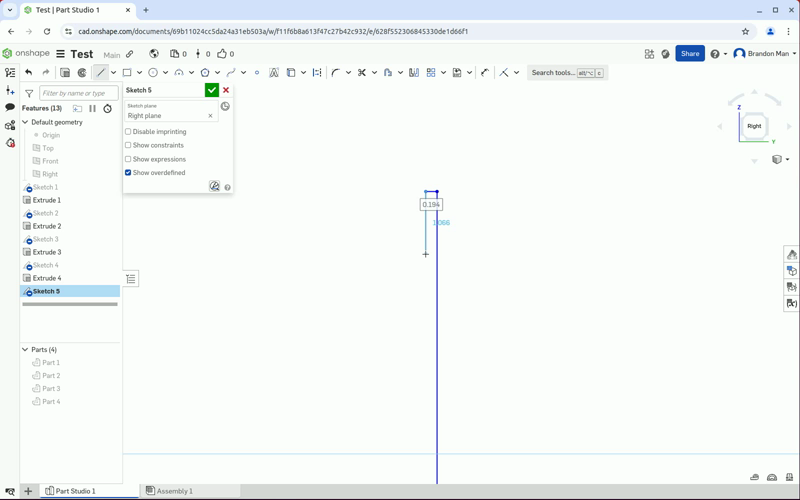
scroll(-6)
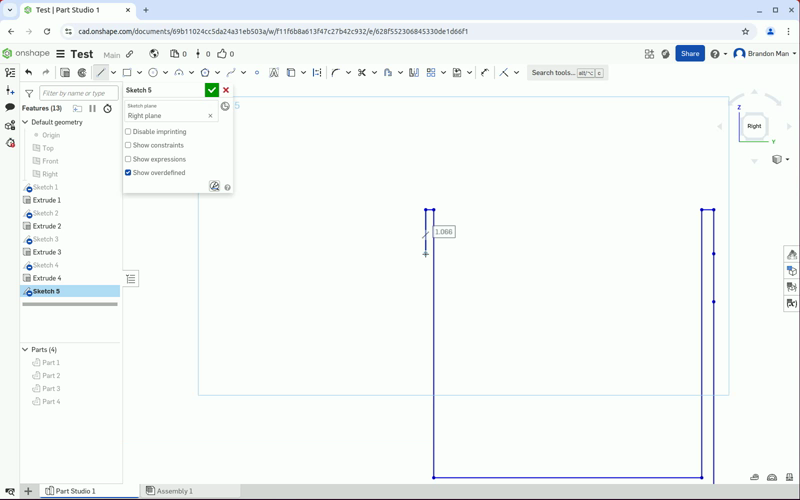
scroll(-6)
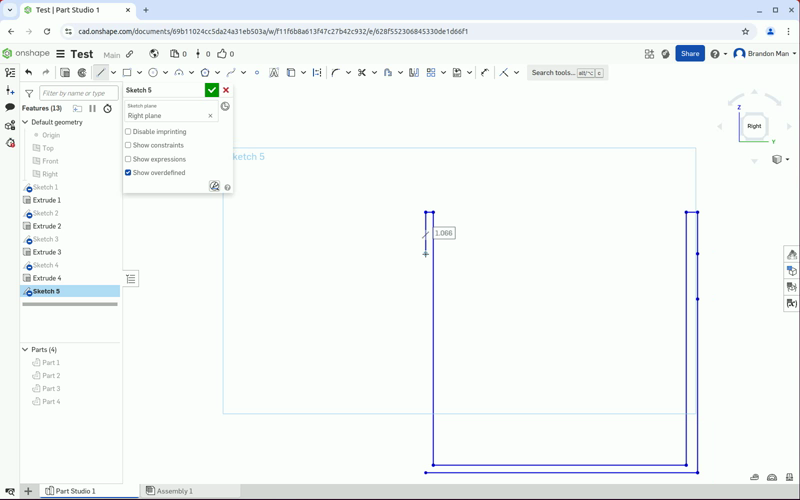
scroll(-6)
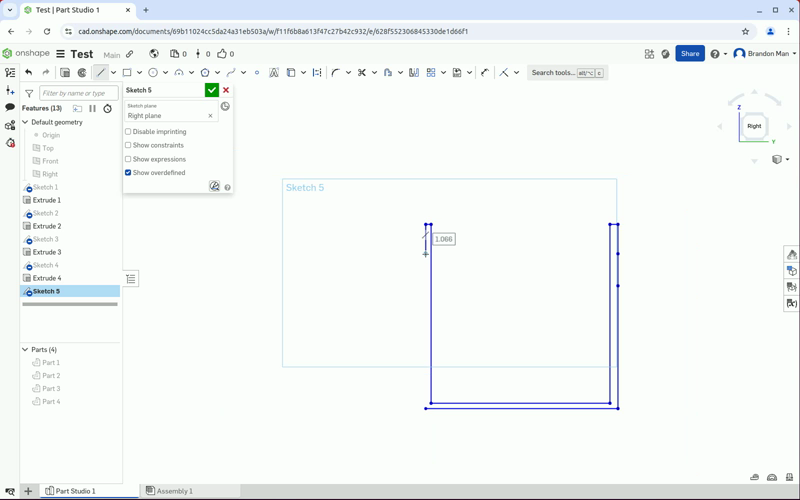
scroll(-6)
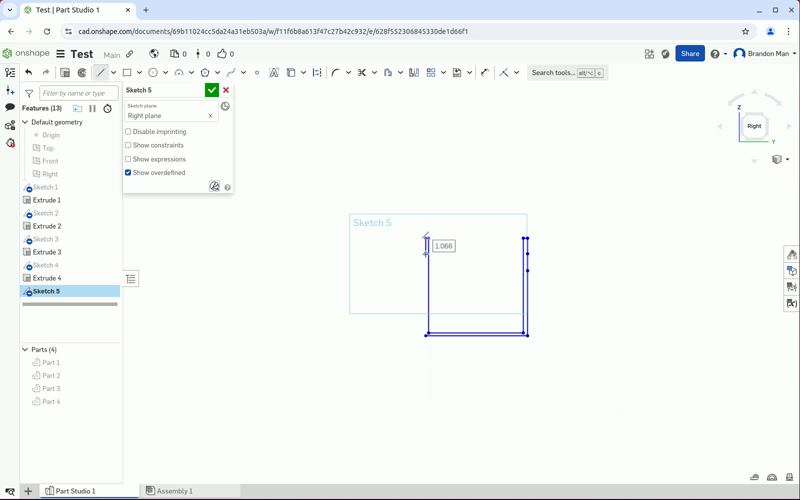
scroll(-6)
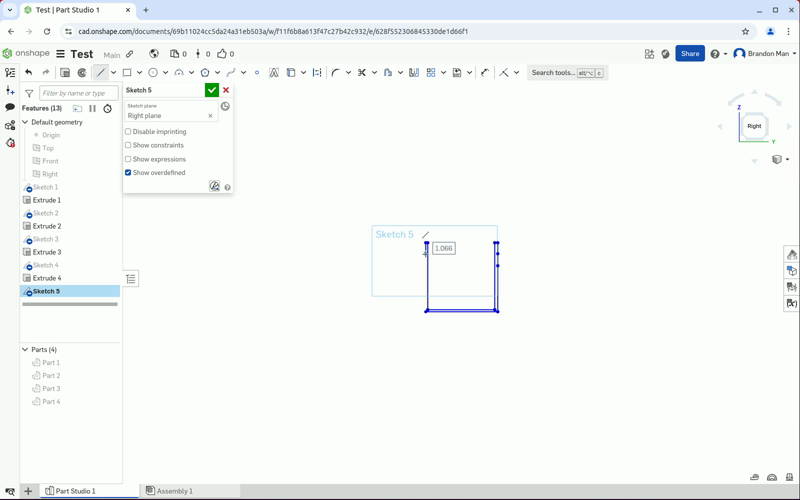
scroll(-6)
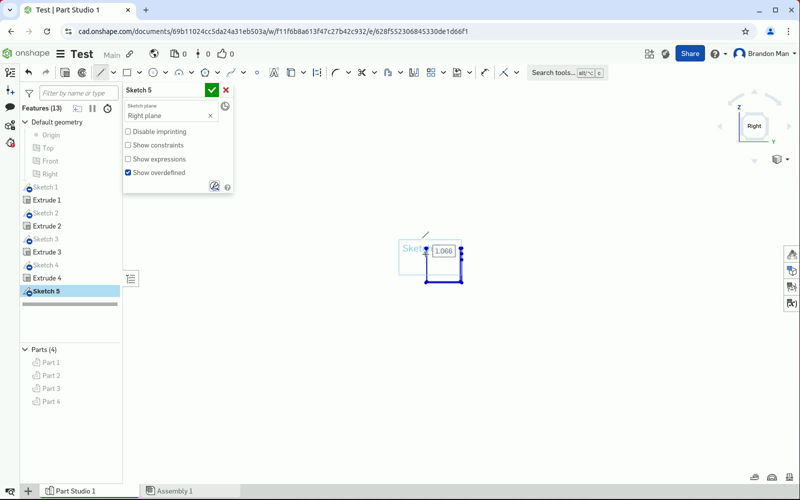
key_up(shift)
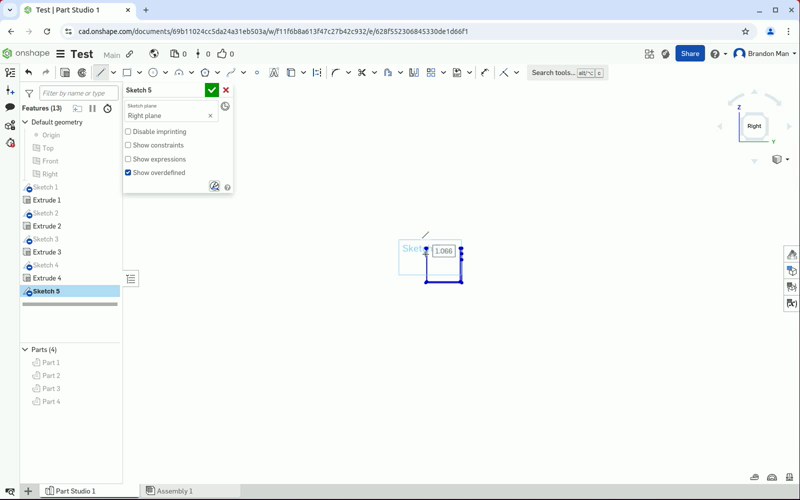
key_down(shift)
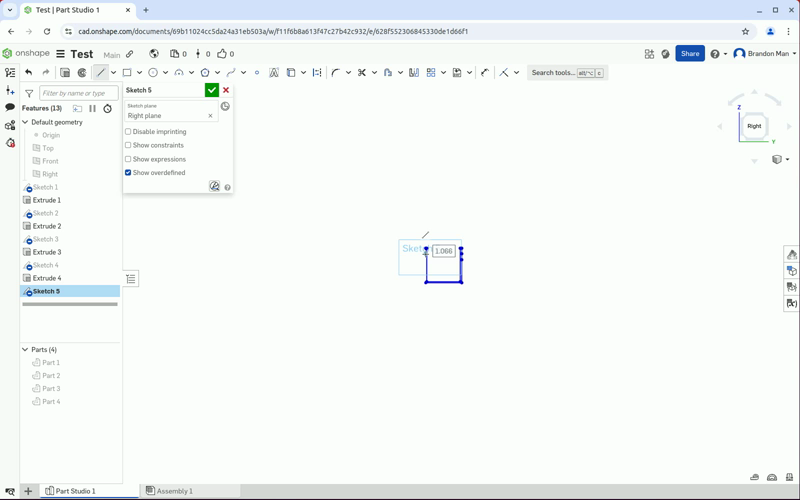
mouse_move(455, 253)
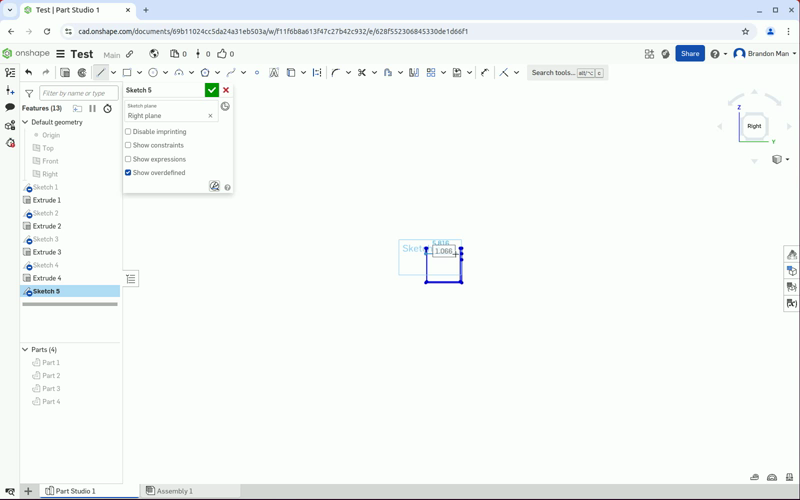
mouse_move(425, 259)
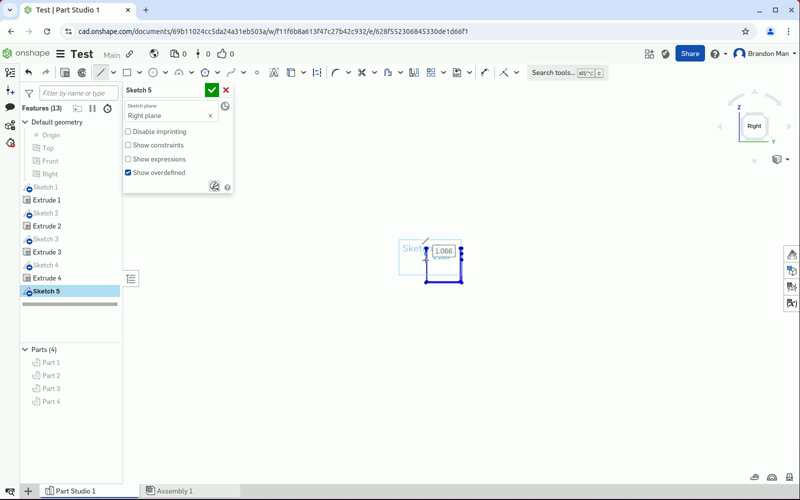
scroll(6)
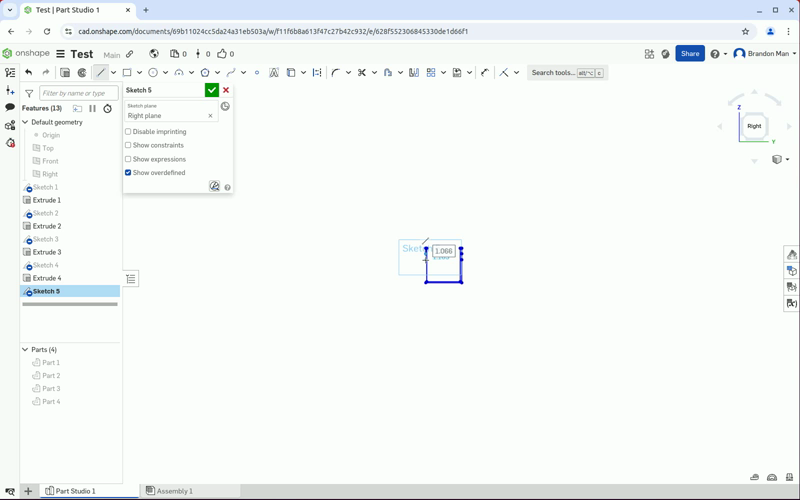
scroll(6)
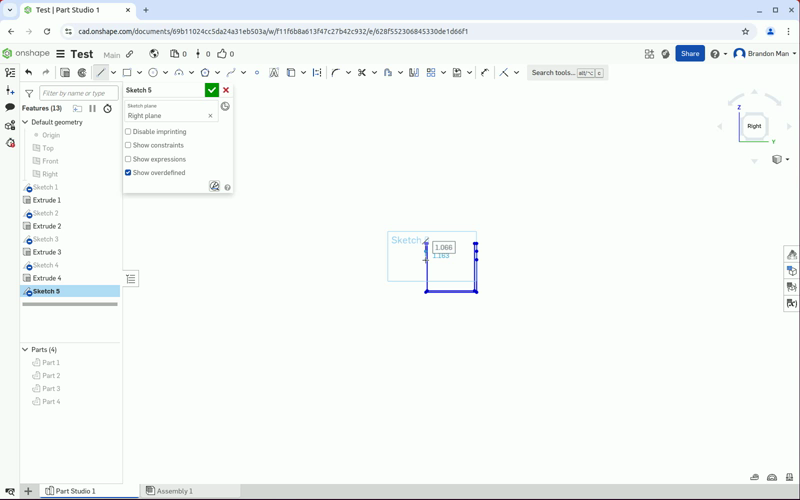
scroll(6)
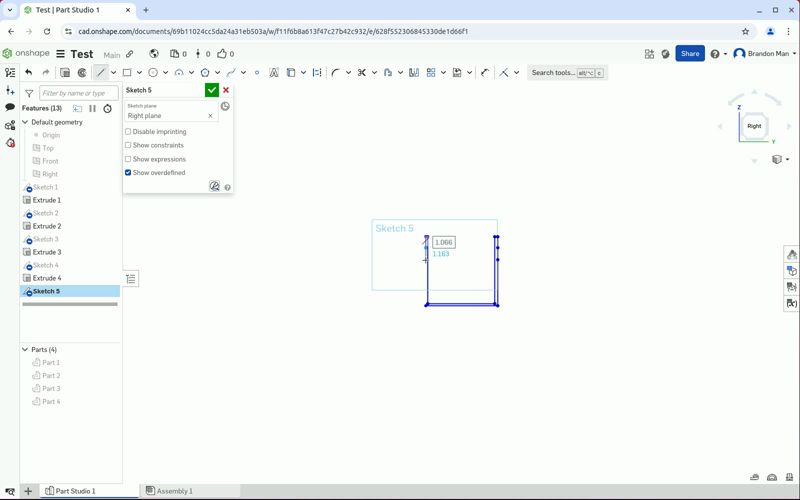
scroll(6)
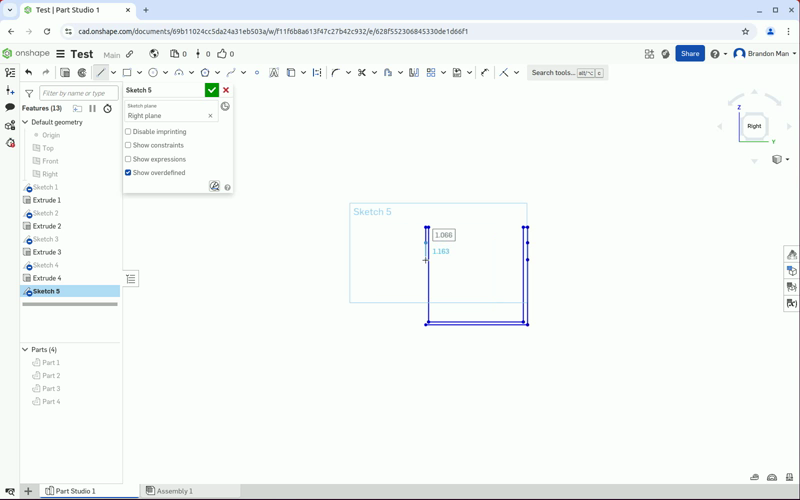
scroll(6)
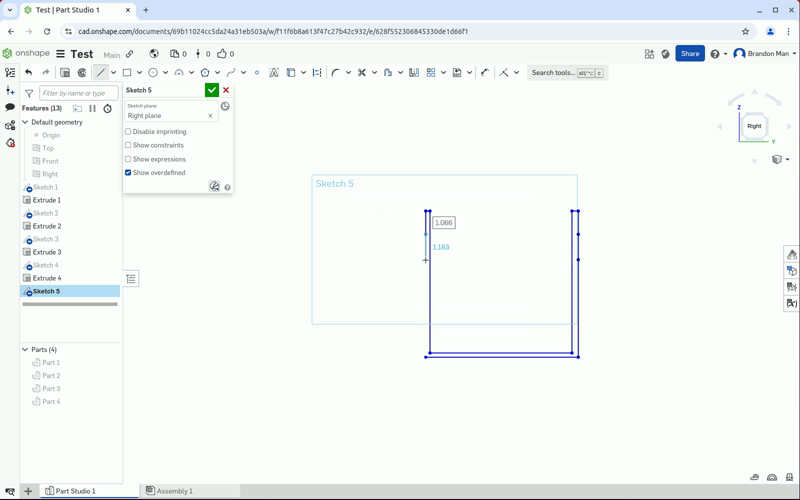
scroll(6)
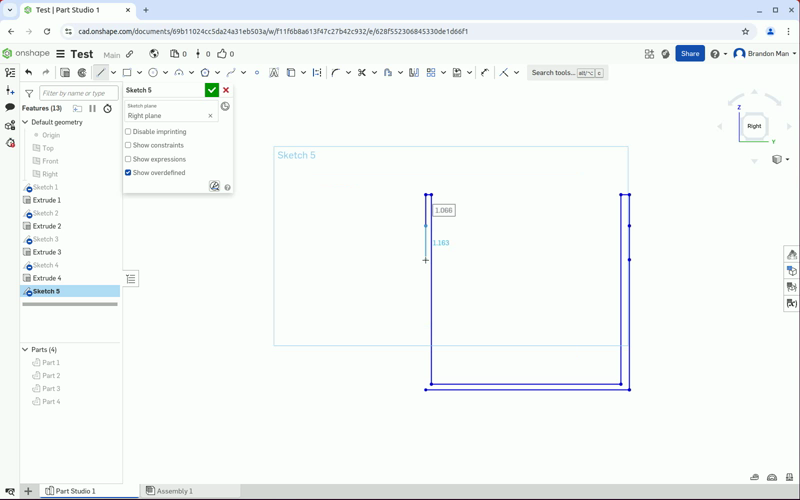
scroll(6)
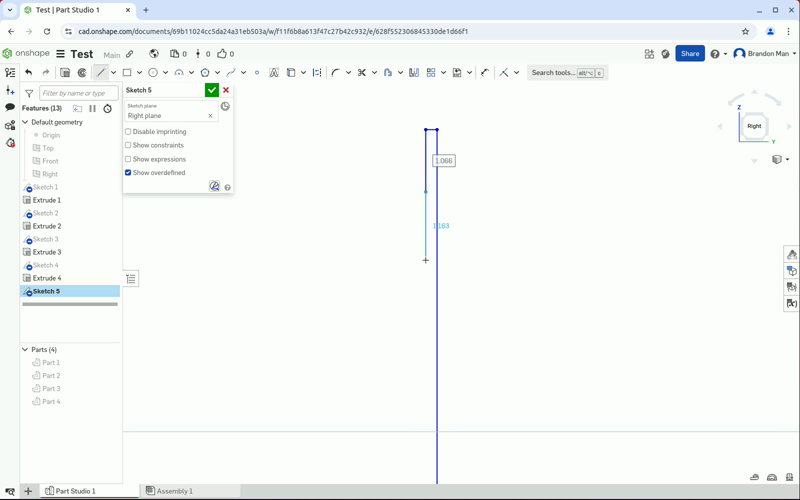
click(425, 259)
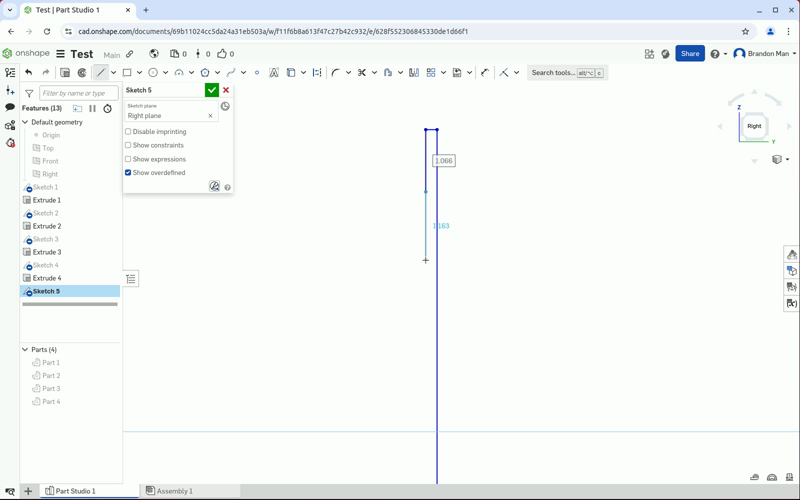
scroll(-6)
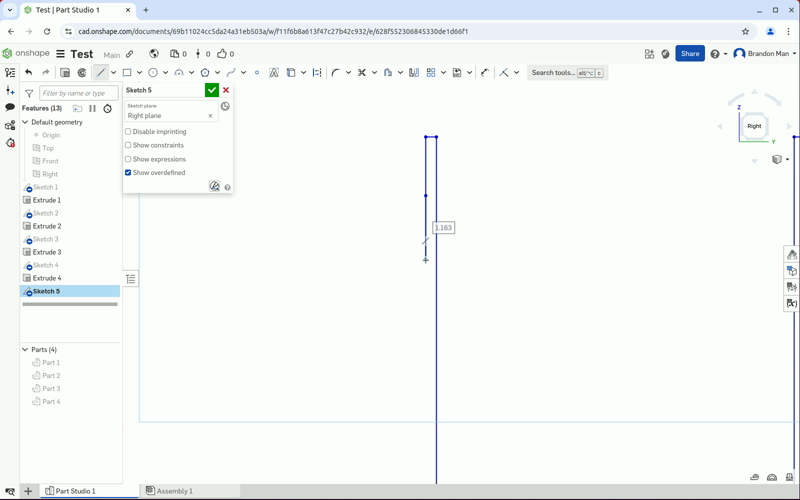
scroll(-6)
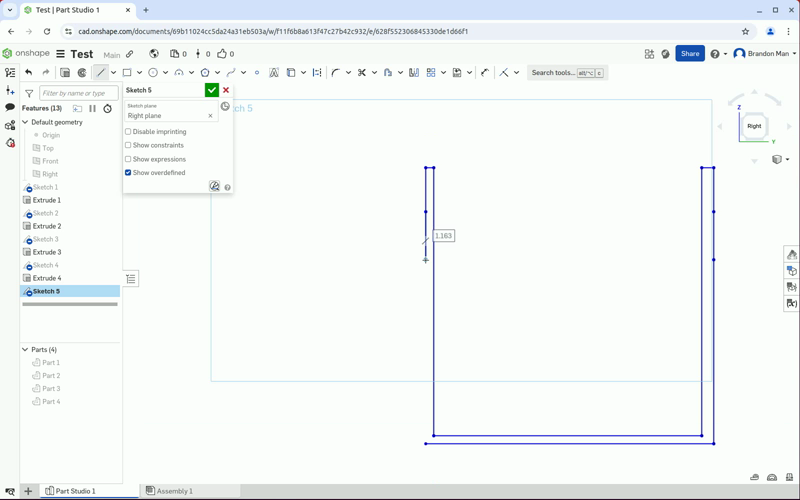
scroll(-6)
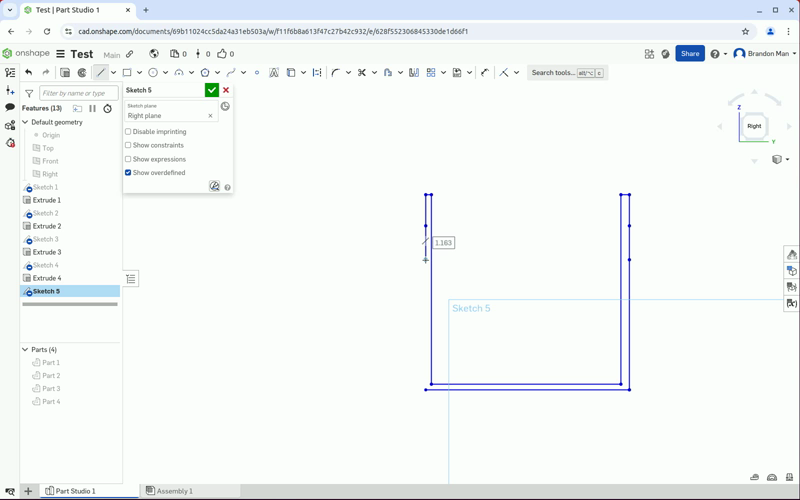
scroll(-6)
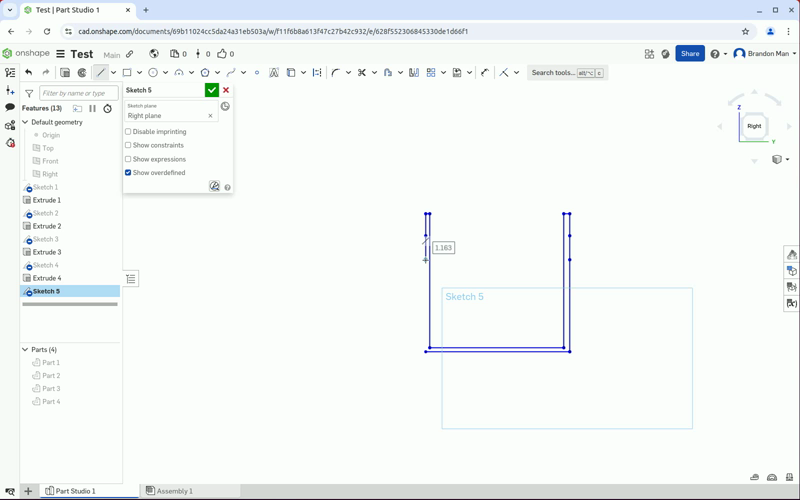
scroll(-6)
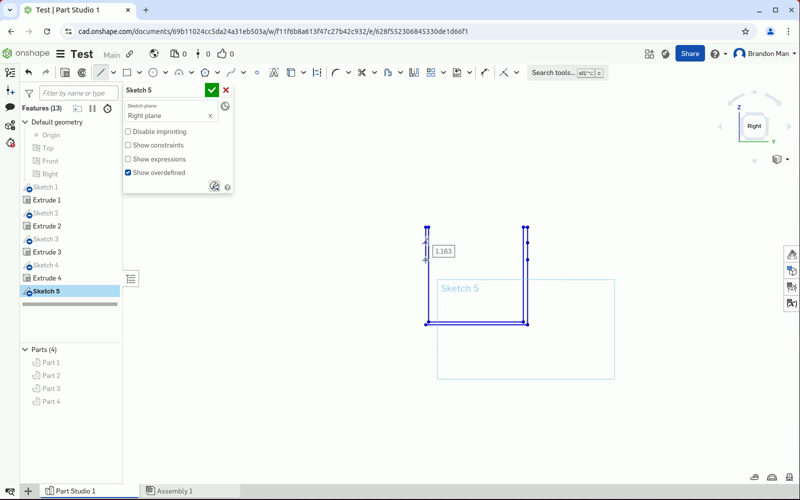
scroll(-6)
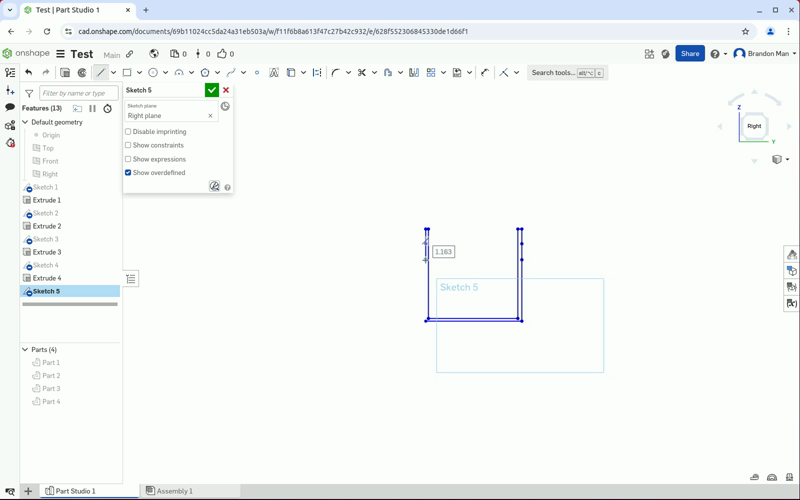
scroll(-6)
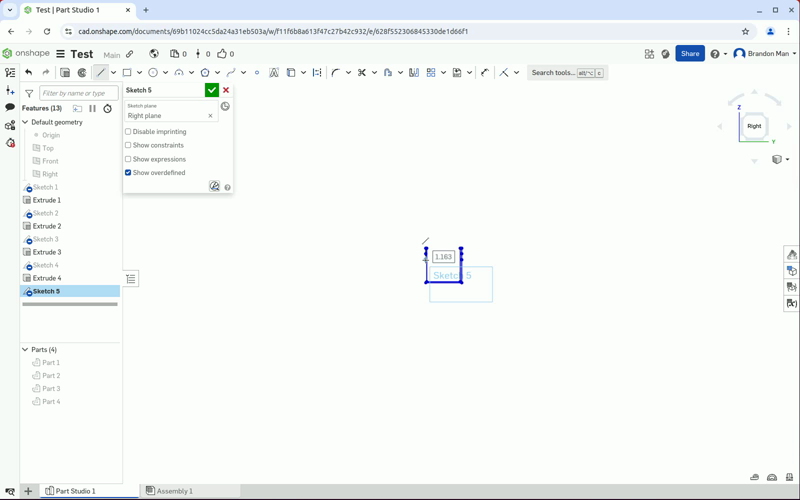
key_up(shift)
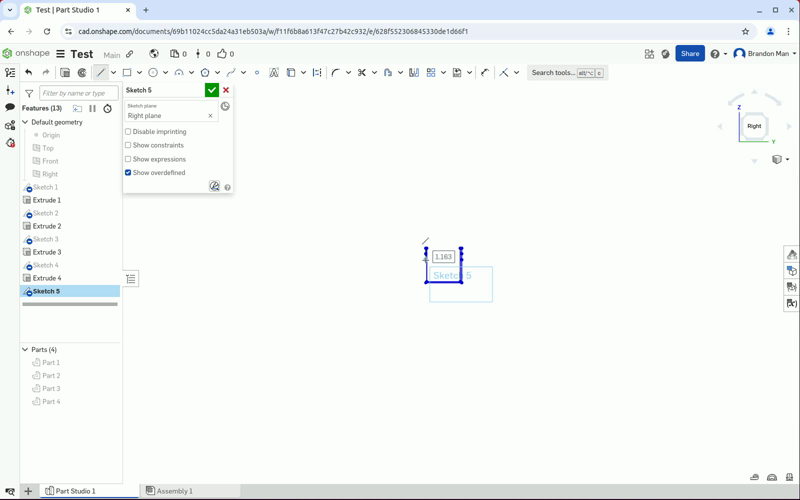
mouse_move(455, 259)
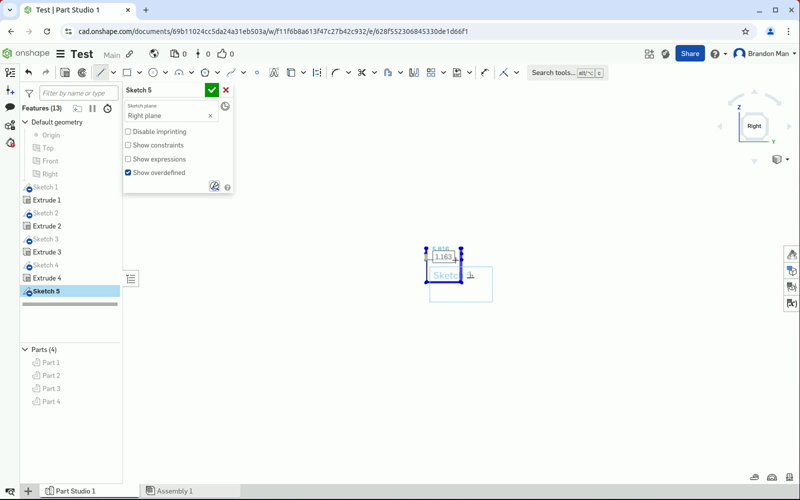
key_down(shift)
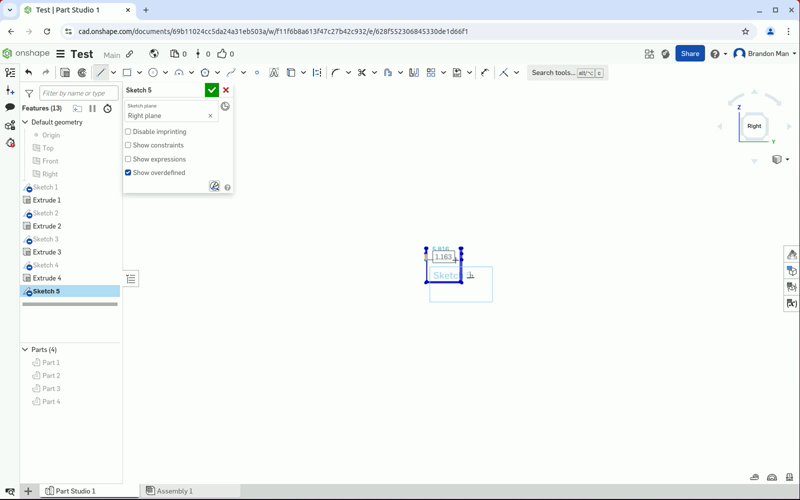
mouse_move(425, 282)
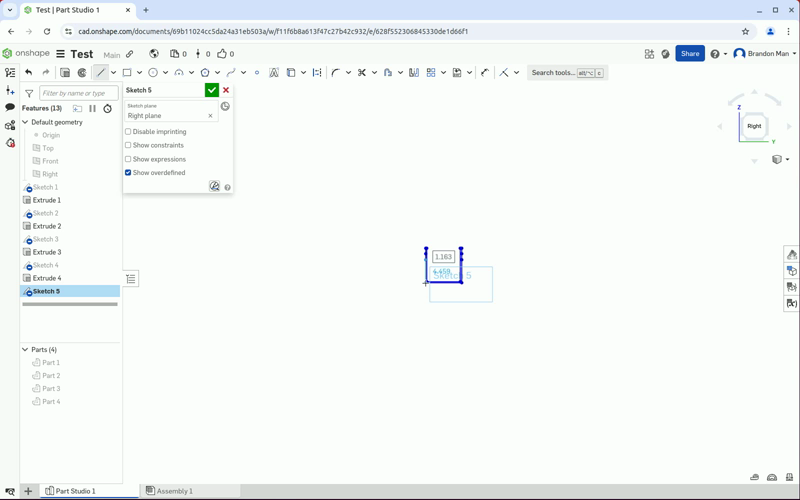
scroll(6)
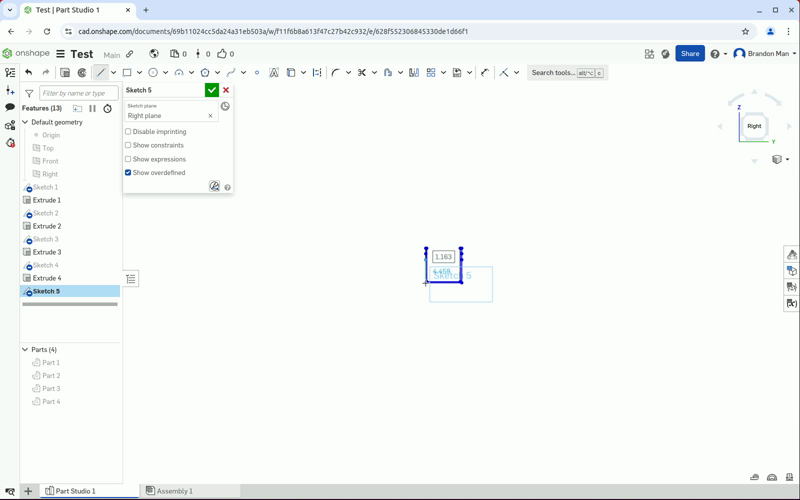
scroll(6)
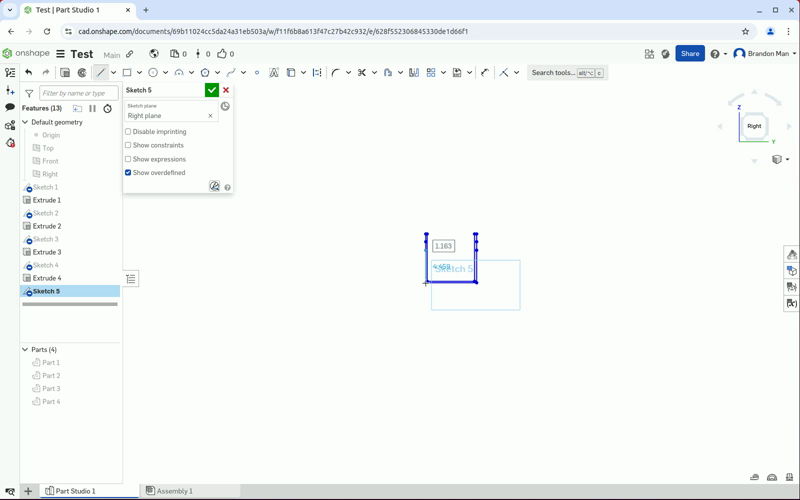
scroll(6)
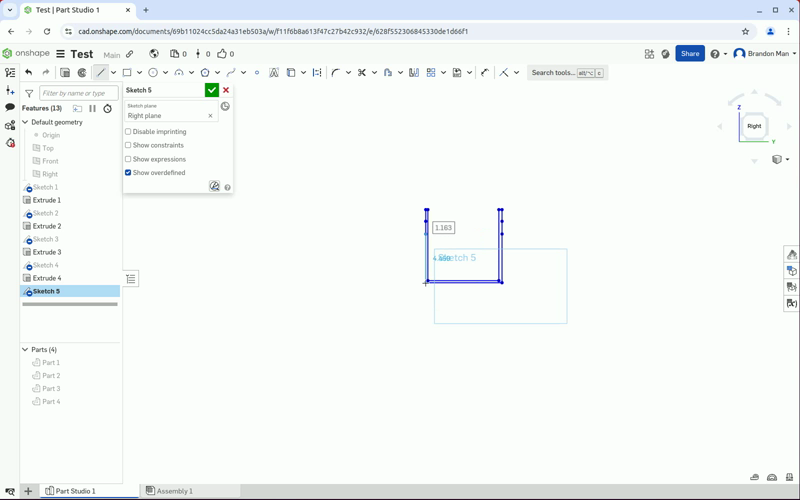
scroll(6)
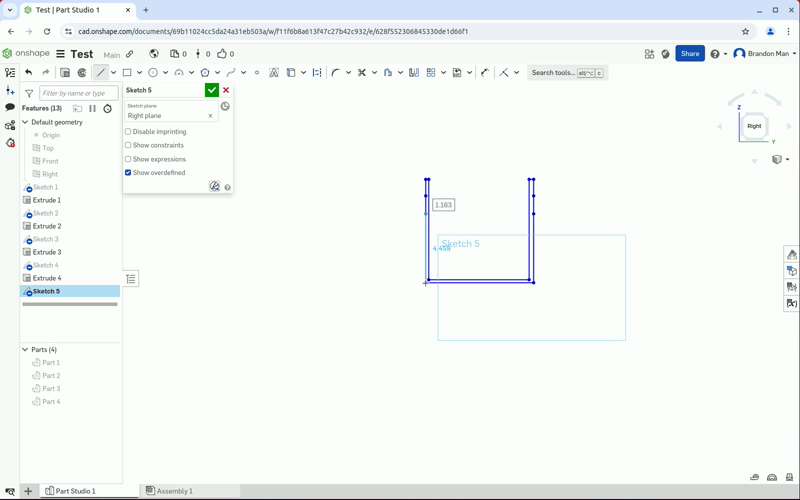
scroll(6)
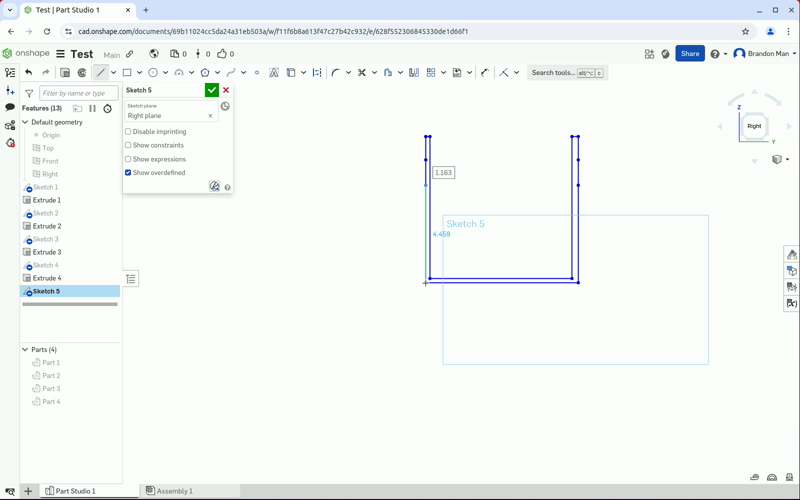
scroll(6)
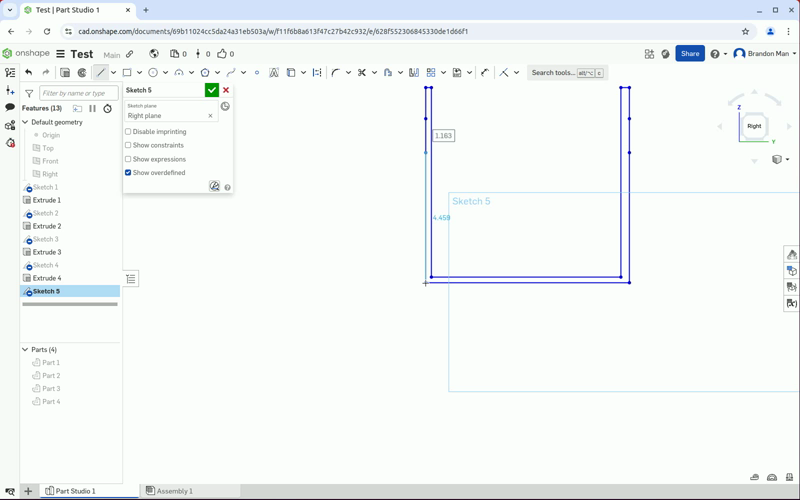
scroll(6)
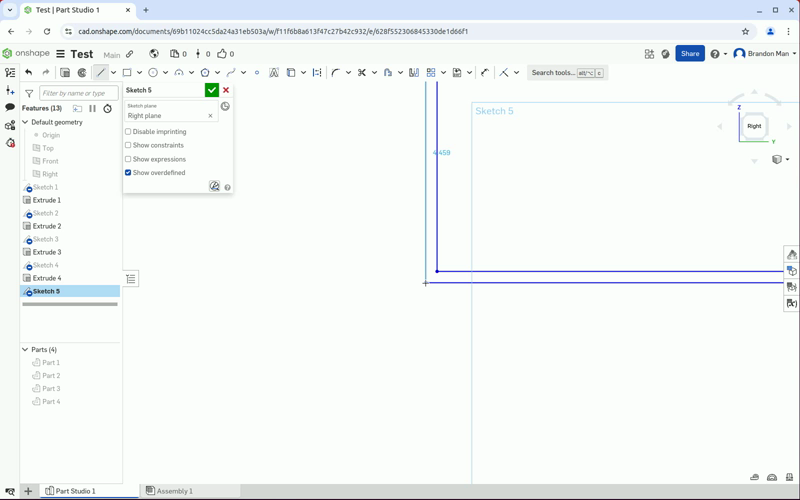
key_up(shift)
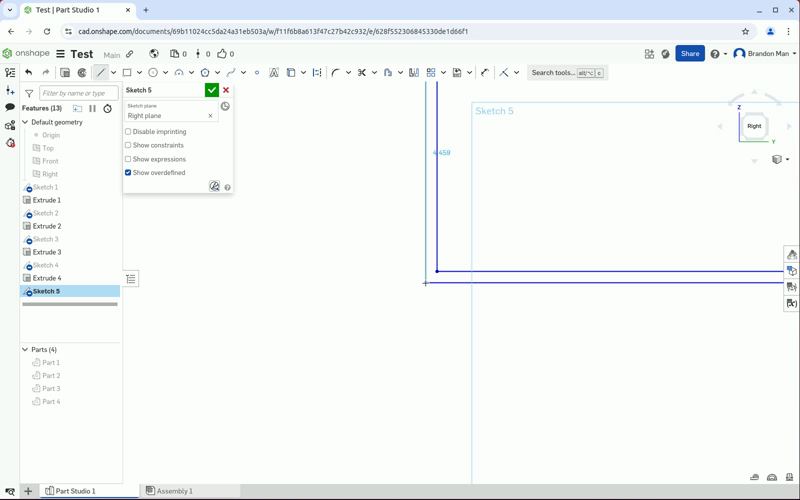
click(425, 282)
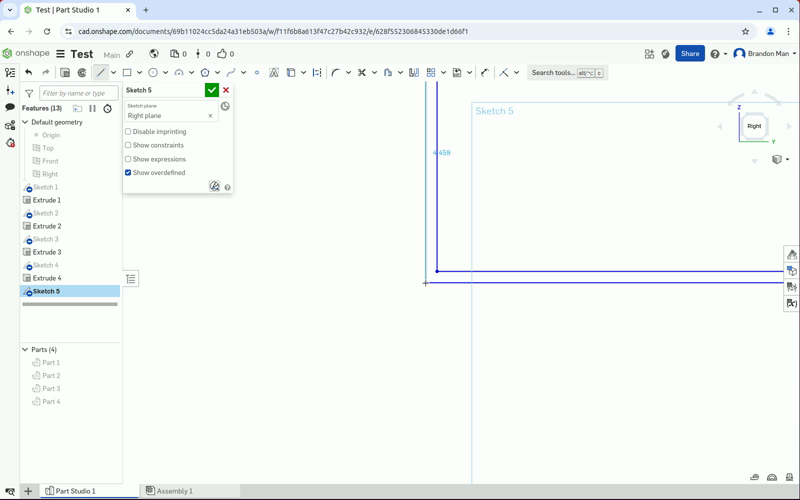
scroll(-6)
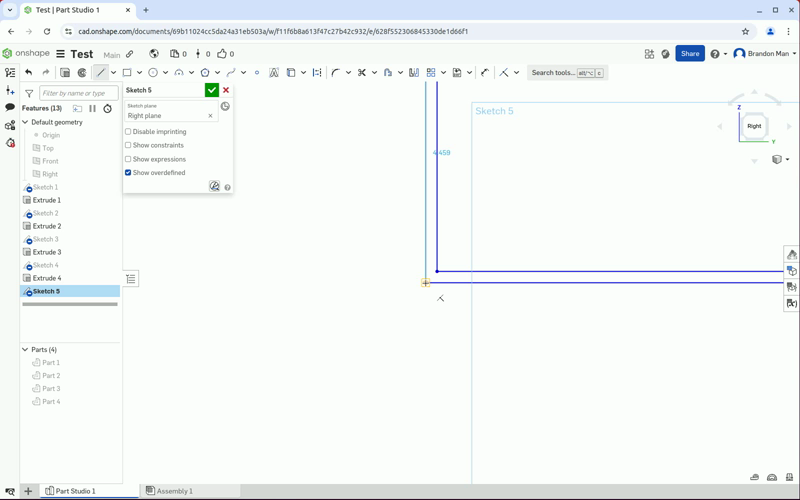
scroll(-6)
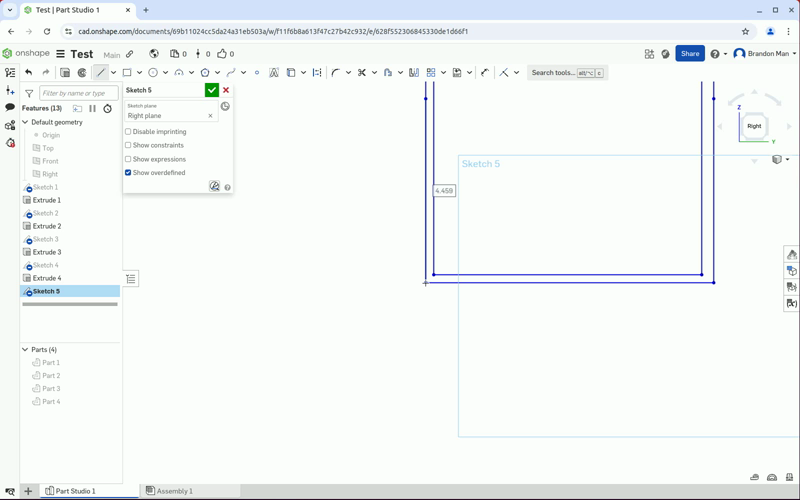
scroll(-6)
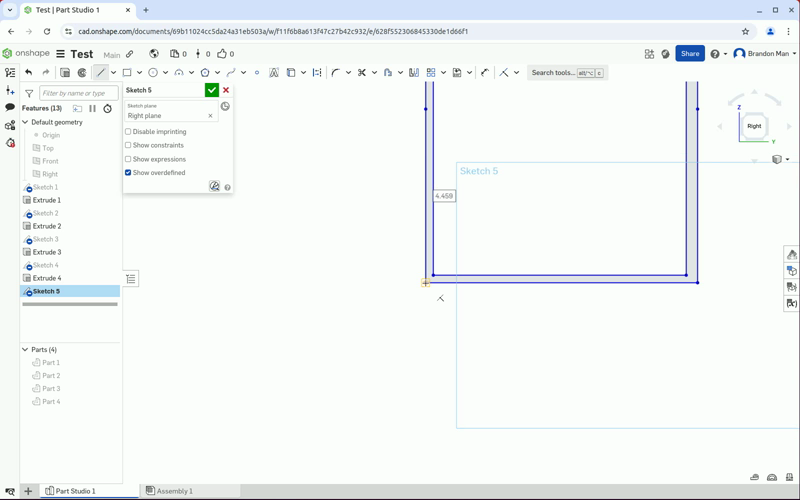
scroll(-6)
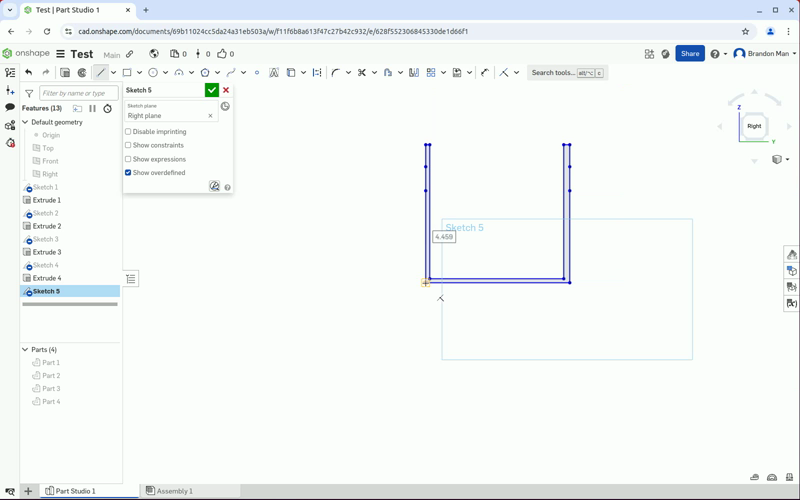
scroll(-6)
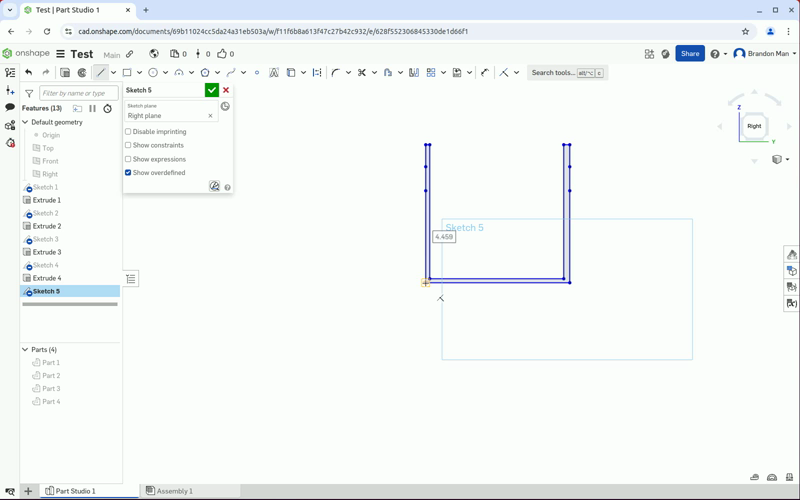
scroll(-6)
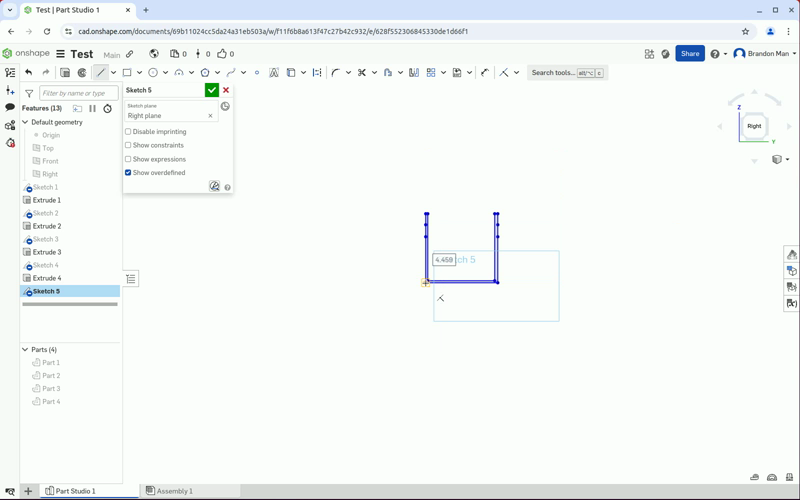
scroll(-6)
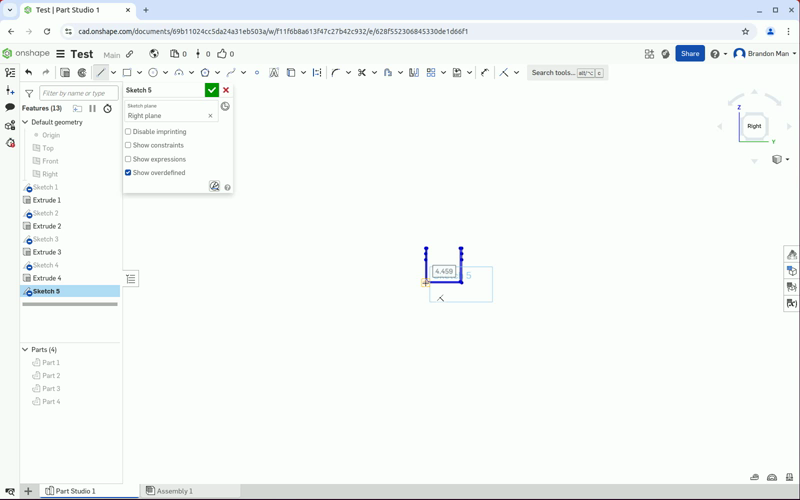
key(esc)
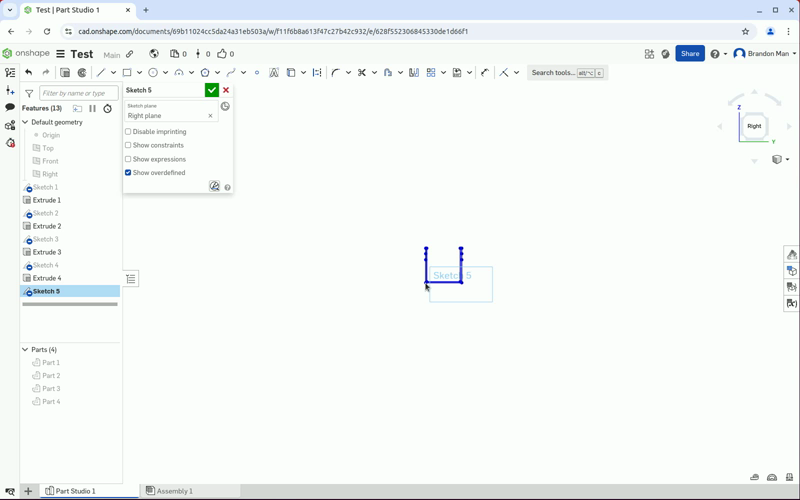
mouse_move(461, 262)
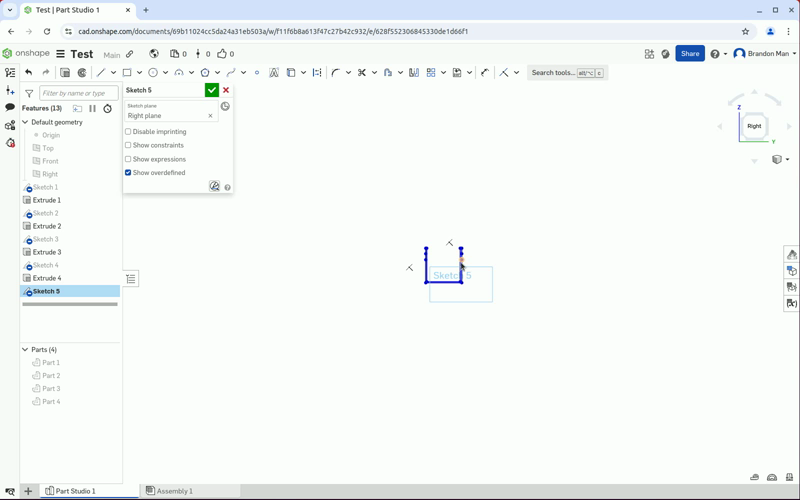
scroll(6)
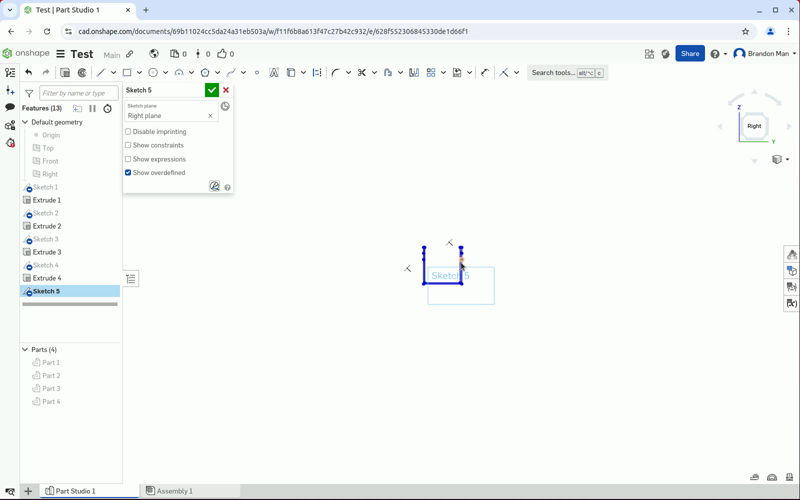
scroll(6)
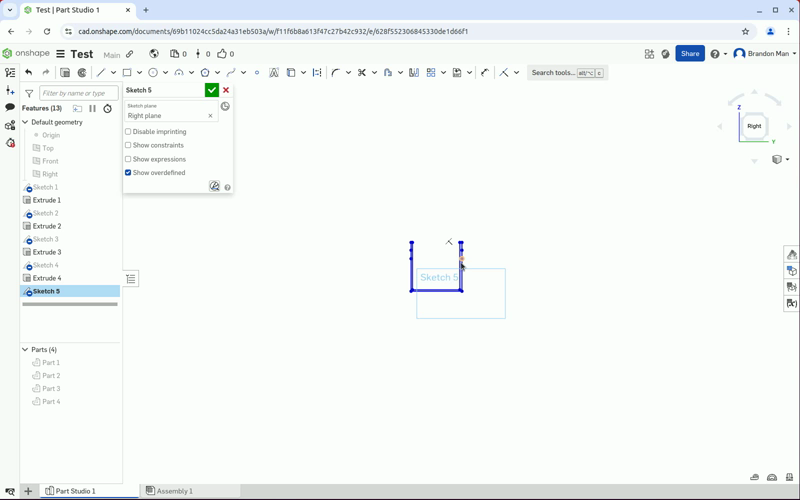
scroll(6)
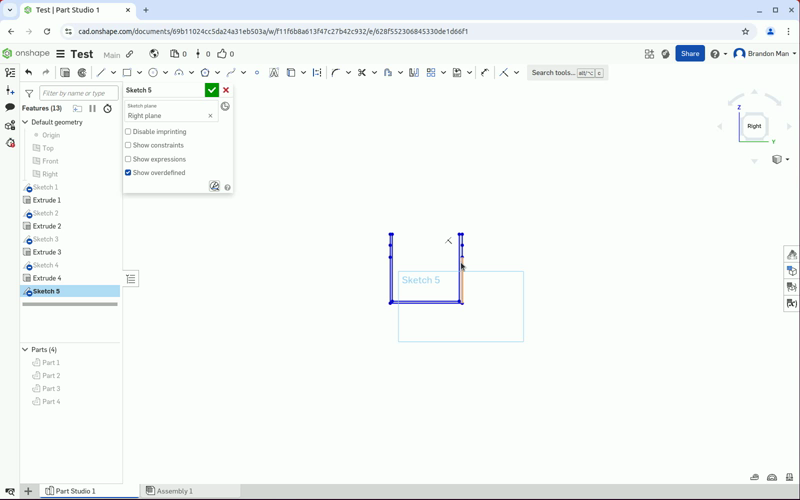
scroll(6)
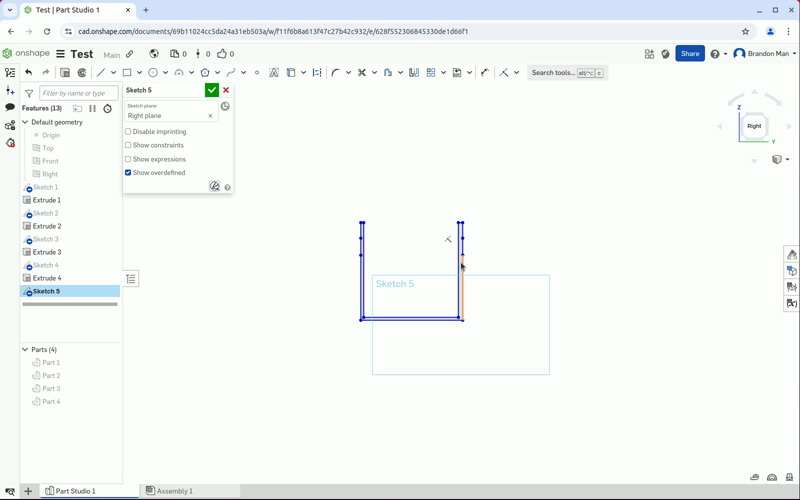
scroll(6)
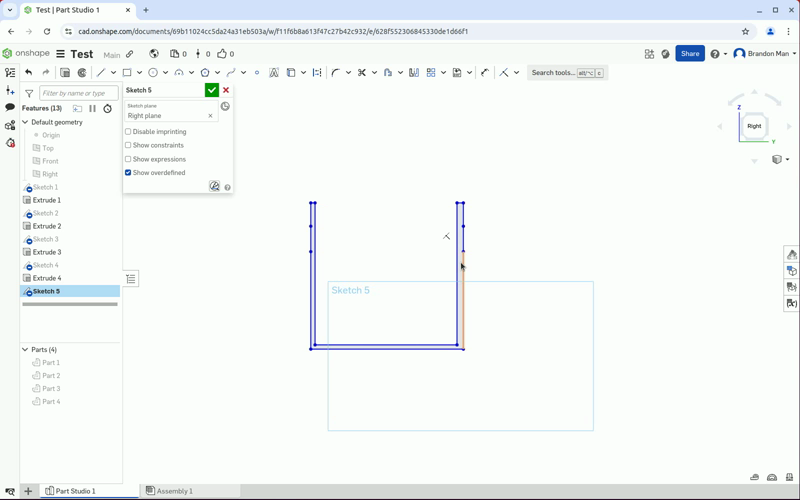
scroll(6)
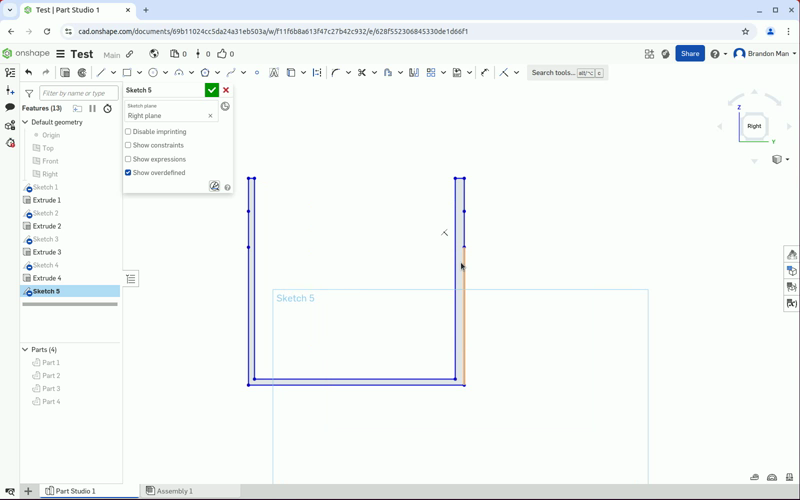
scroll(6)
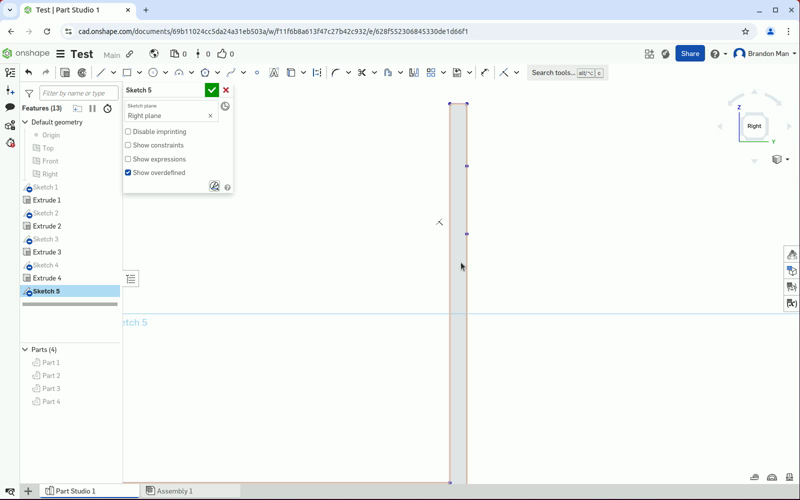
click(461, 262)
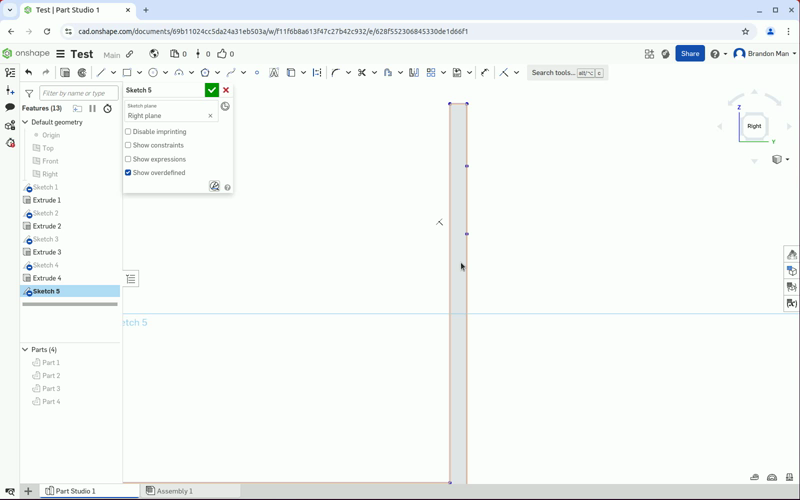
scroll(-6)
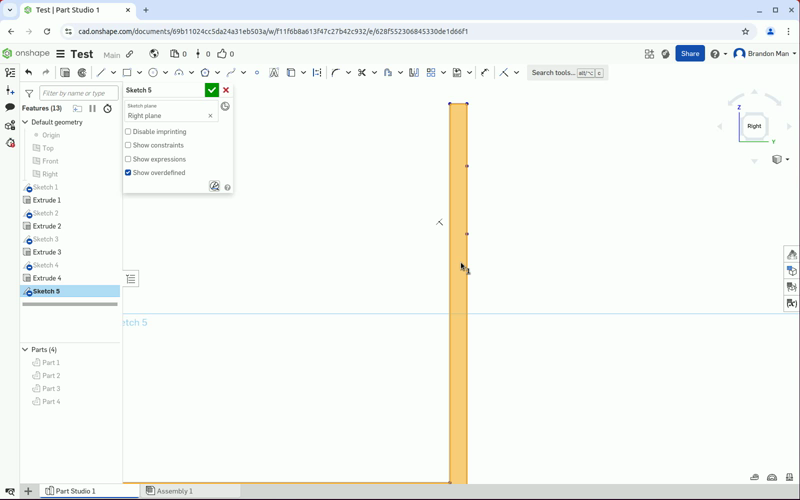
scroll(-6)
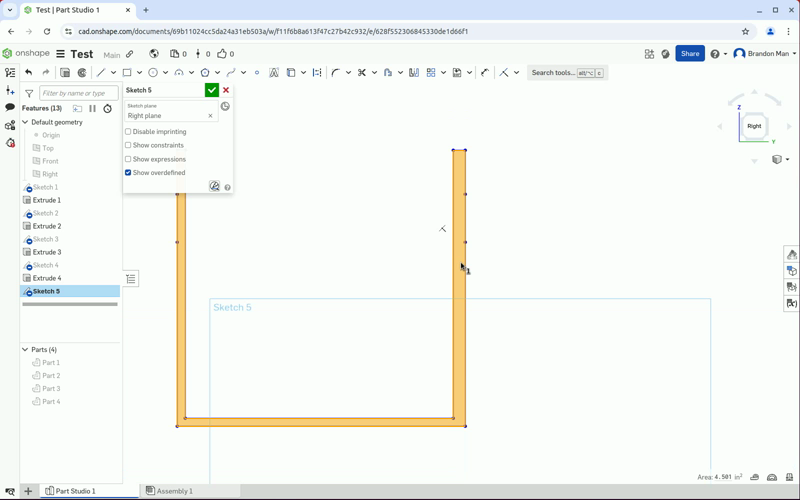
scroll(-6)
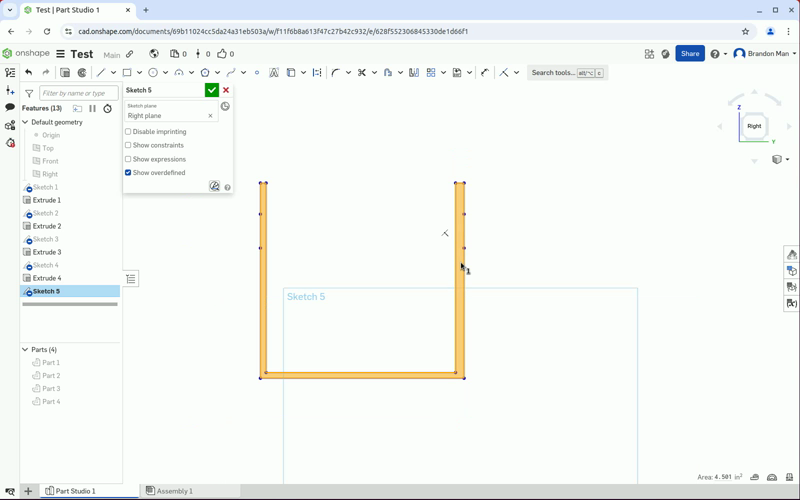
scroll(-6)
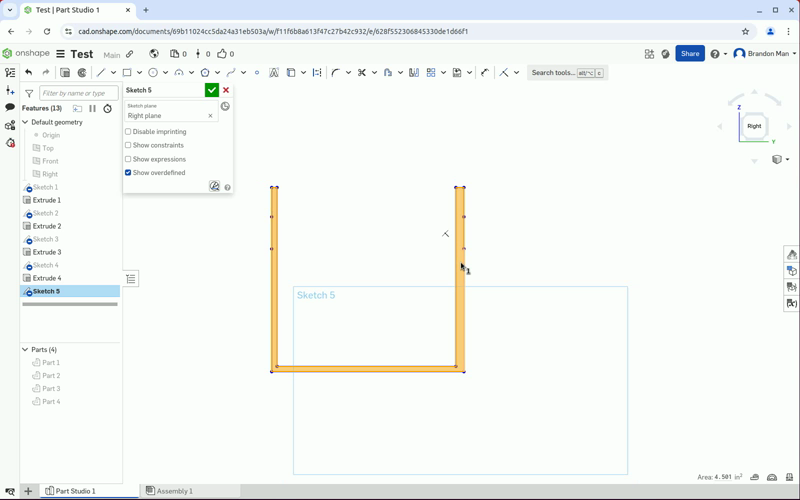
scroll(-6)
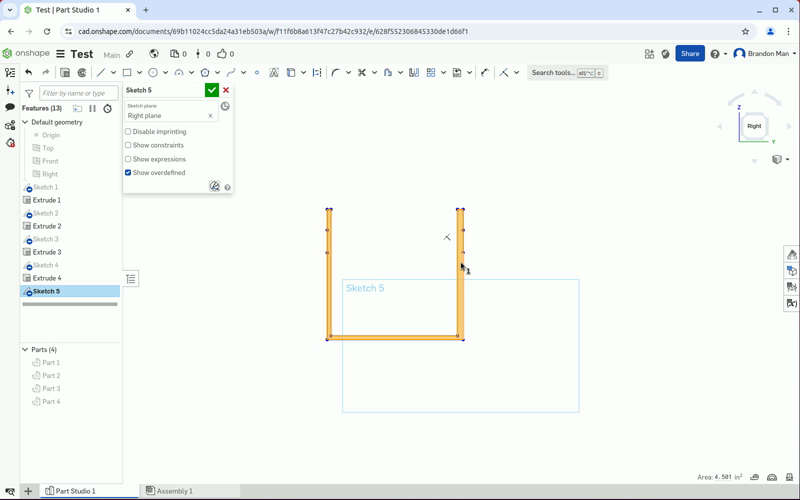
scroll(-6)
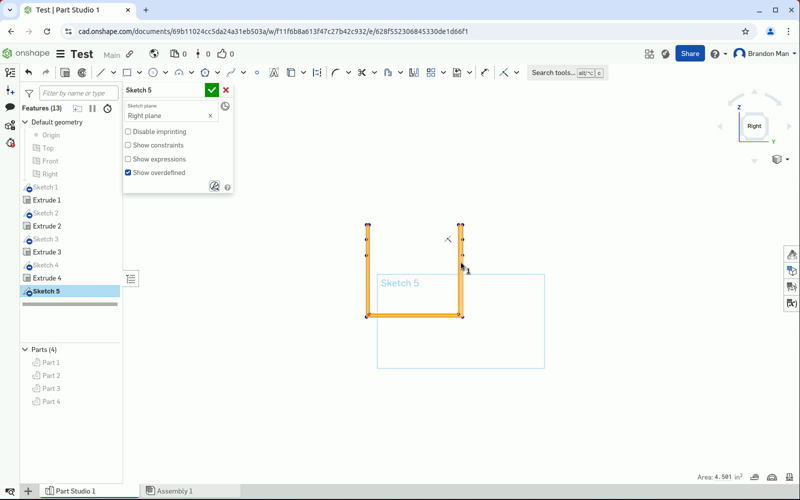
scroll(-6)
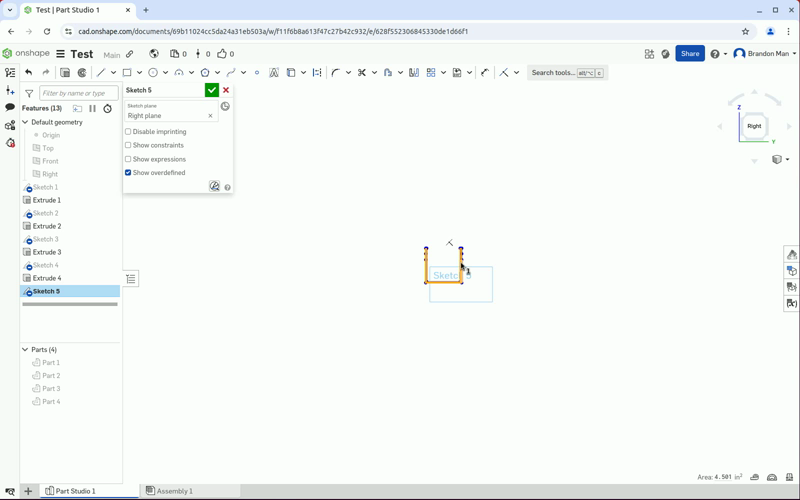
mouse_move(73, 352)
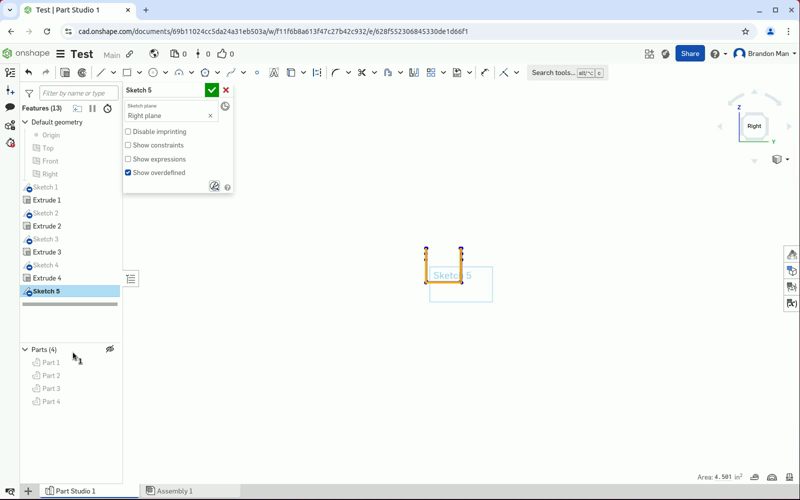
key(shift+y)
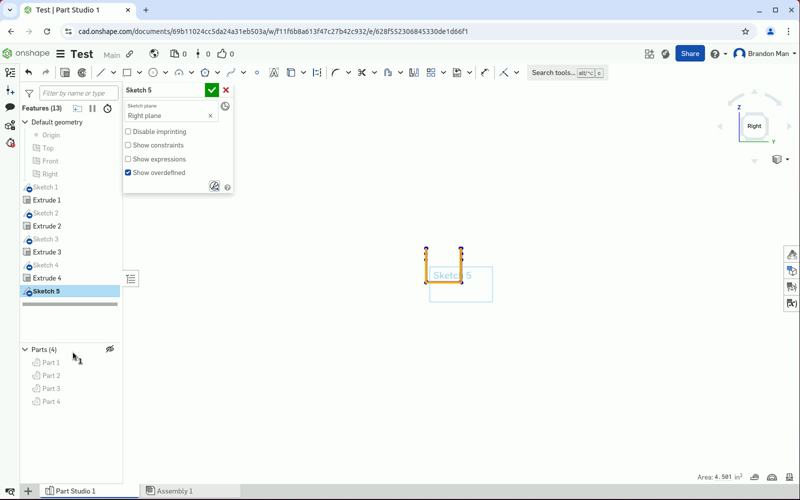
key(shift+e)
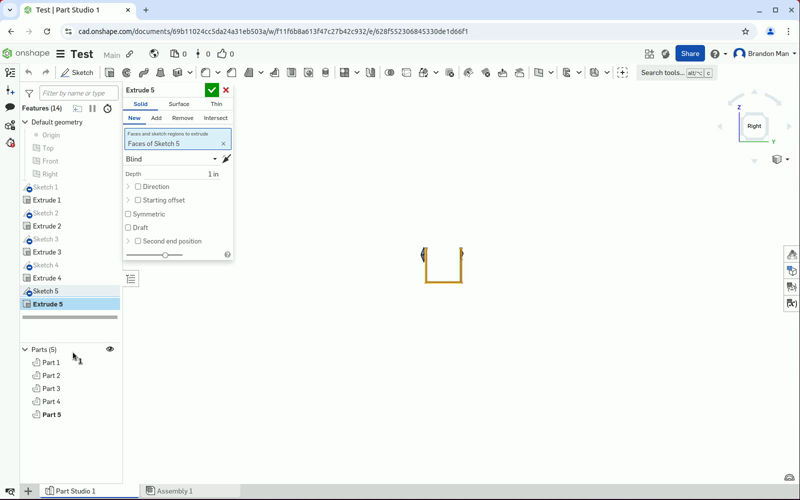
mouse_move(143, 106)
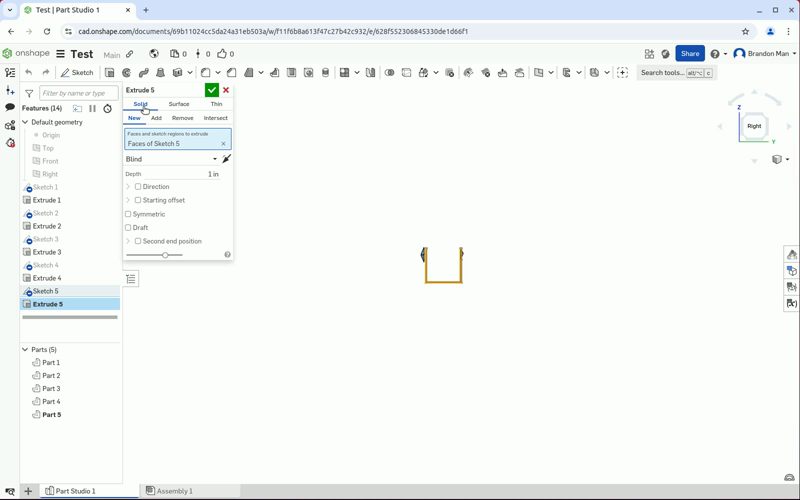
click(143, 106)
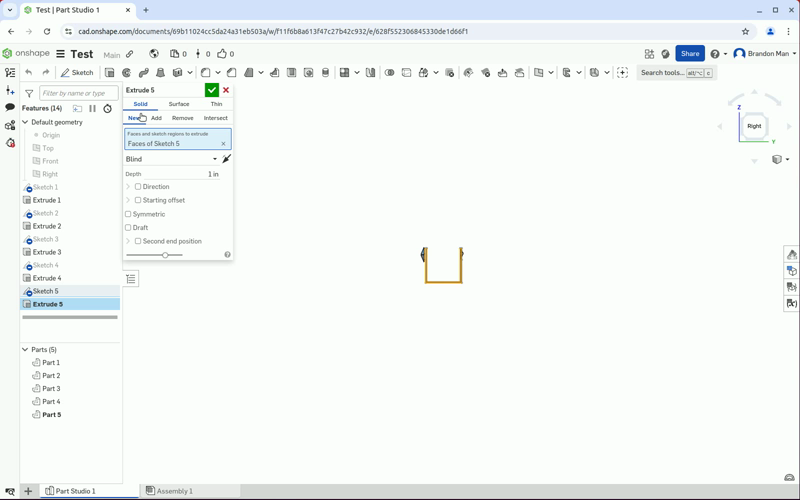
mouse_move(137, 120)
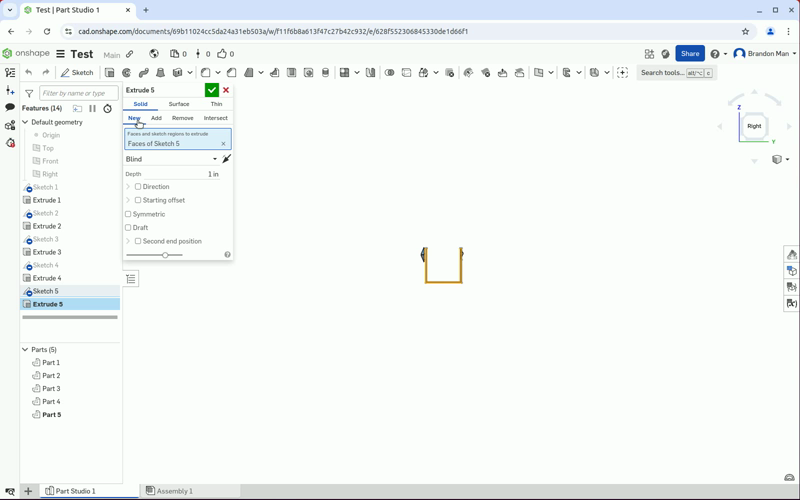
click(137, 120)
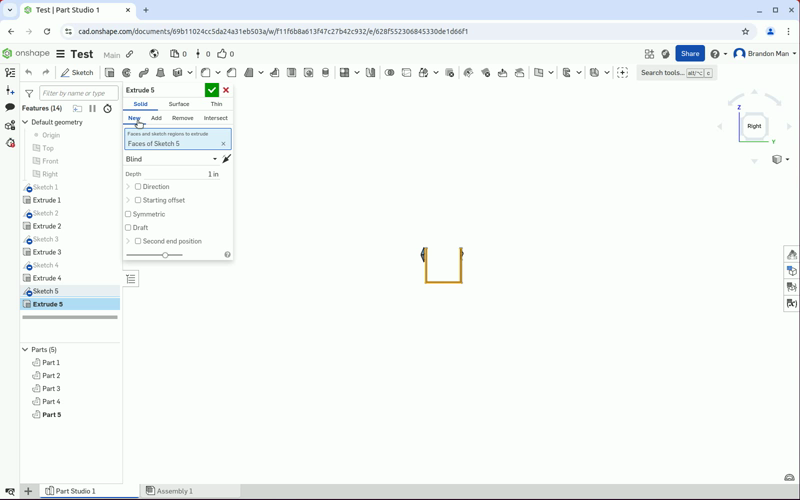
key(tab, 4)
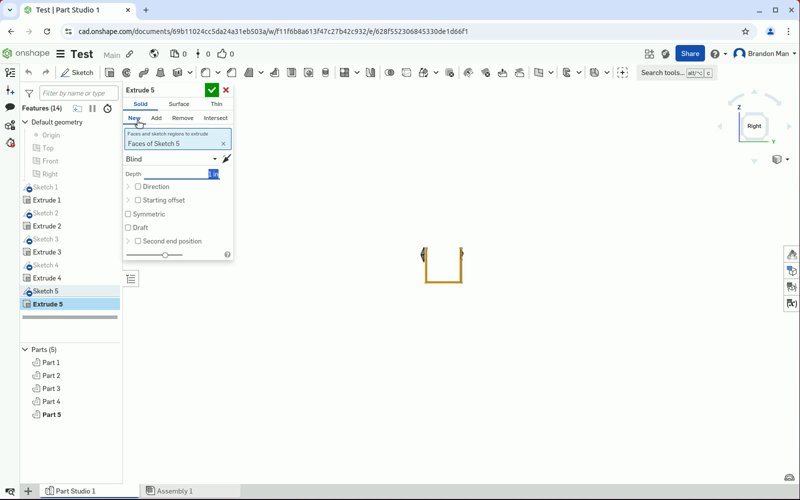
text(23.108)
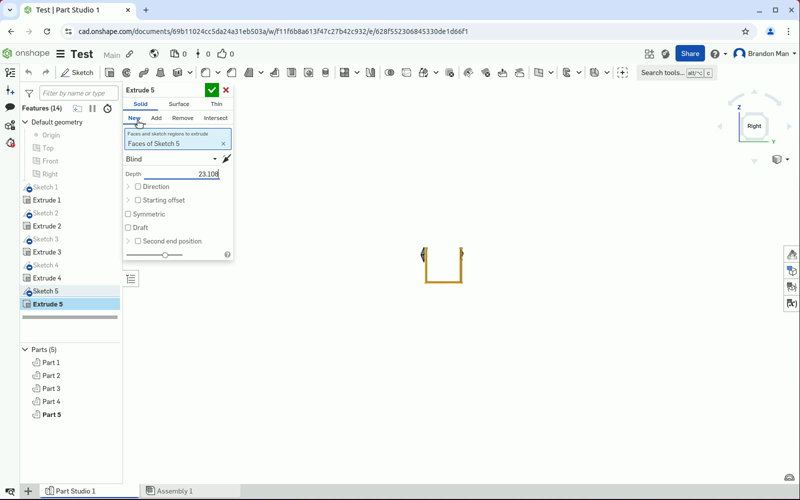
key(enter)
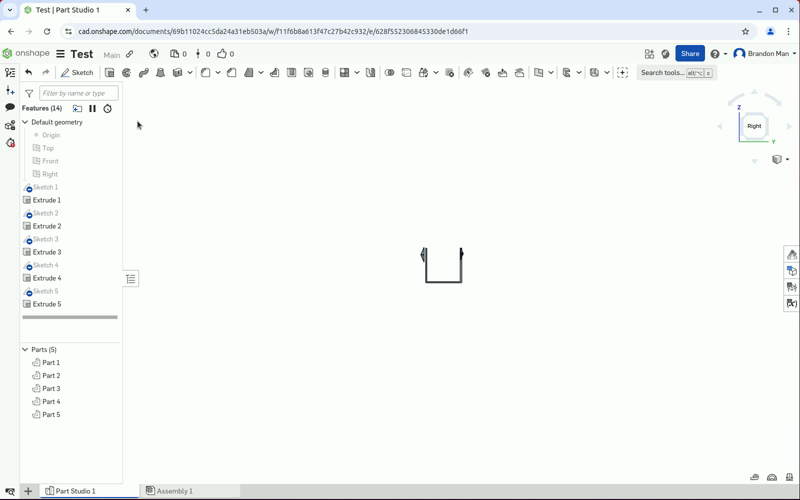
key(shift+h)
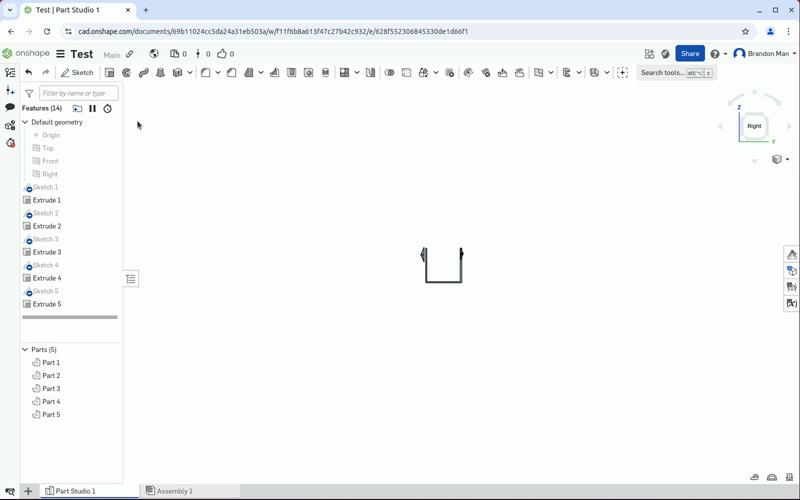
key(shift+h)
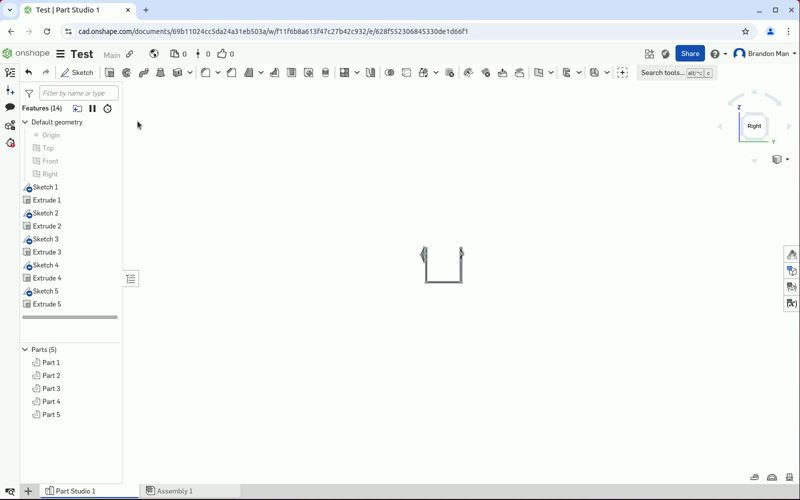
key(shift+7)
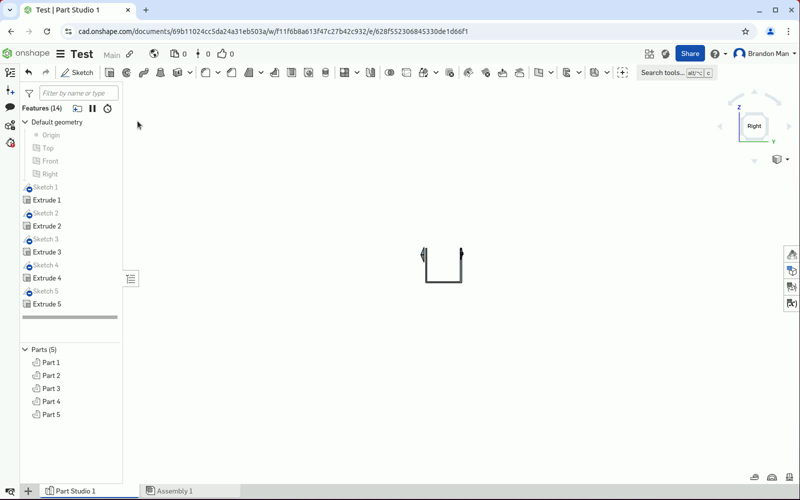
key(right, 2)
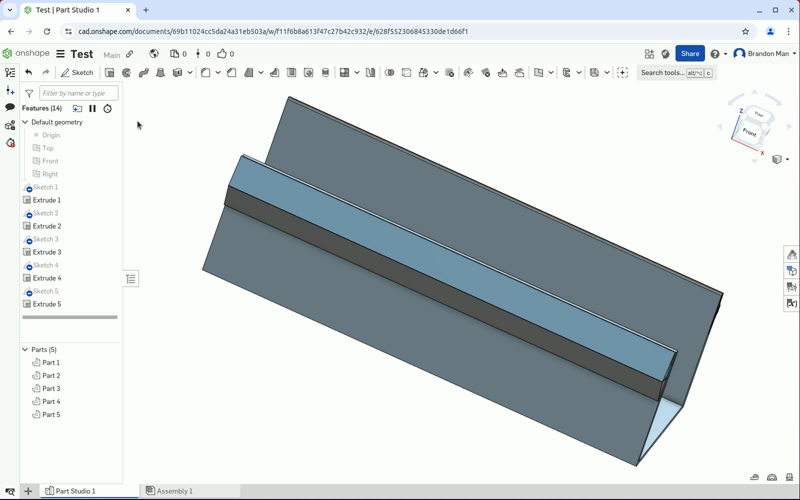
key(down, 2)
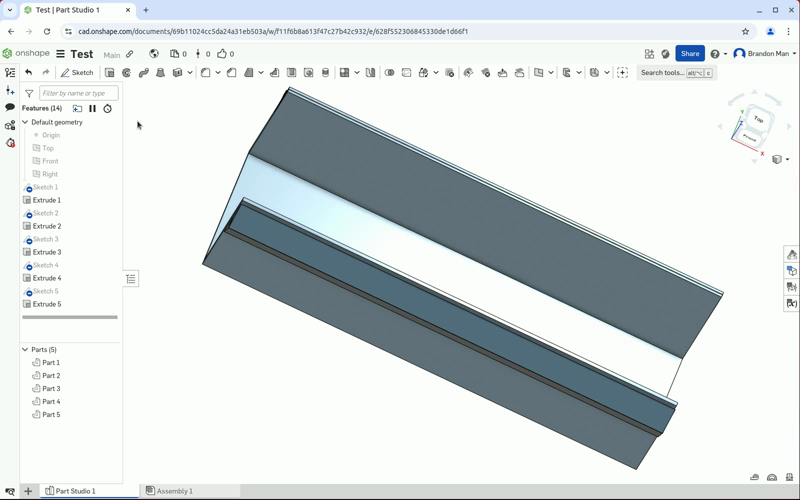
key(up, 2)
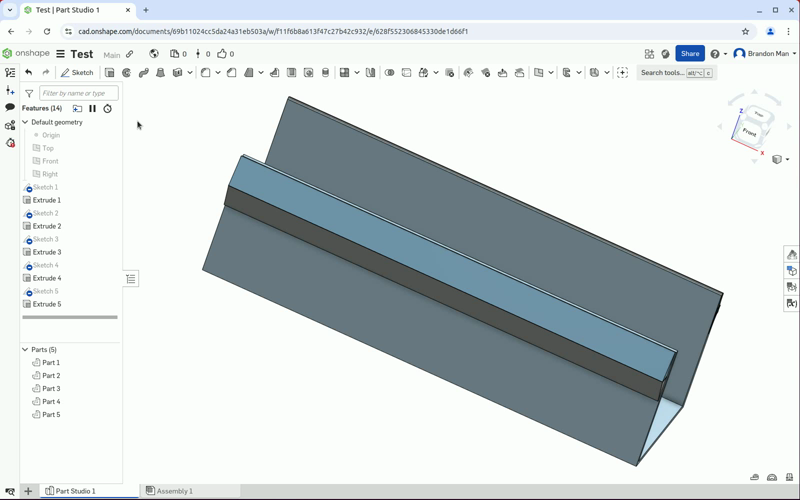
key(left, 2)
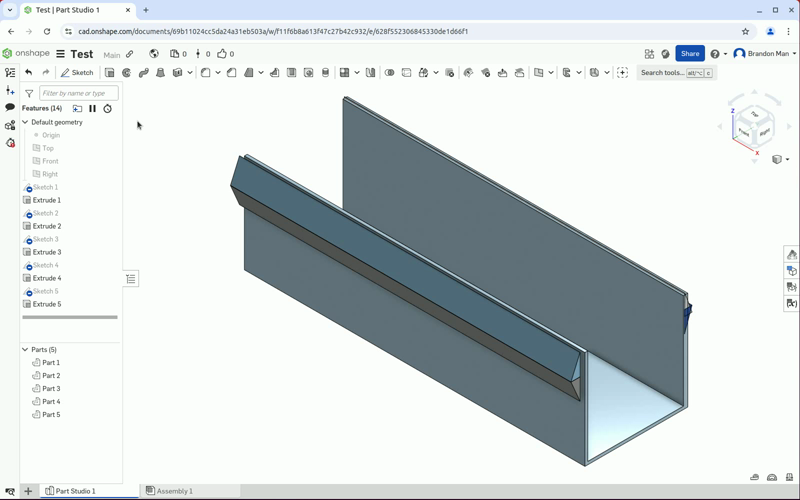
mouse_move(73, 189)
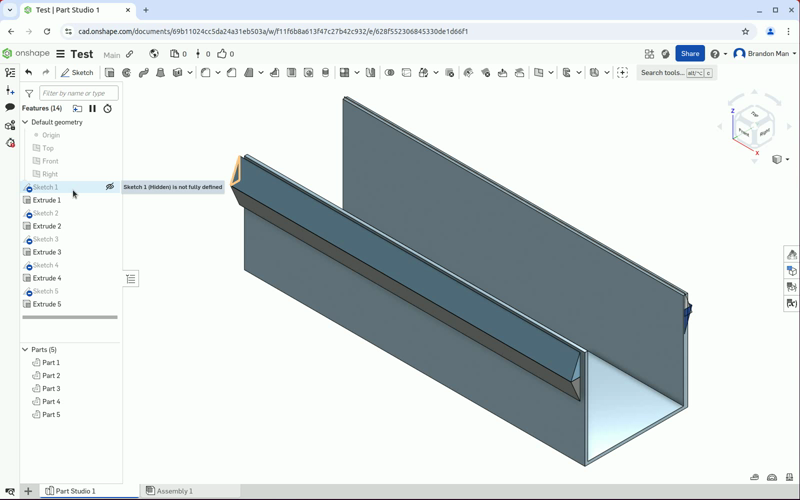
click(73, 189)